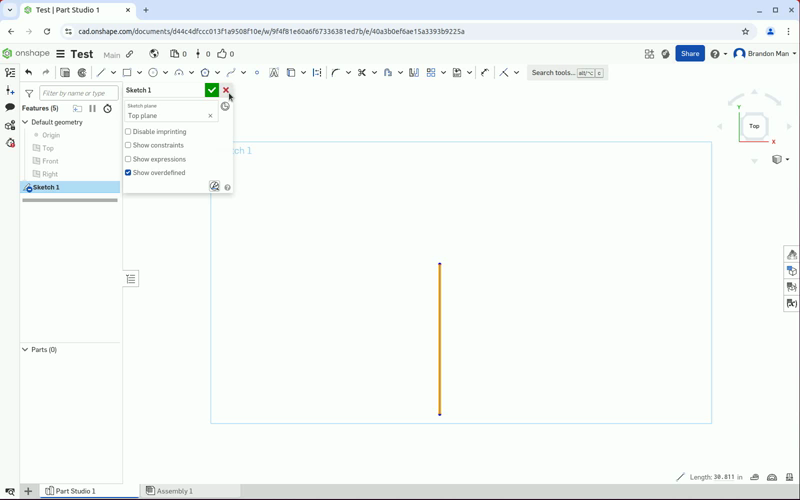
key(shift+h)
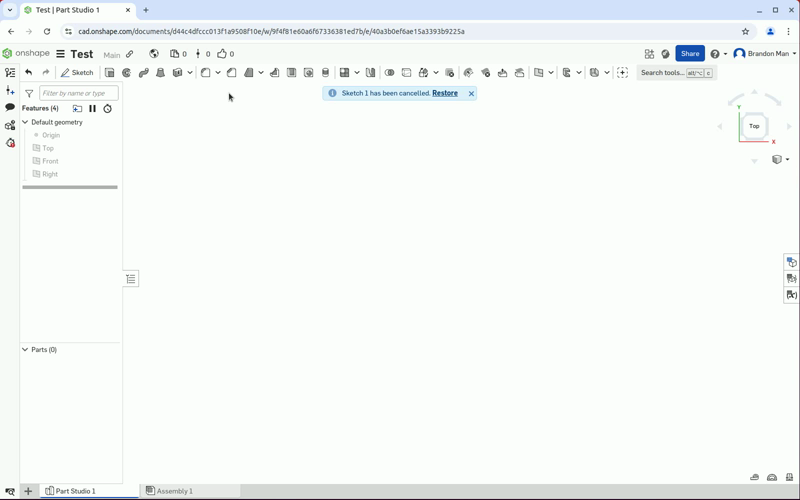
mouse_move(73, 352)
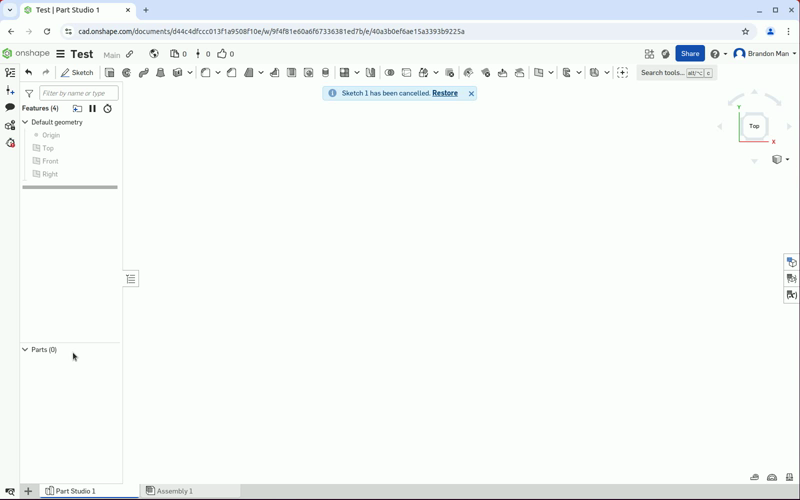
key(y)
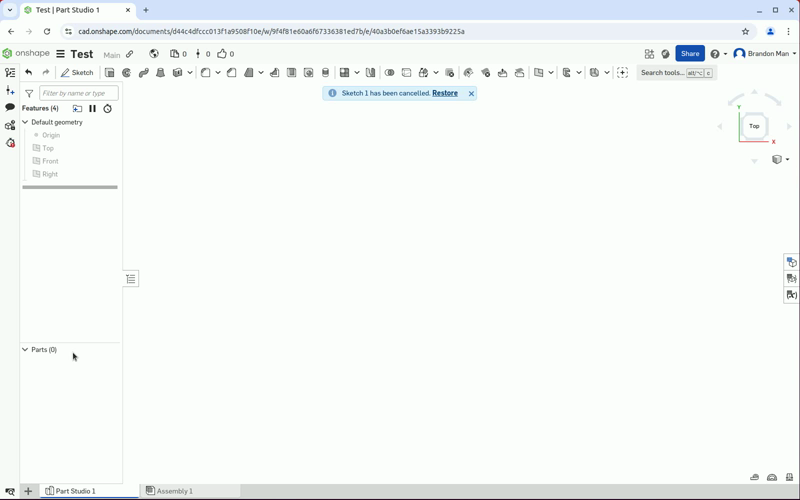
key(shift+p)
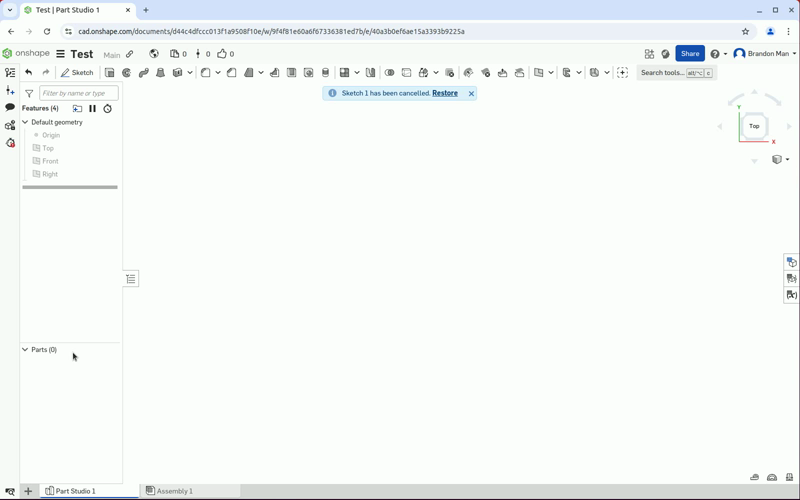
key(space)
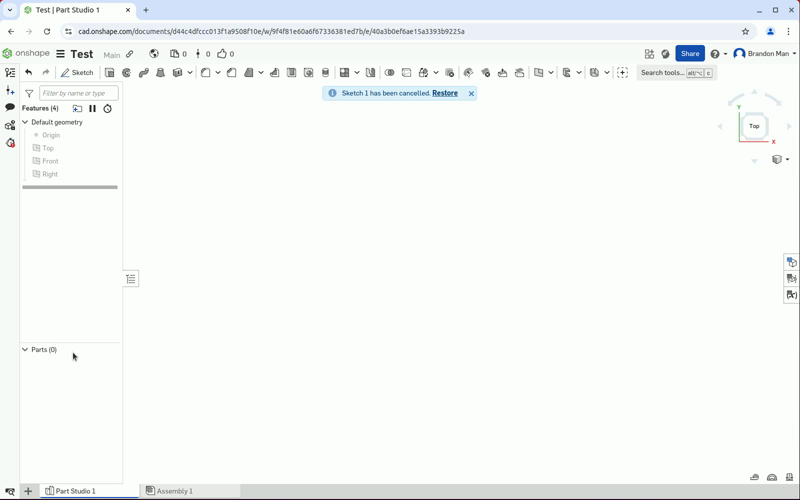
key_down(shift)
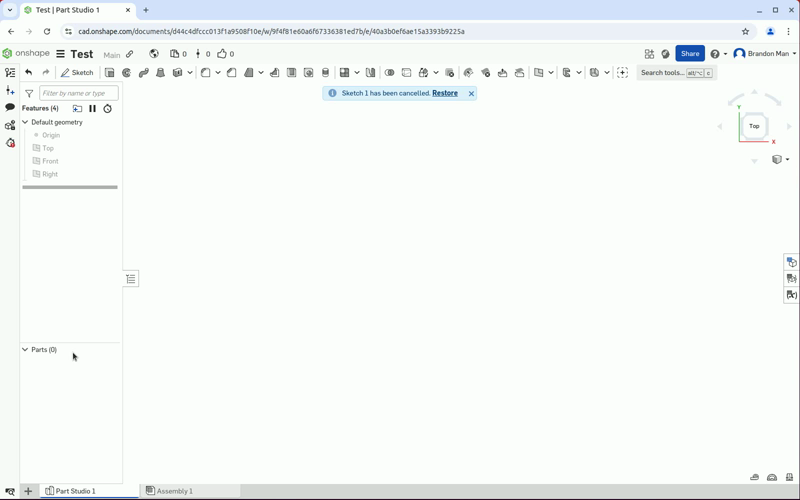
key(up)
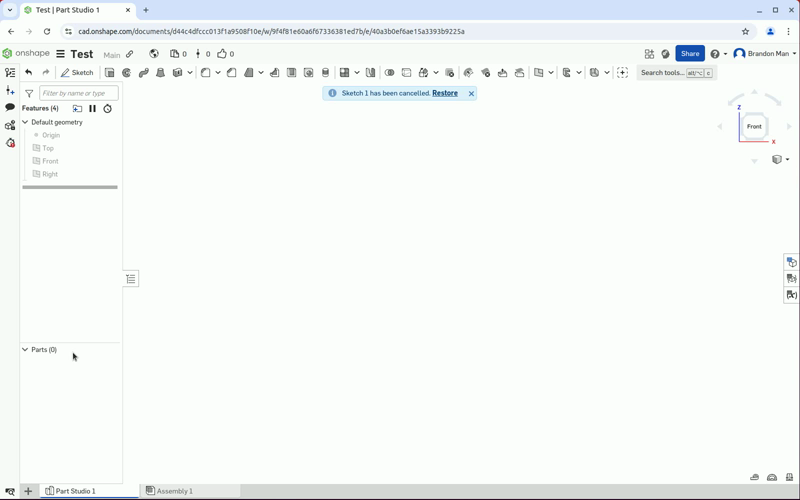
key_up(shift)
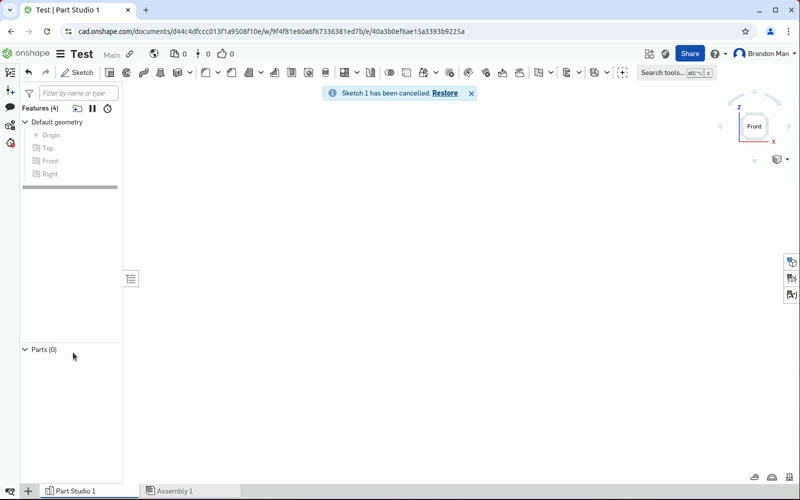
mouse_move(73, 352)
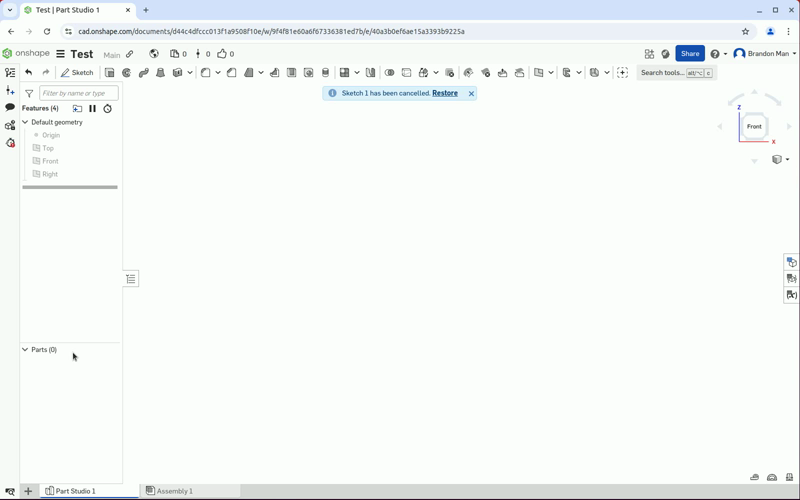
key(shift+y)
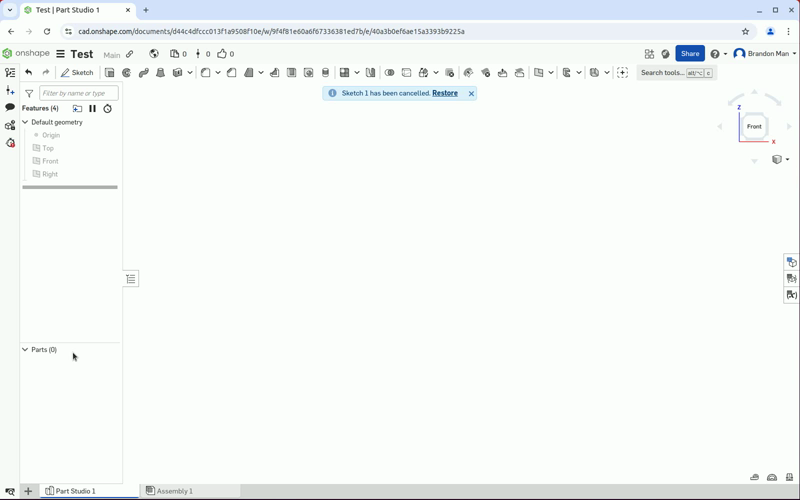
key(shift+s)
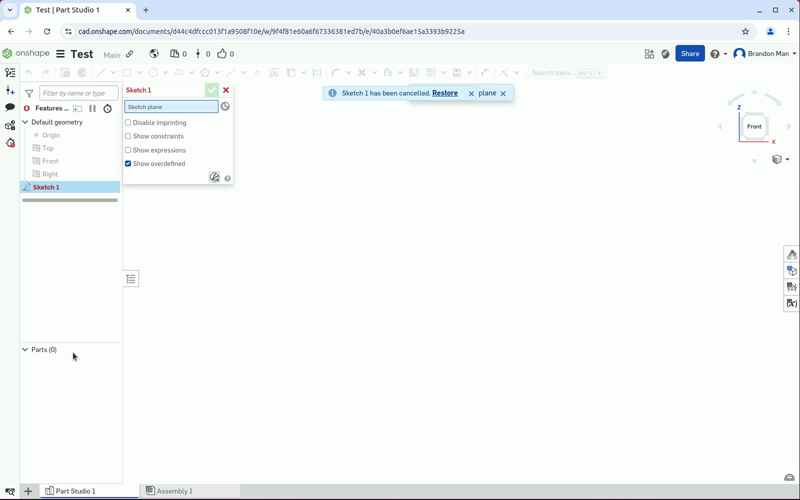
mouse_move(73, 163)
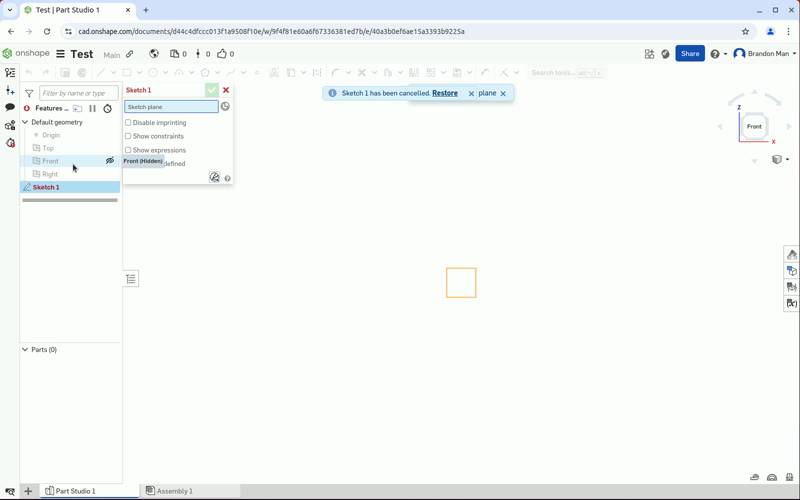
click(73, 163)
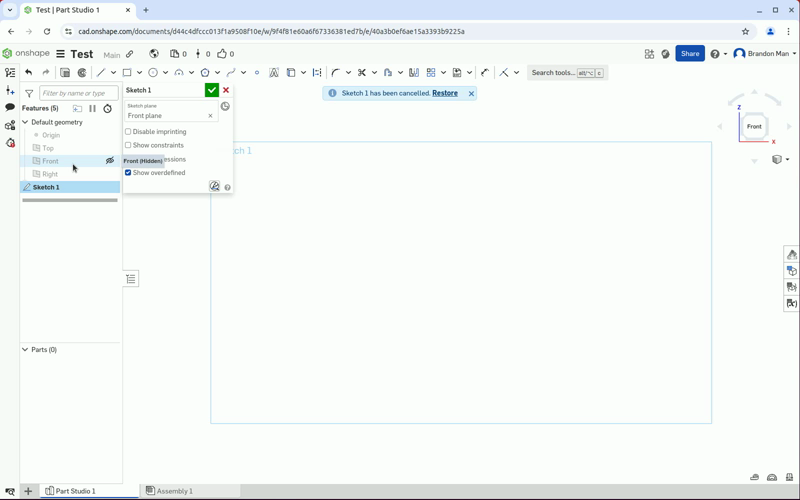
mouse_move(73, 352)
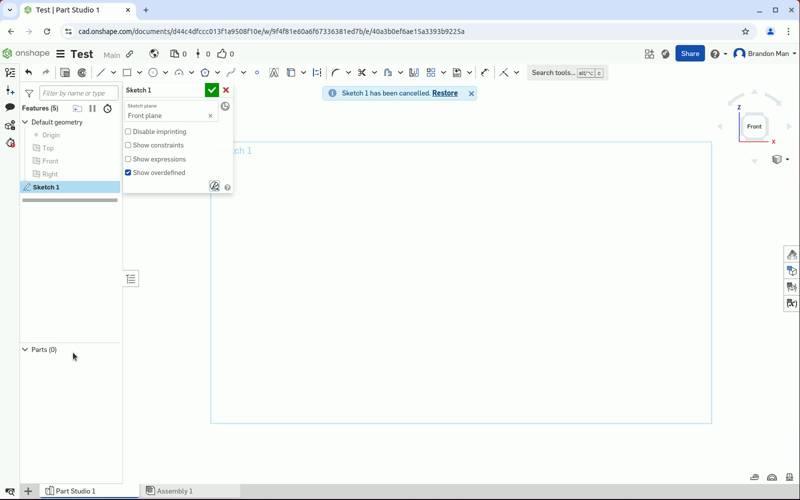
key(y)
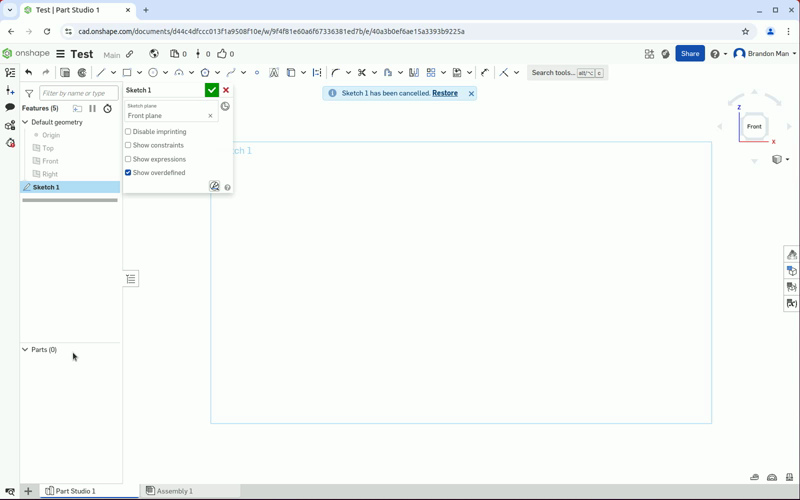
key(c)
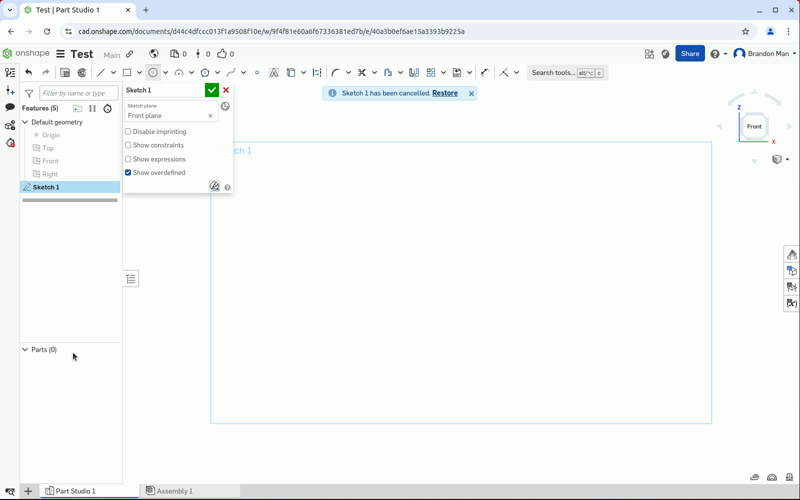
key_down(shift)
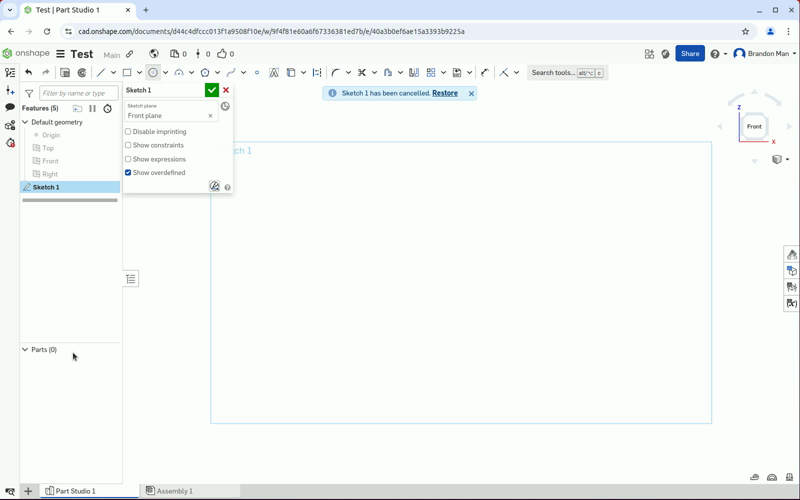
mouse_move(372, 282)
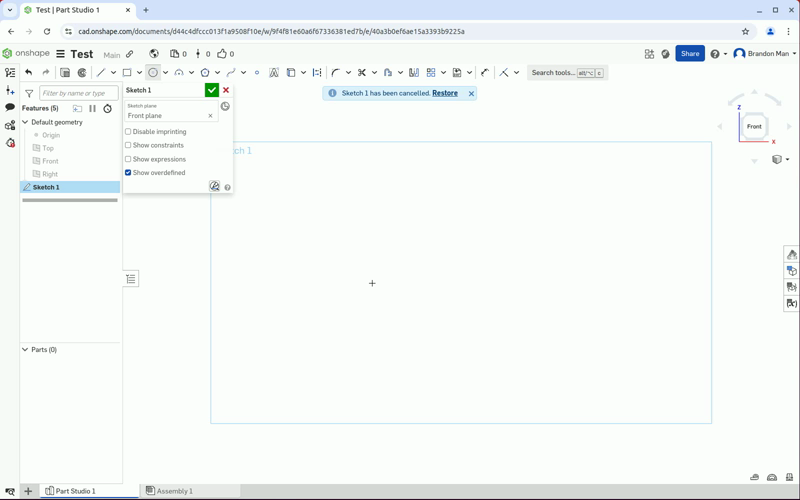
click(372, 282)
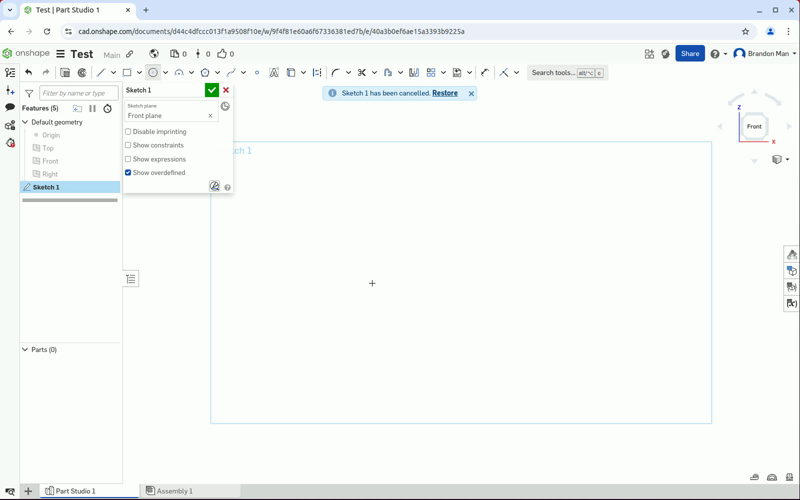
key_up(shift)
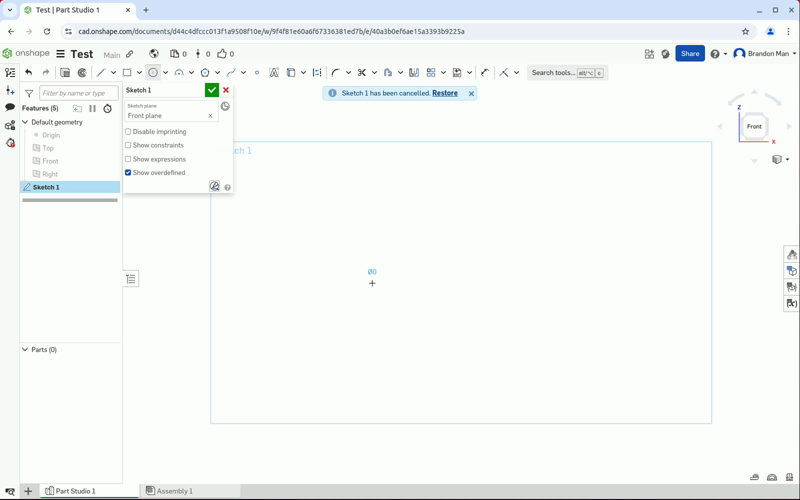
mouse_move(395, 282)
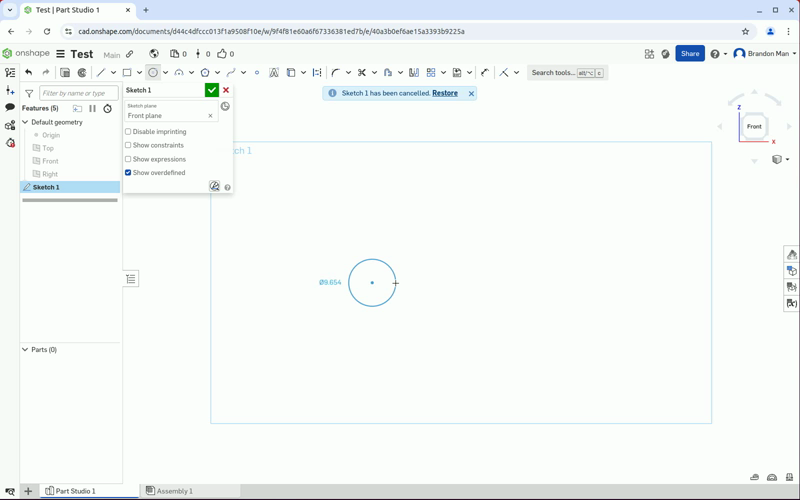
click(395, 282)
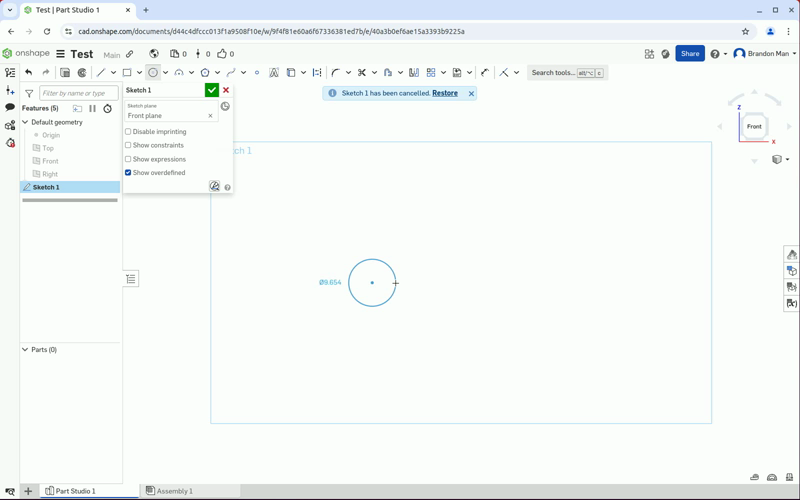
key(esc)
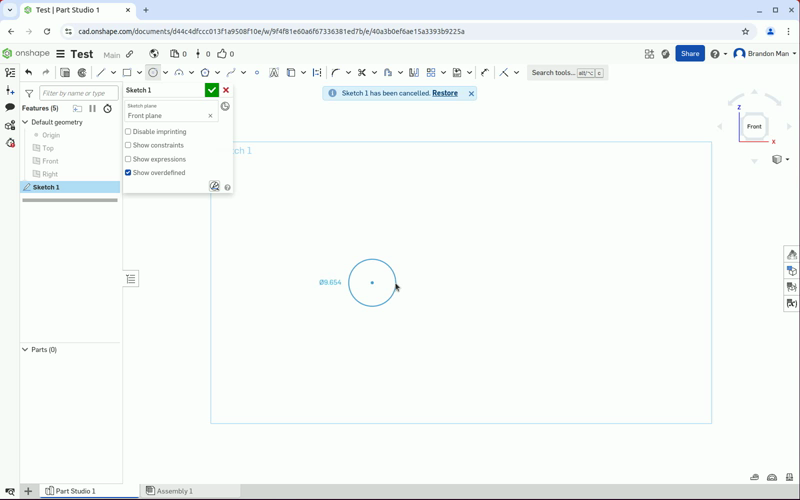
key(c)
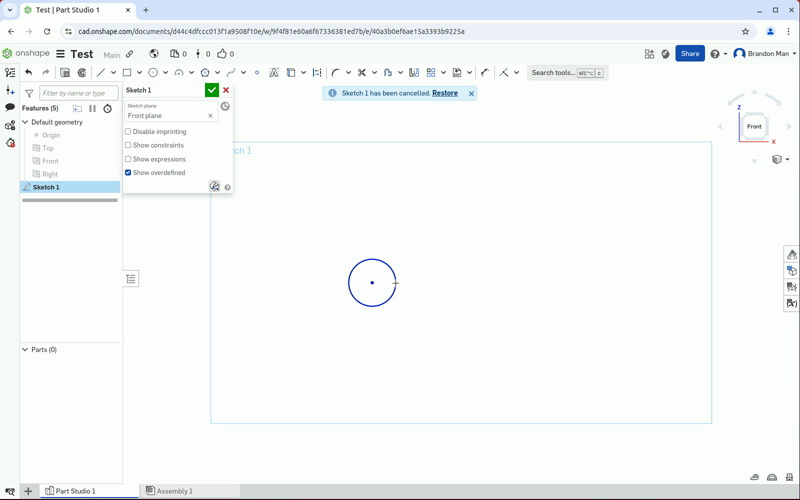
key_down(shift)
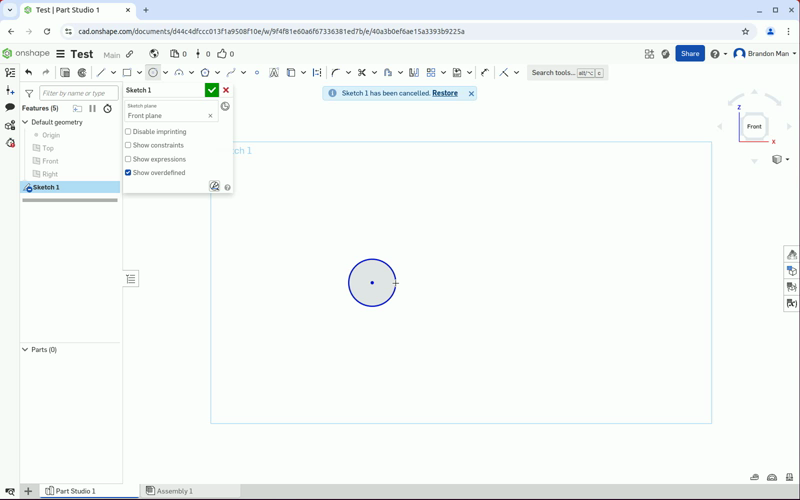
mouse_move(372, 282)
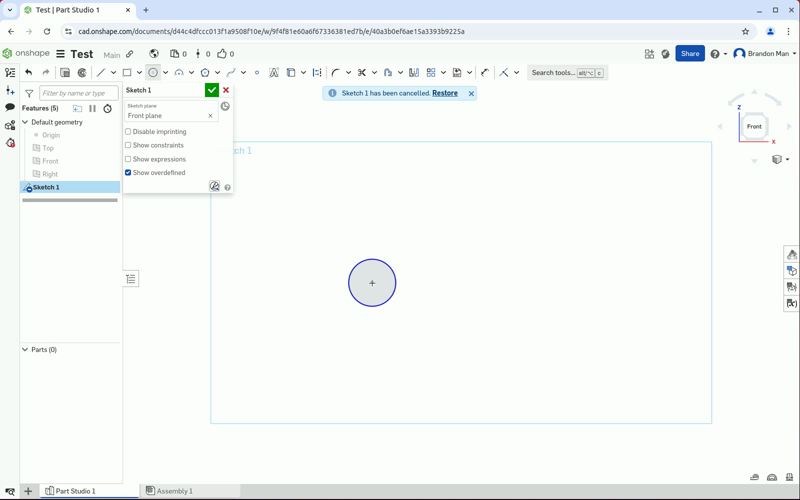
click(372, 282)
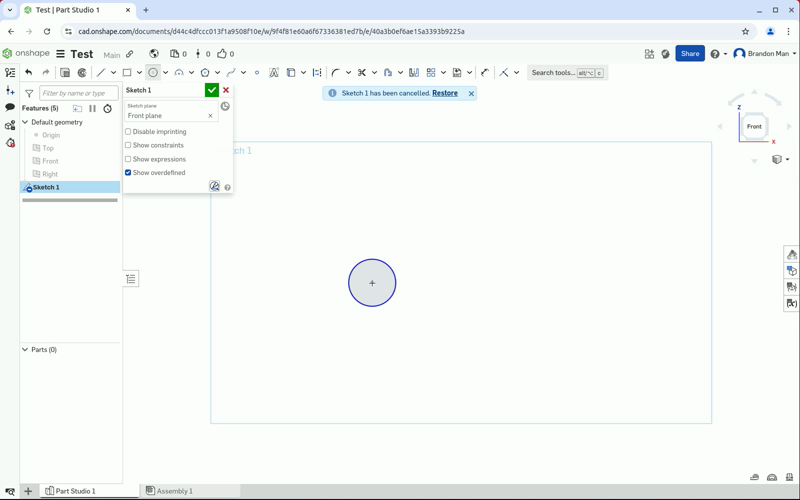
key_up(shift)
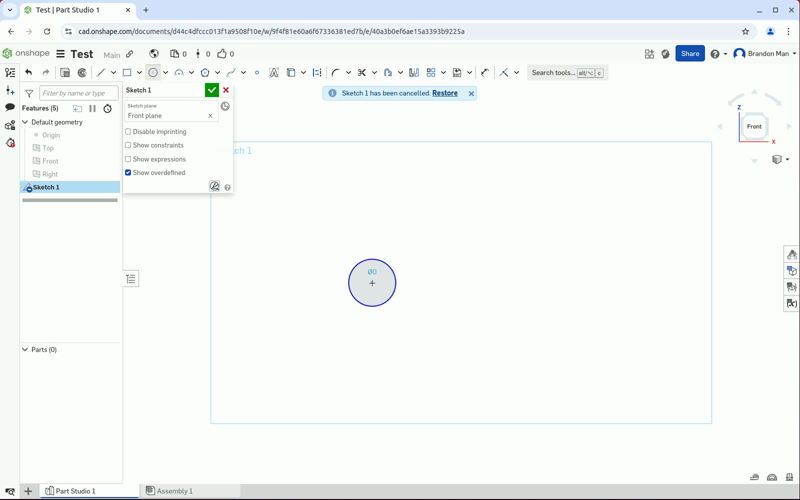
mouse_move(388, 282)
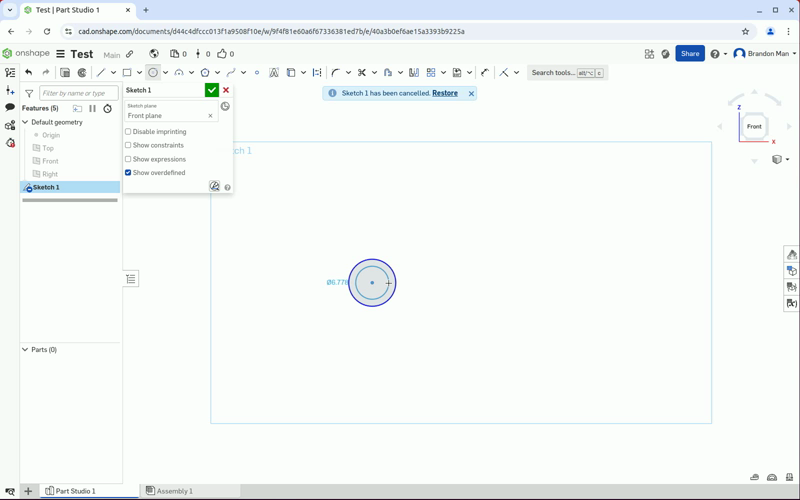
click(388, 282)
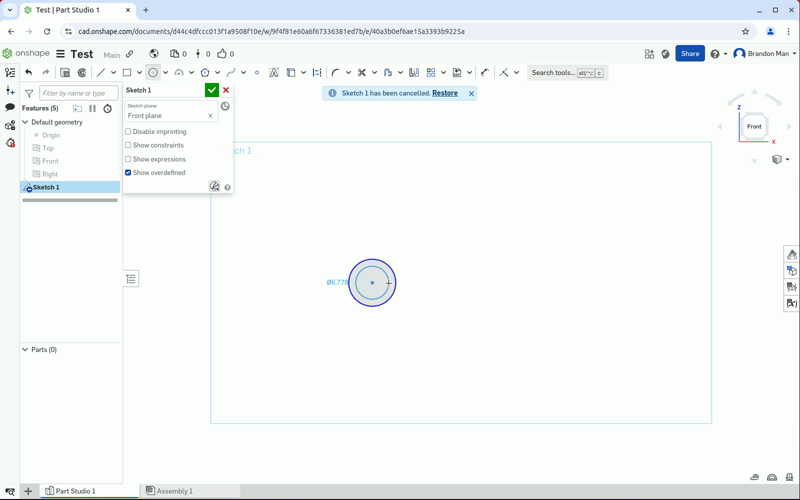
key(esc)
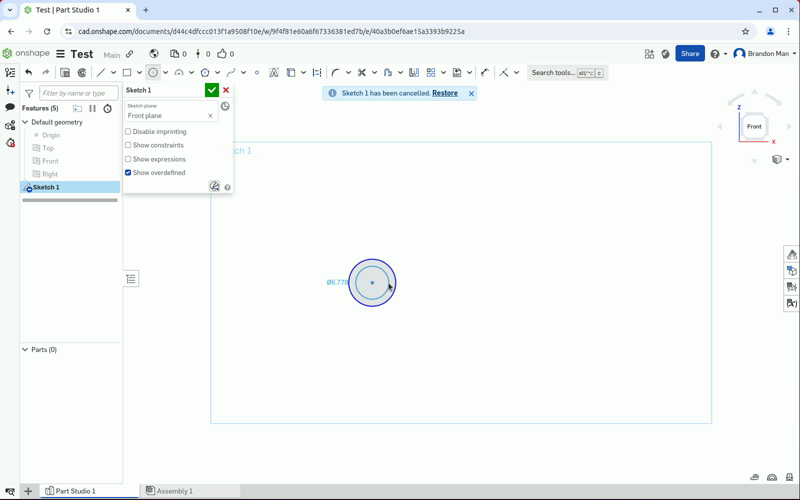
mouse_move(378, 303)
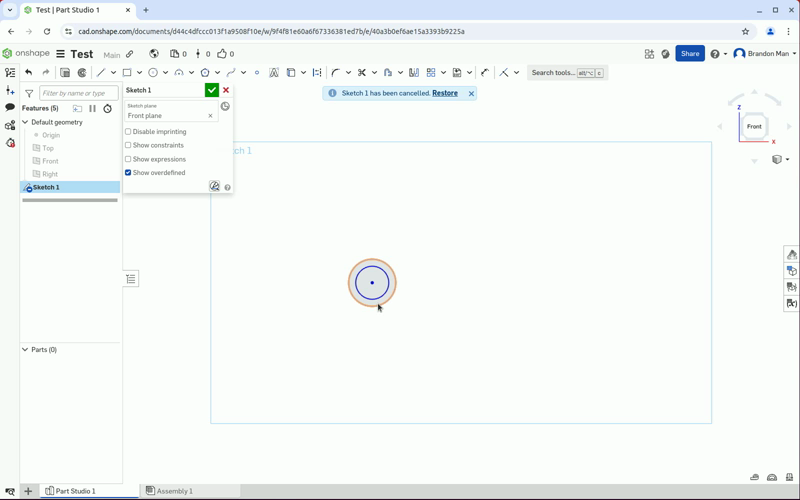
scroll(6)
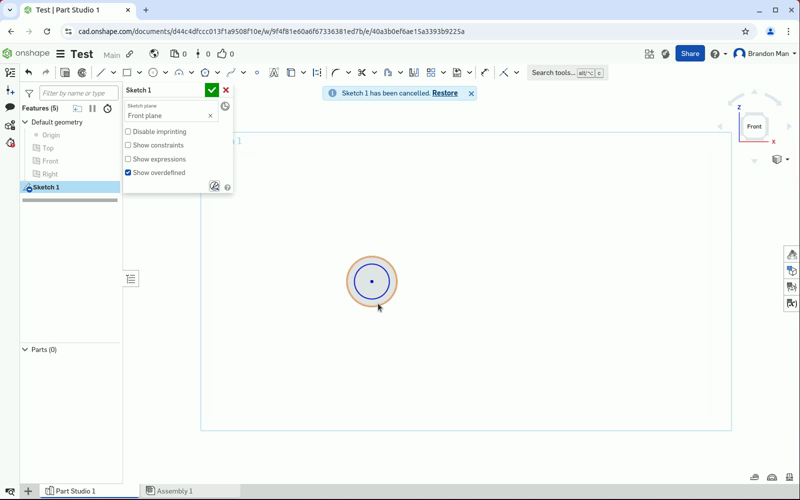
scroll(6)
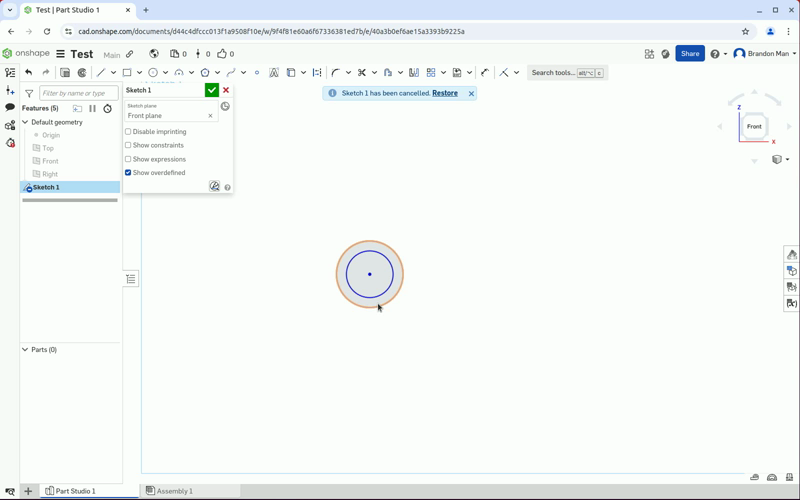
scroll(6)
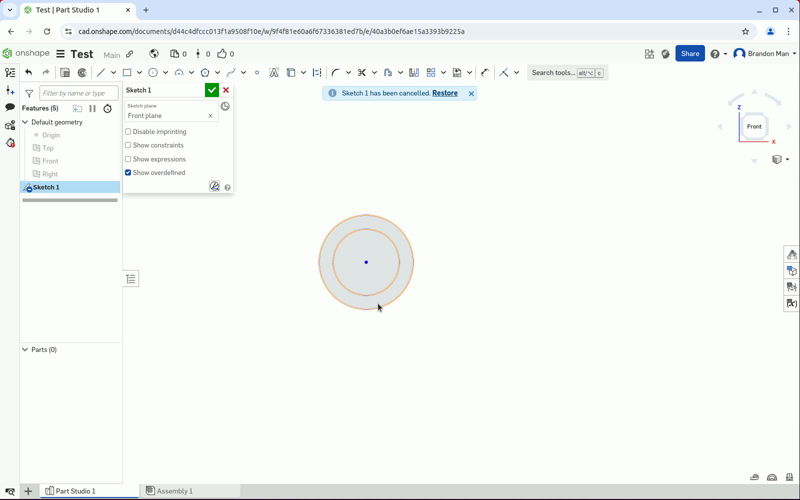
scroll(6)
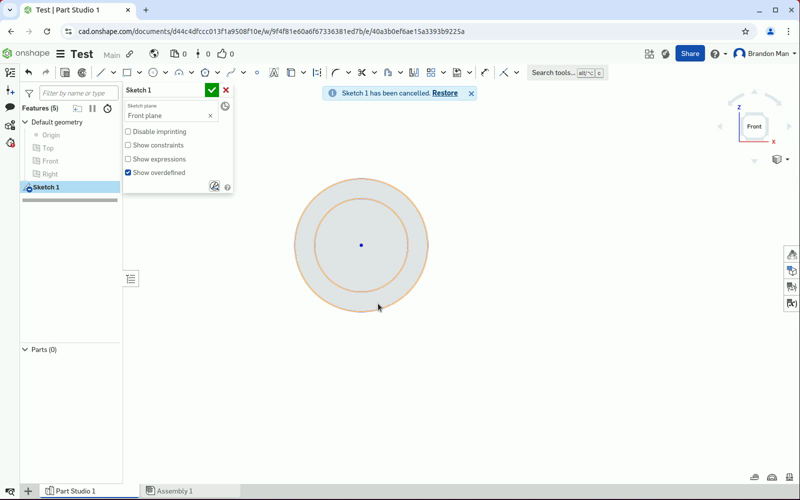
scroll(6)
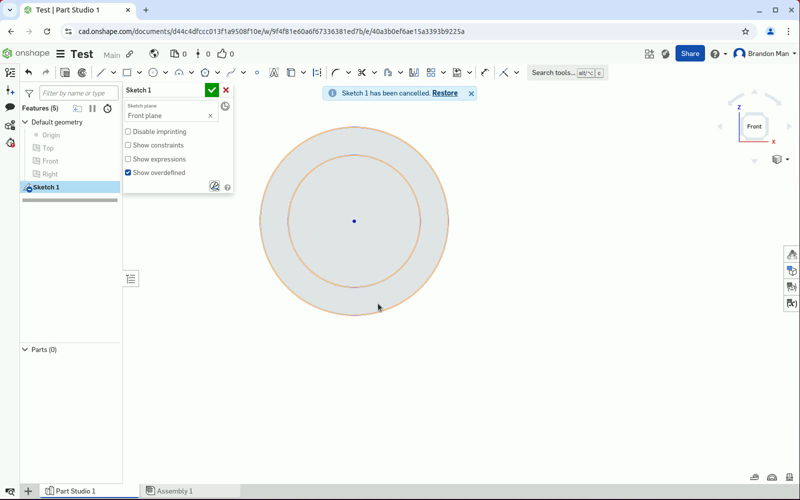
scroll(6)
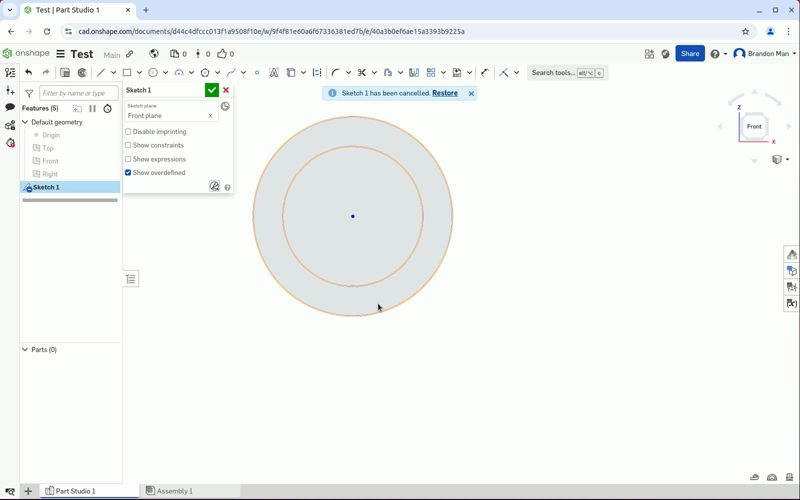
scroll(6)
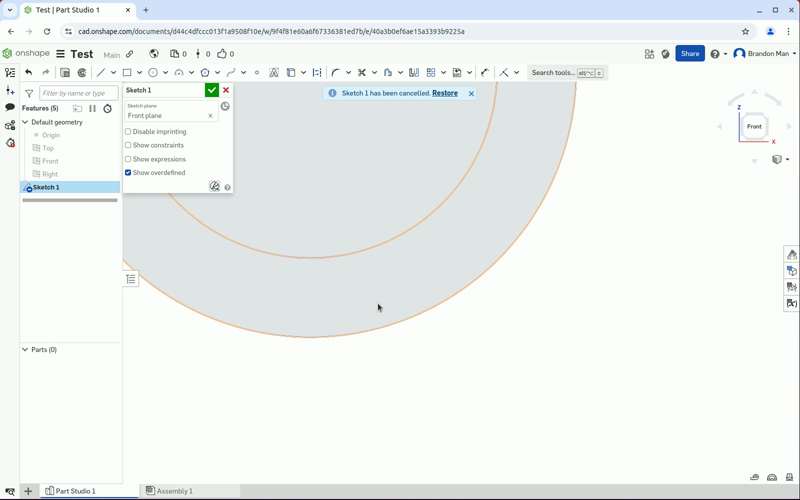
click(378, 303)
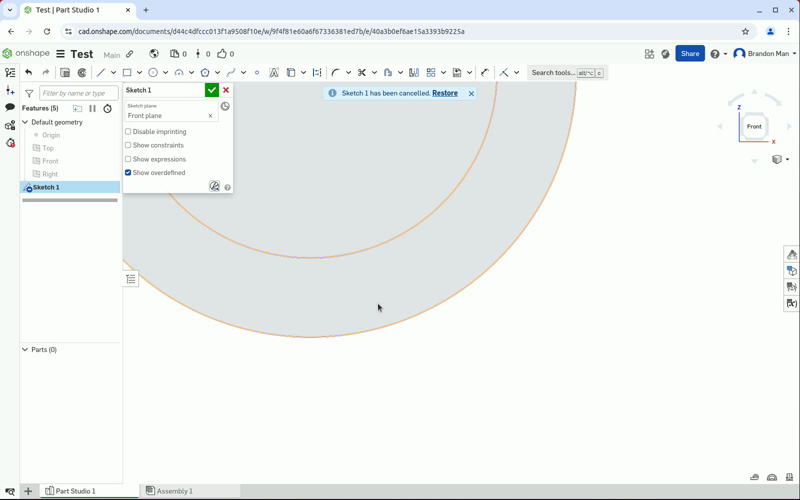
scroll(-6)
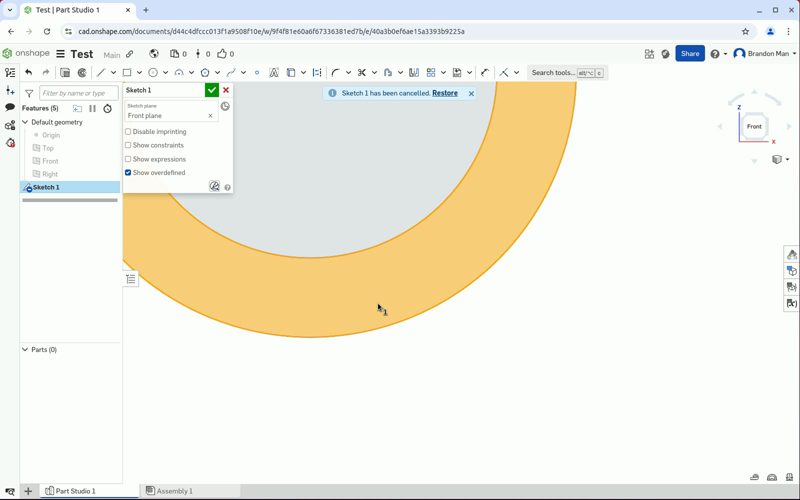
scroll(-6)
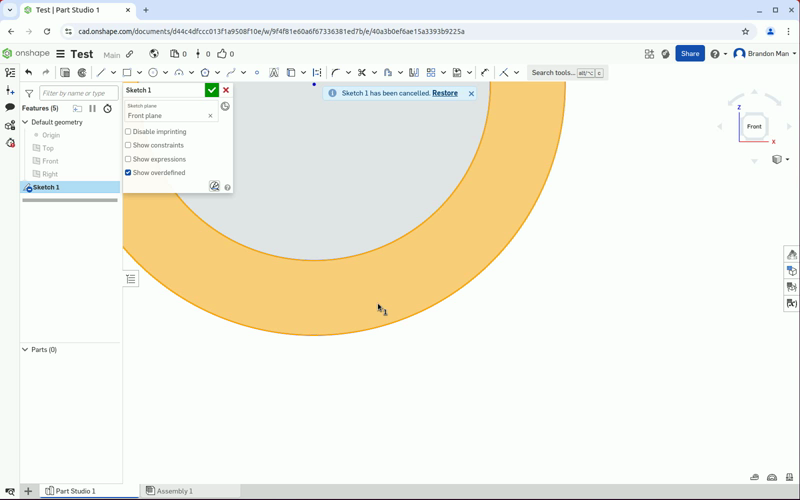
scroll(-6)
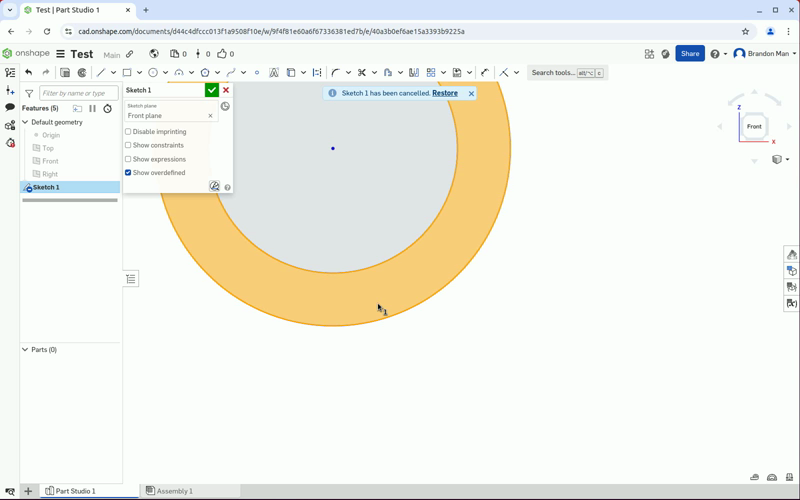
scroll(-6)
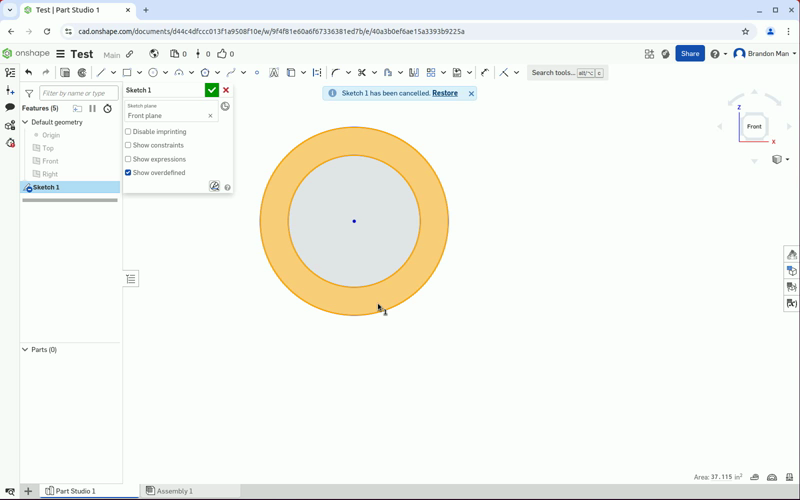
scroll(-6)
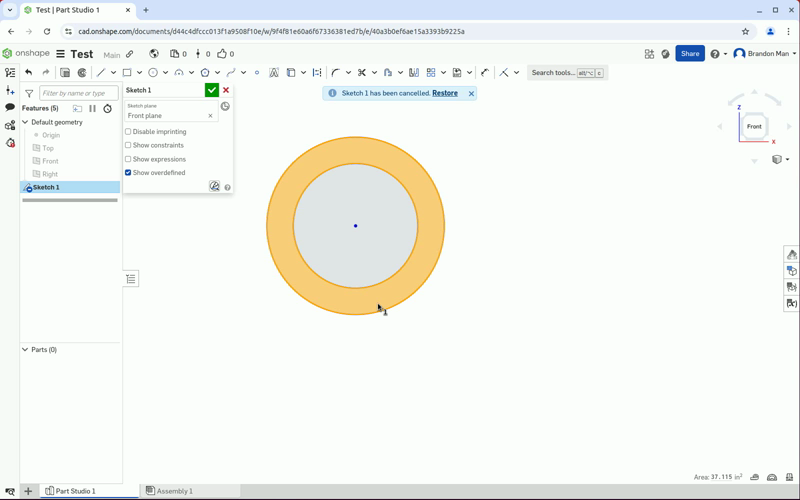
scroll(-6)
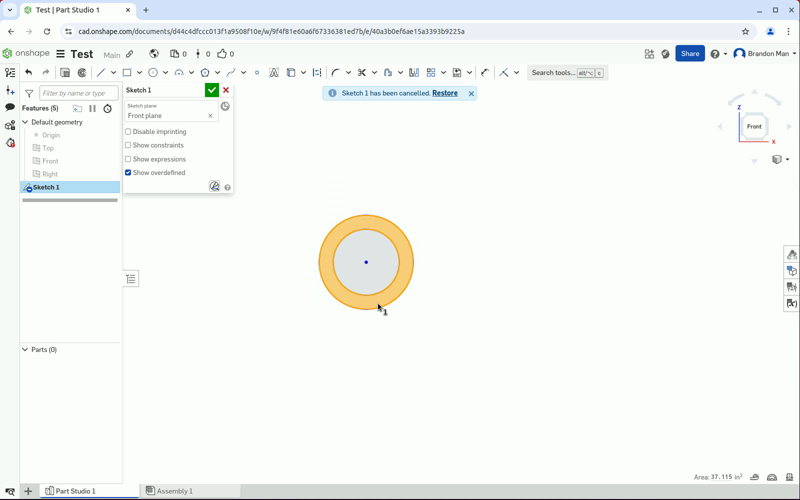
scroll(-6)
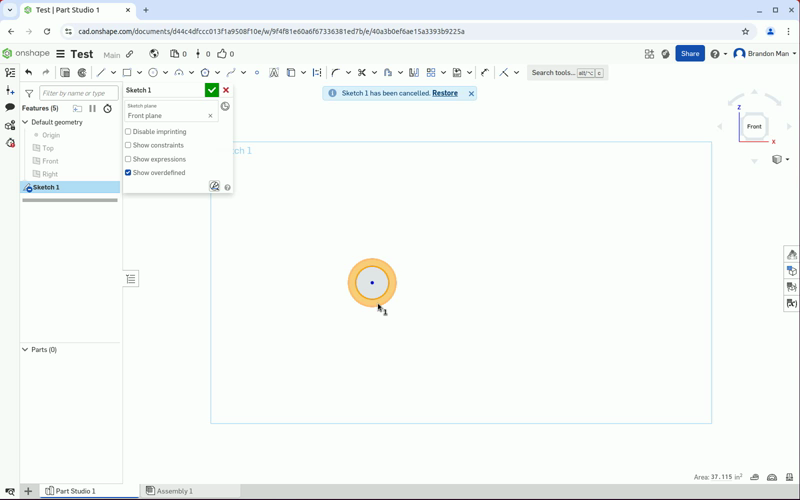
mouse_move(73, 352)
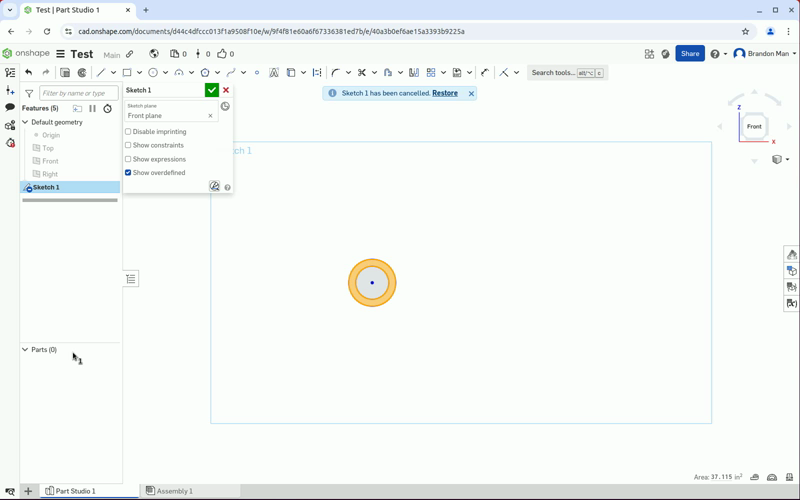
key(shift+y)
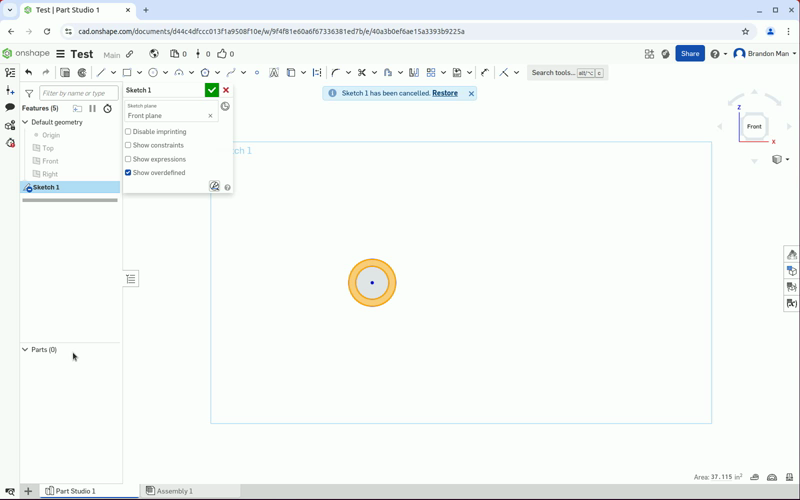
key(shift+e)
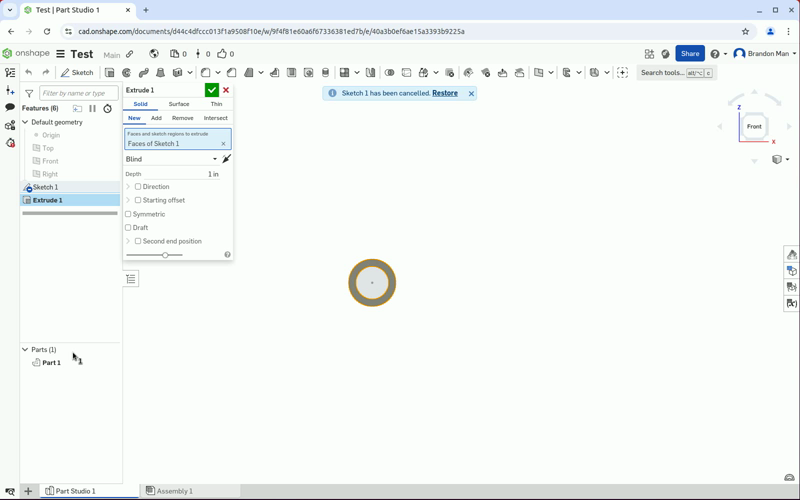
mouse_move(143, 106)
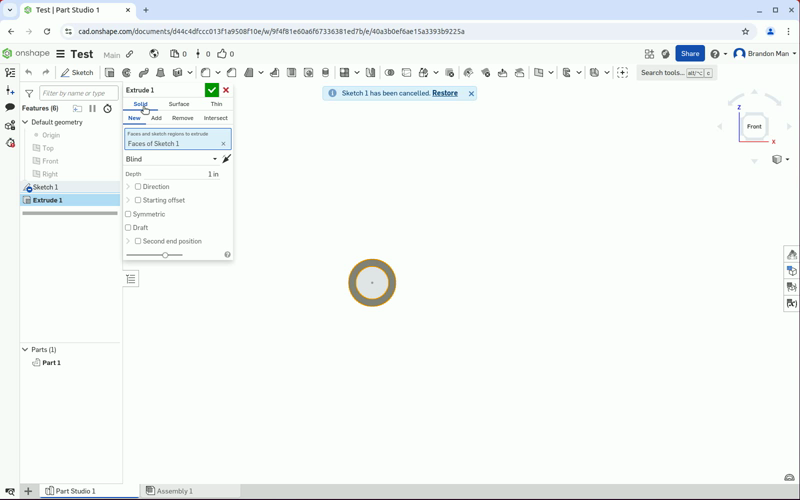
click(143, 106)
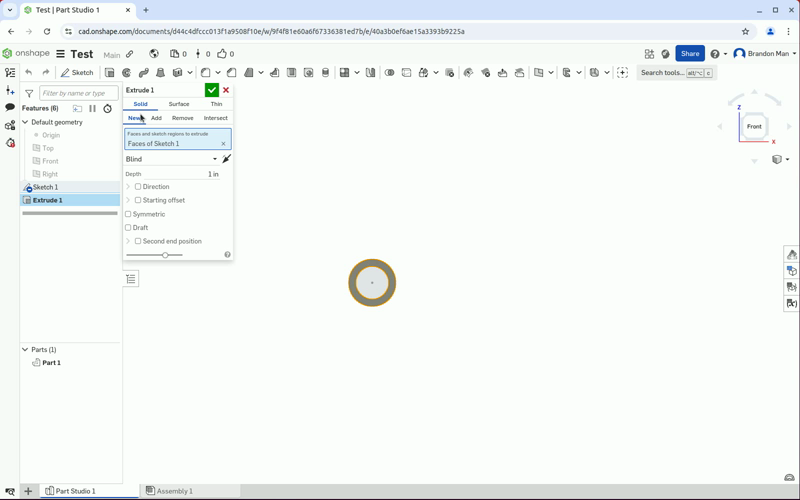
mouse_move(137, 120)
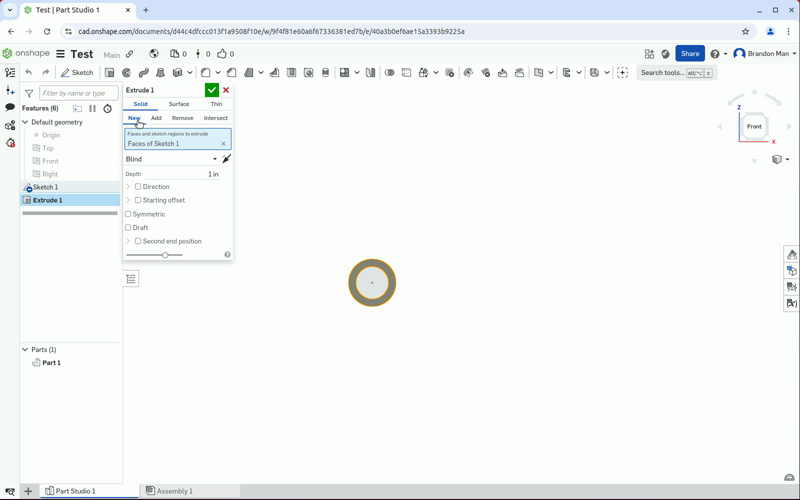
click(137, 120)
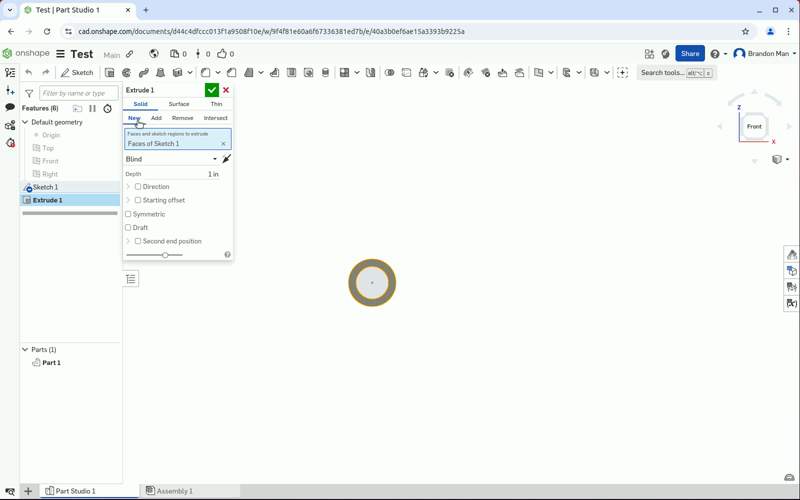
key(tab, 4)
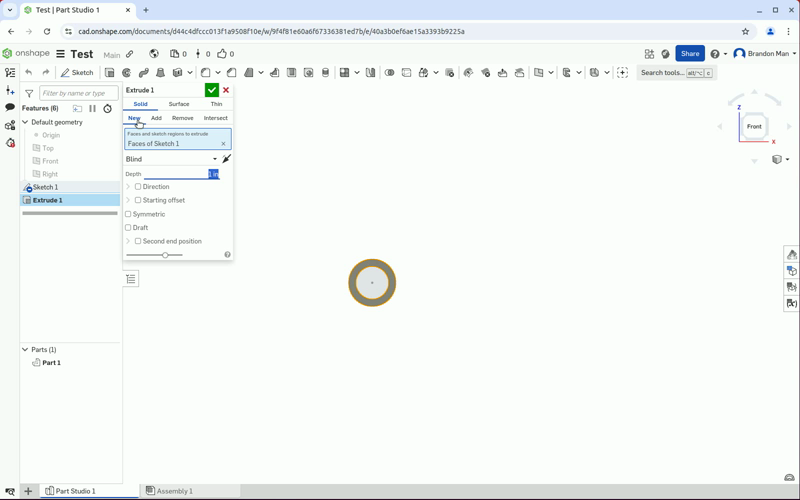
text(2.166)
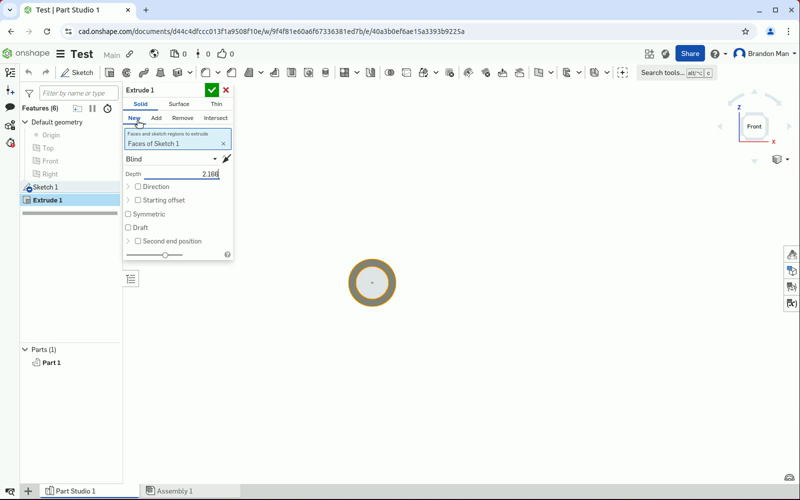
key(enter)
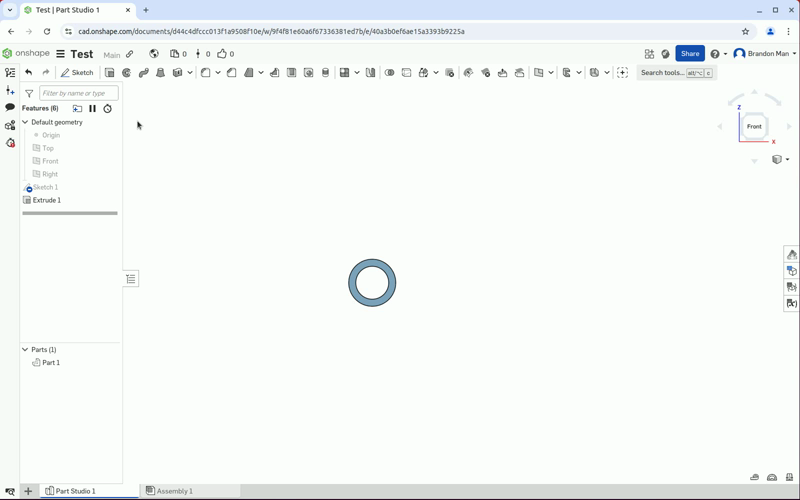
key(shift+h)
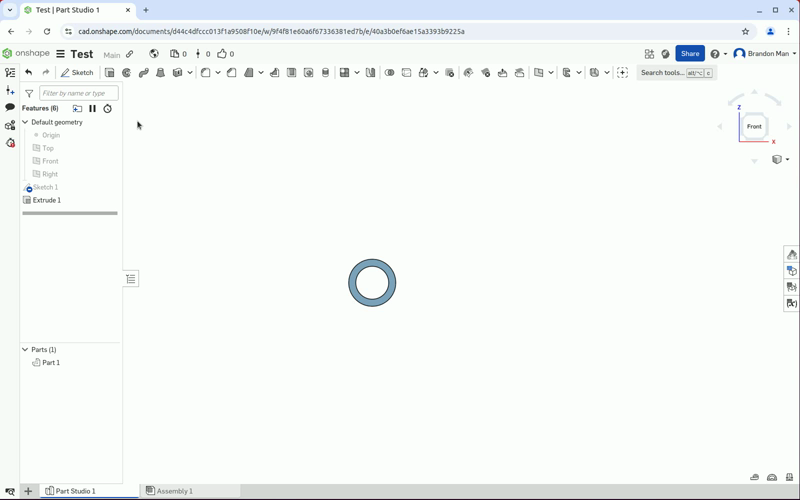
key(shift+h)
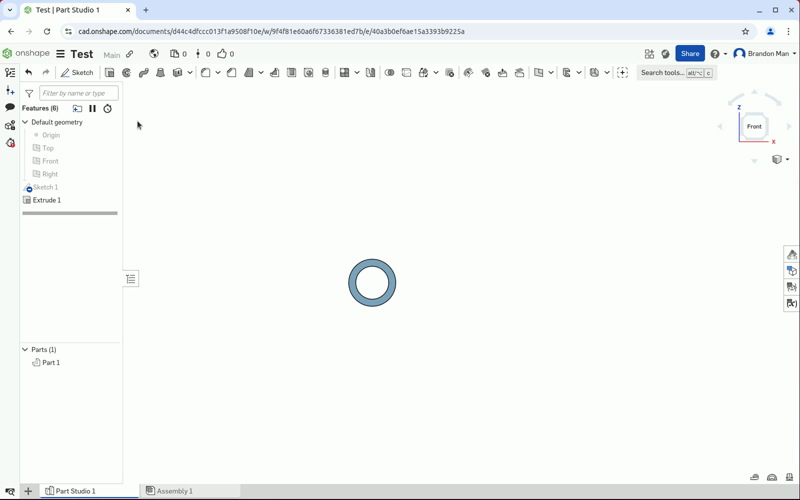
mouse_move(73, 189)
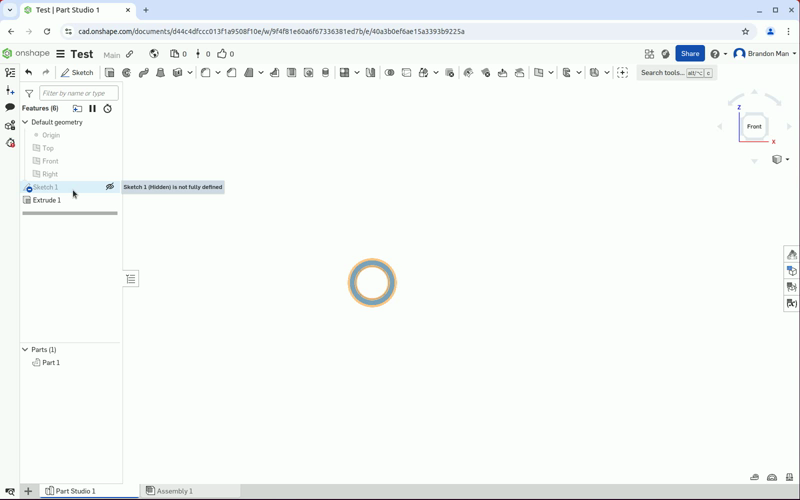
click(73, 189)
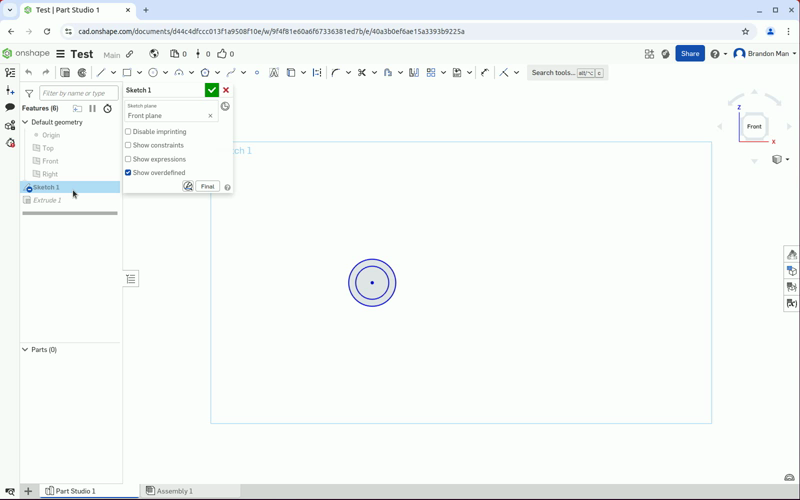
mouse_move(229, 92)
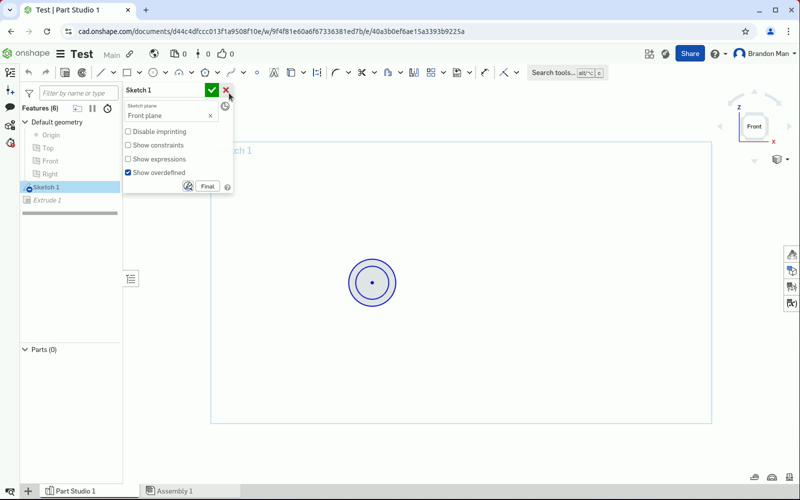
click(229, 92)
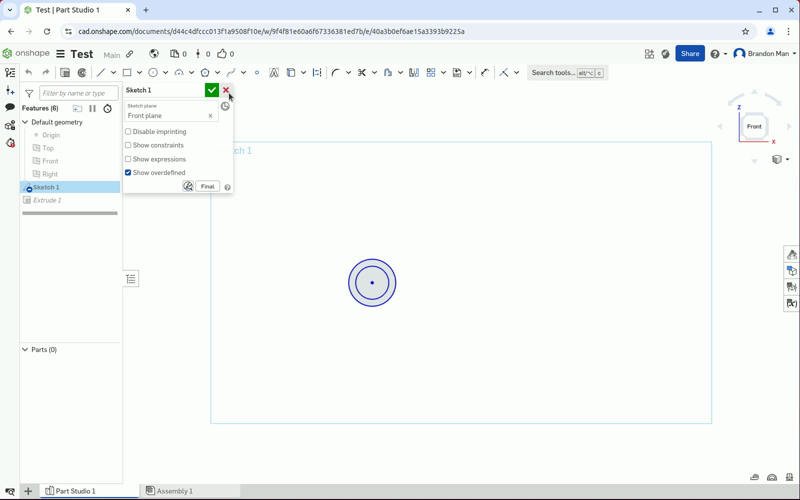
key(shift+s)
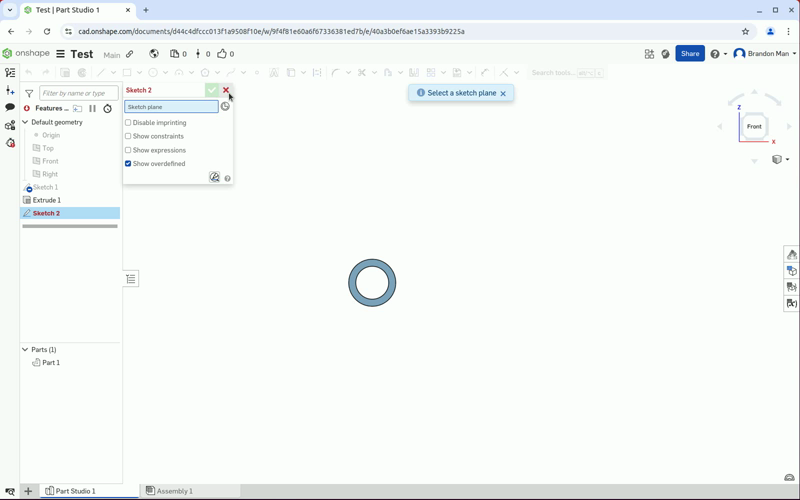
mouse_move(73, 163)
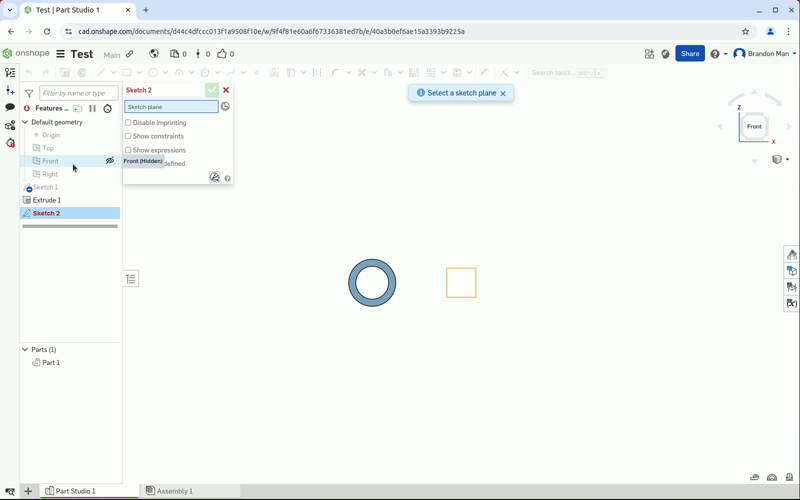
click(73, 163)
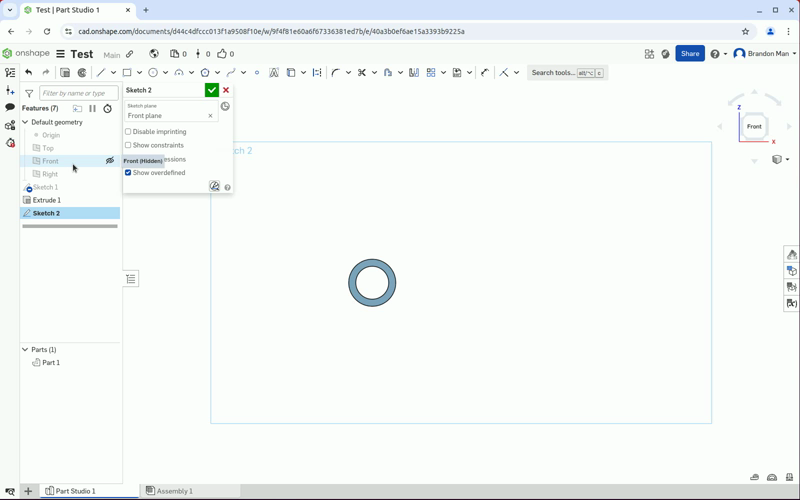
mouse_move(73, 352)
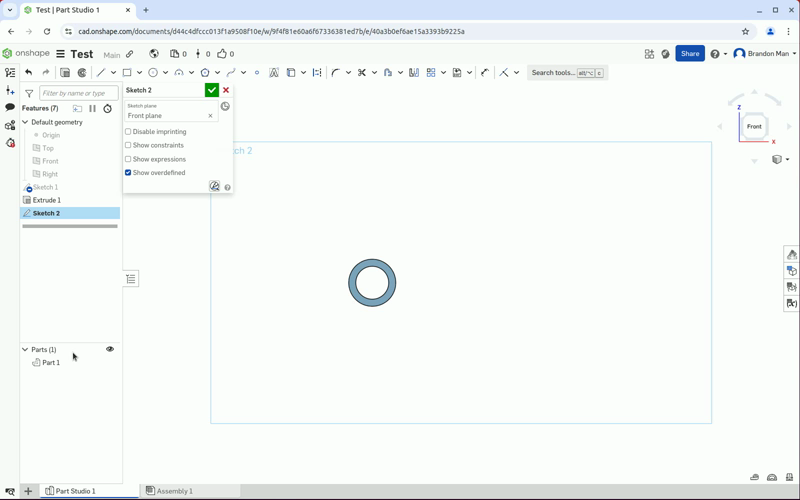
key(y)
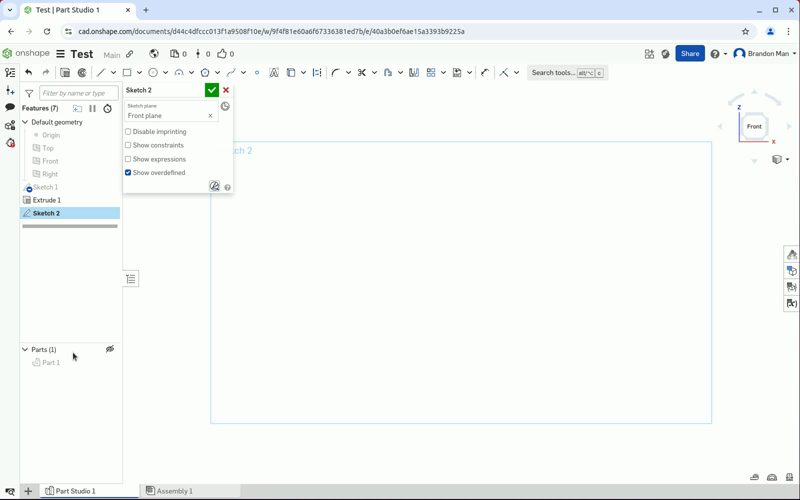
key(l)
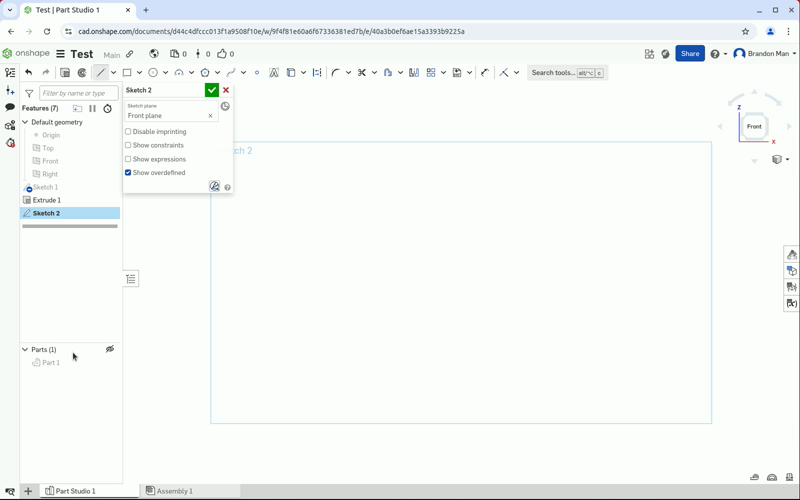
key_down(shift)
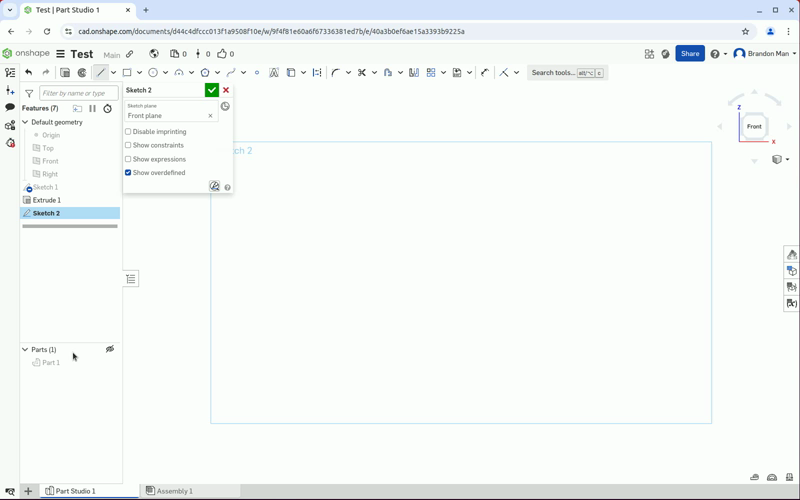
mouse_move(371, 306)
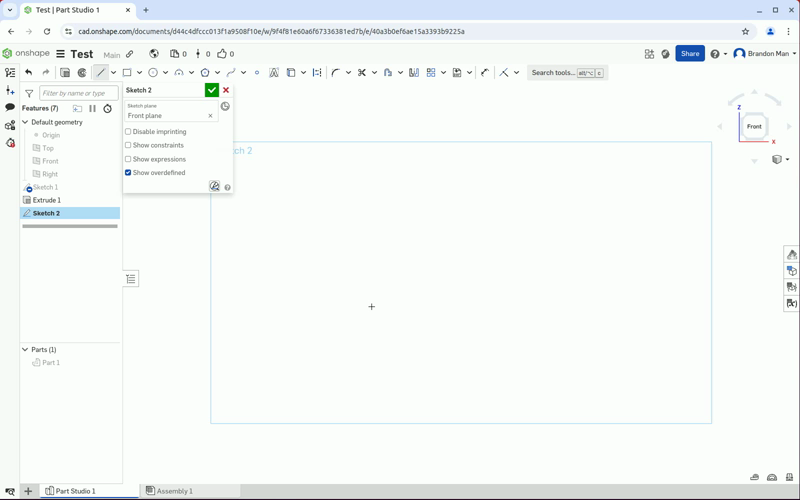
click(371, 306)
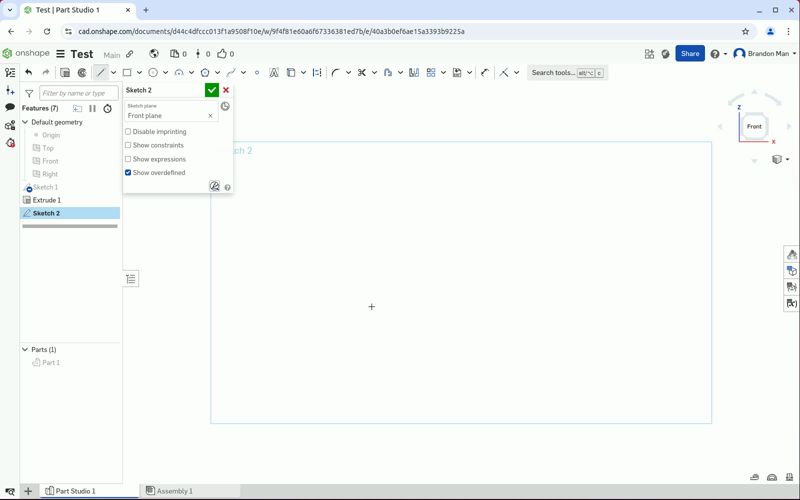
key_up(shift)
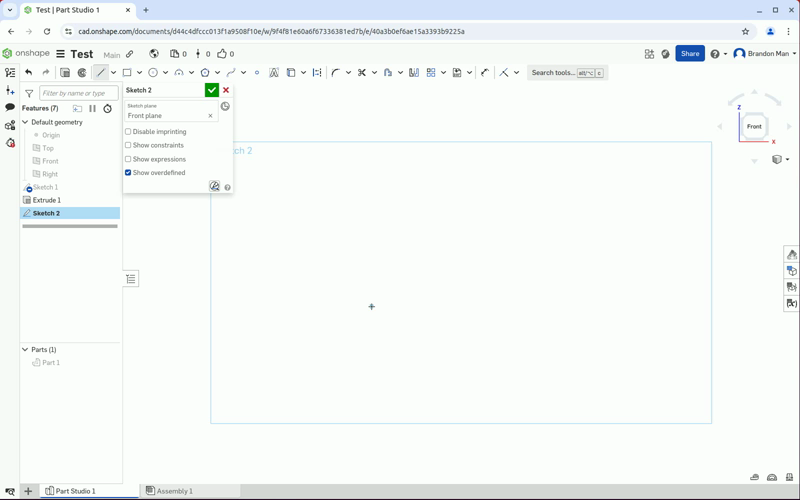
key_down(shift)
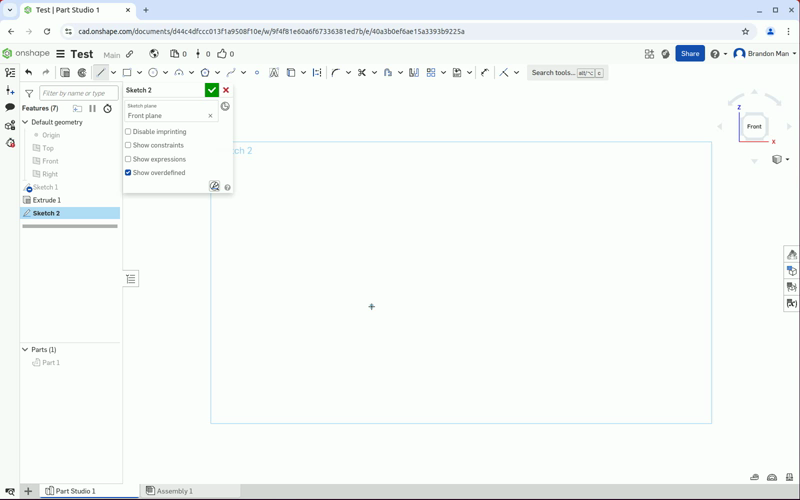
mouse_move(461, 349)
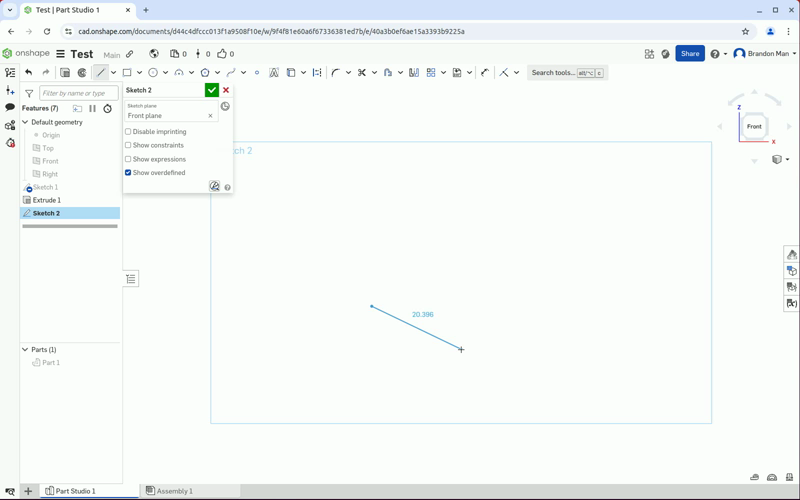
click(461, 349)
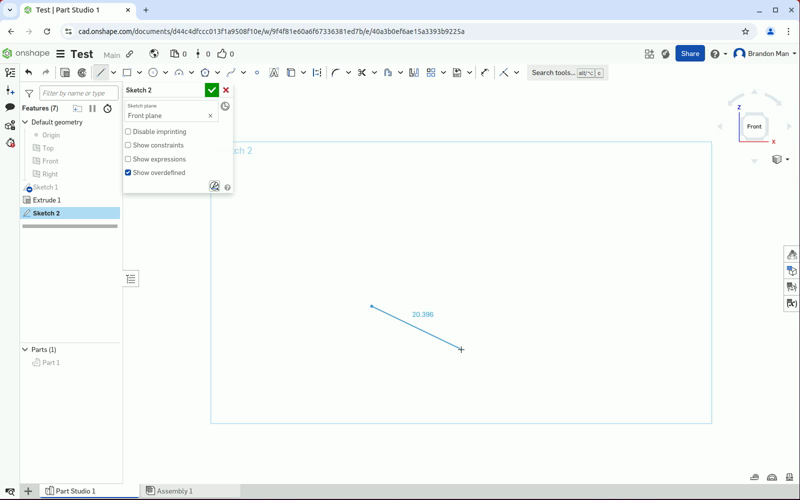
key_up(shift)
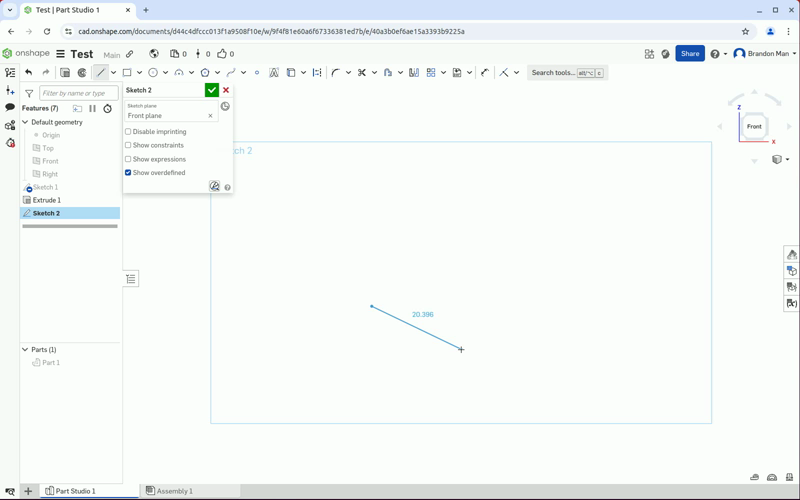
key_down(shift)
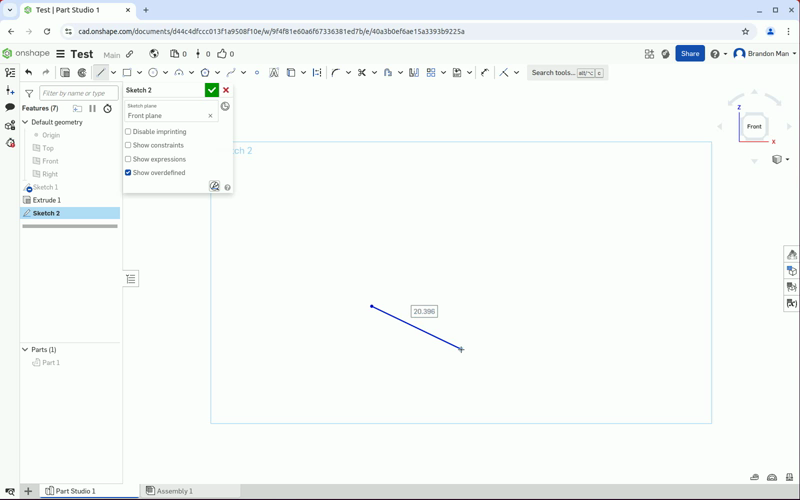
mouse_move(549, 306)
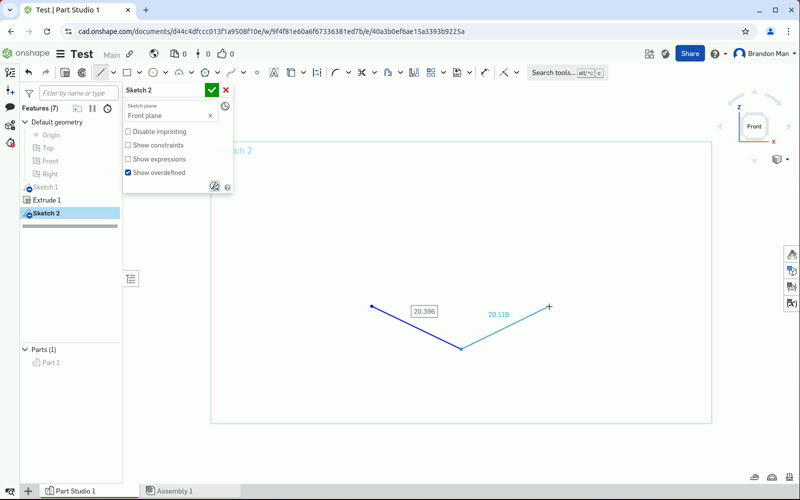
click(549, 306)
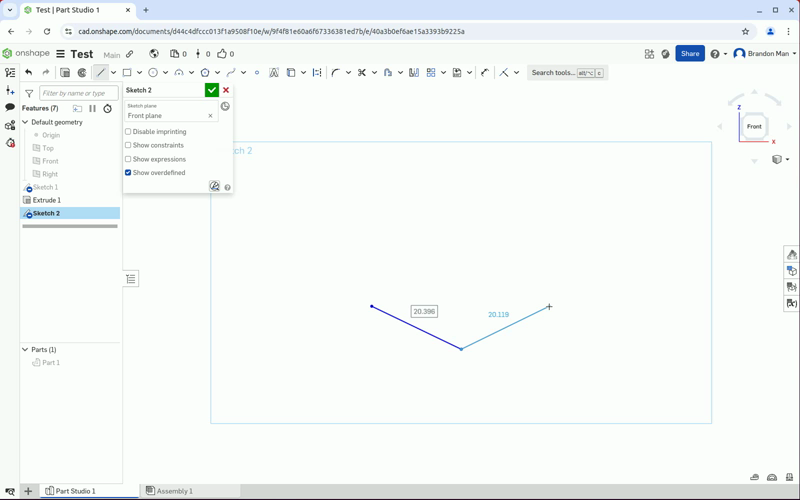
key_up(shift)
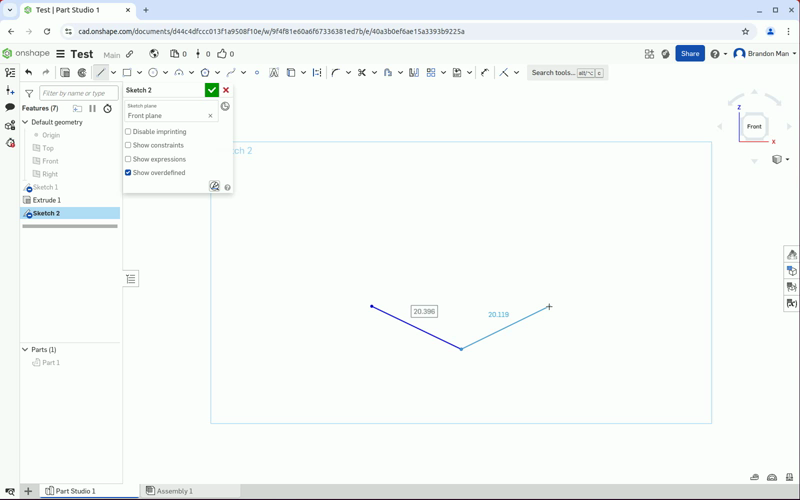
key_down(shift)
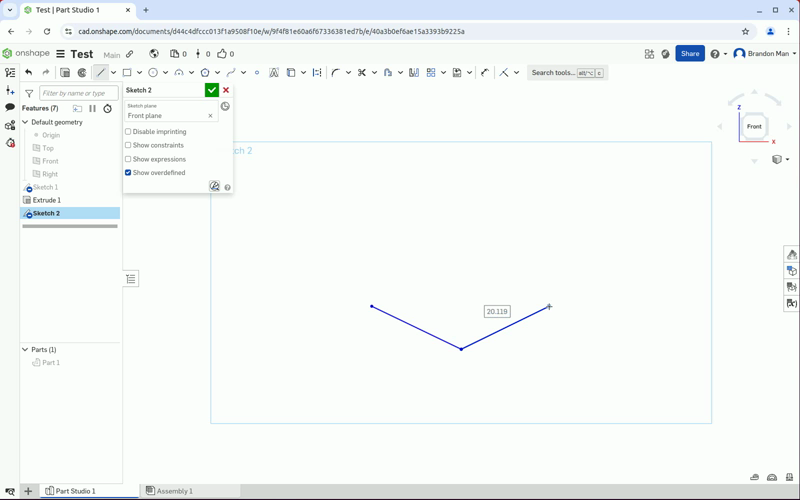
mouse_move(461, 306)
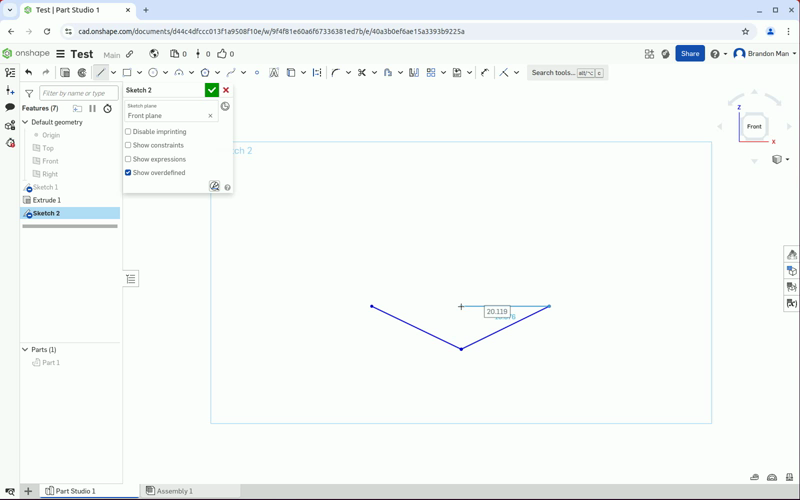
click(461, 306)
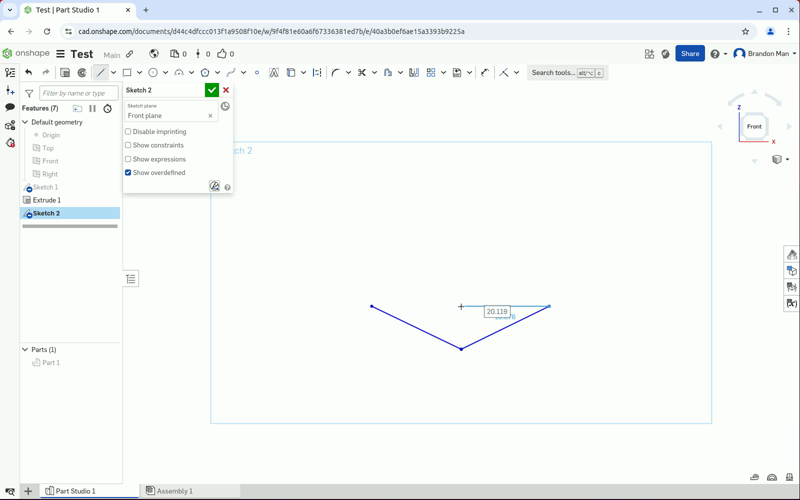
key_up(shift)
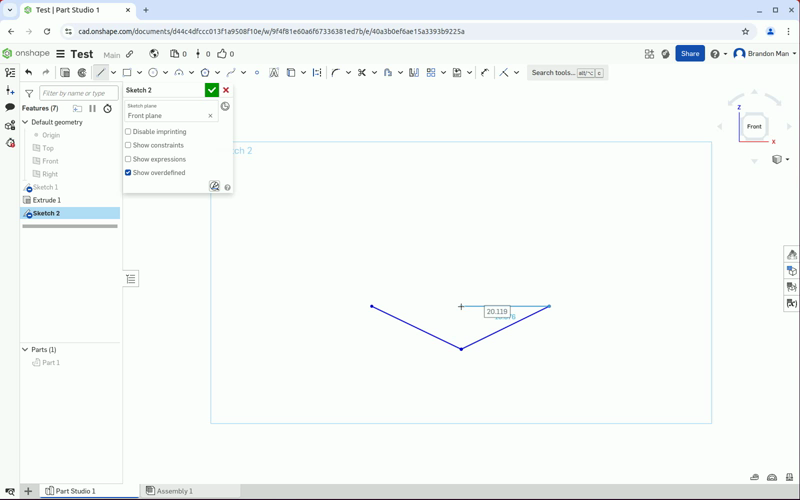
key_down(shift)
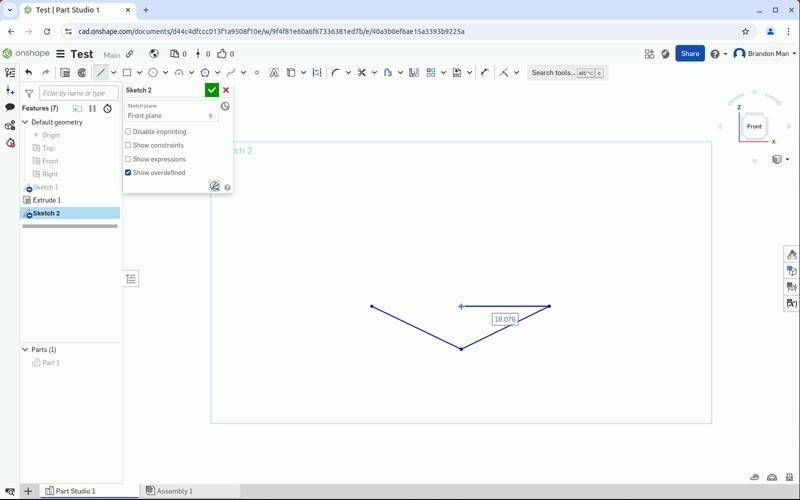
mouse_move(371, 306)
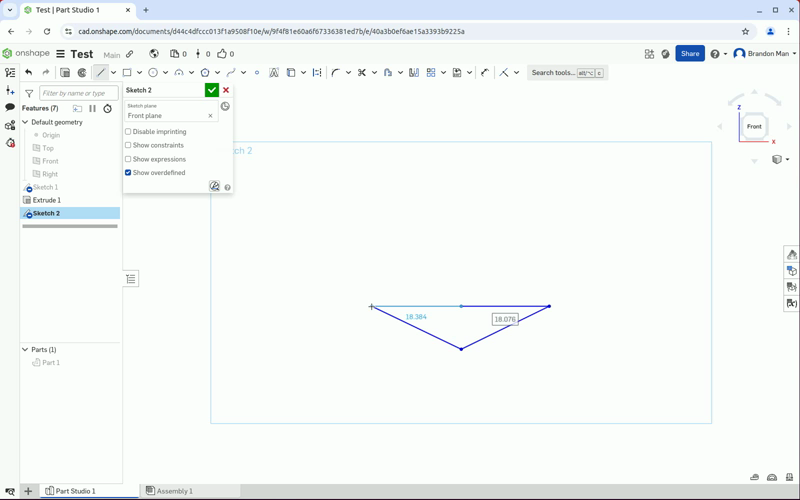
key_up(shift)
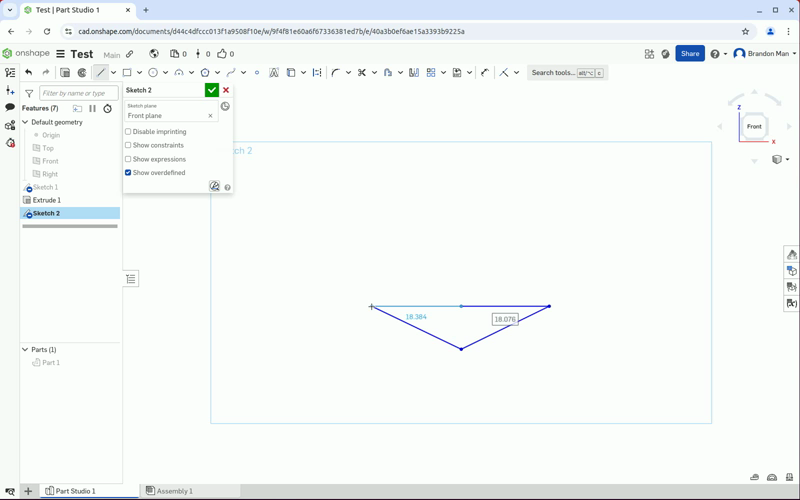
click(371, 306)
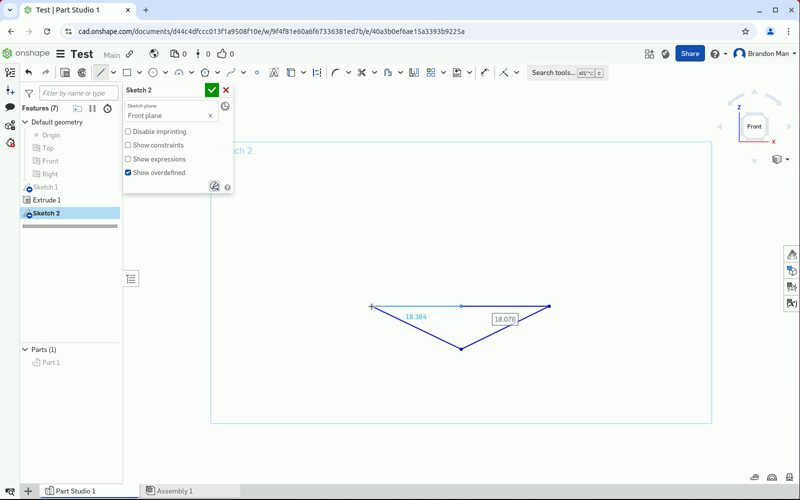
key(esc)
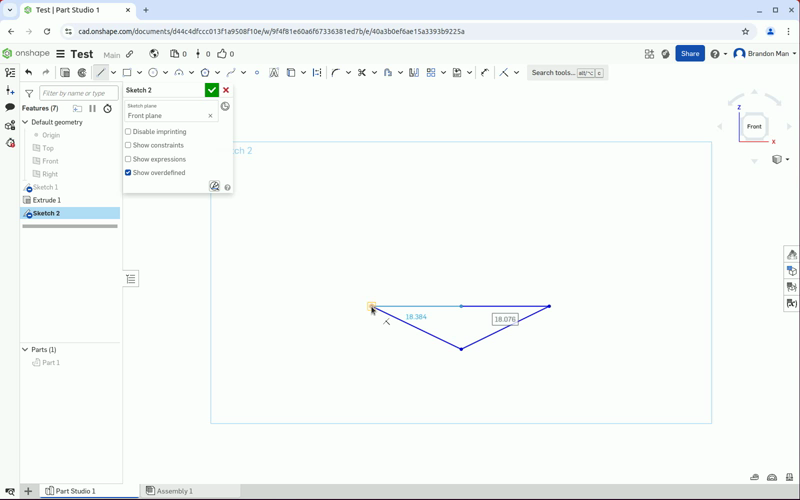
mouse_move(505, 319)
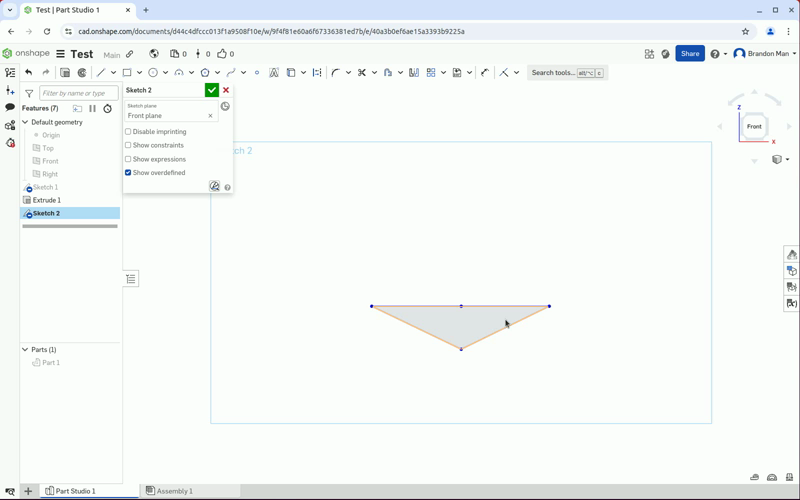
click(505, 319)
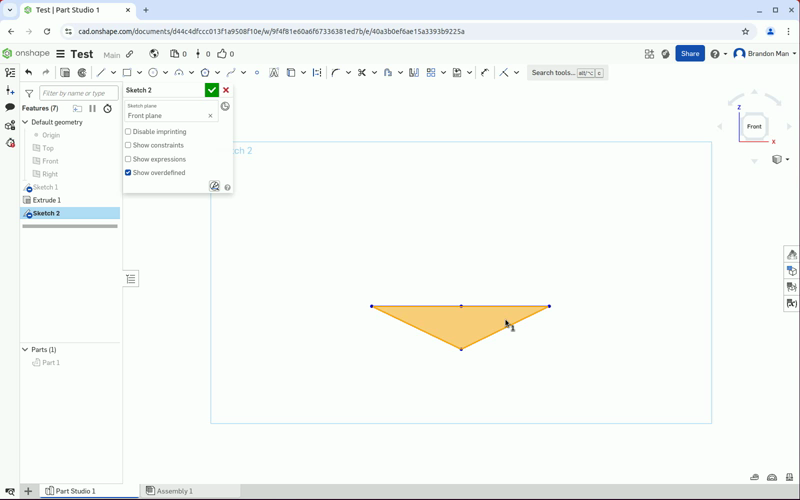
mouse_move(73, 352)
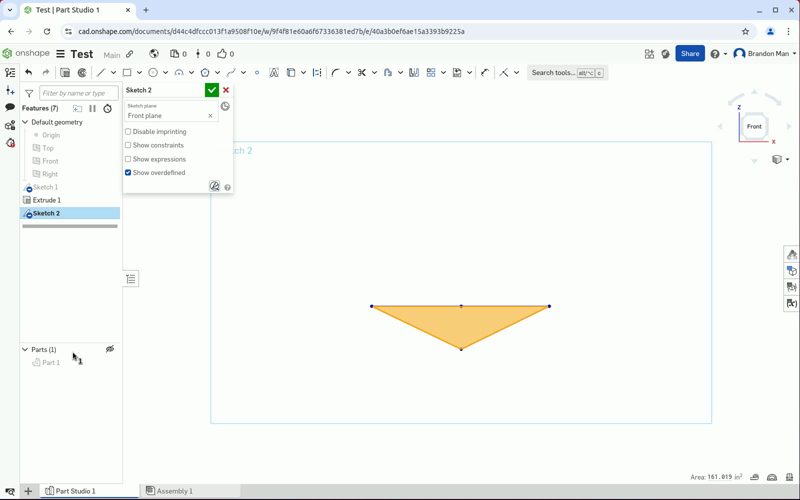
key(shift+y)
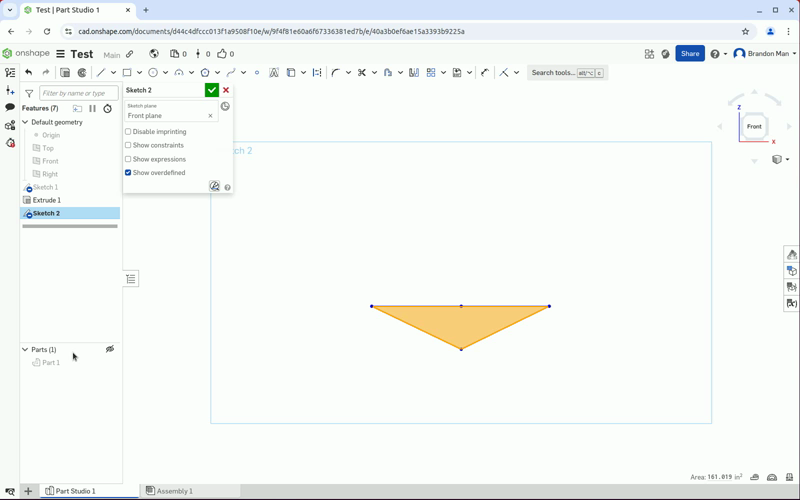
key(shift+e)
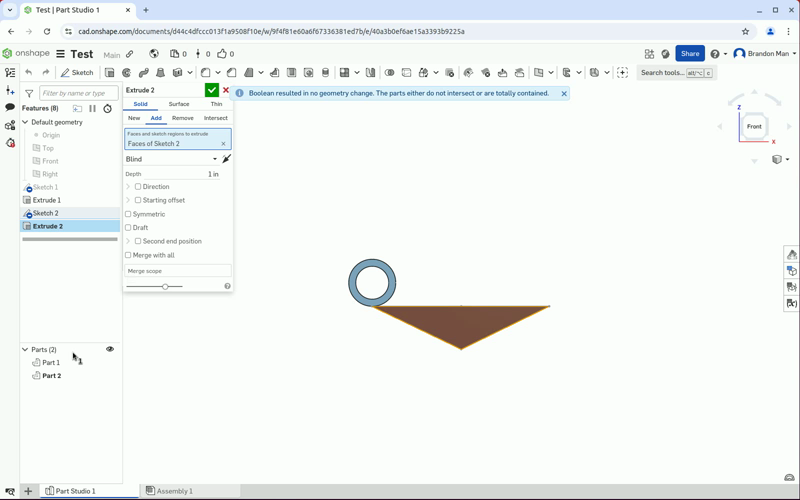
mouse_move(143, 106)
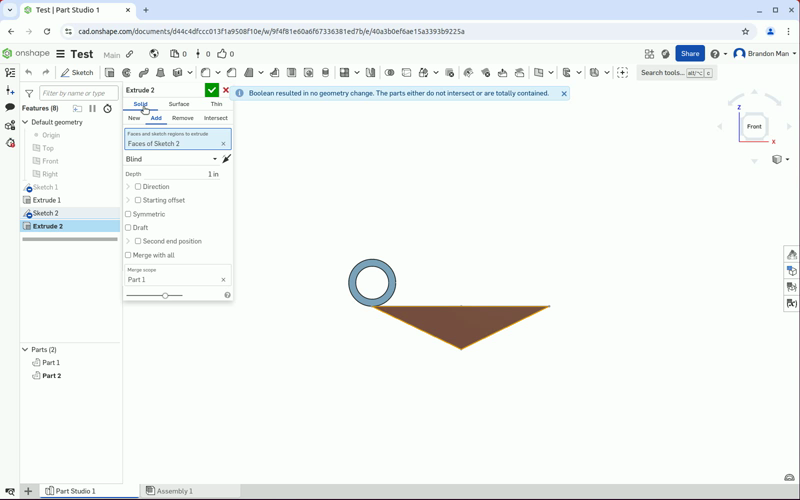
click(143, 106)
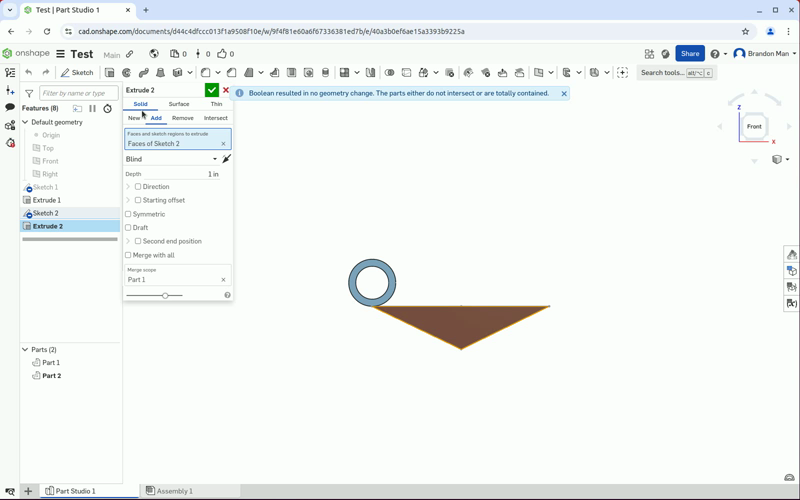
mouse_move(137, 120)
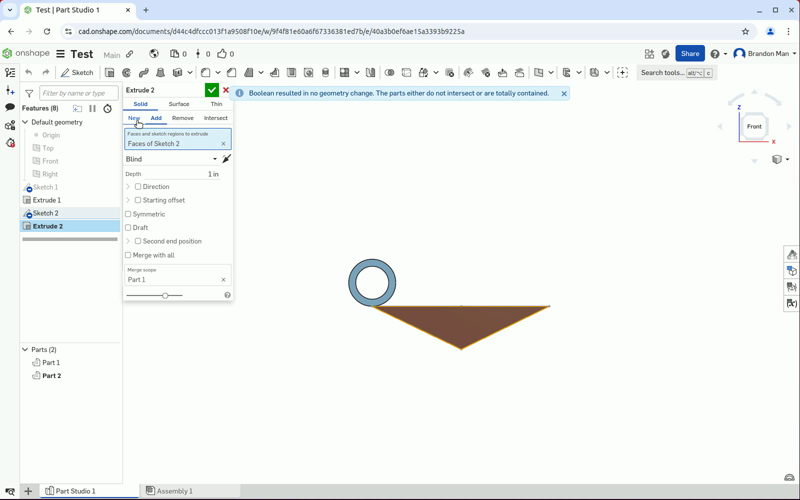
click(137, 120)
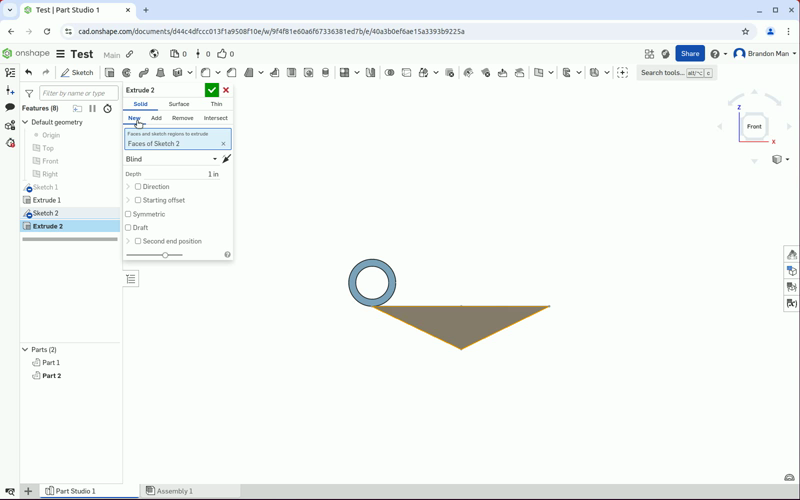
key(tab, 4)
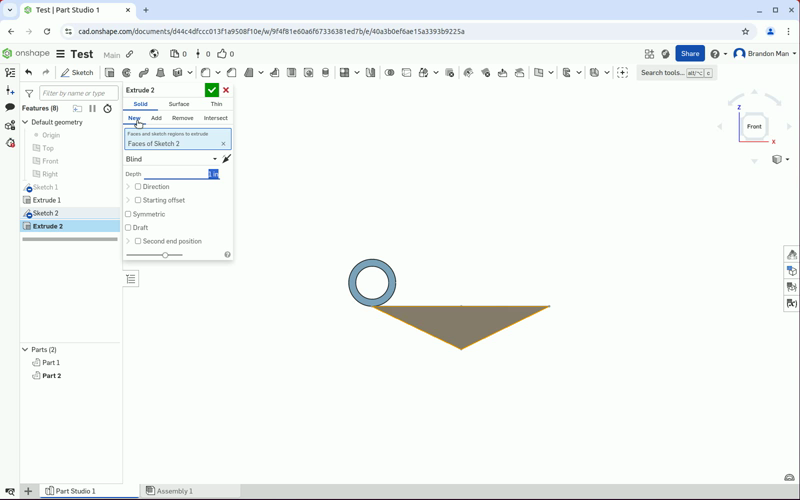
text(2.166)
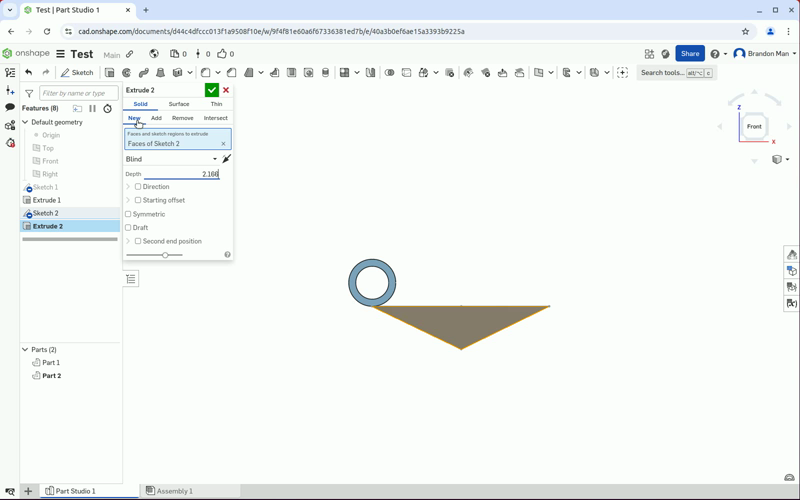
key(enter)
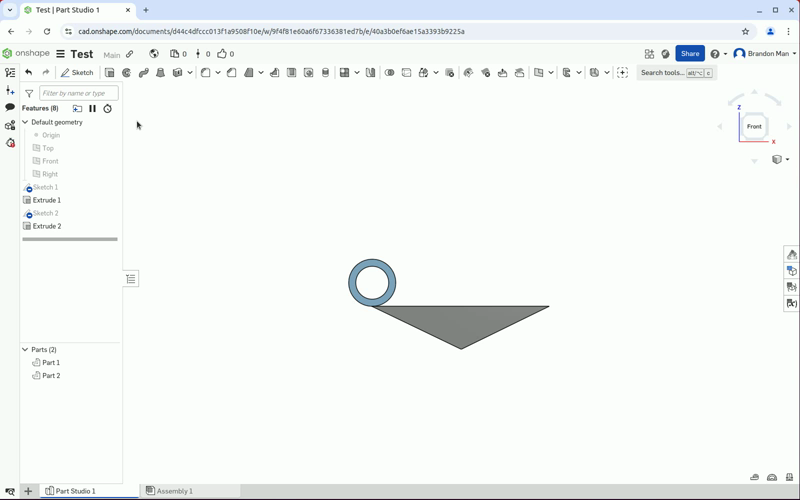
key(shift+h)
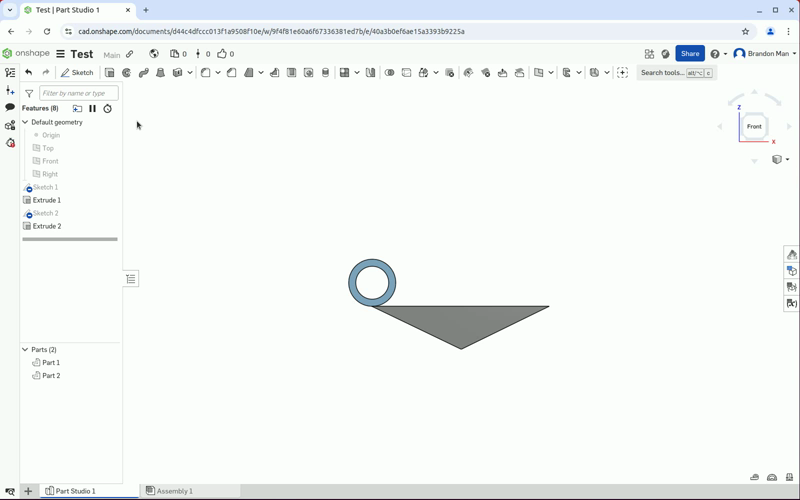
key(shift+h)
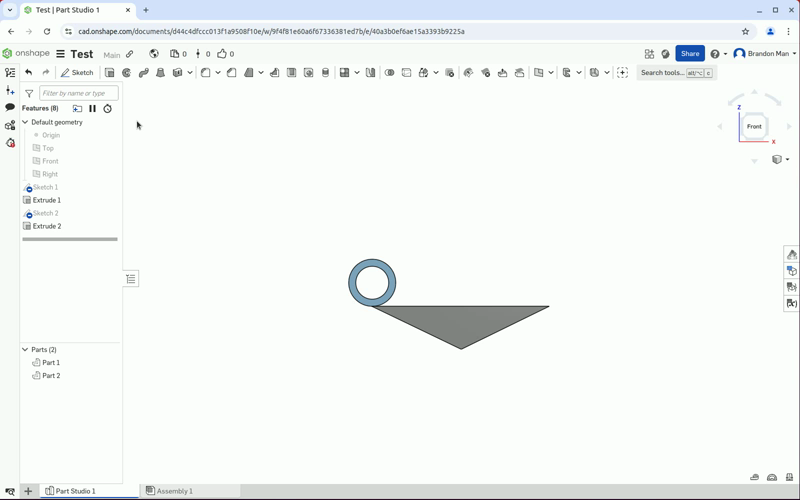
mouse_move(73, 189)
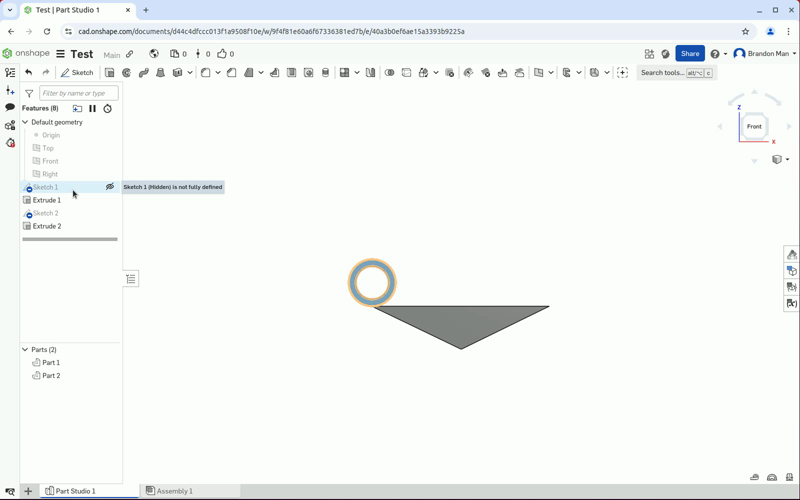
click(73, 189)
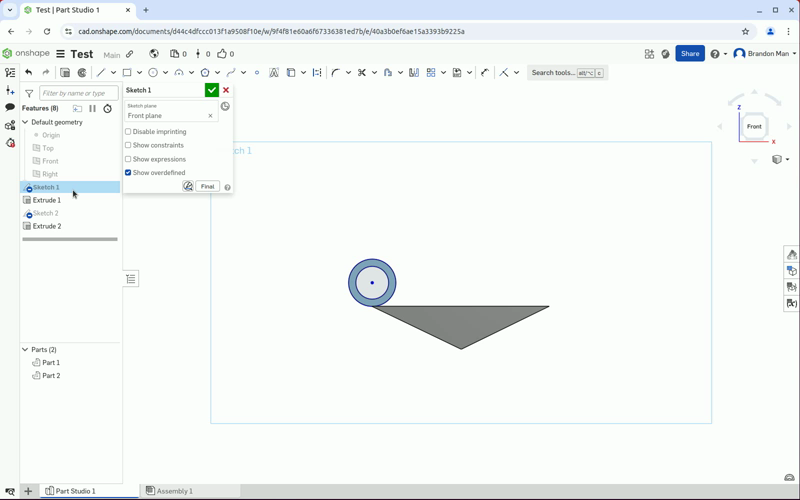
mouse_move(229, 92)
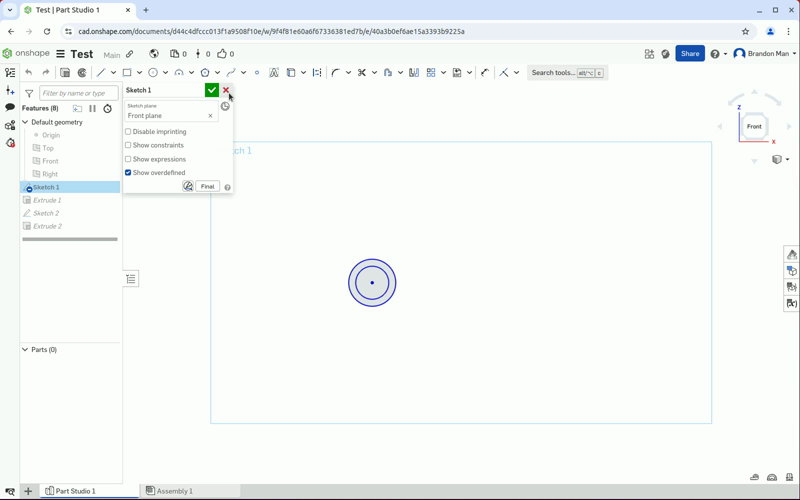
click(229, 92)
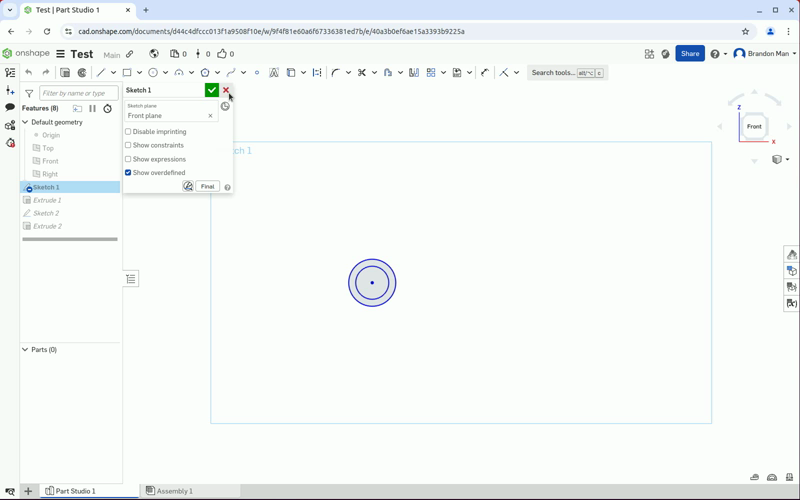
key(shift+s)
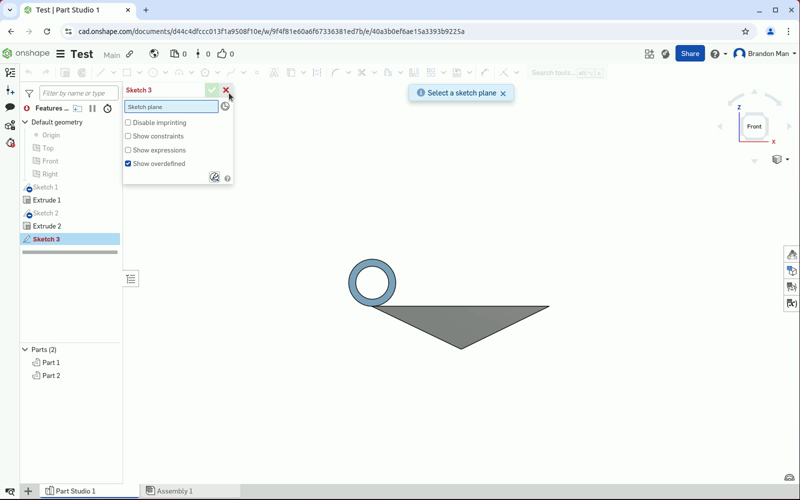
mouse_move(73, 163)
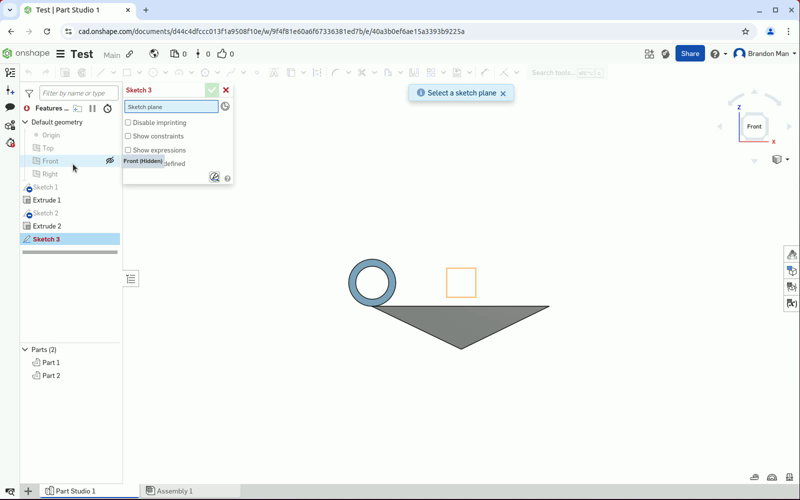
click(73, 163)
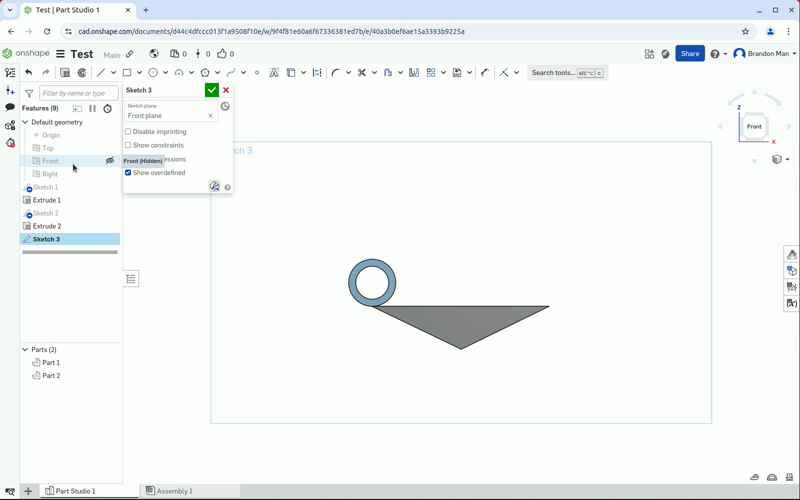
mouse_move(73, 352)
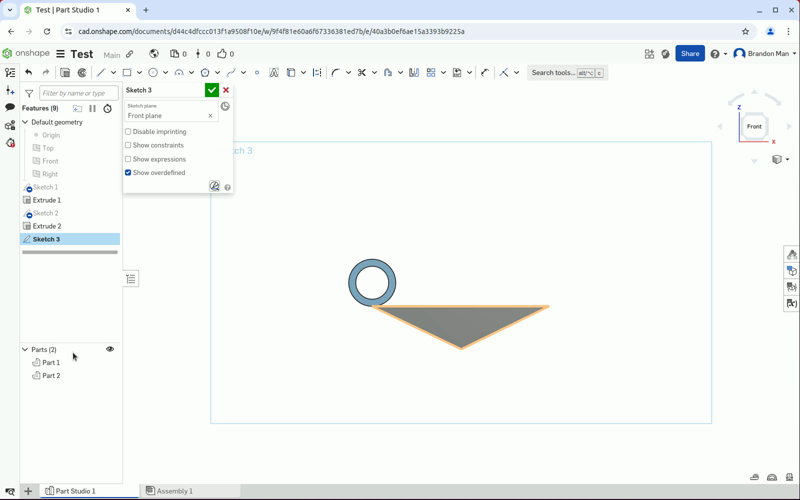
key(y)
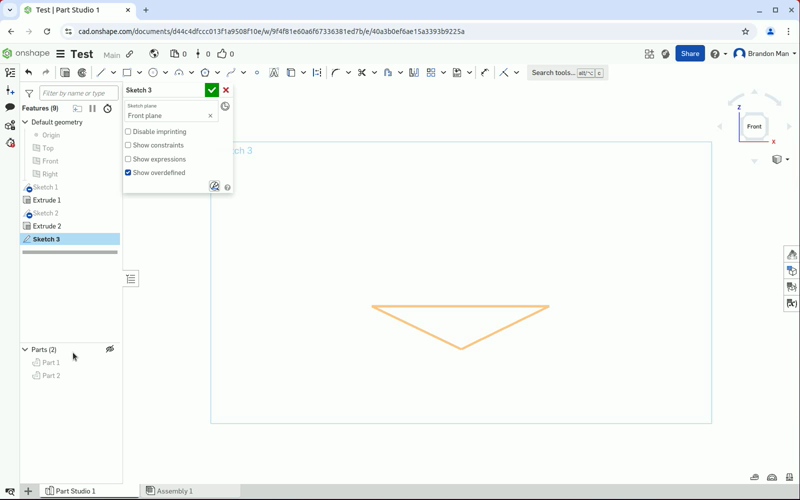
key(l)
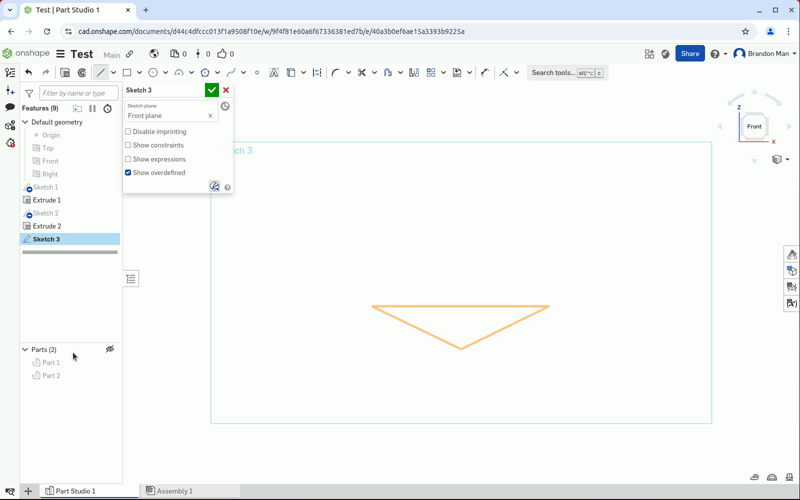
key_down(shift)
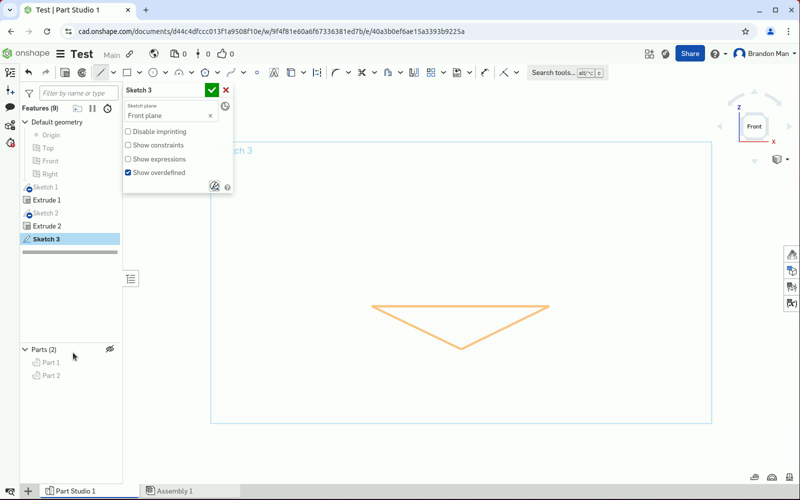
mouse_move(371, 259)
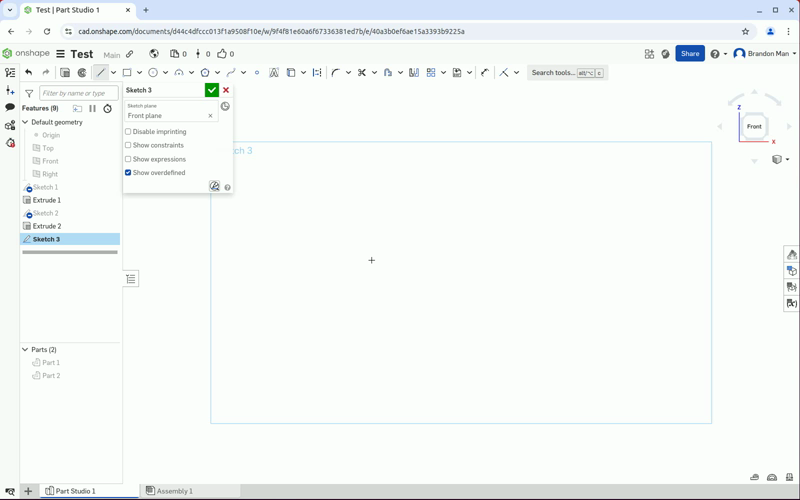
click(371, 259)
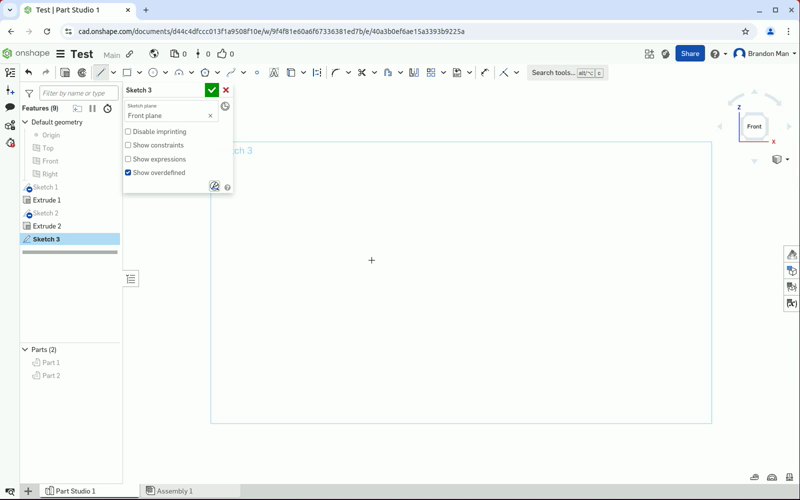
key_up(shift)
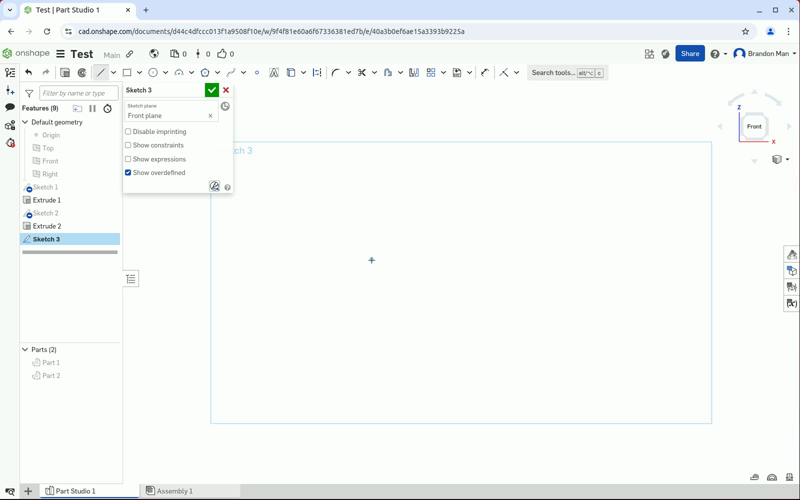
key_down(shift)
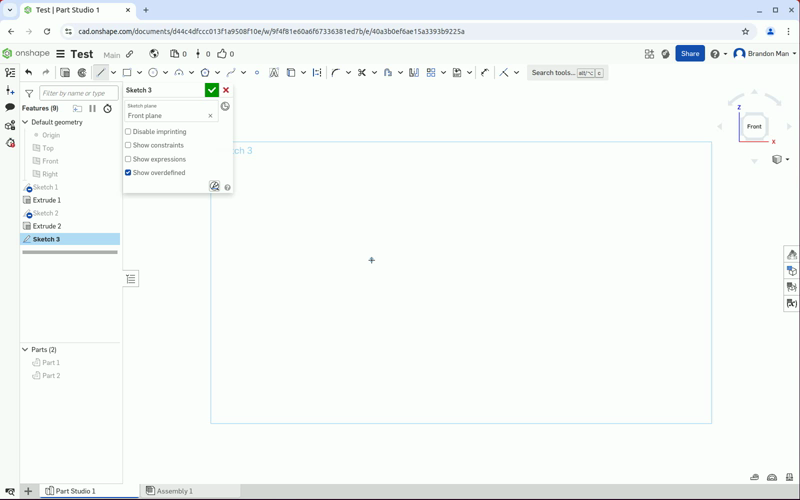
mouse_move(461, 259)
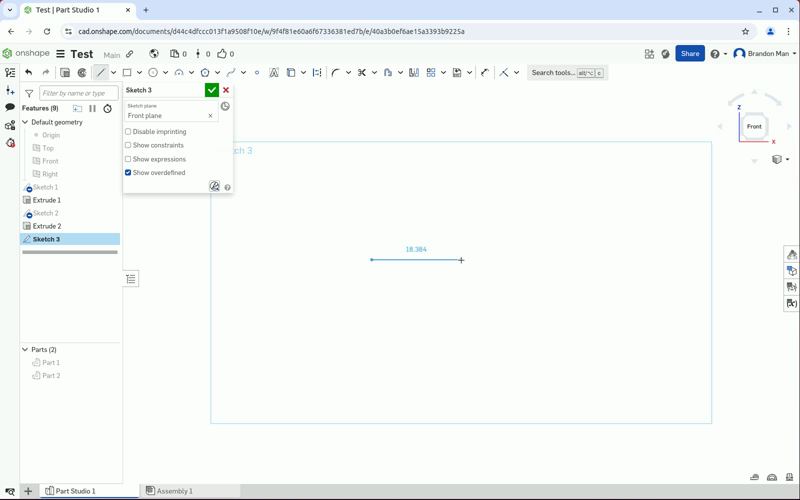
click(461, 259)
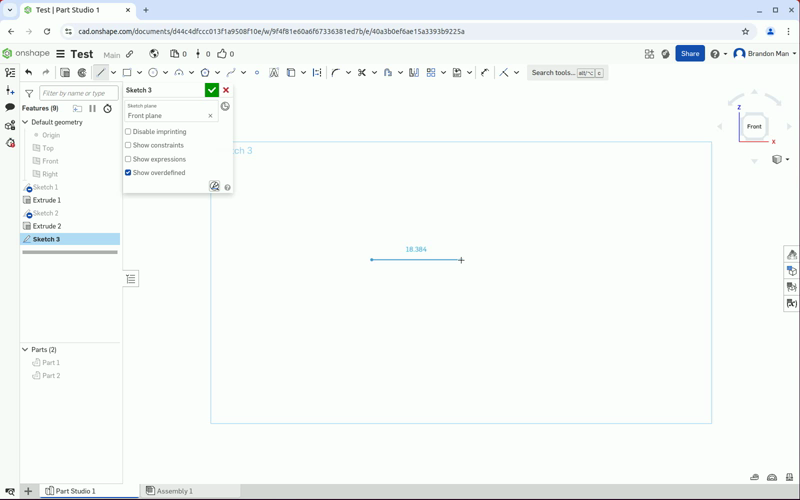
key_up(shift)
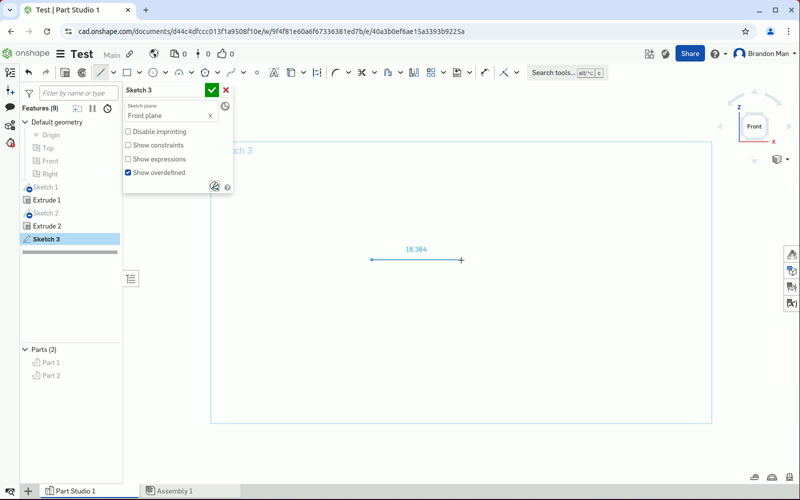
key_down(shift)
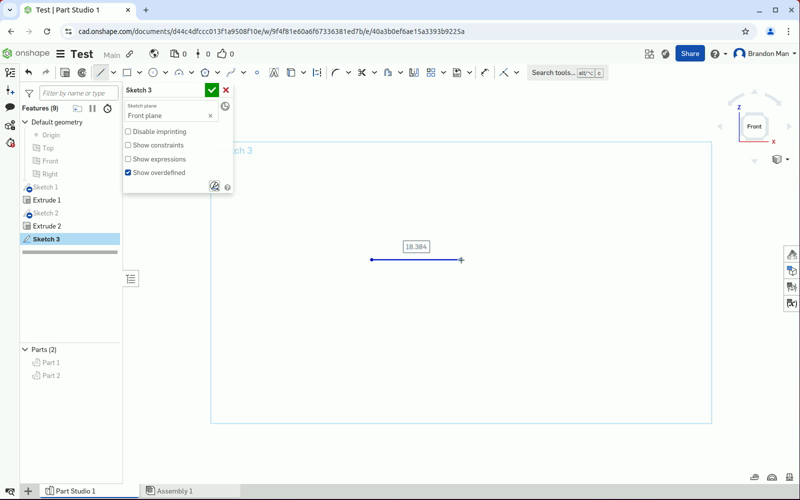
mouse_move(549, 259)
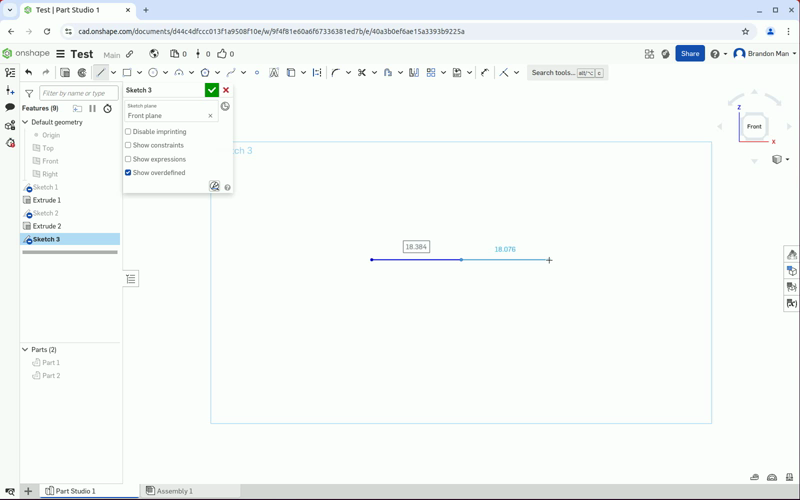
click(549, 259)
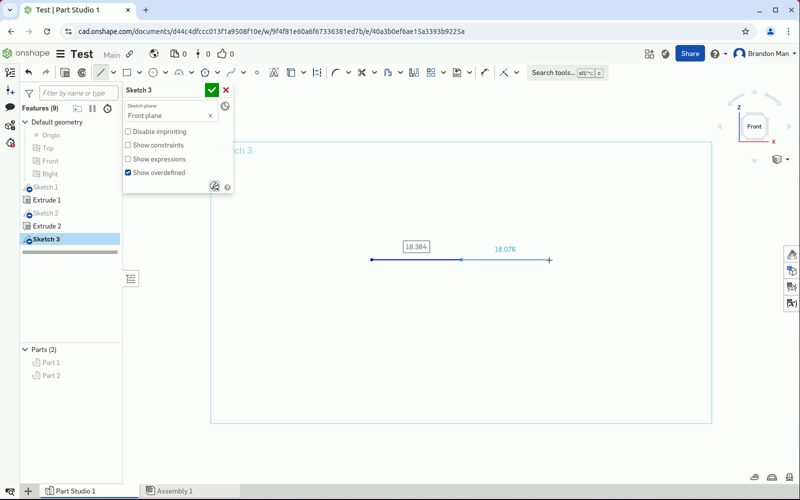
key_up(shift)
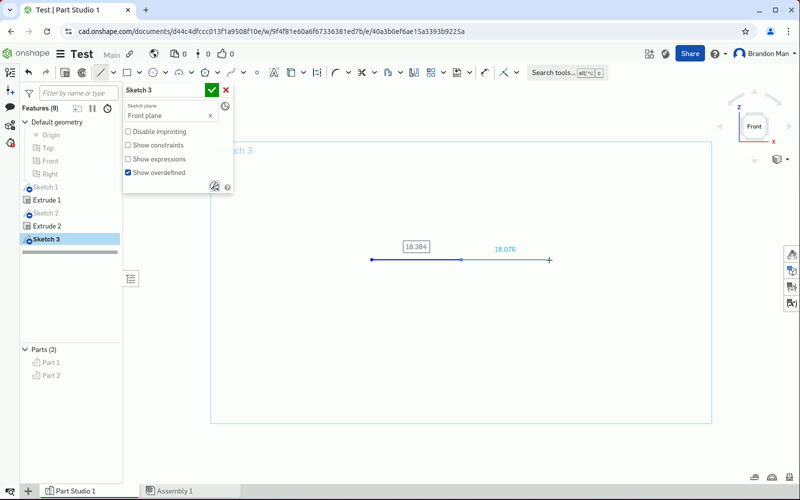
key_down(shift)
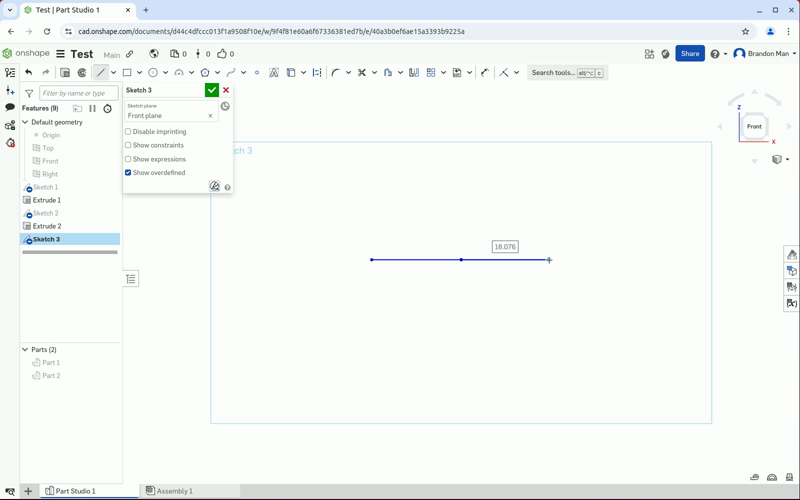
mouse_move(461, 216)
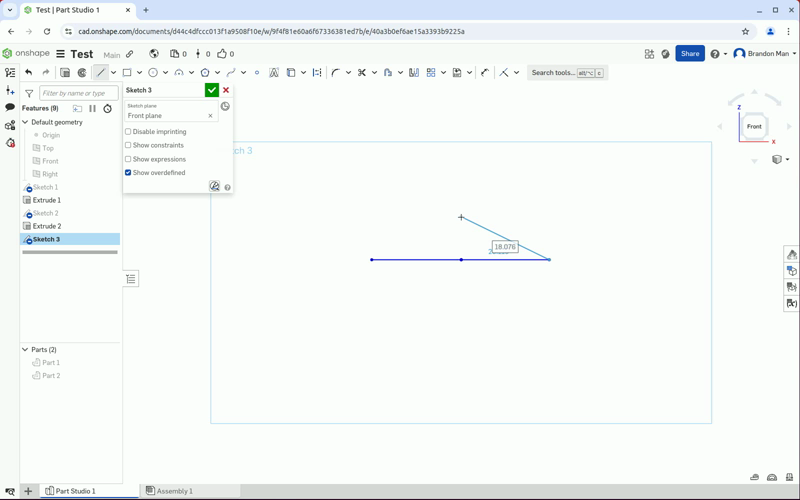
click(461, 216)
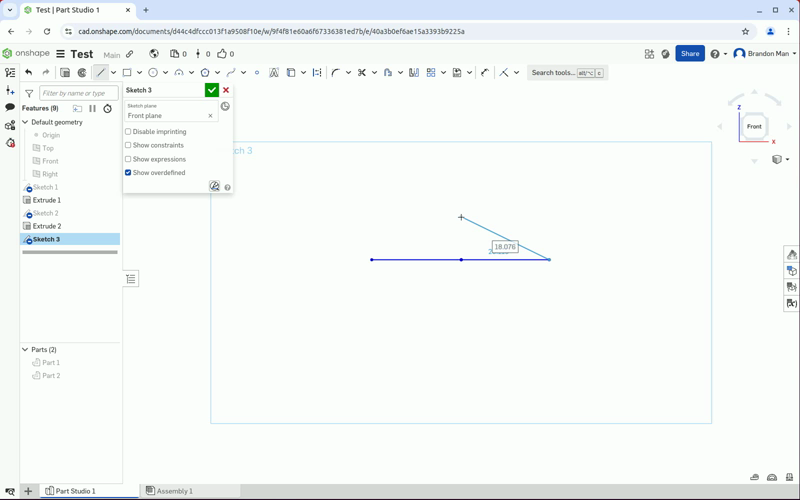
key_up(shift)
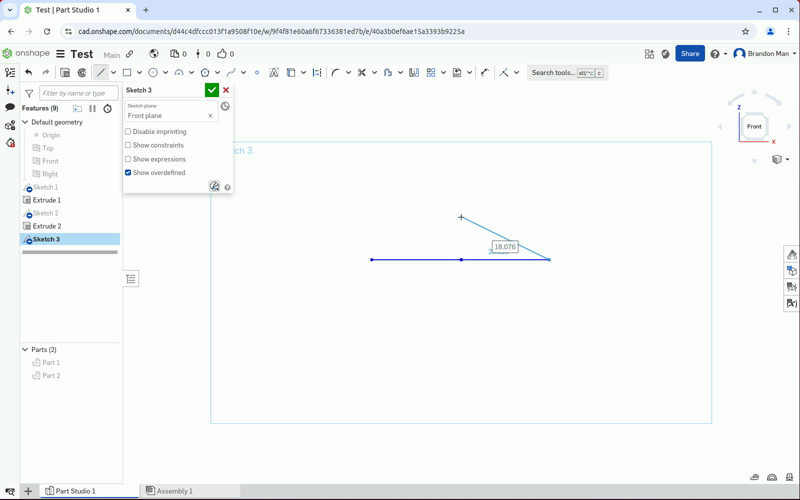
key_down(shift)
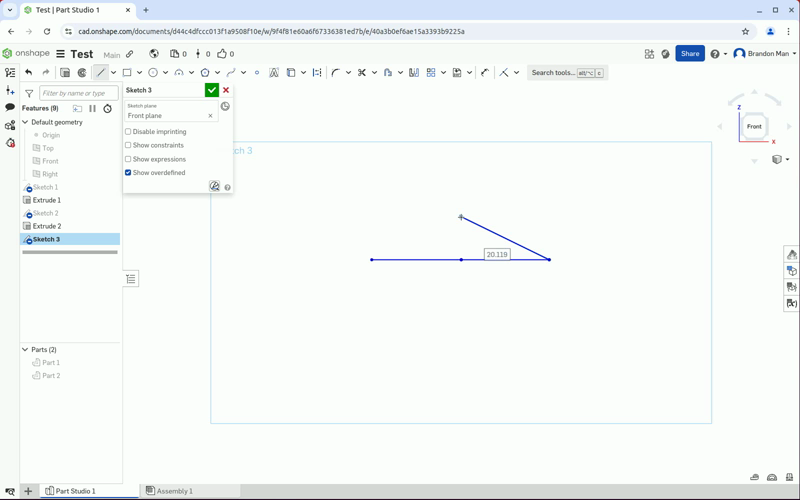
mouse_move(371, 259)
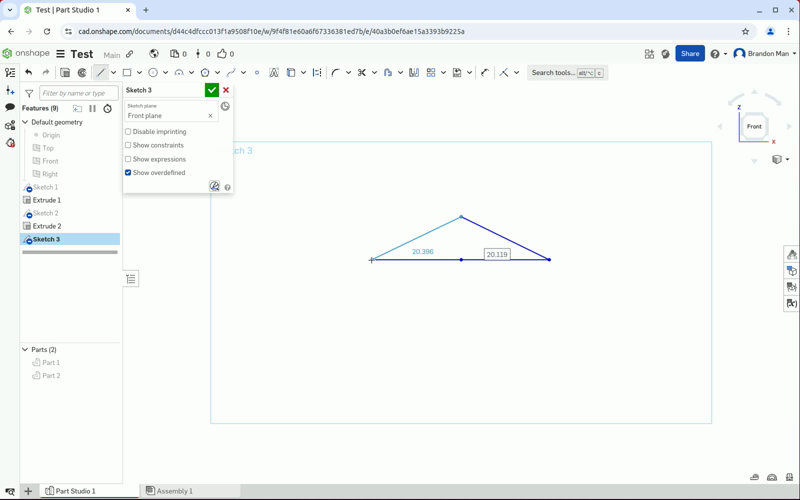
key_up(shift)
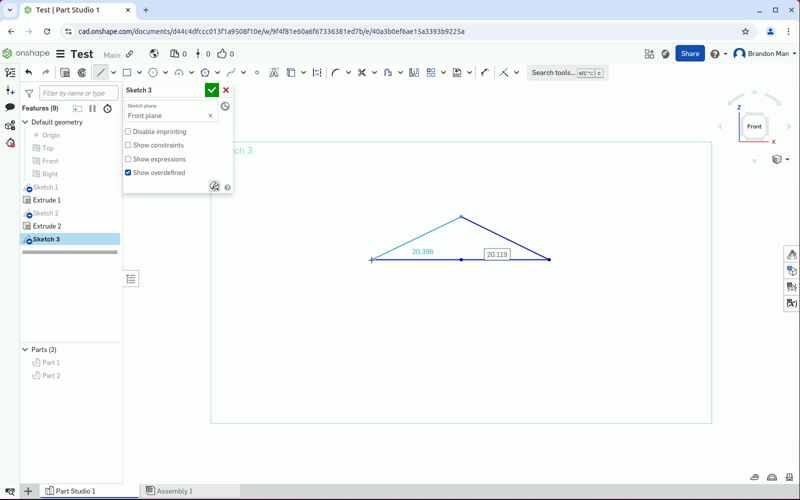
click(371, 259)
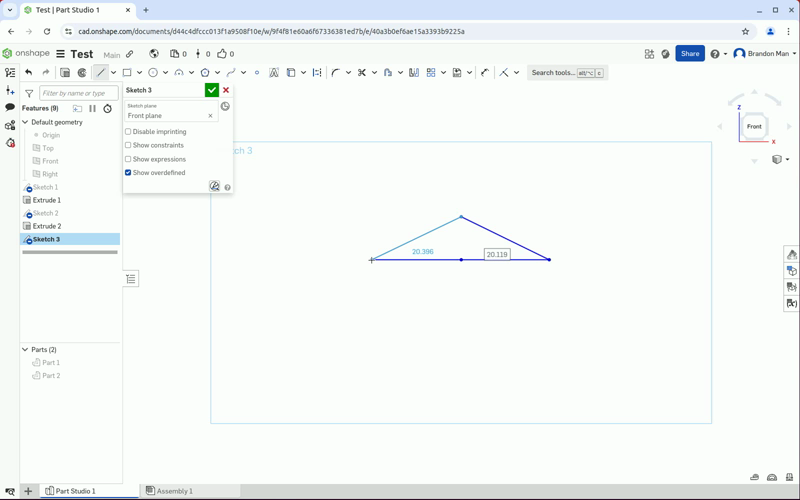
key(esc)
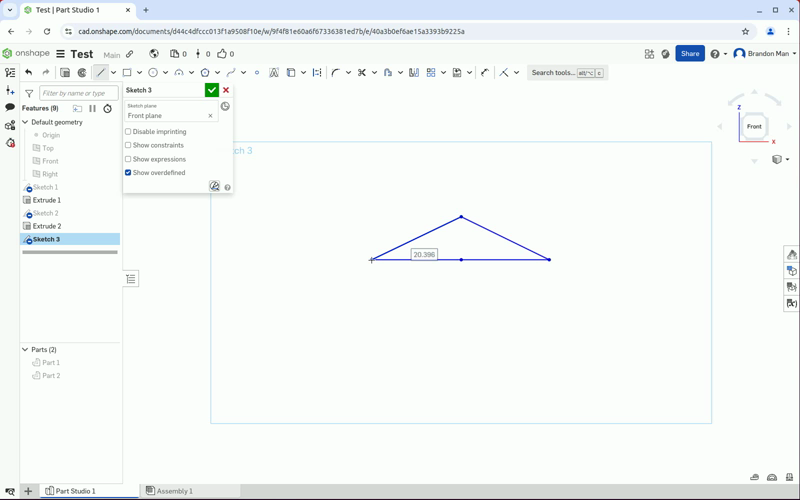
mouse_move(490, 248)
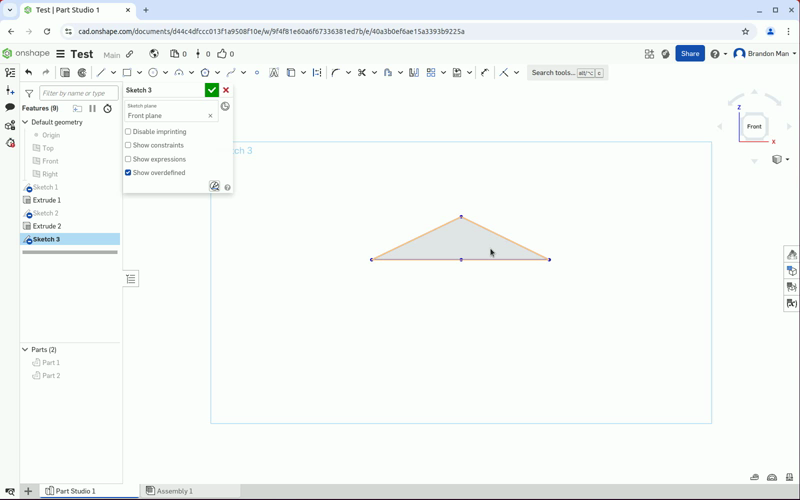
click(490, 248)
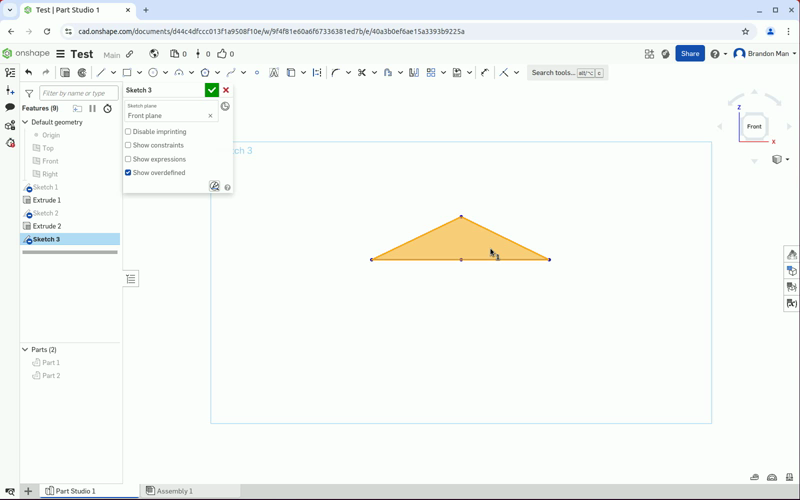
mouse_move(73, 352)
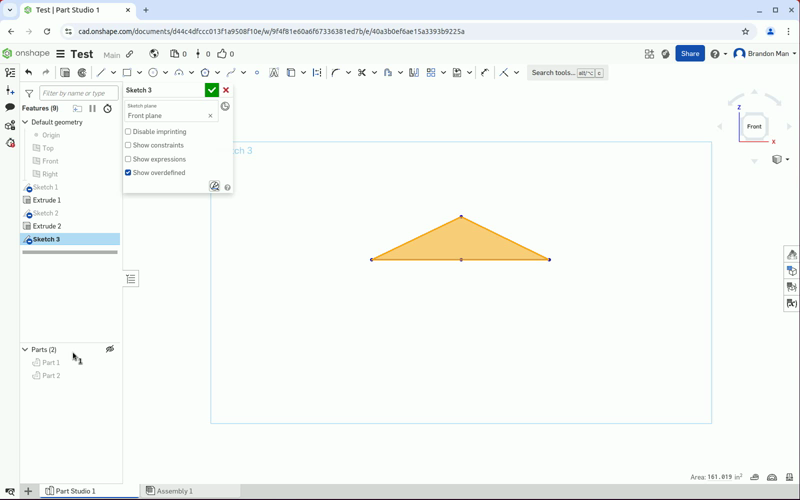
key(shift+y)
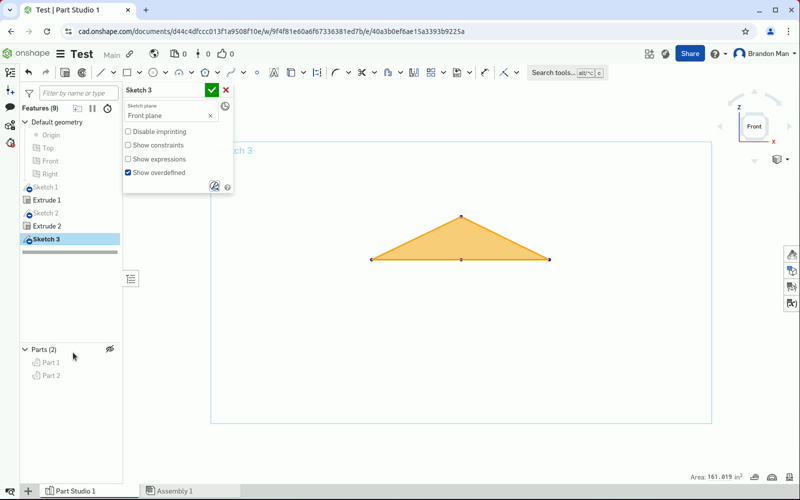
key(shift+e)
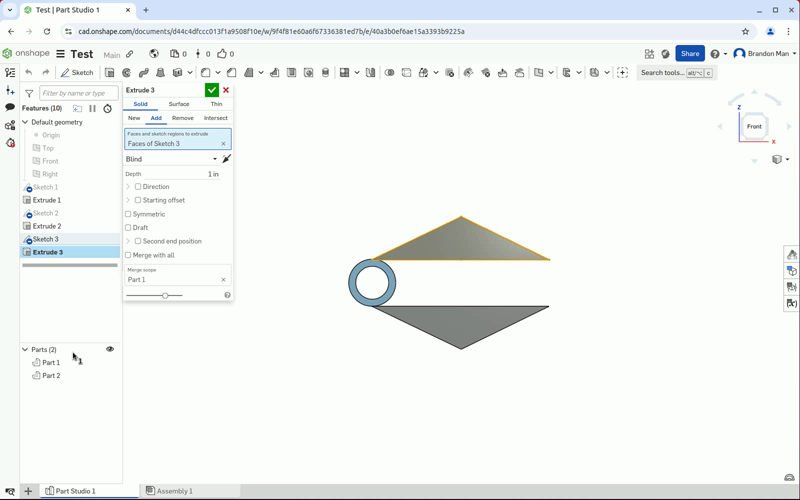
mouse_move(143, 106)
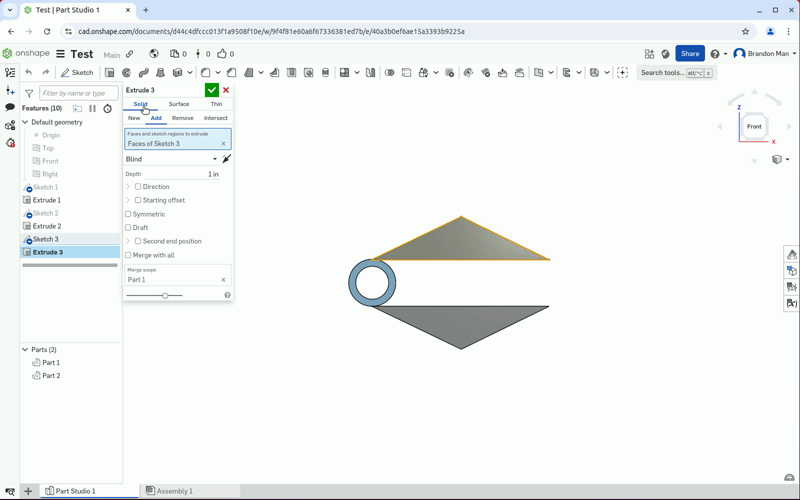
click(143, 106)
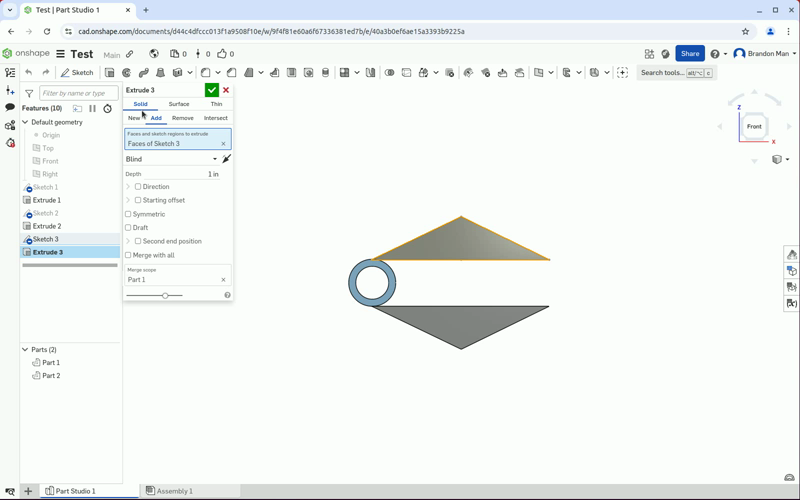
mouse_move(137, 120)
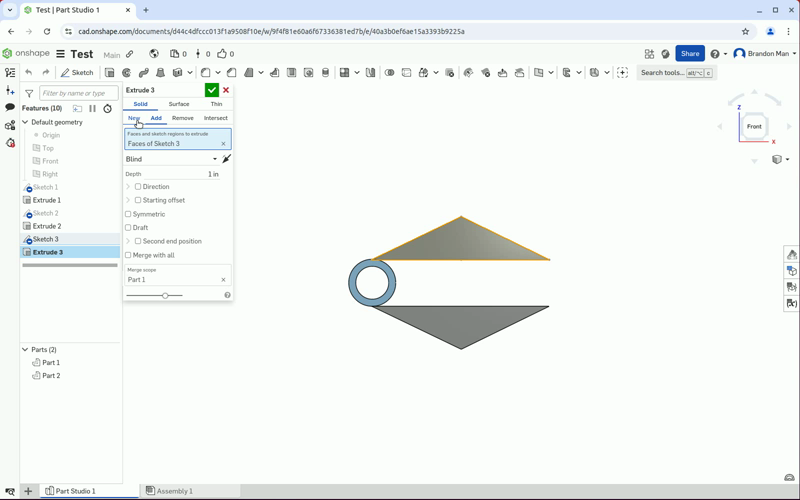
click(137, 120)
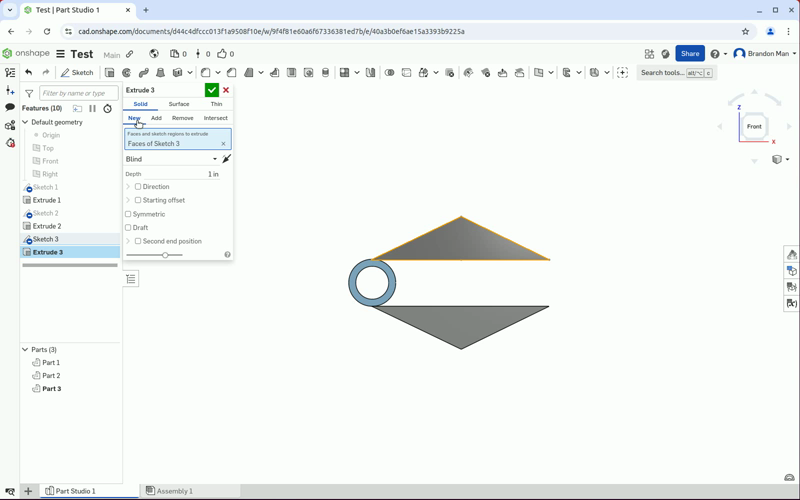
key(tab, 4)
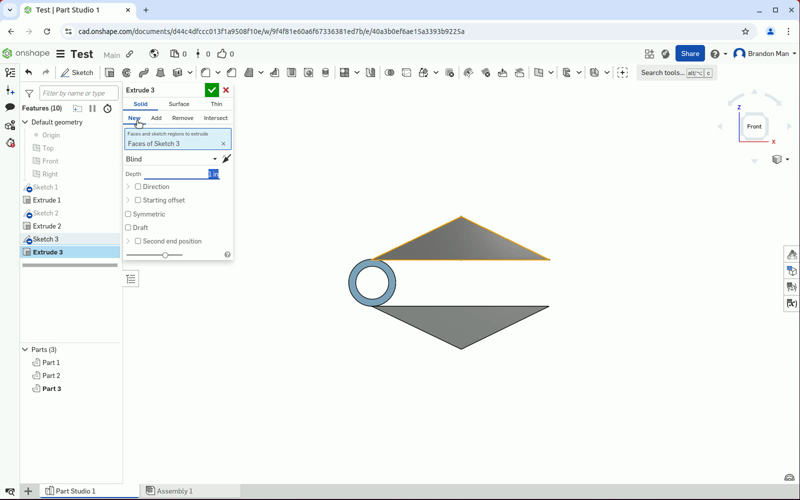
text(2.166)
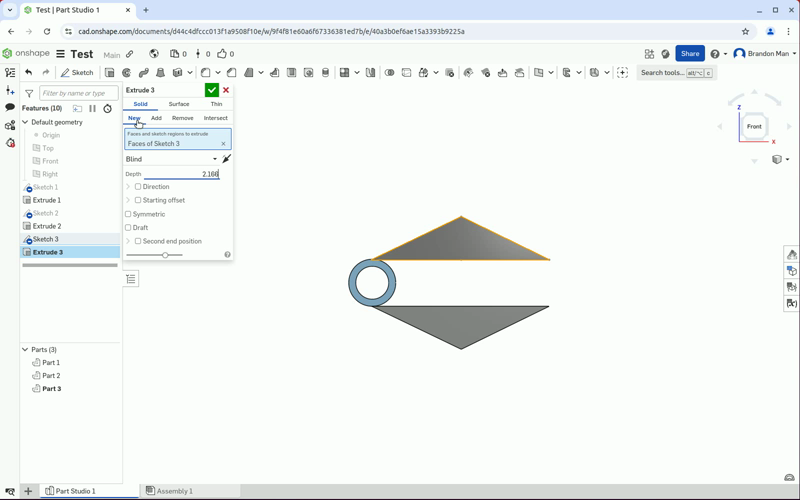
key(enter)
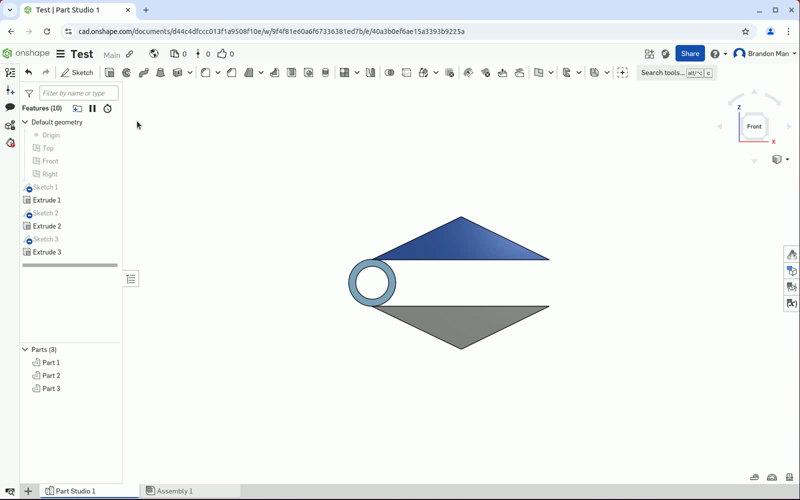
key(shift+h)
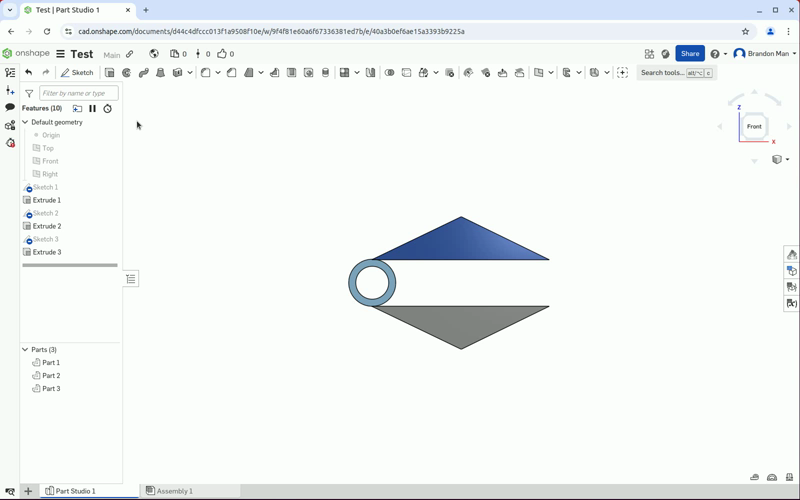
key(shift+h)
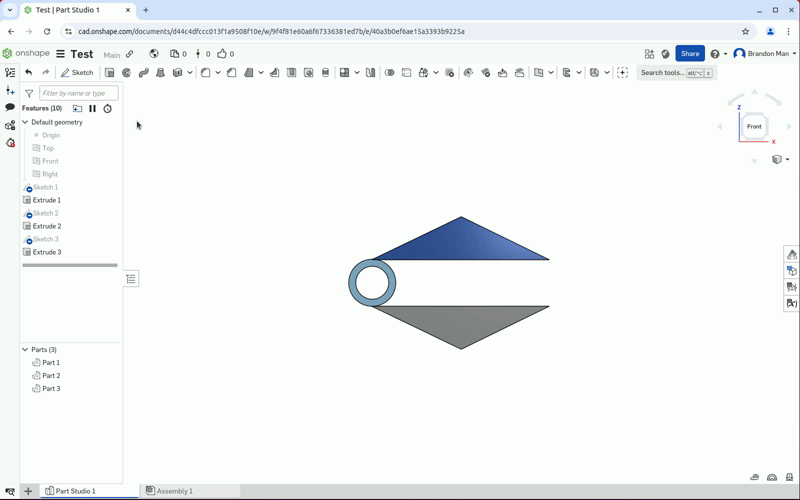
mouse_move(73, 189)
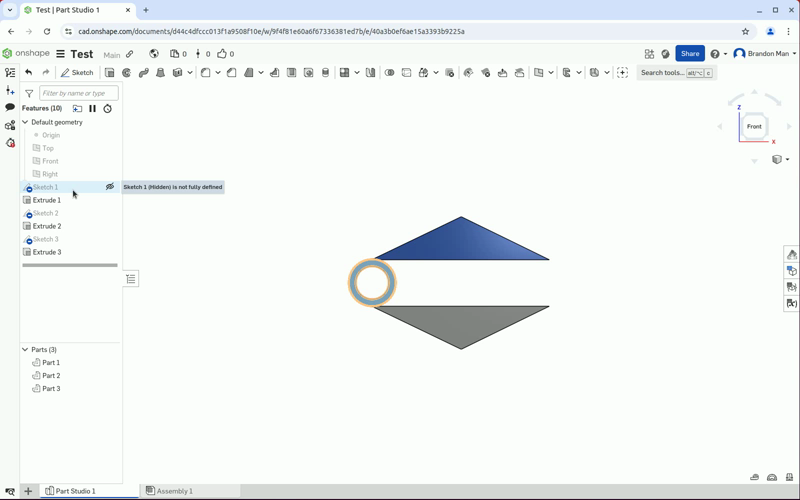
click(73, 189)
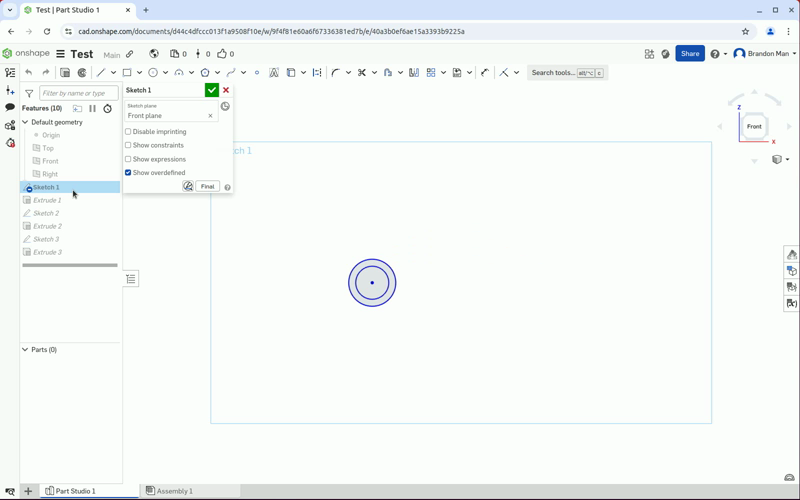
mouse_move(229, 92)
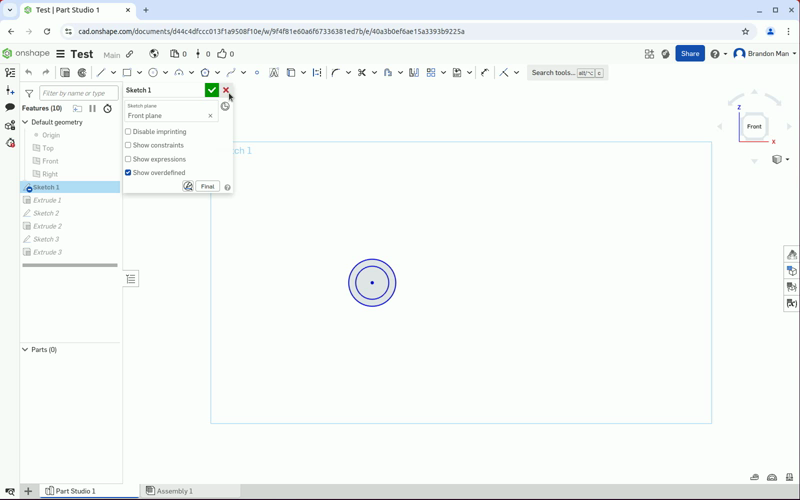
click(229, 92)
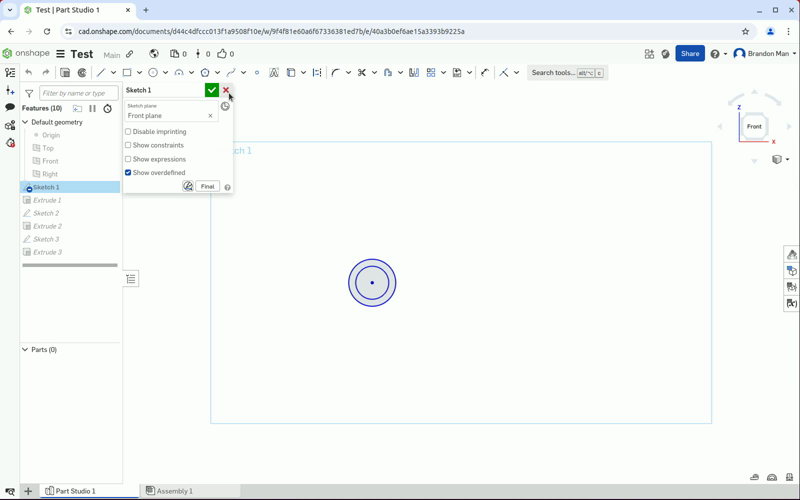
key(shift+s)
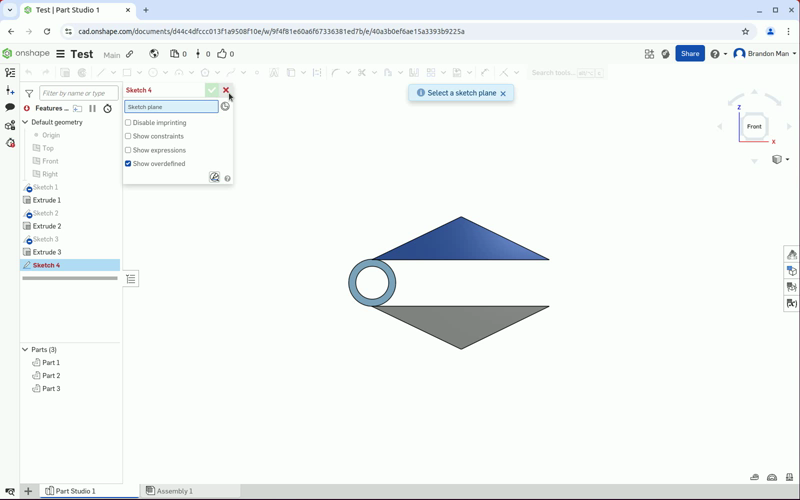
mouse_move(73, 163)
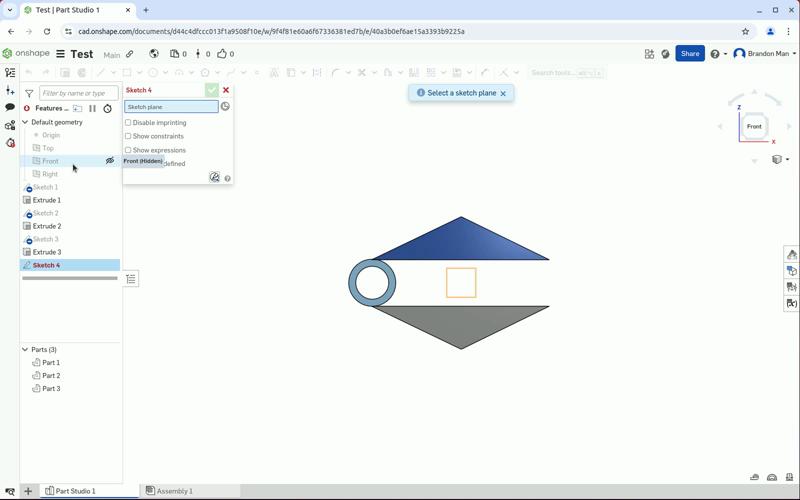
click(73, 163)
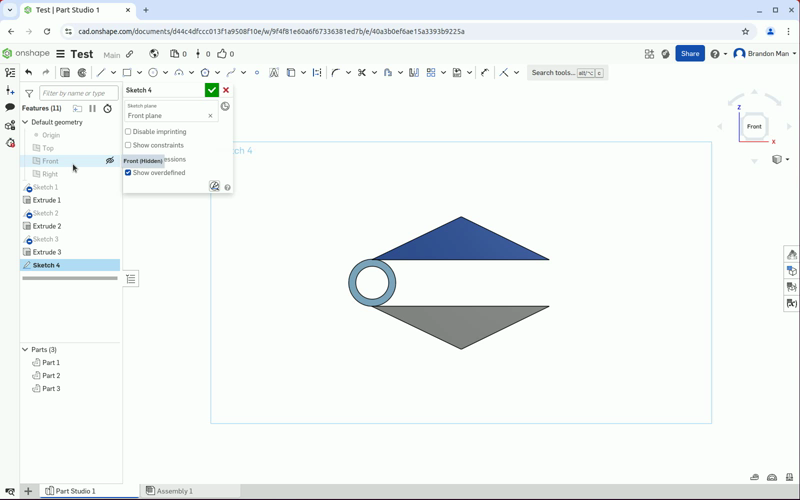
mouse_move(73, 352)
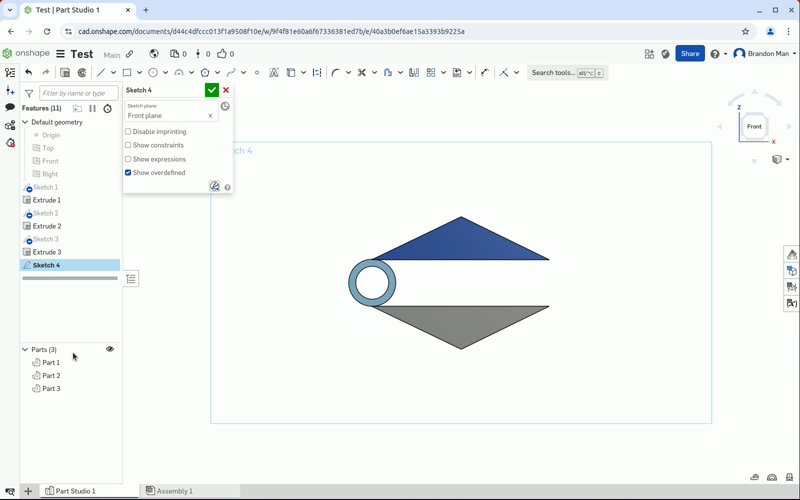
key(y)
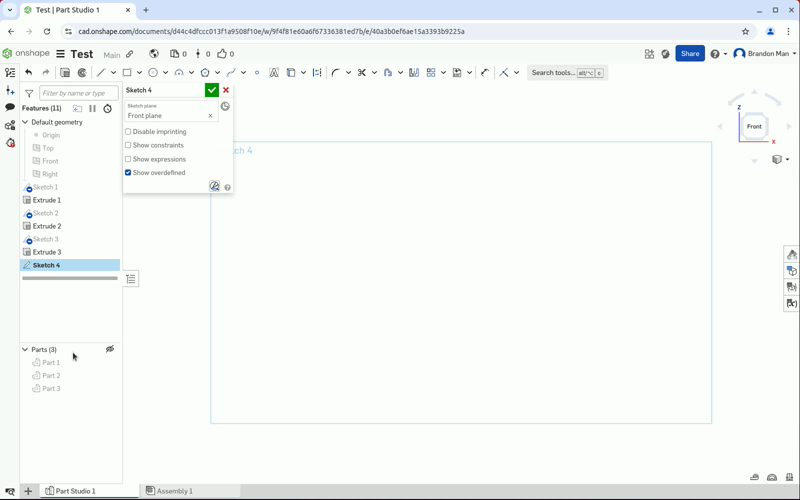
key(l)
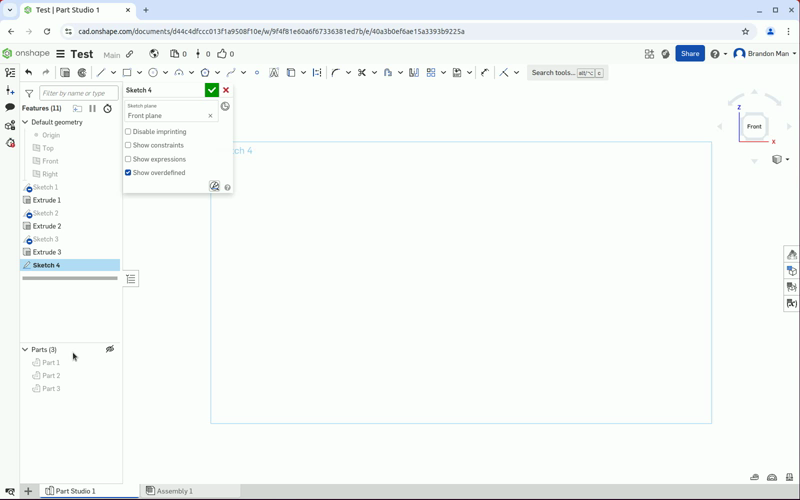
key_down(shift)
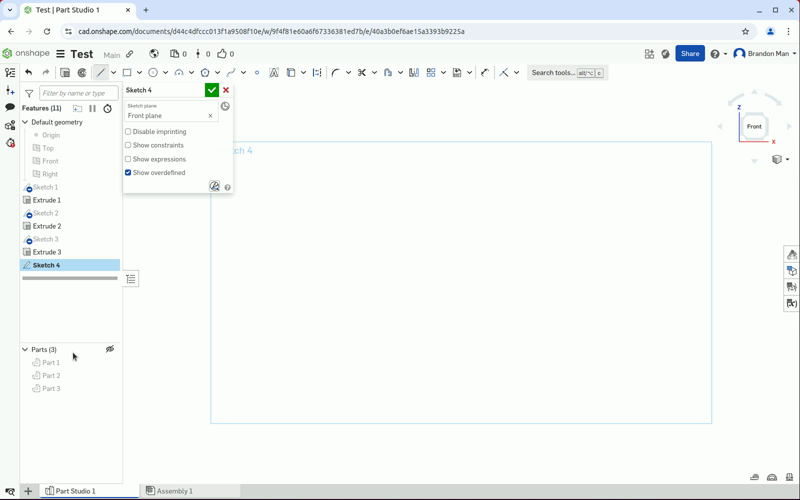
mouse_move(371, 306)
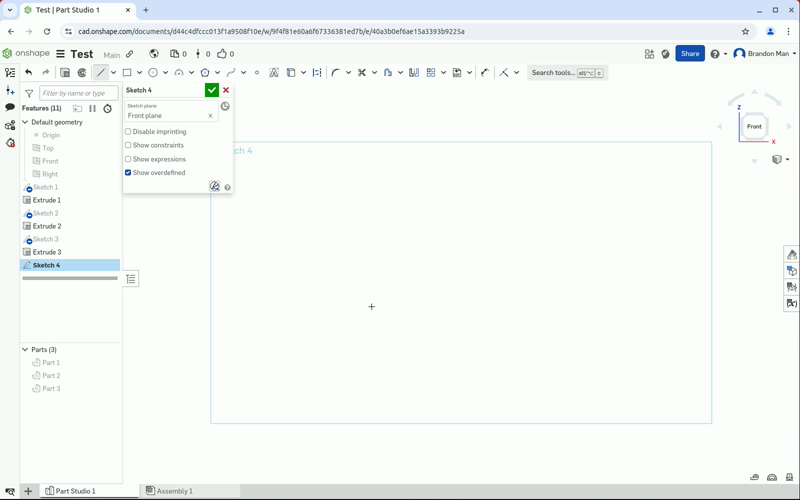
click(371, 306)
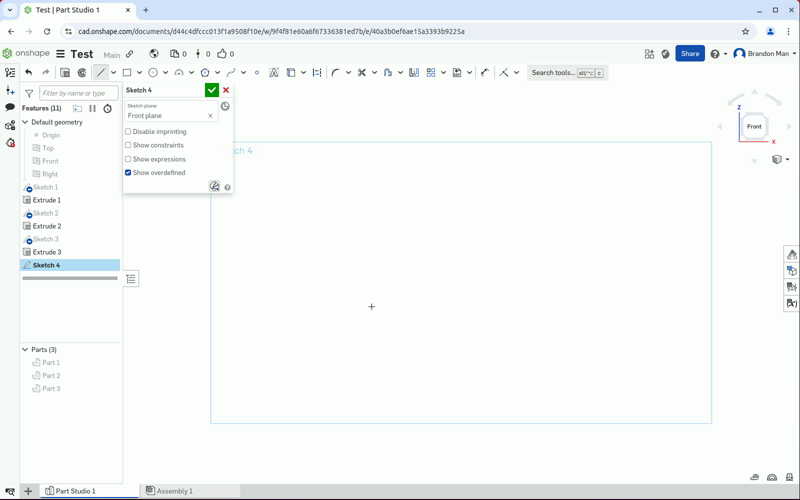
key_up(shift)
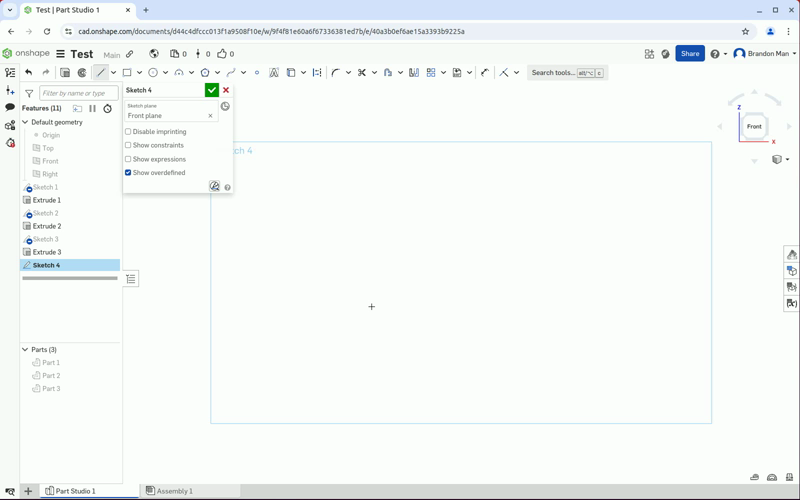
key_down(shift)
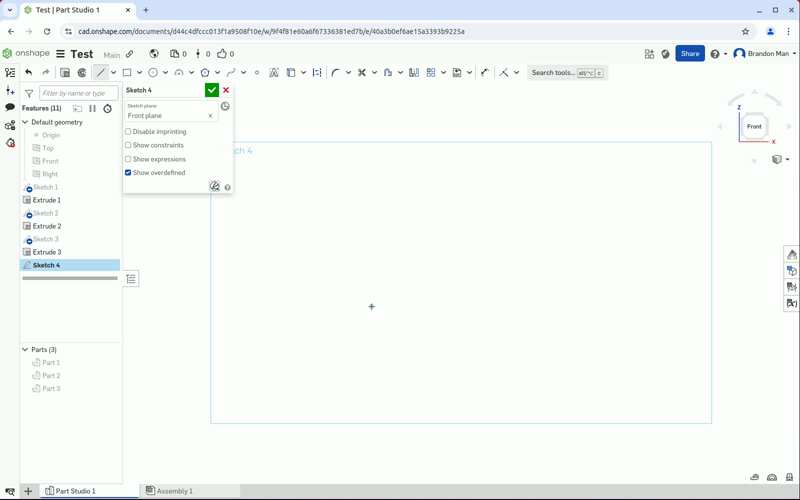
mouse_move(461, 306)
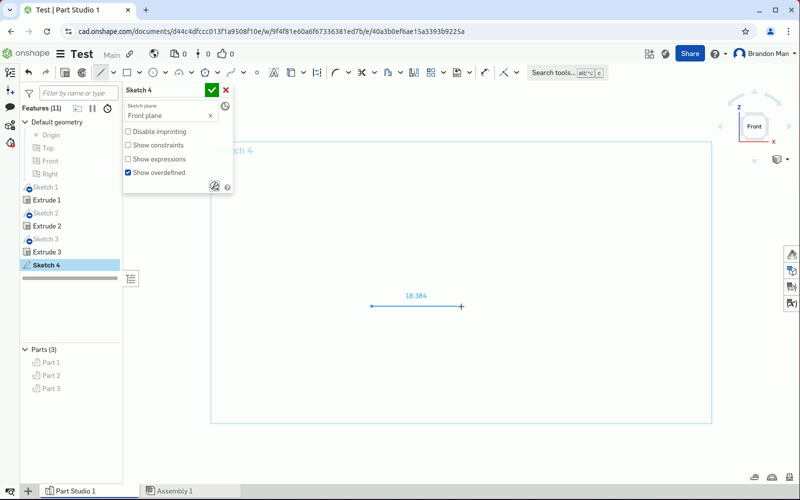
click(461, 306)
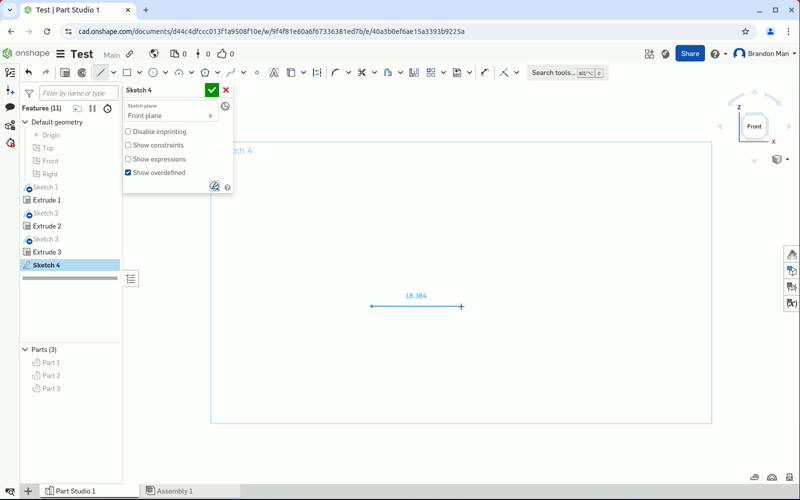
key_up(shift)
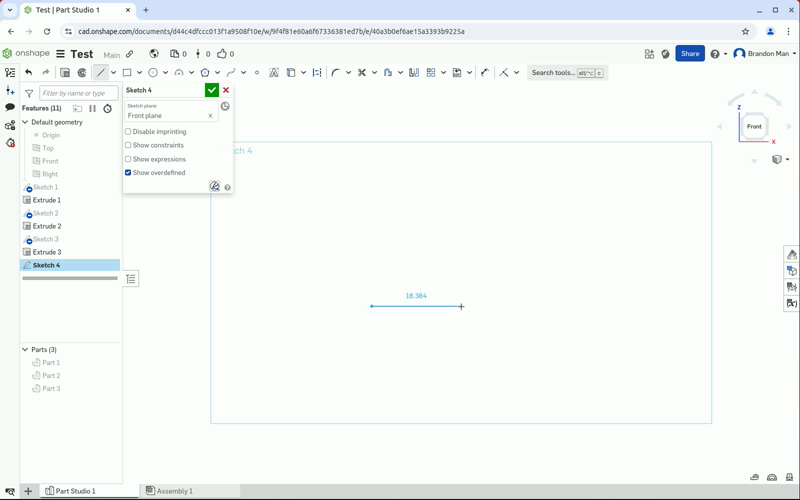
key(esc)
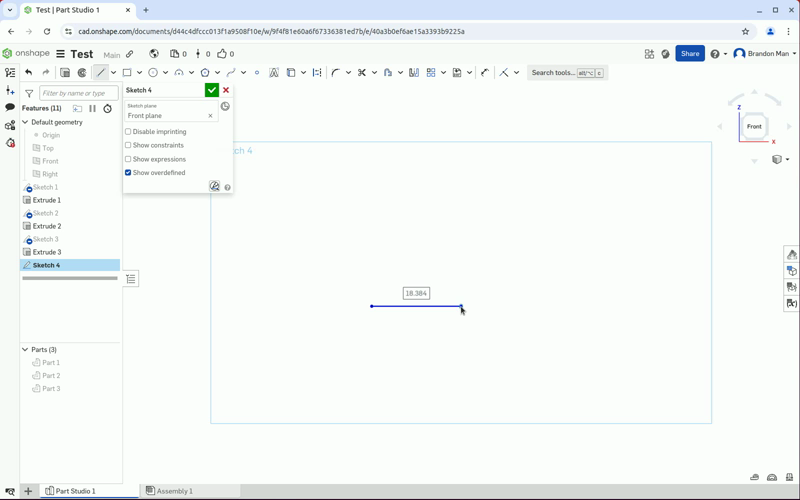
key(a)
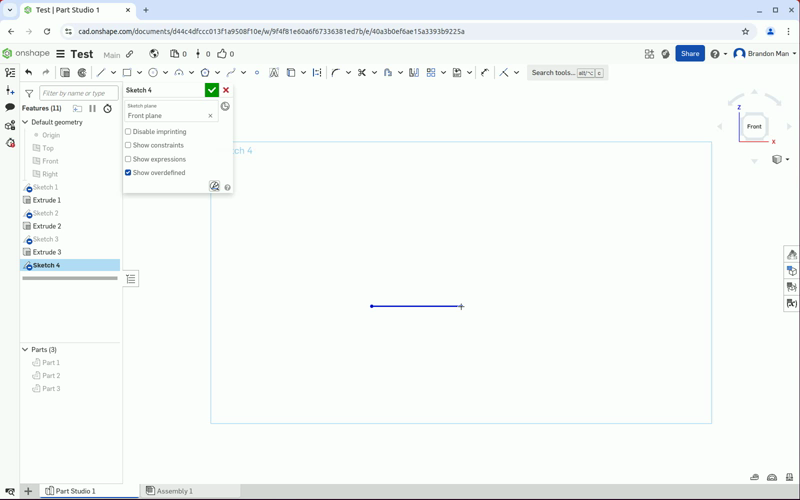
mouse_move(461, 306)
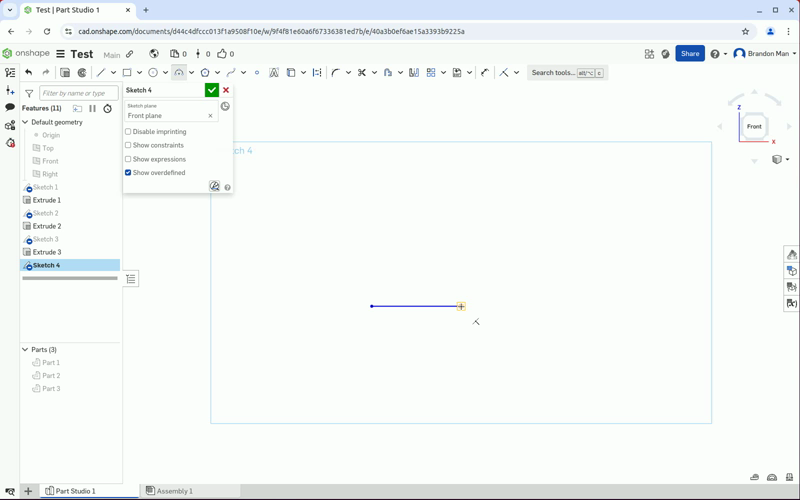
click(461, 306)
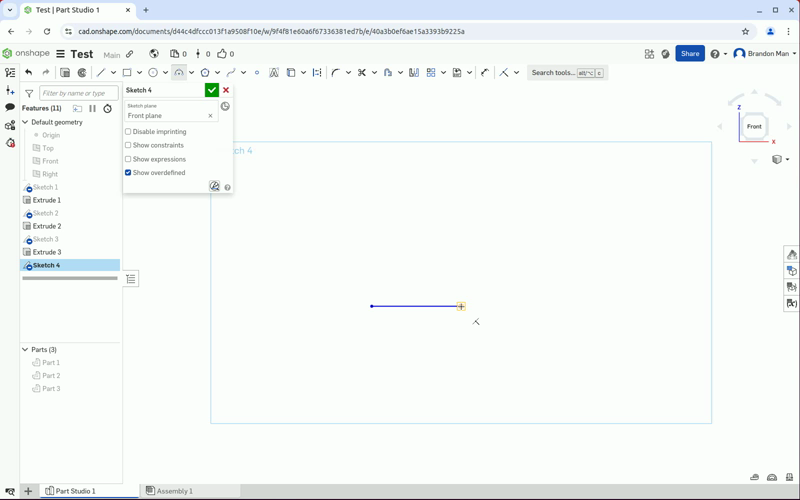
key_down(shift)
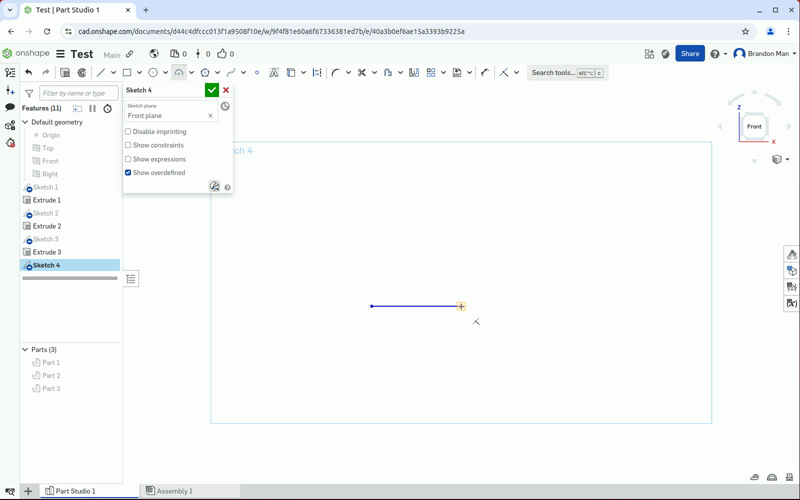
mouse_move(461, 258)
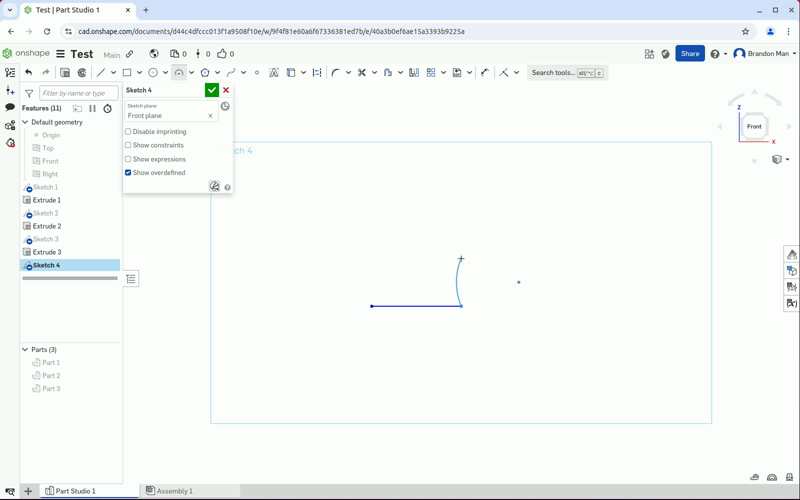
click(461, 258)
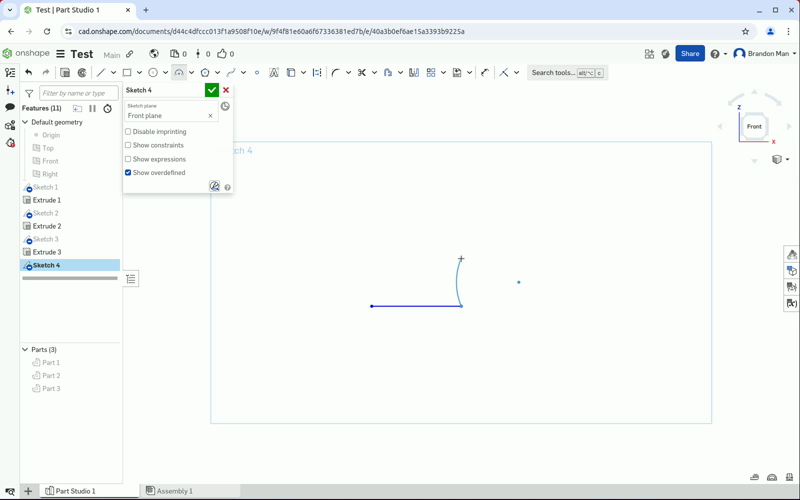
mouse_move(437, 282)
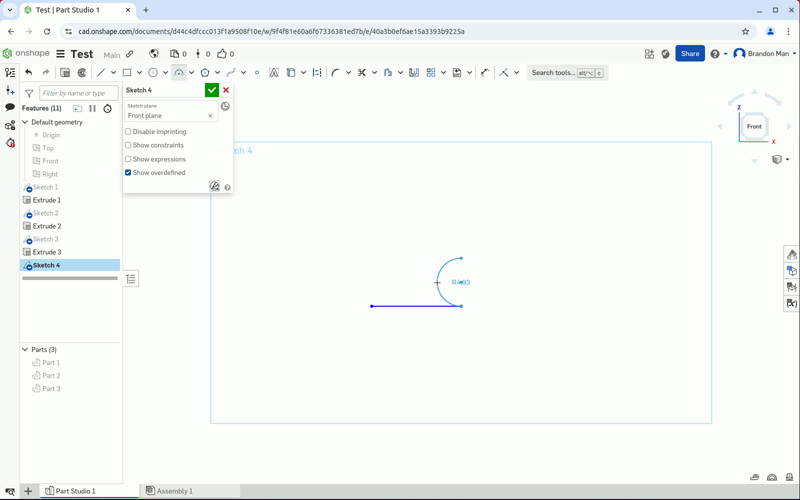
click(437, 282)
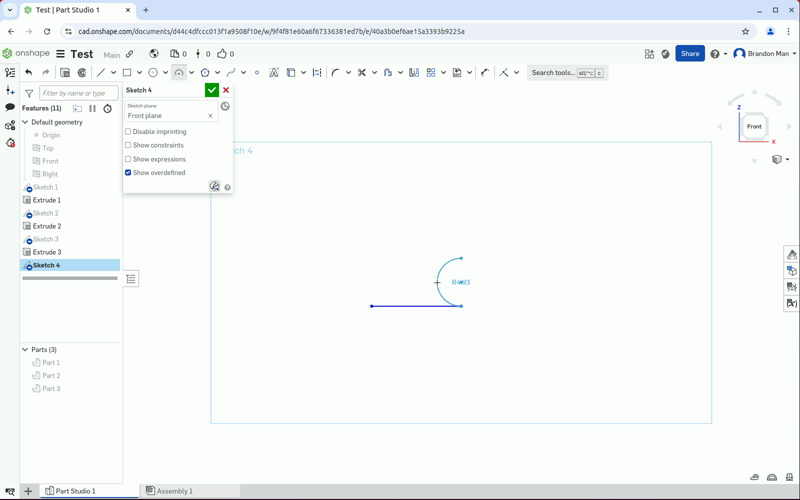
key_up(shift)
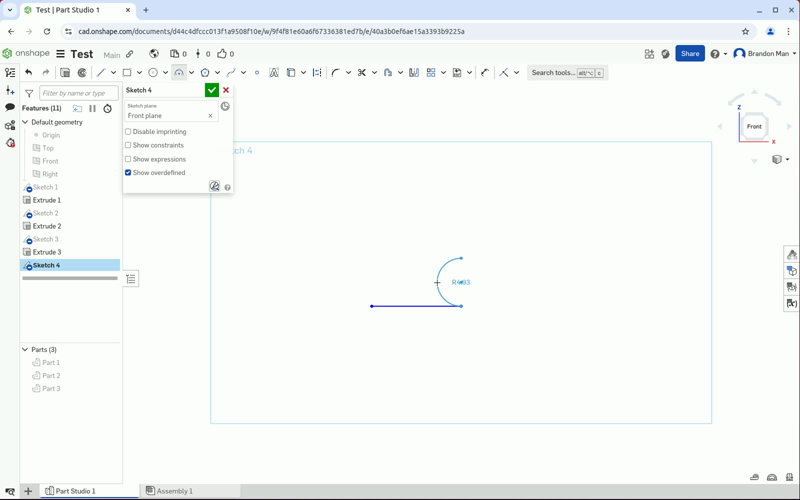
key(esc)
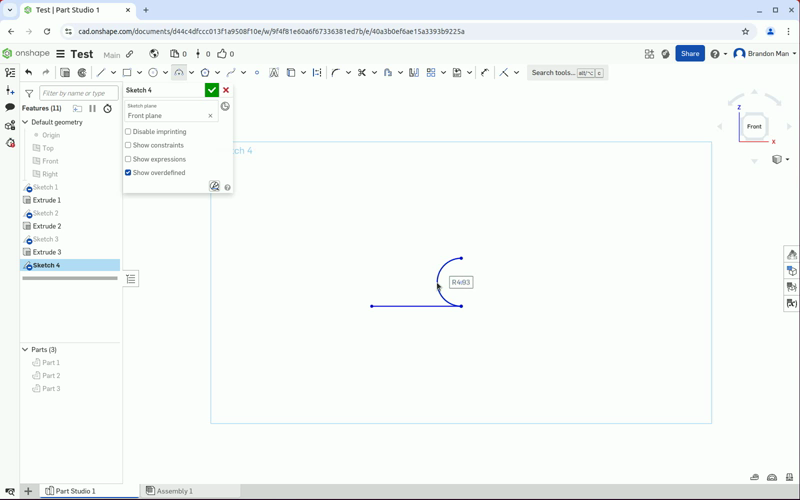
key(l)
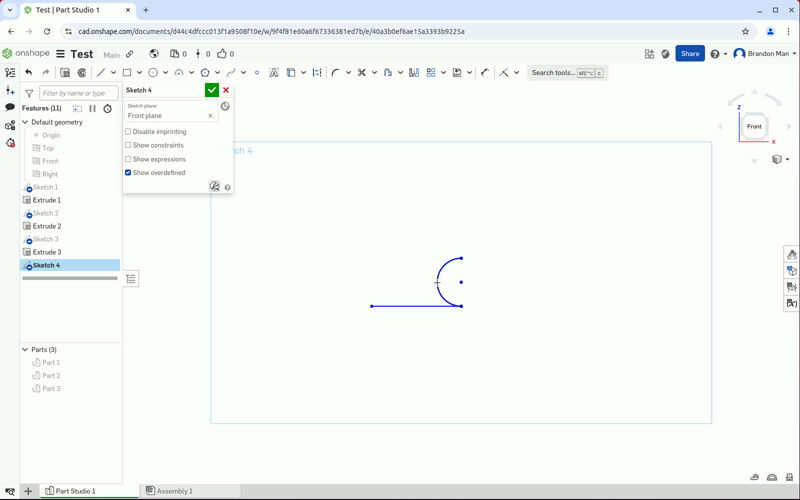
mouse_move(461, 258)
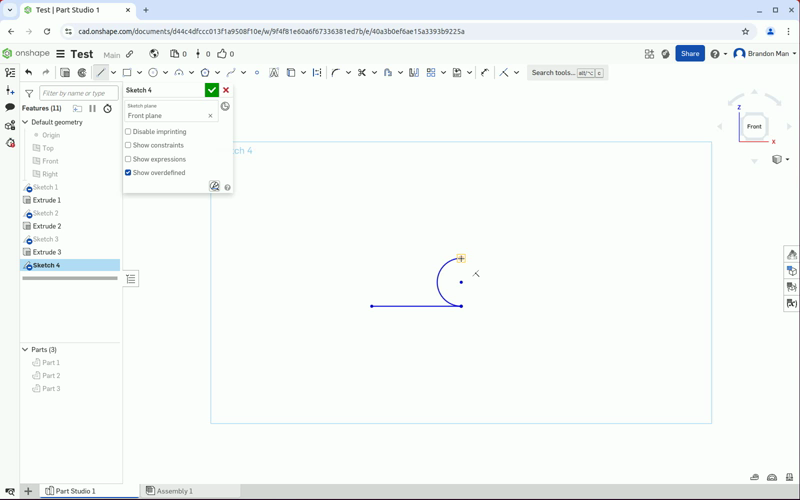
click(461, 258)
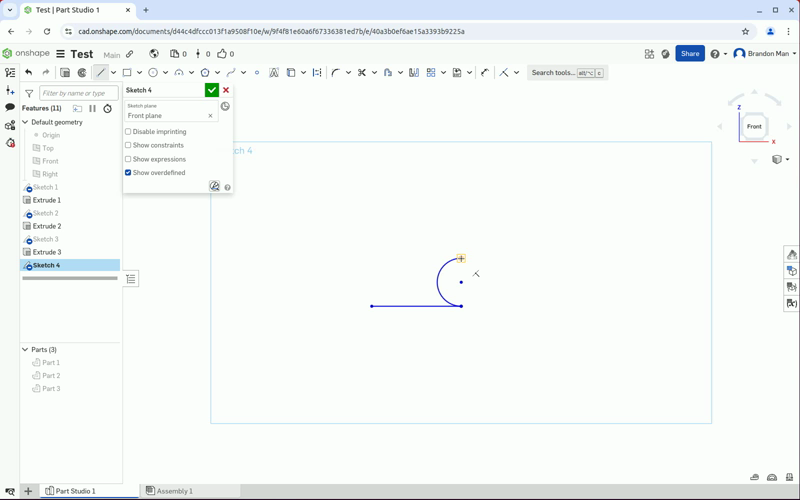
key_down(shift)
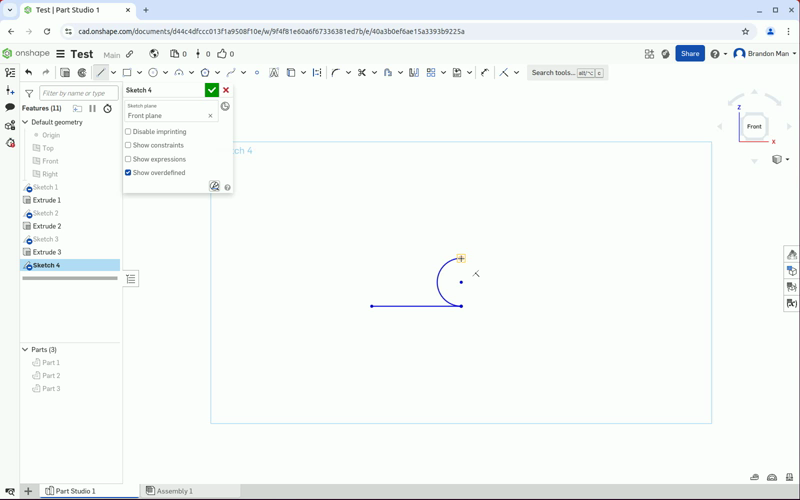
mouse_move(371, 258)
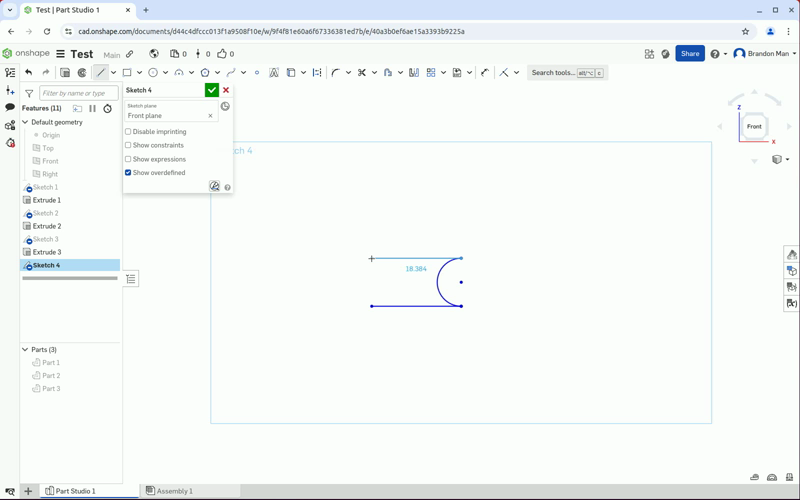
click(371, 258)
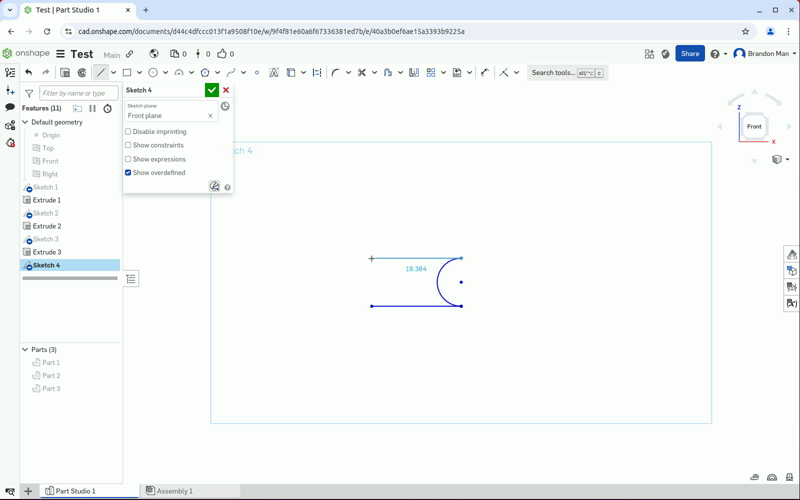
key_up(shift)
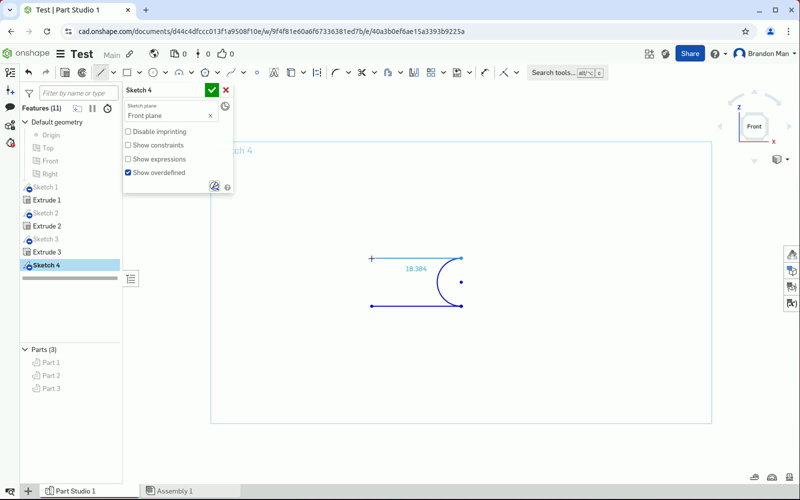
key(esc)
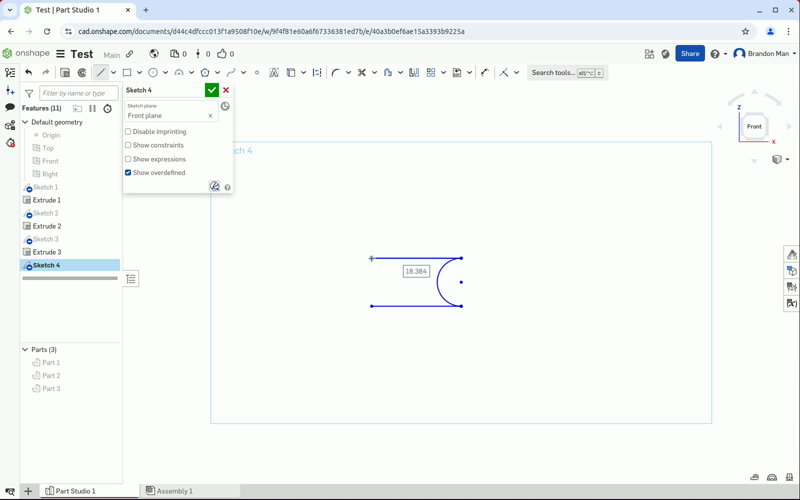
key(a)
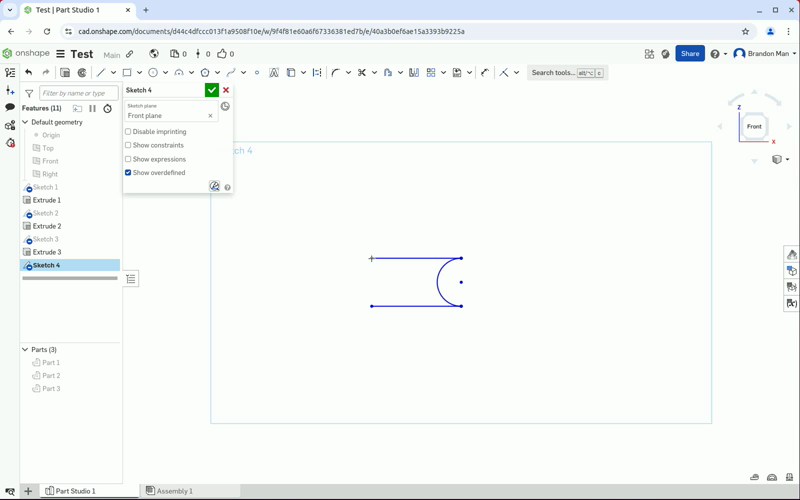
mouse_move(371, 258)
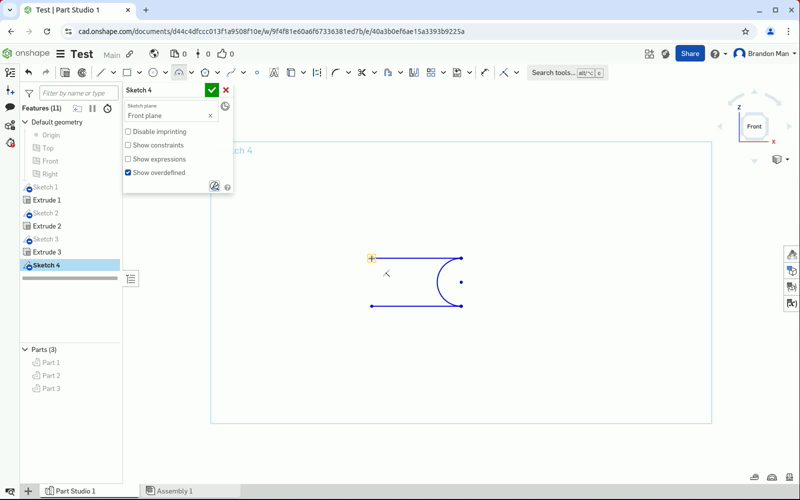
click(371, 258)
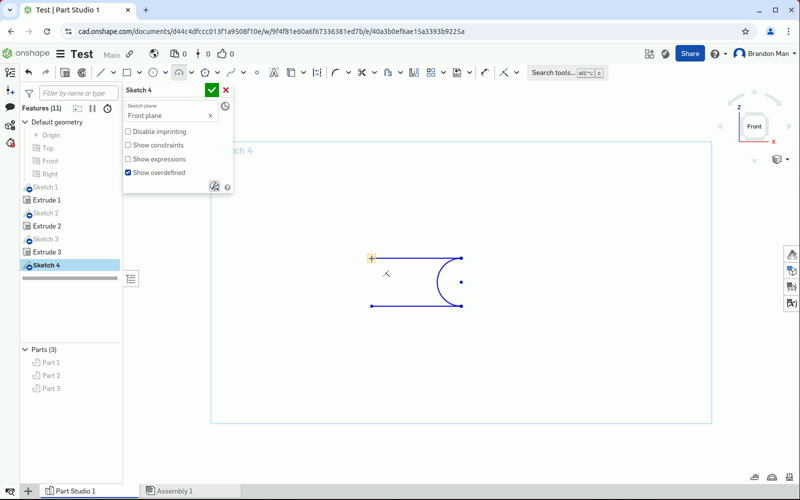
mouse_move(371, 306)
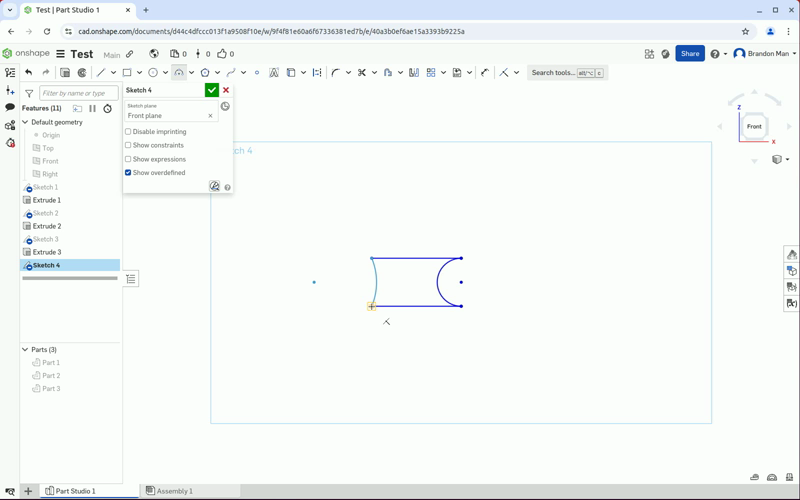
click(371, 306)
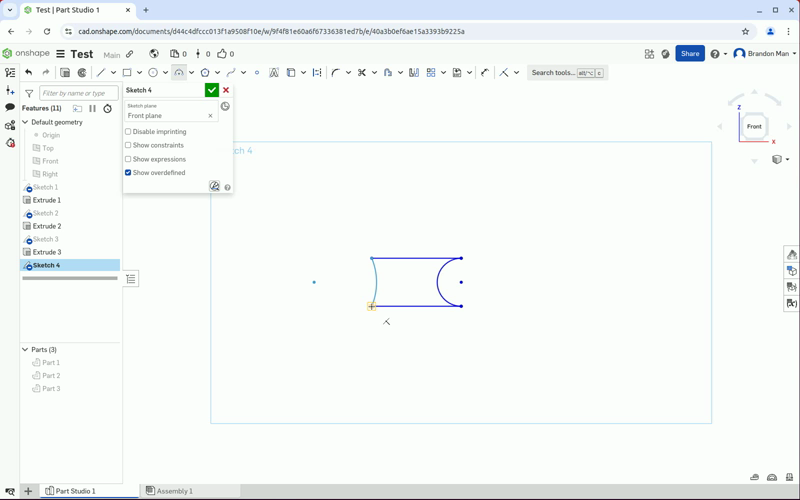
key_down(shift)
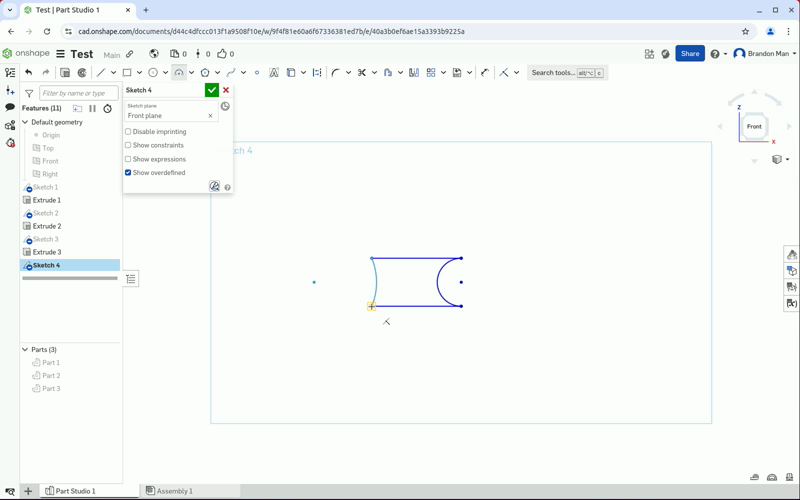
mouse_move(395, 282)
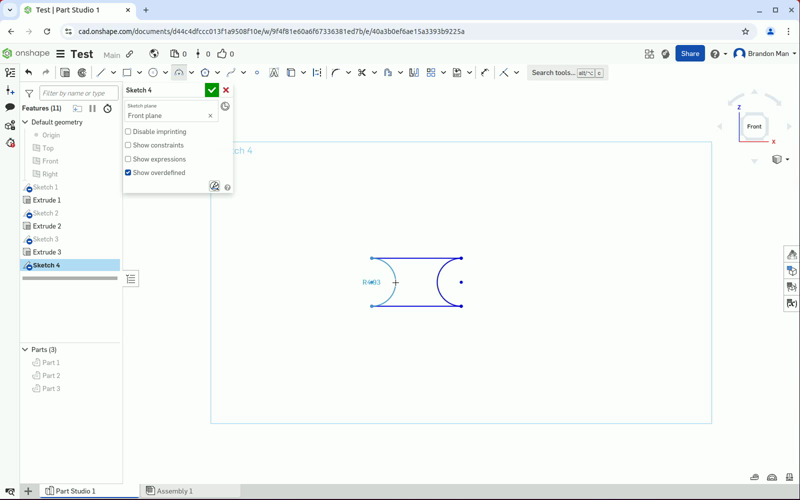
click(395, 282)
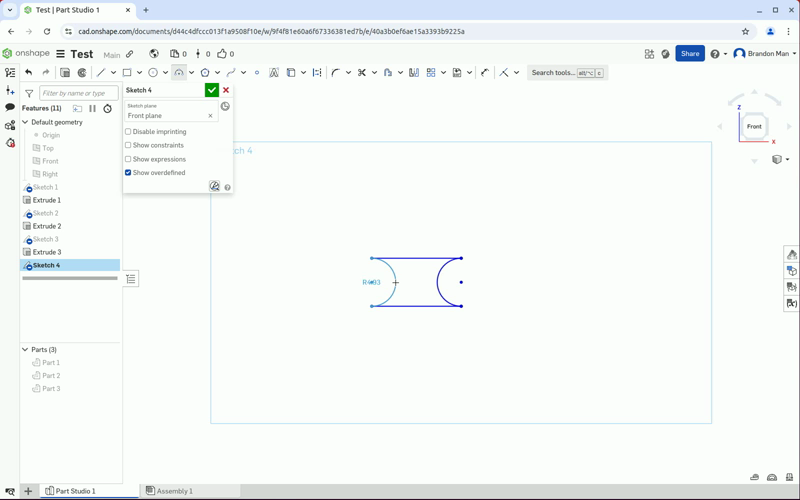
key_up(shift)
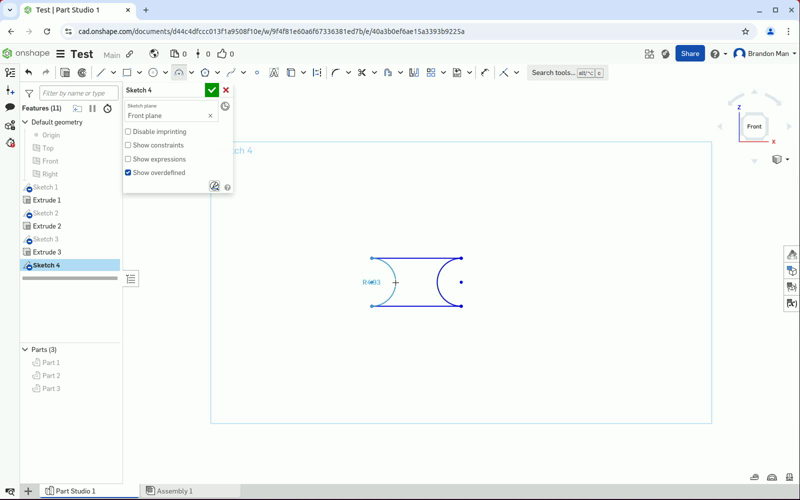
key(esc)
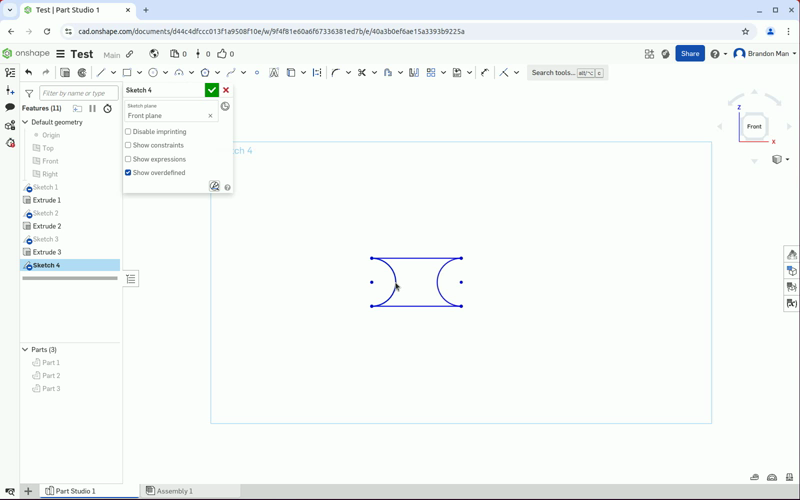
mouse_move(384, 283)
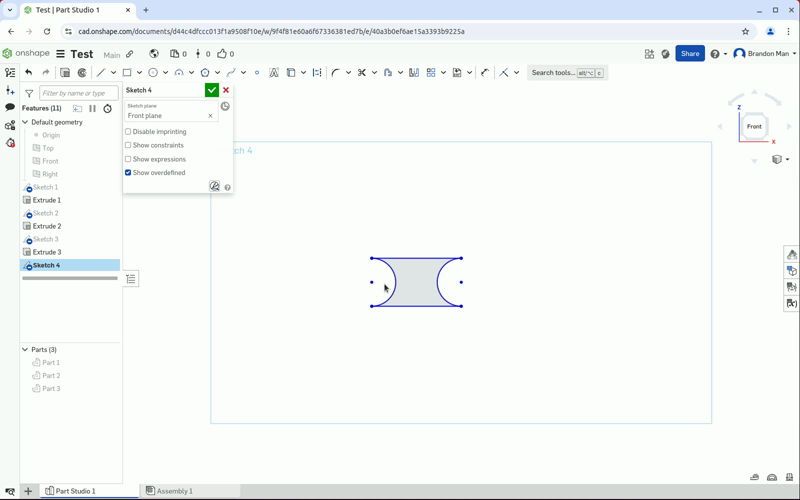
scroll(6)
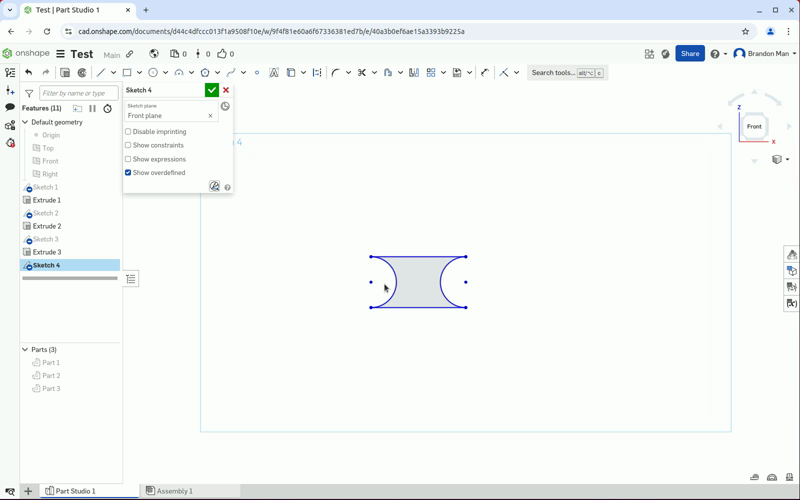
scroll(6)
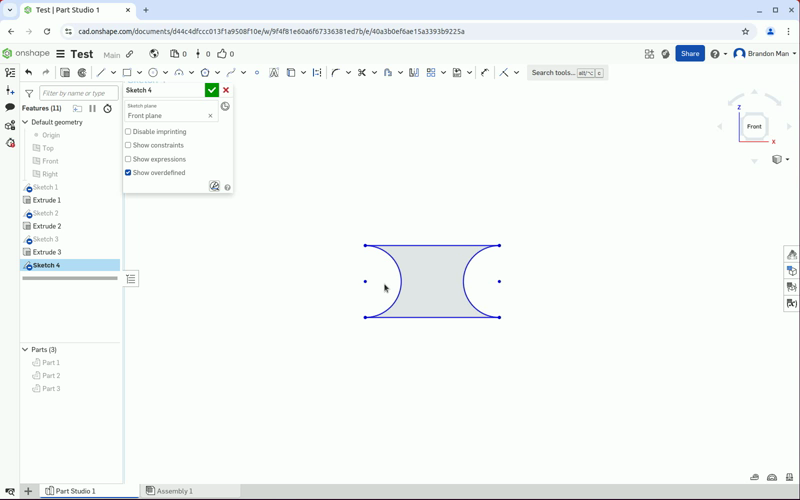
scroll(6)
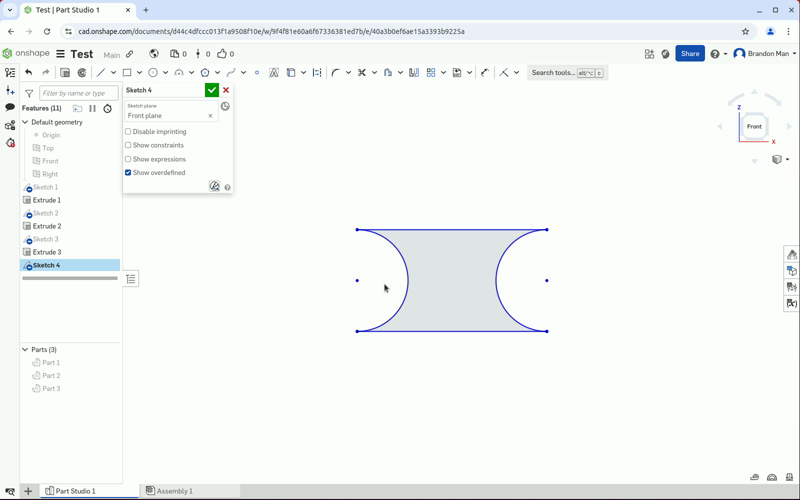
scroll(6)
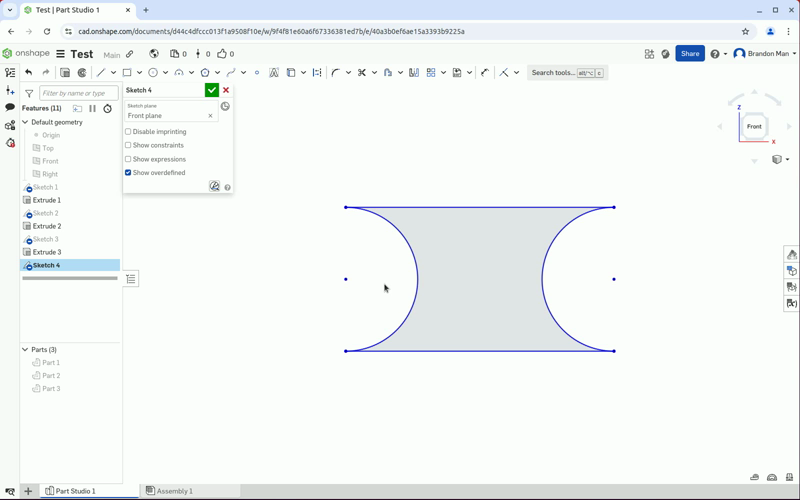
scroll(6)
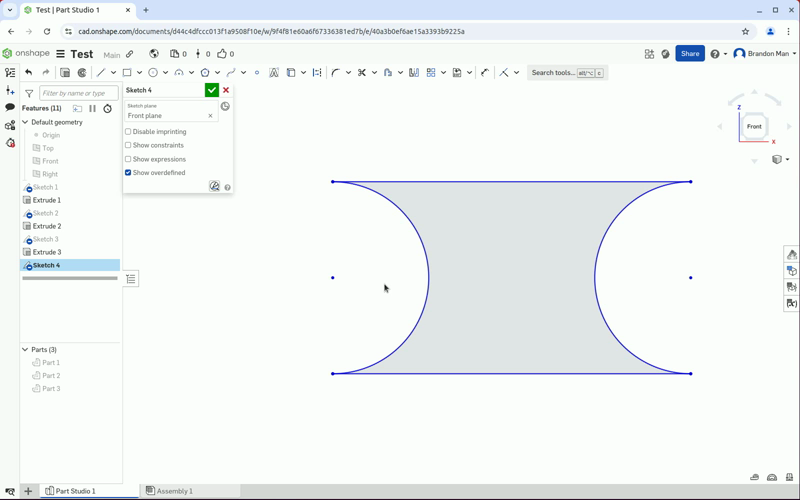
scroll(6)
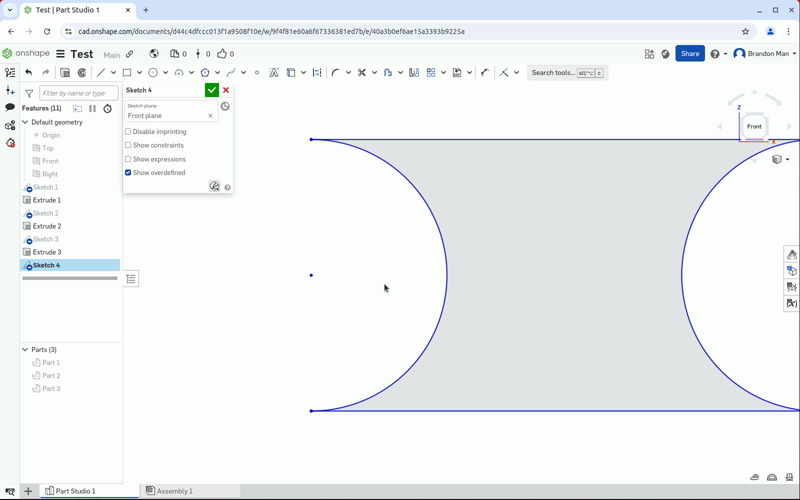
scroll(6)
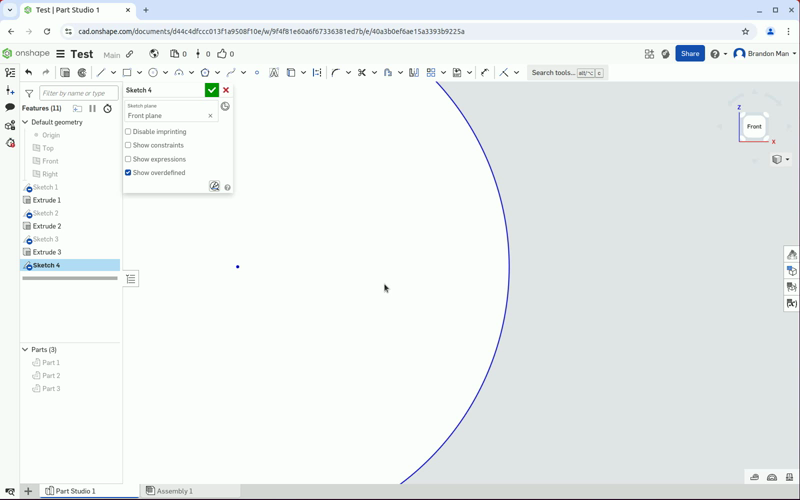
click(384, 283)
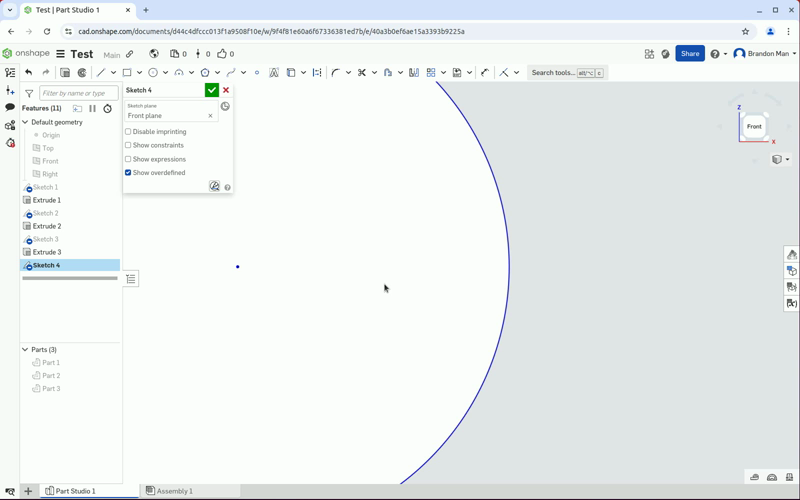
scroll(-6)
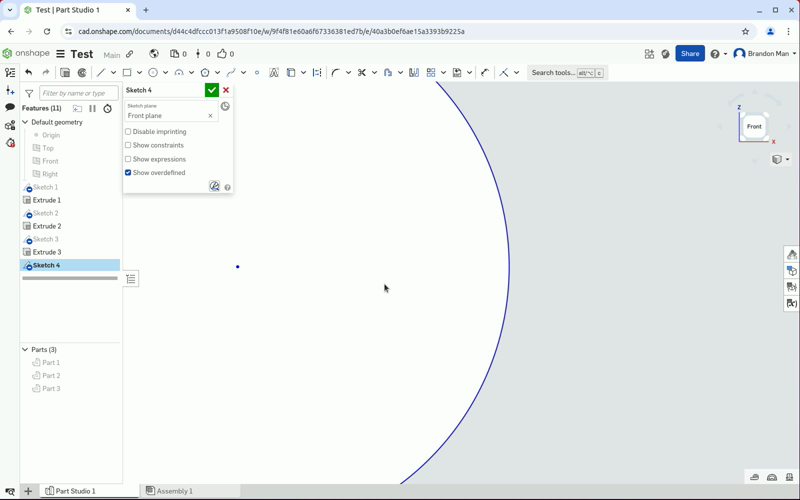
scroll(-6)
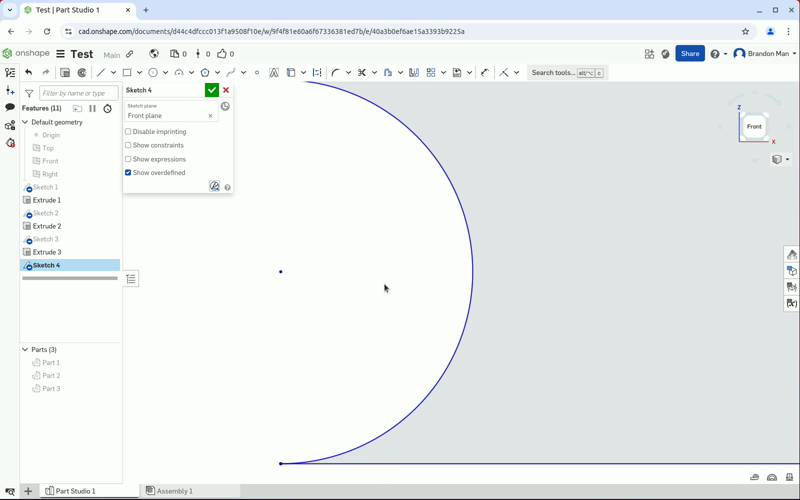
scroll(-6)
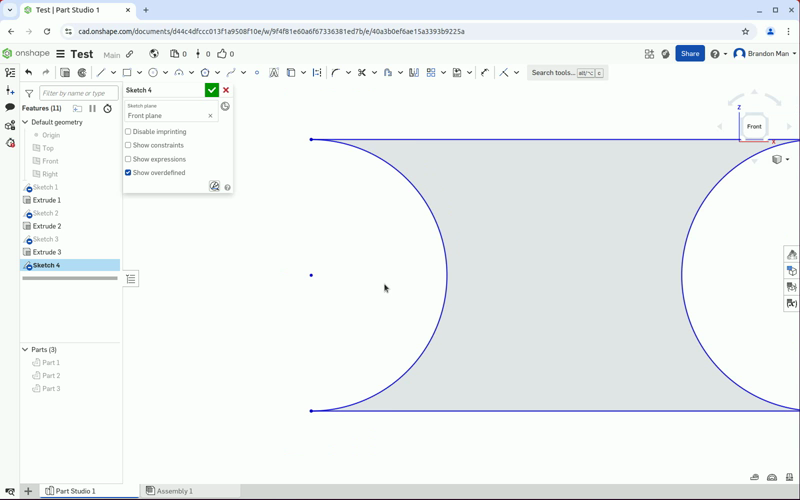
scroll(-6)
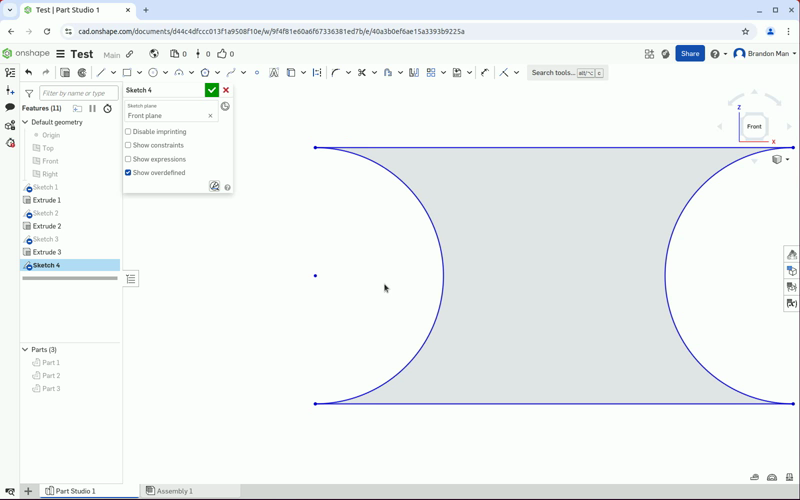
scroll(-6)
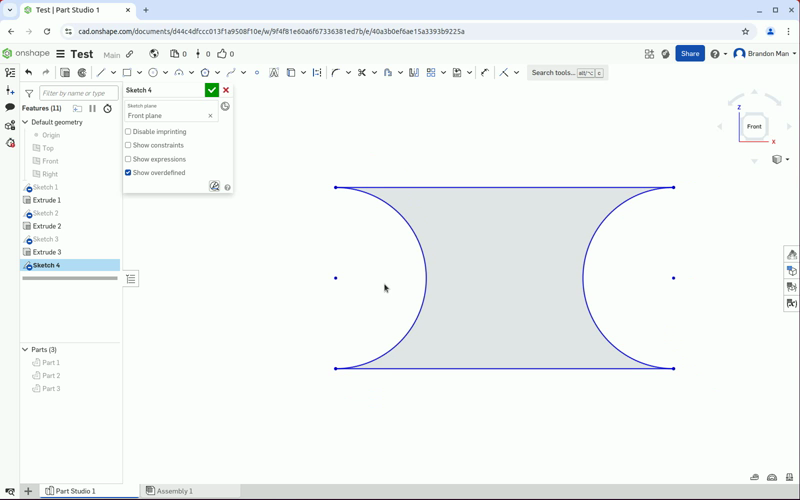
scroll(-6)
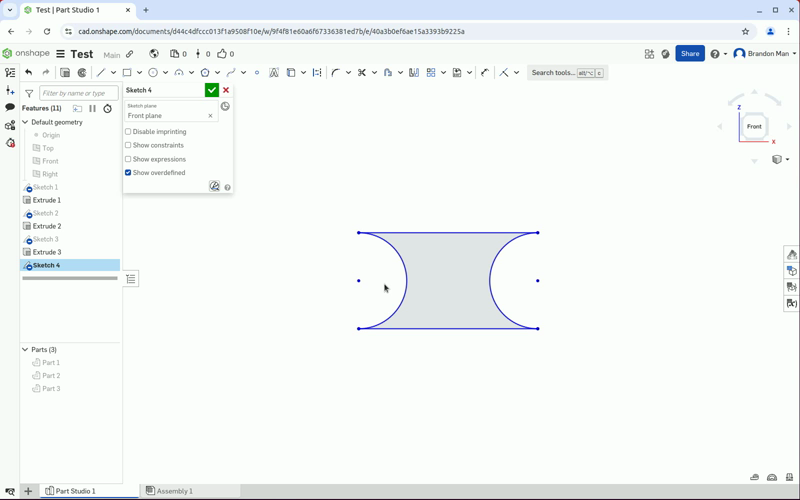
scroll(-6)
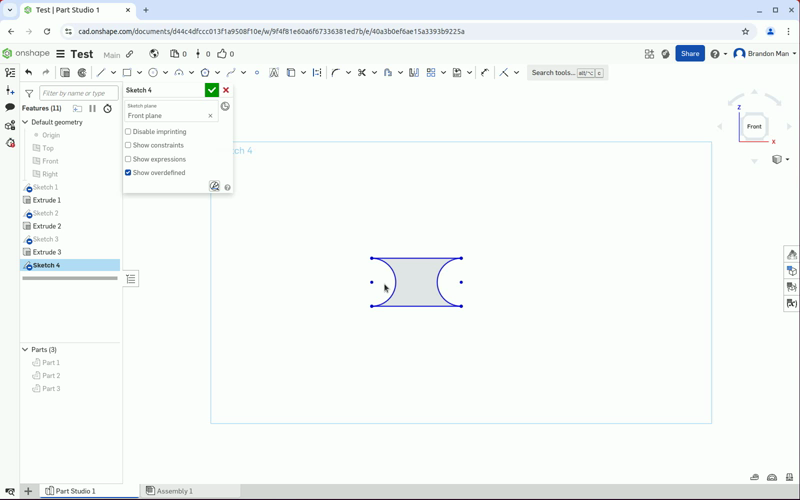
mouse_move(73, 352)
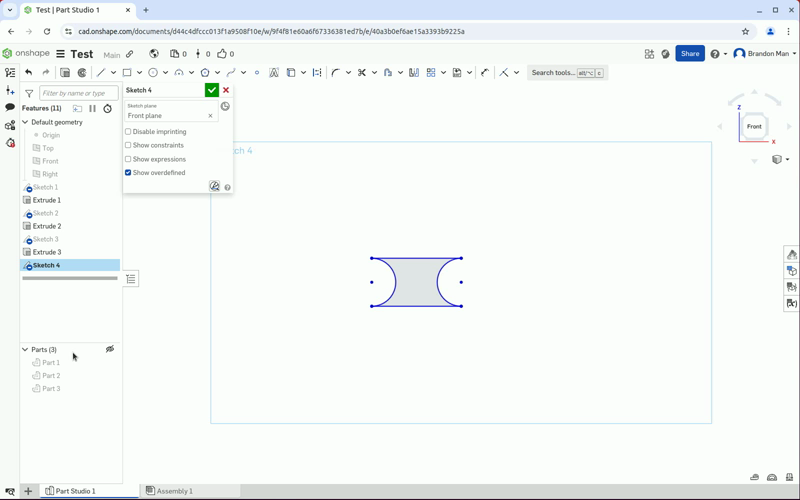
key(shift+y)
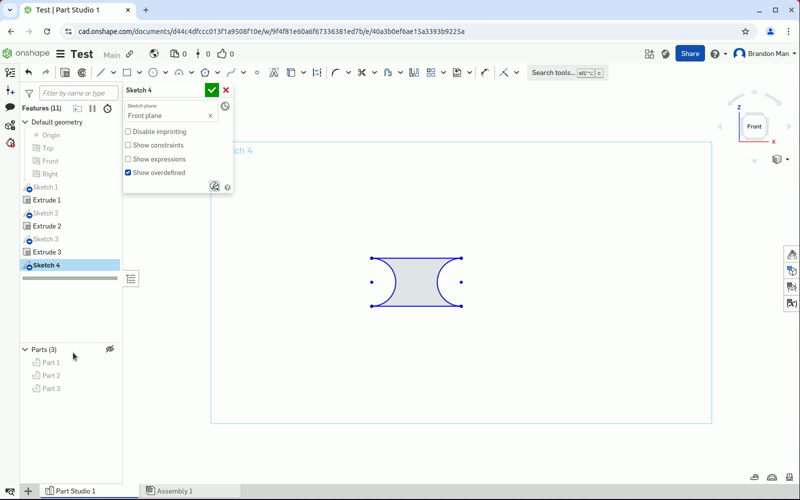
key(shift+e)
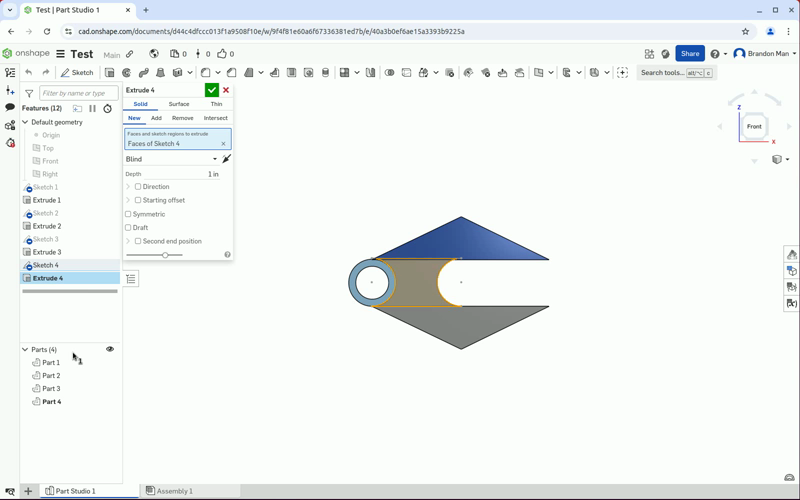
mouse_move(143, 106)
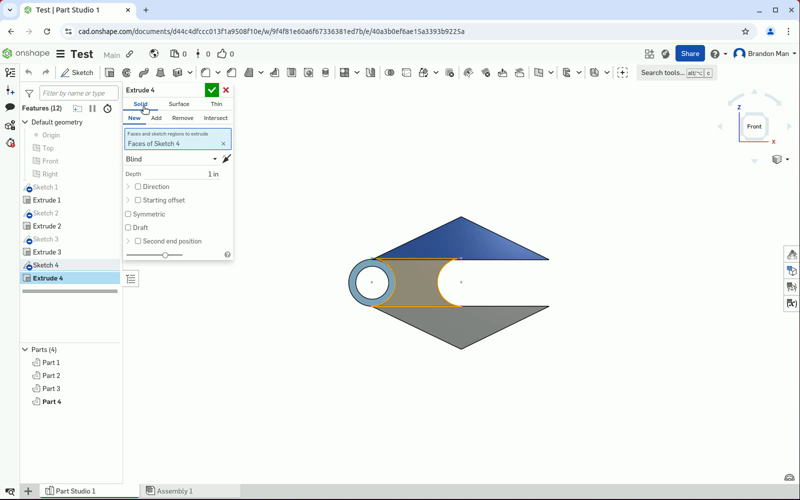
click(143, 106)
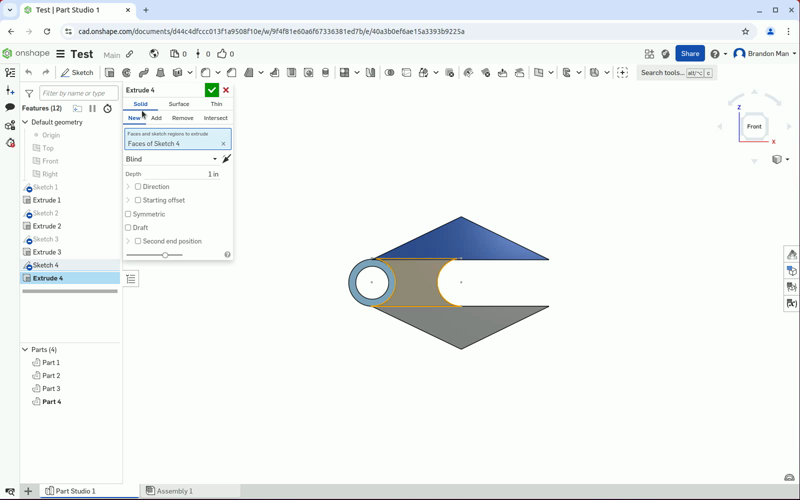
mouse_move(137, 120)
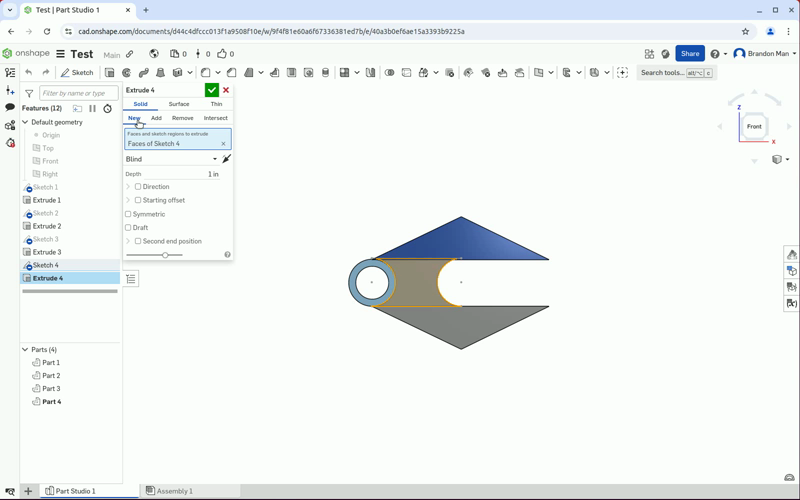
click(137, 120)
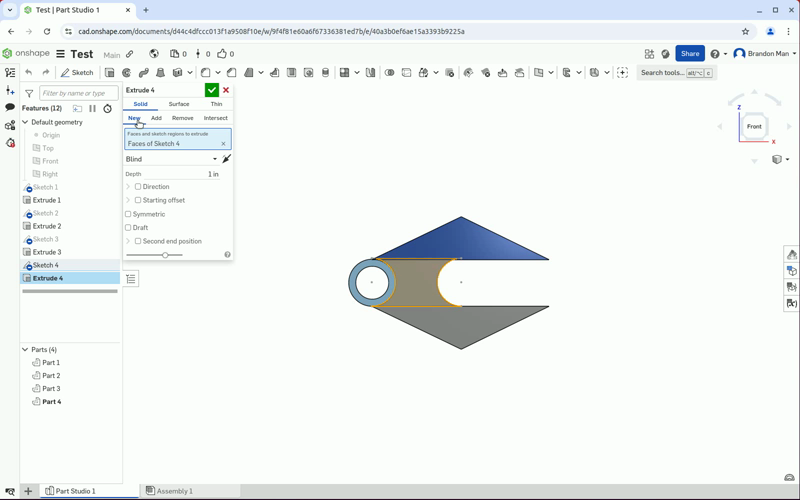
key(tab, 4)
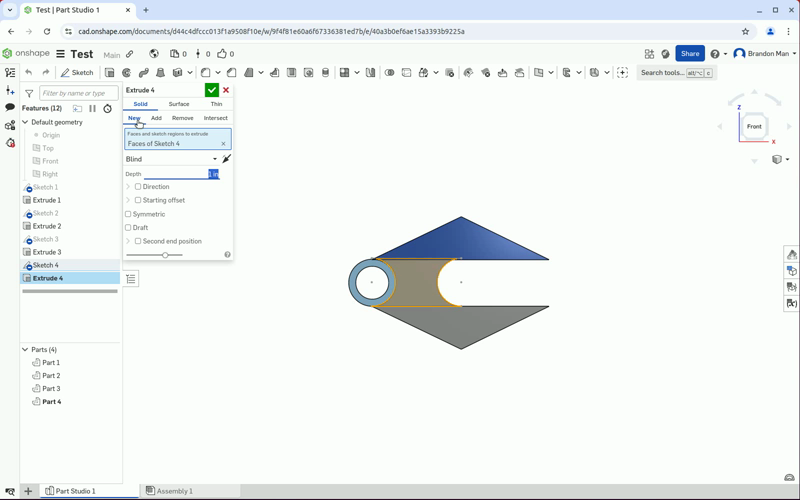
text(2.166)
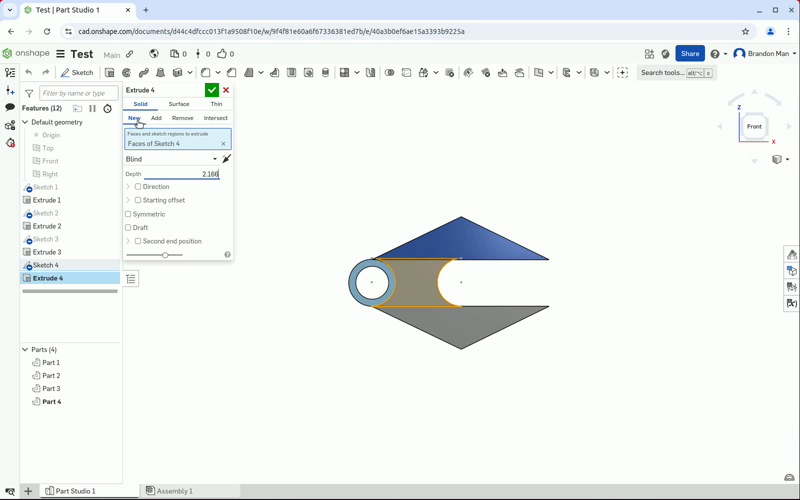
key(enter)
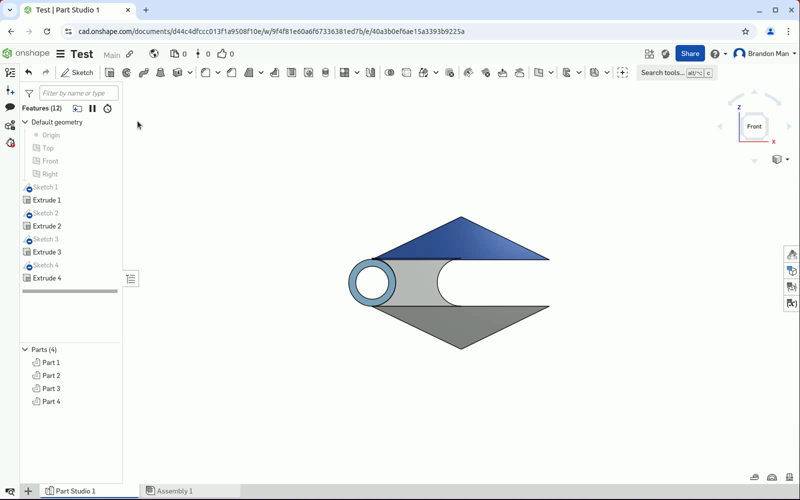
key(shift+h)
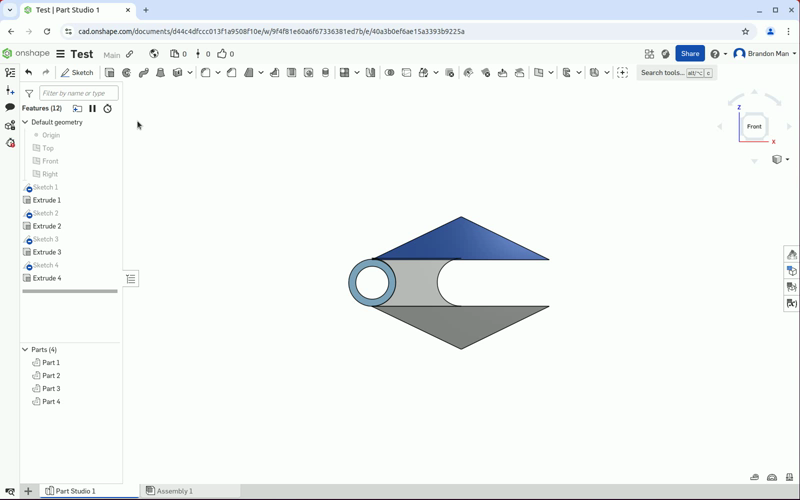
key(shift+h)
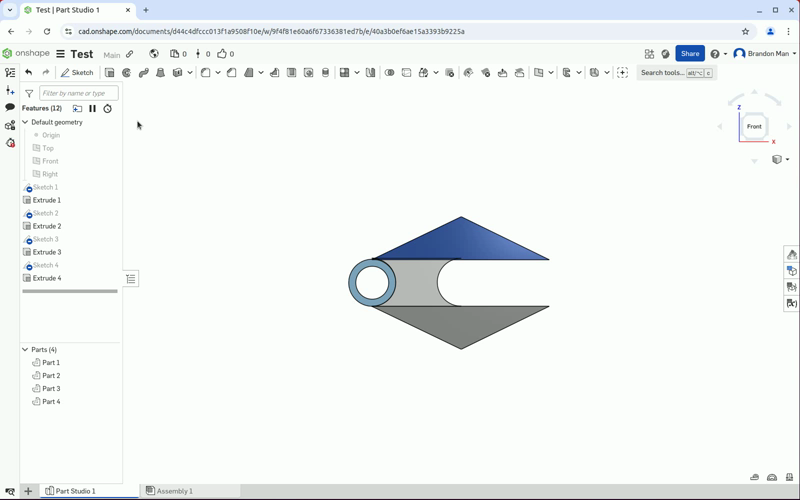
mouse_move(73, 189)
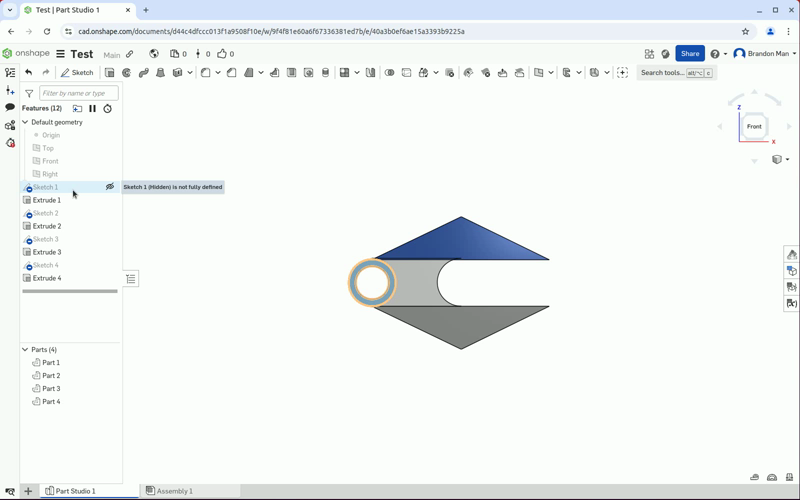
click(73, 189)
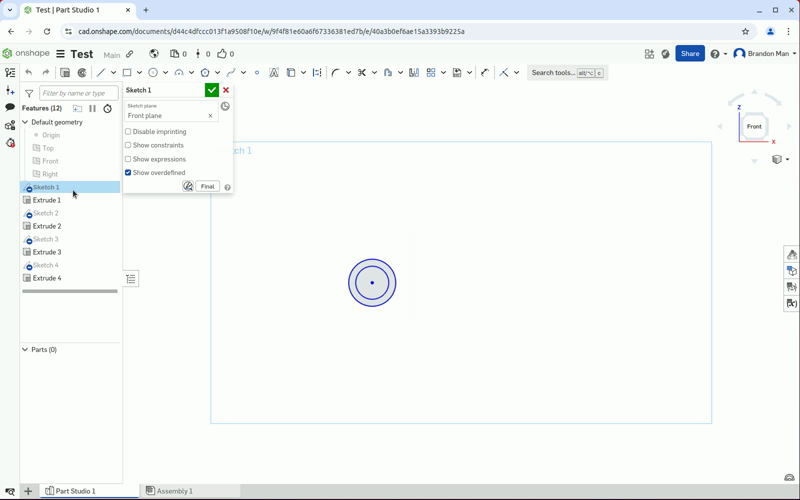
mouse_move(229, 92)
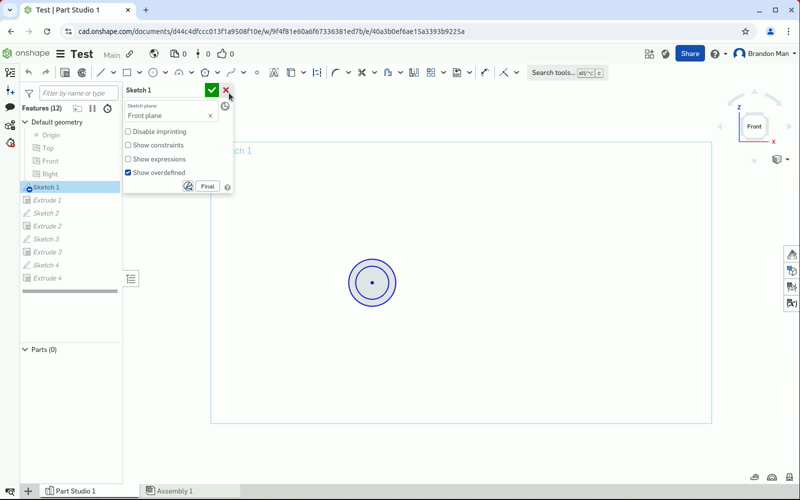
click(229, 92)
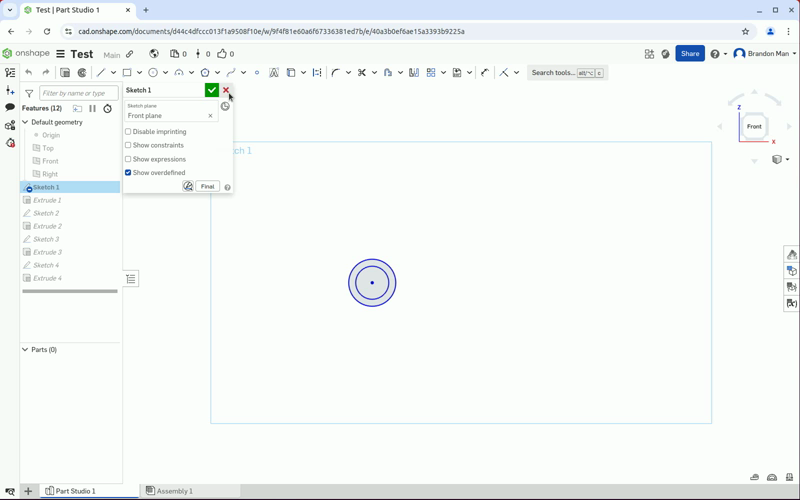
key(shift+s)
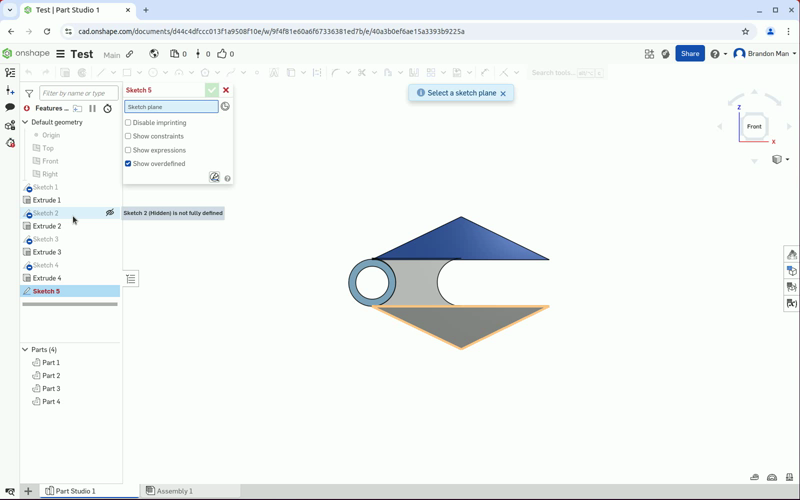
scroll(3)
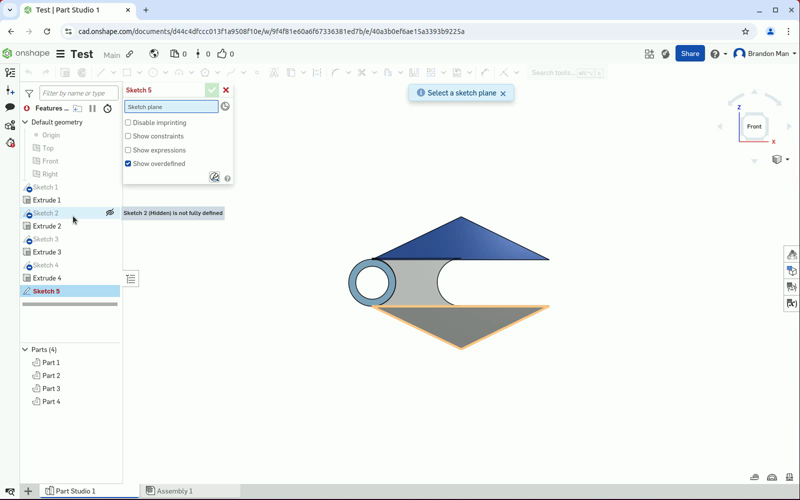
mouse_move(73, 163)
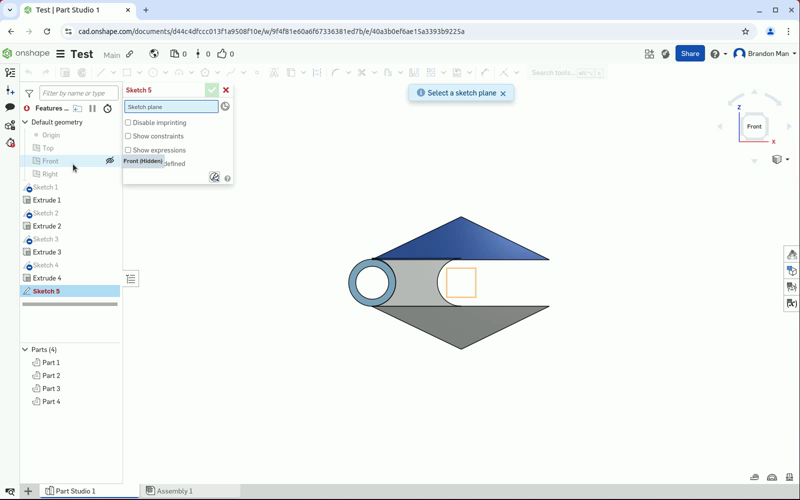
click(73, 163)
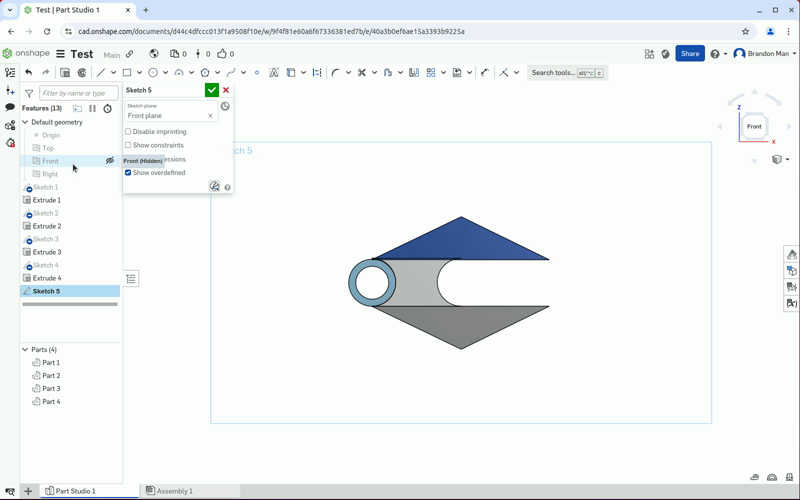
mouse_move(73, 352)
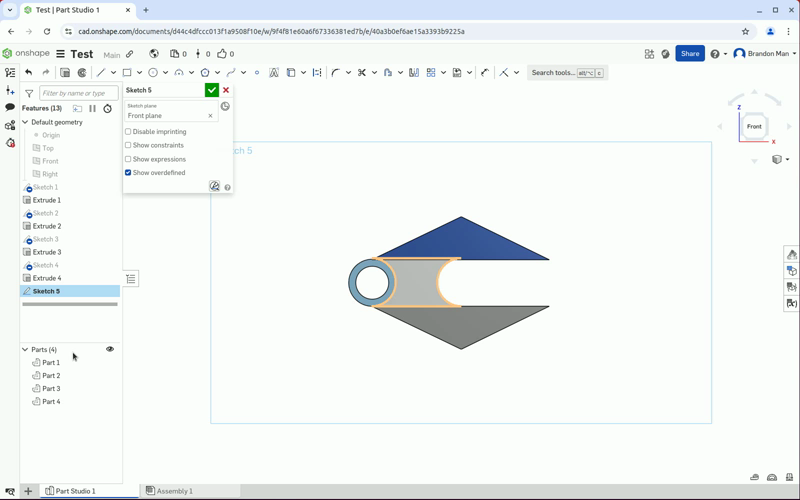
key(y)
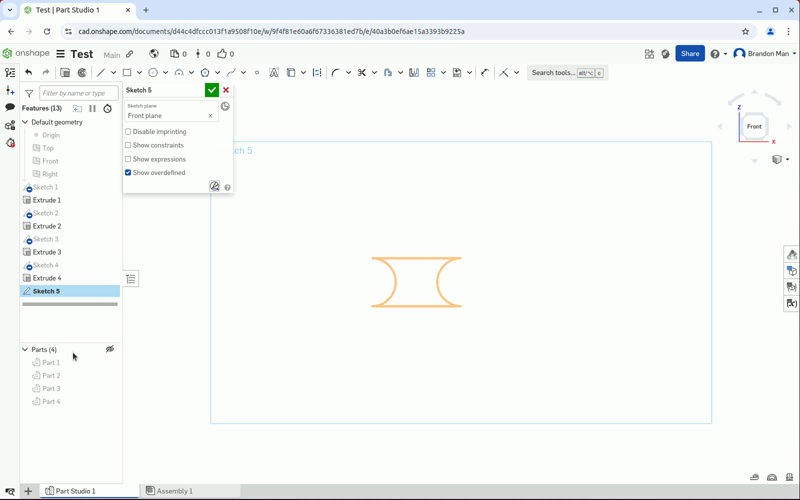
key(l)
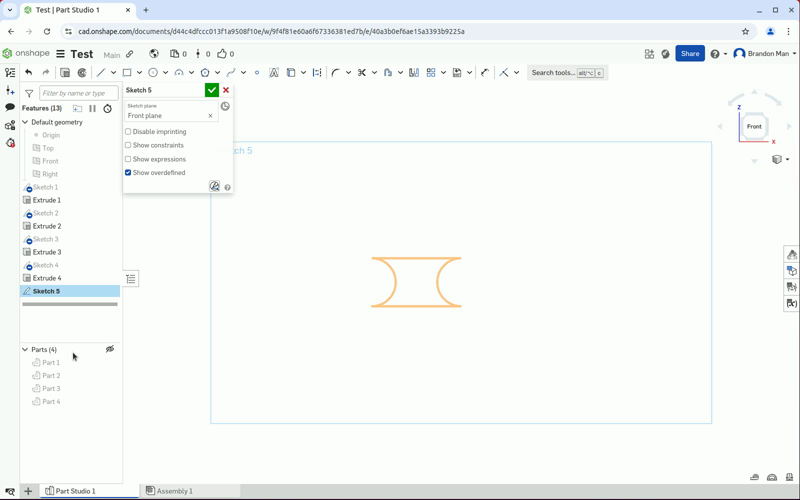
key_down(shift)
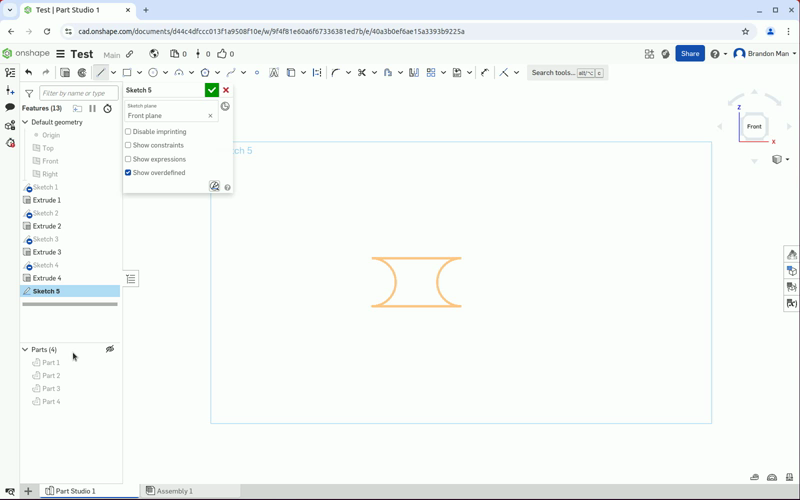
mouse_move(460, 306)
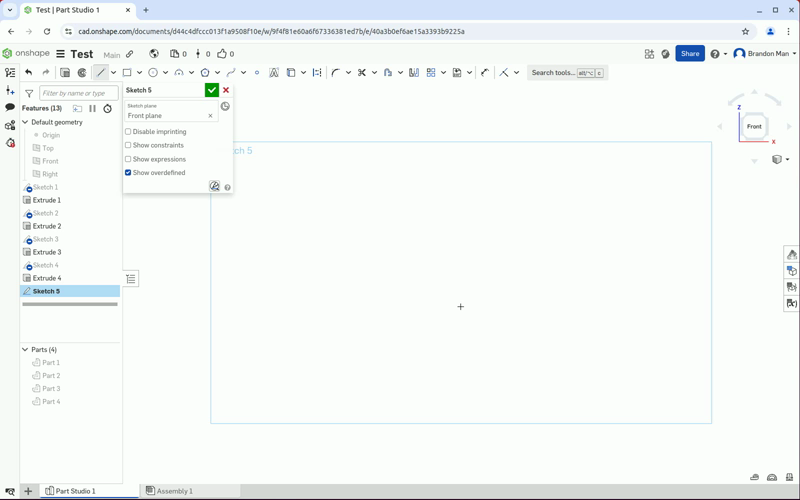
click(460, 306)
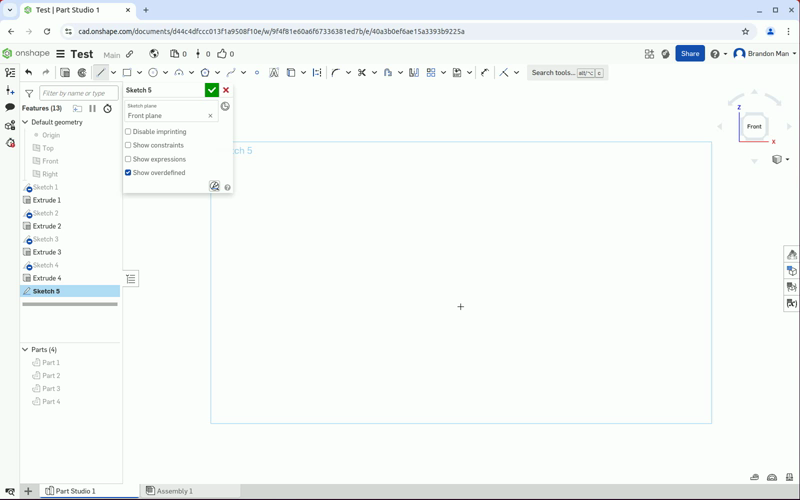
key_up(shift)
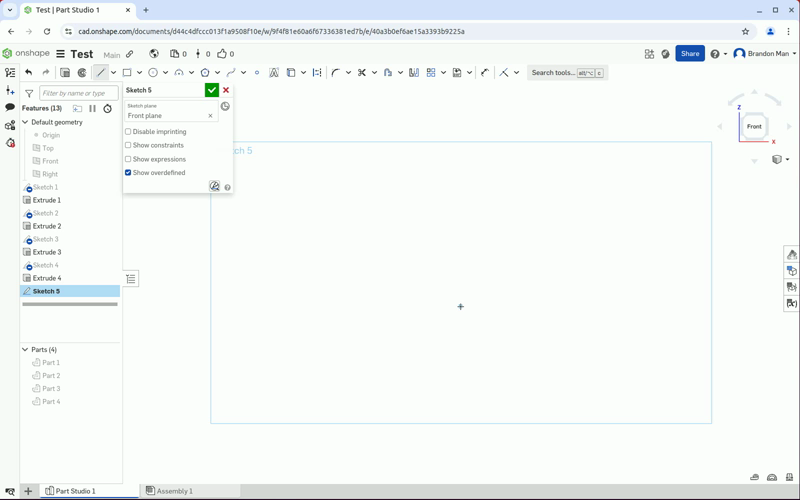
key_down(shift)
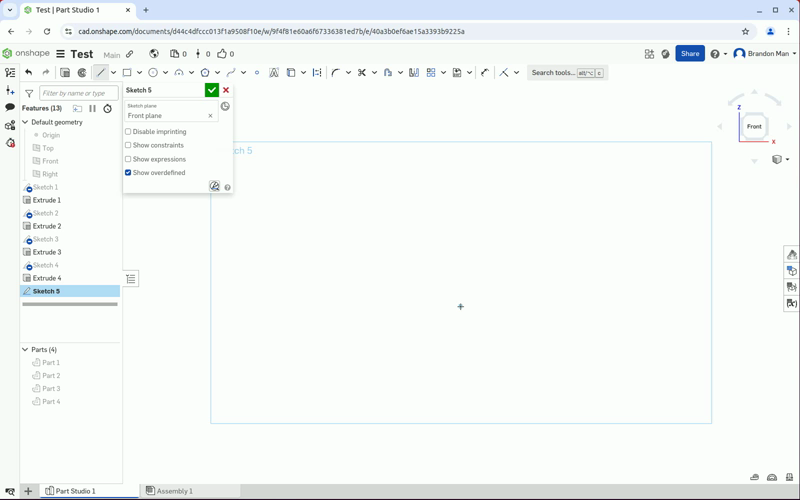
mouse_move(550, 306)
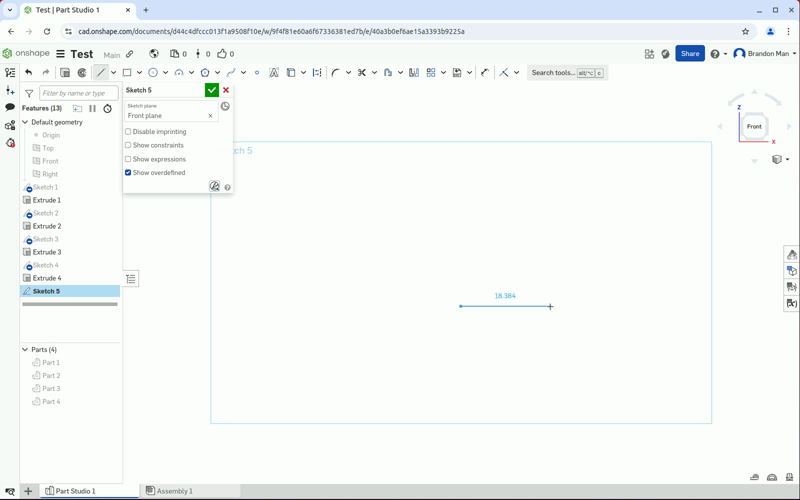
click(550, 306)
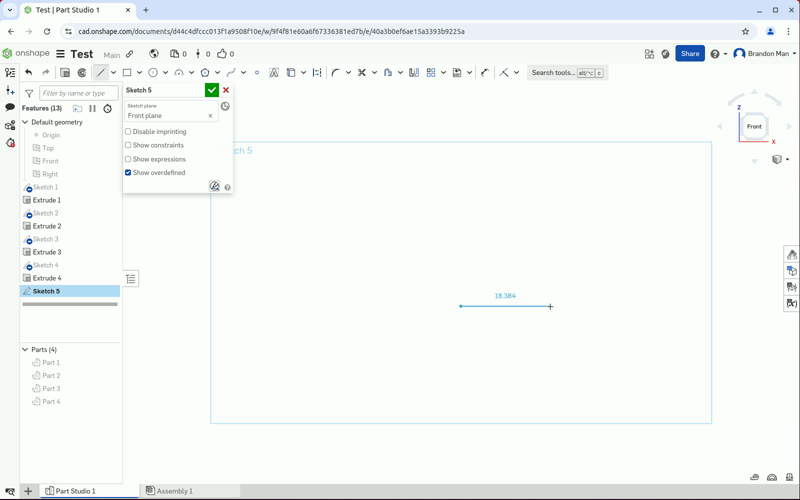
key_up(shift)
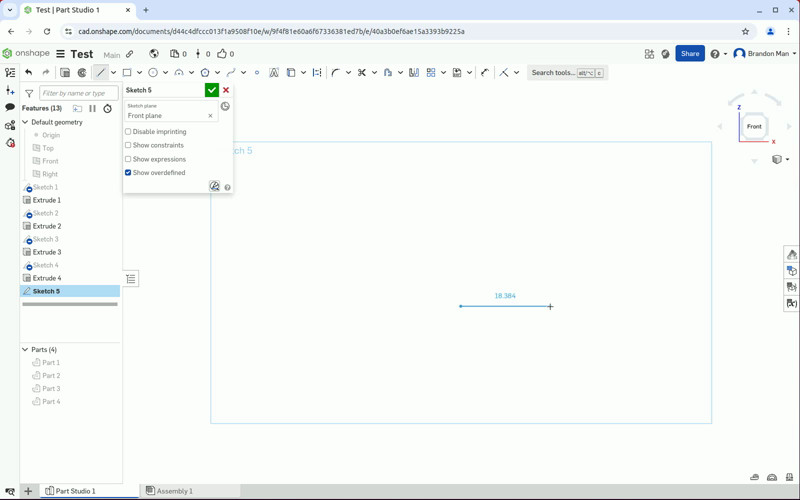
key(esc)
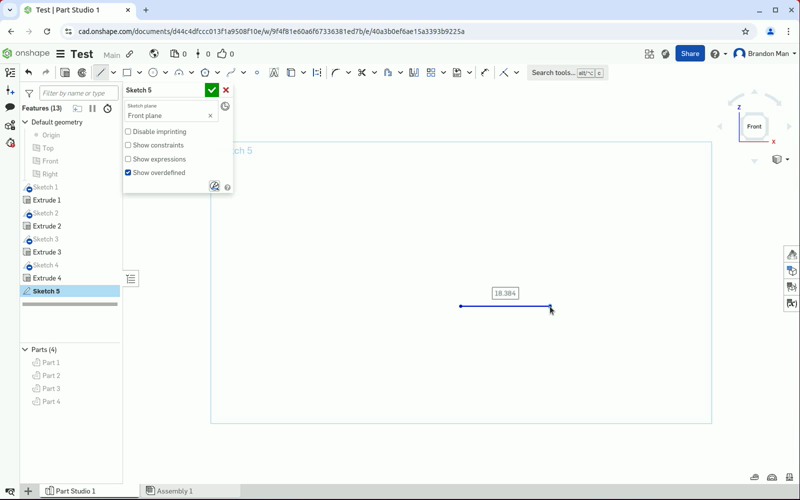
key(a)
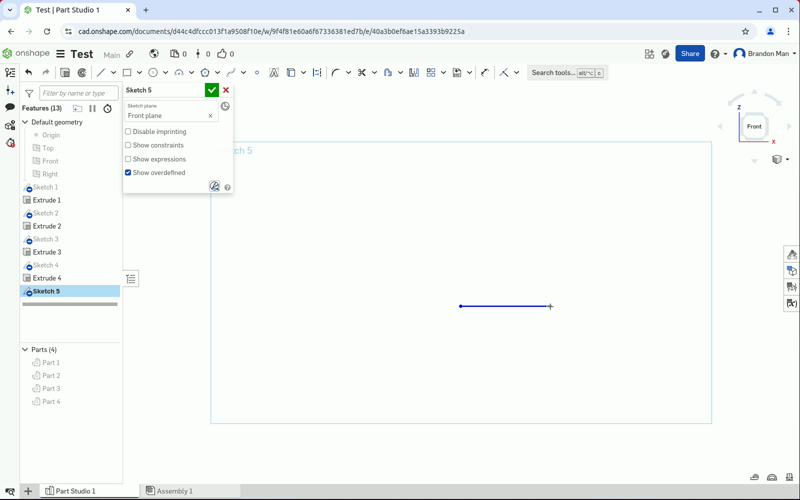
mouse_move(550, 306)
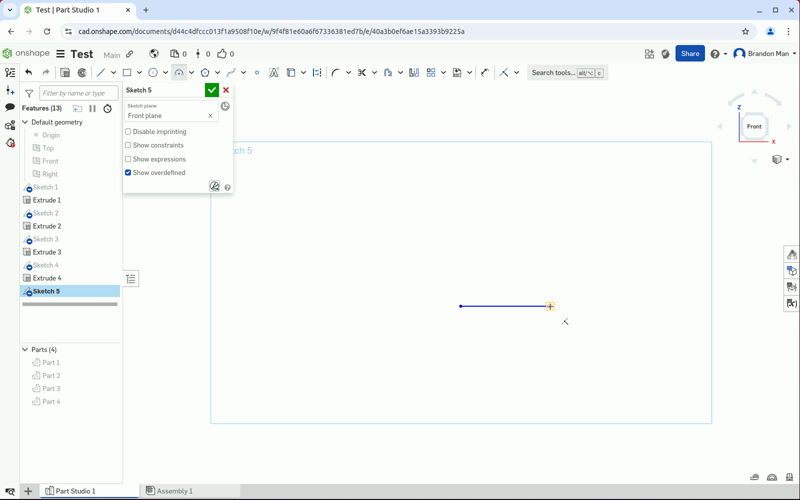
click(550, 306)
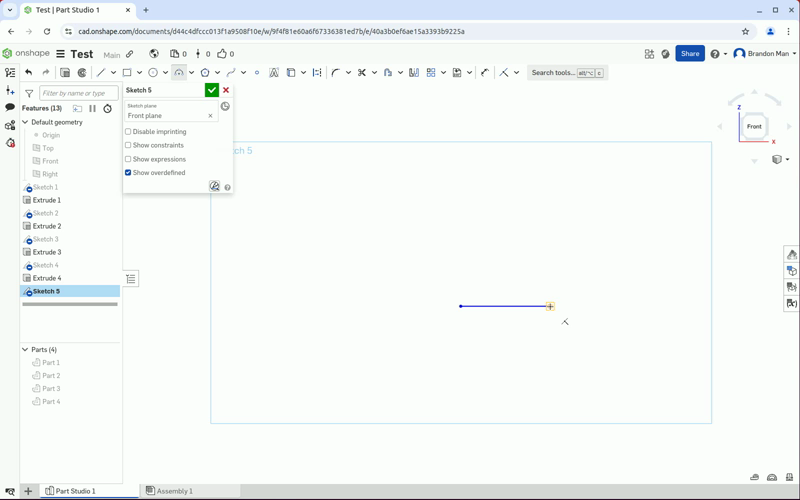
key_down(shift)
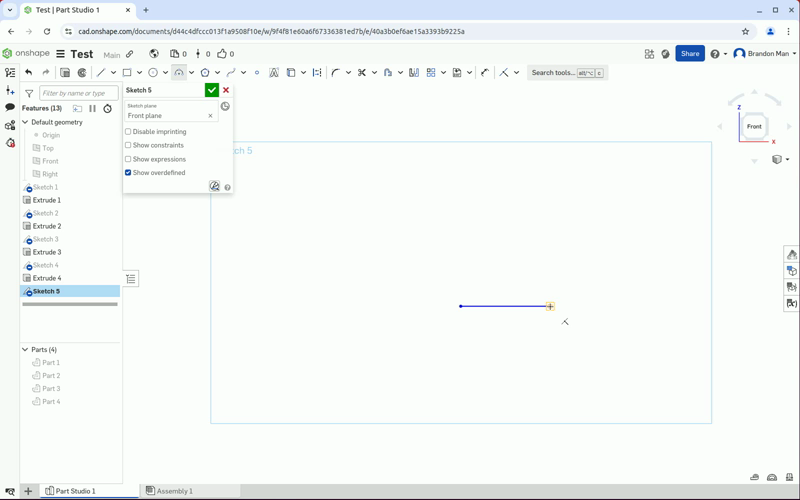
mouse_move(550, 258)
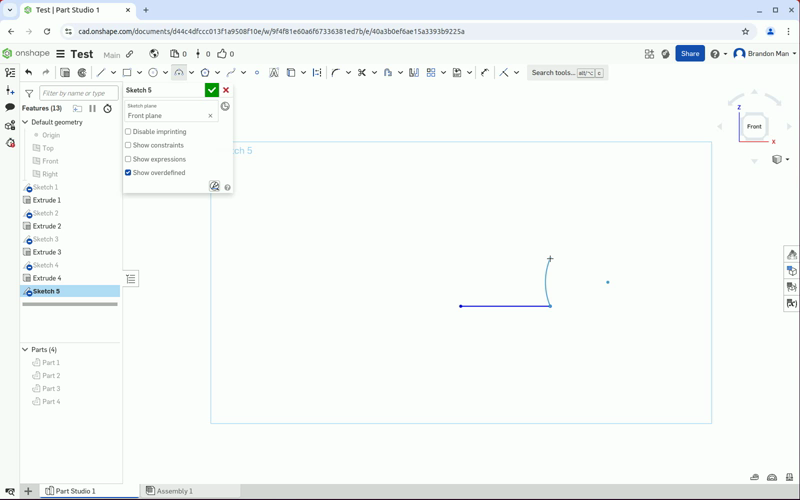
click(550, 258)
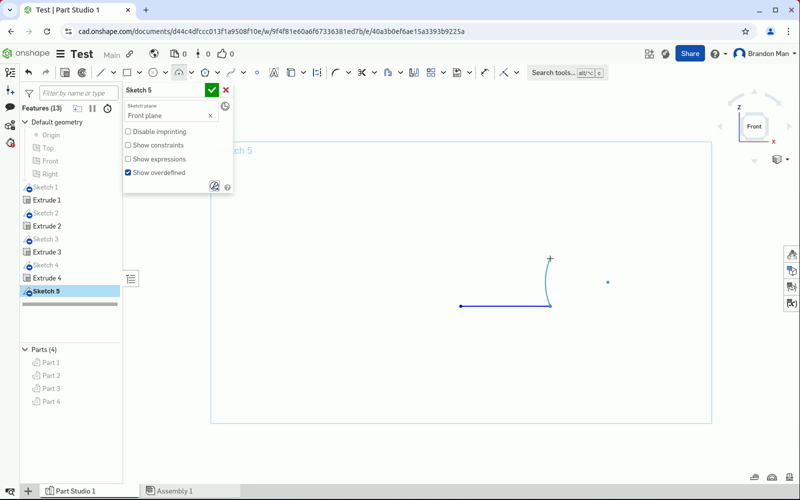
mouse_move(526, 282)
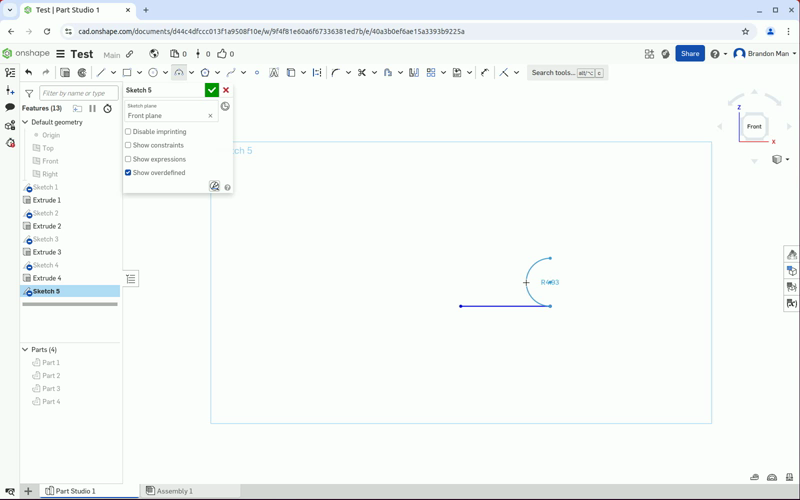
click(526, 282)
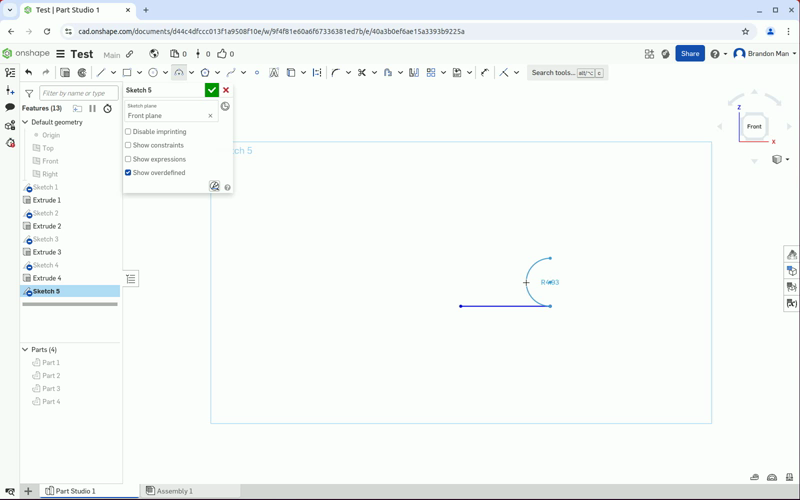
key_up(shift)
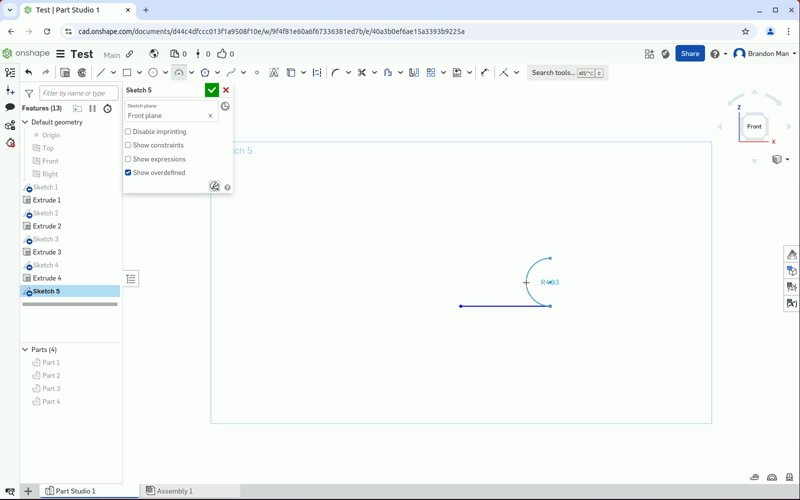
key(esc)
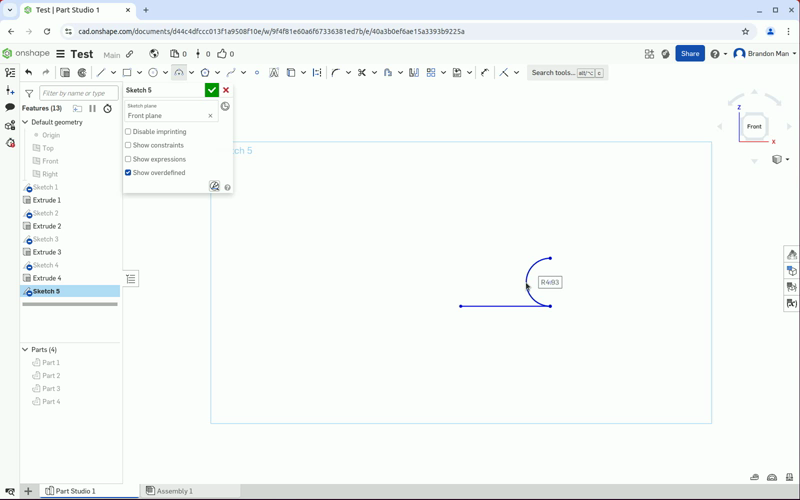
key(l)
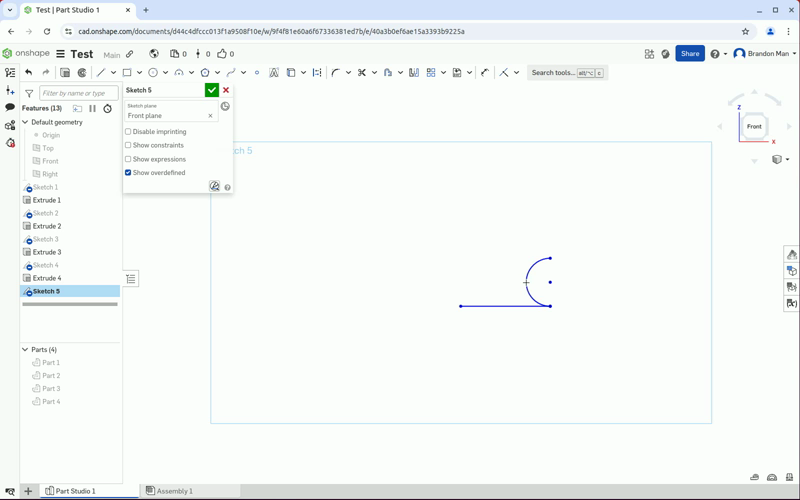
mouse_move(550, 258)
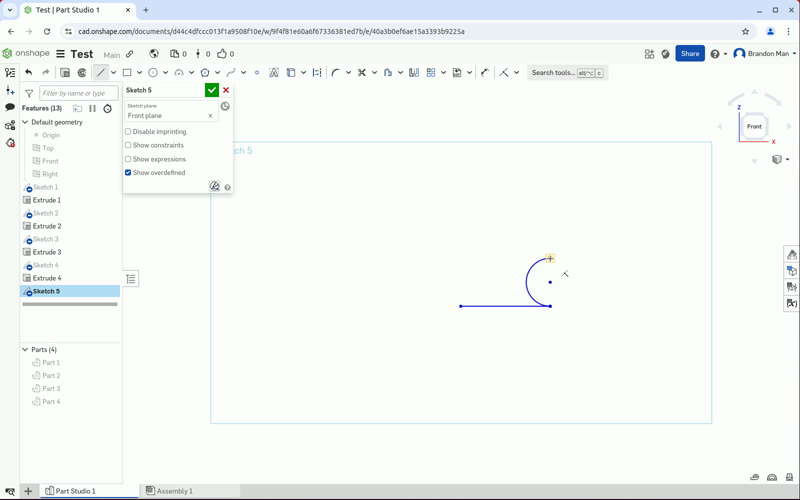
click(550, 258)
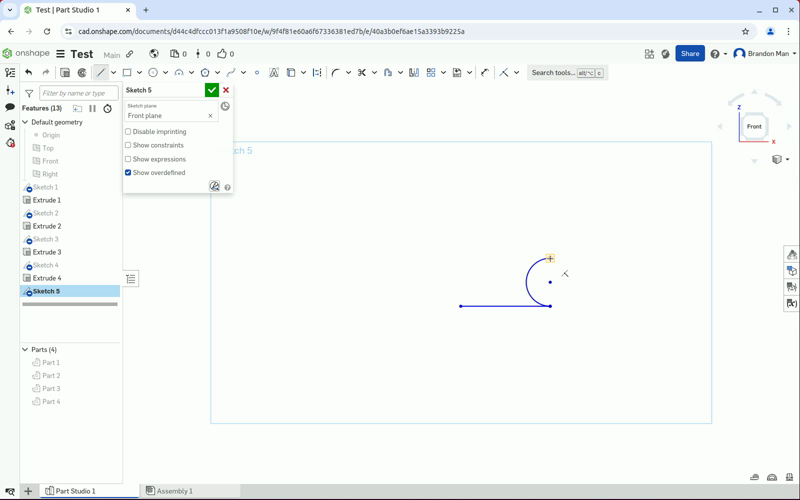
key_down(shift)
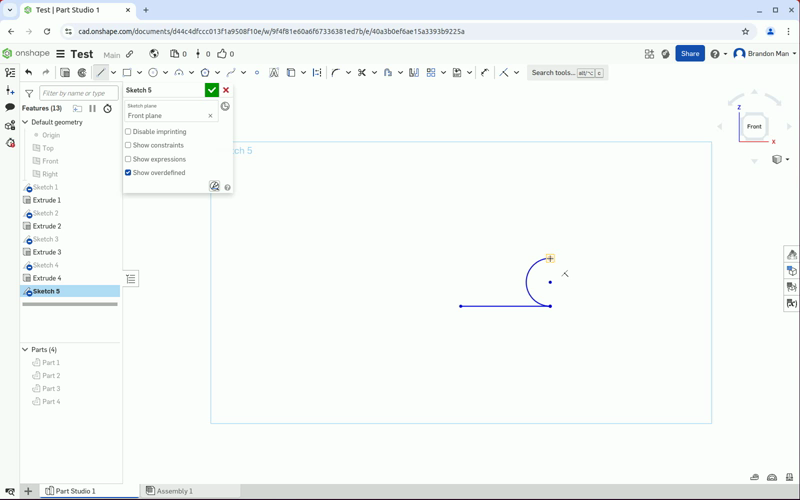
mouse_move(460, 258)
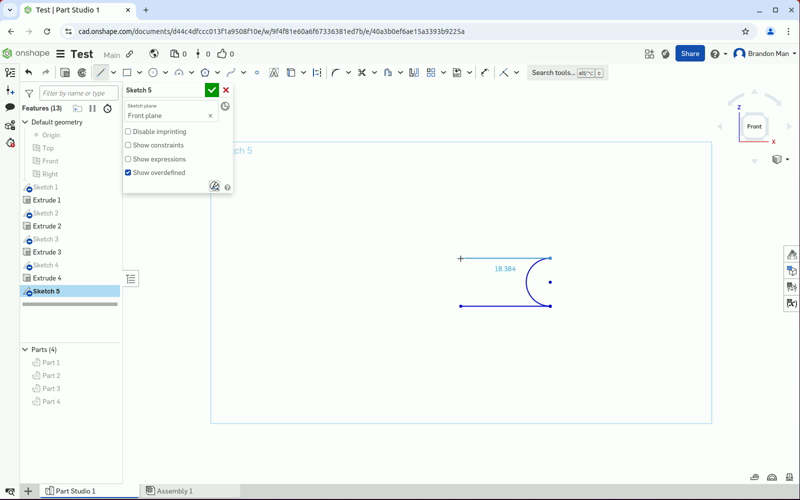
click(460, 258)
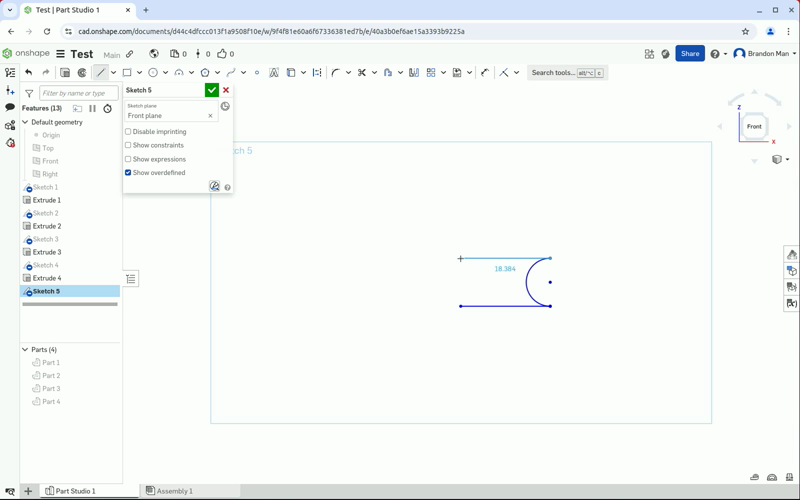
key_up(shift)
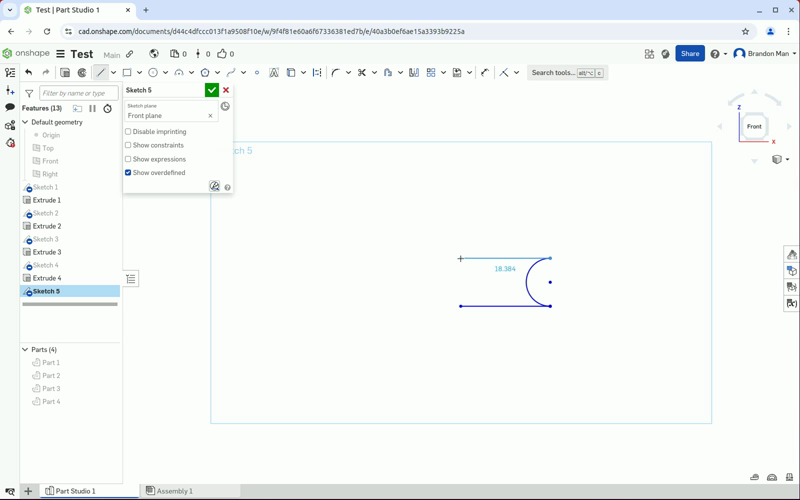
key(esc)
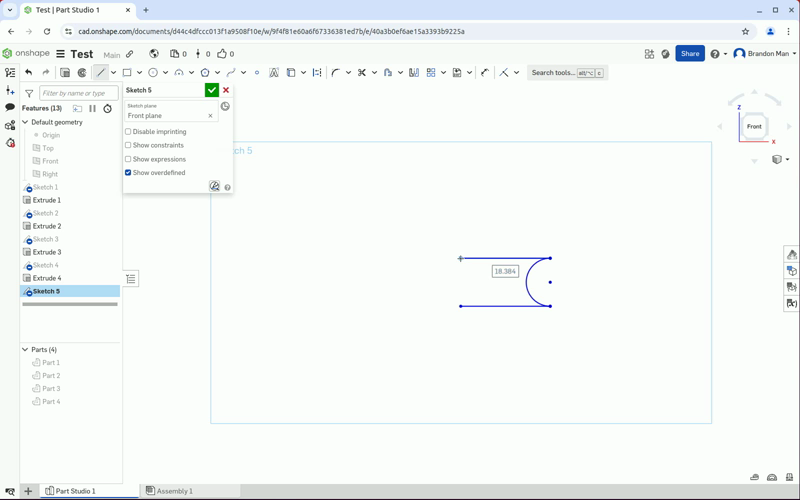
key(a)
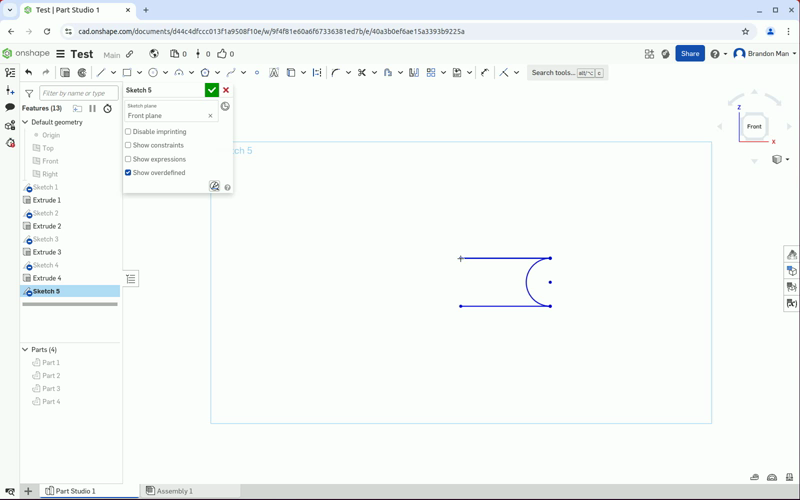
mouse_move(460, 258)
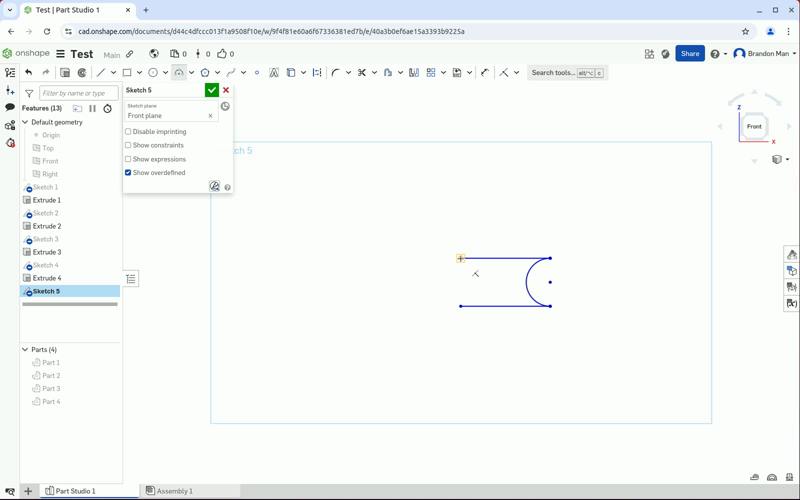
click(460, 258)
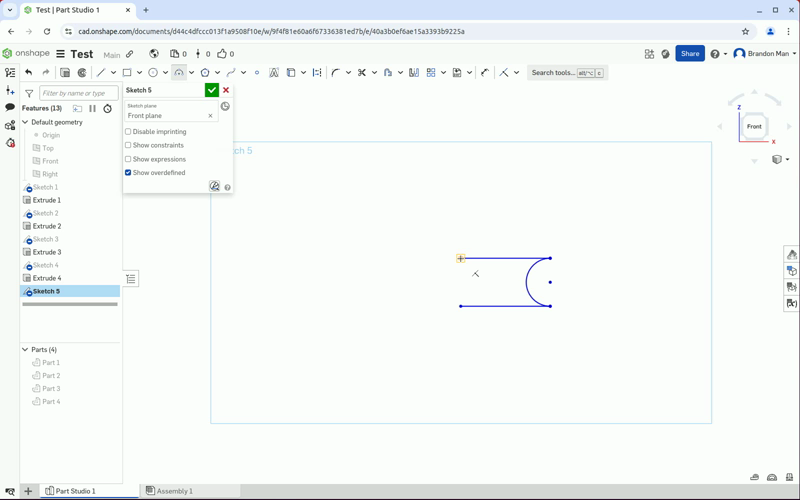
mouse_move(460, 306)
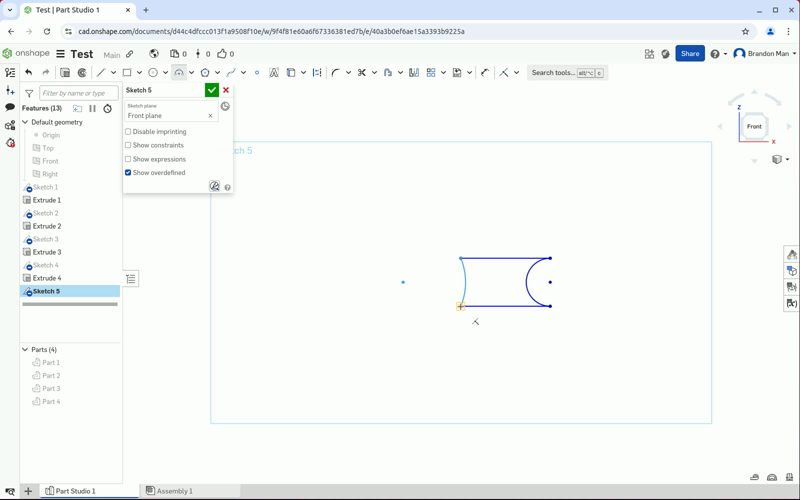
click(460, 306)
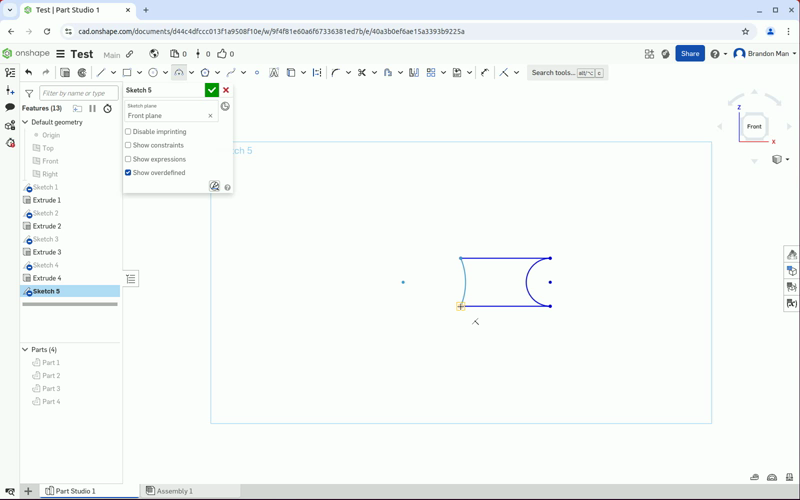
key_down(shift)
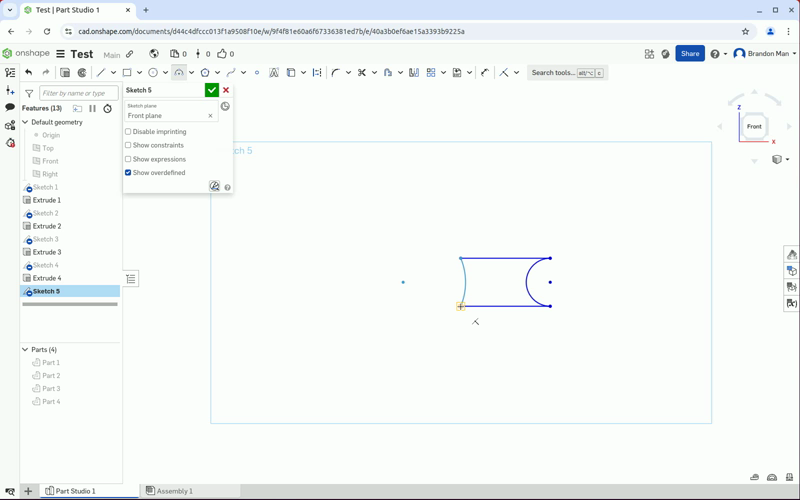
mouse_move(484, 282)
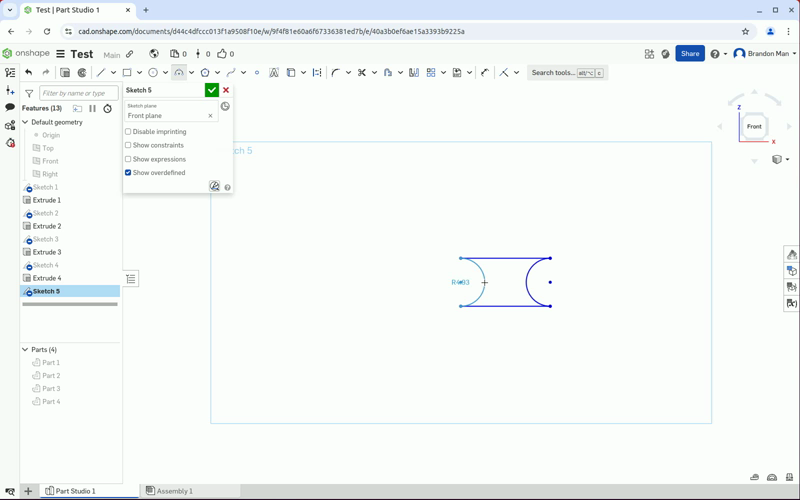
click(484, 282)
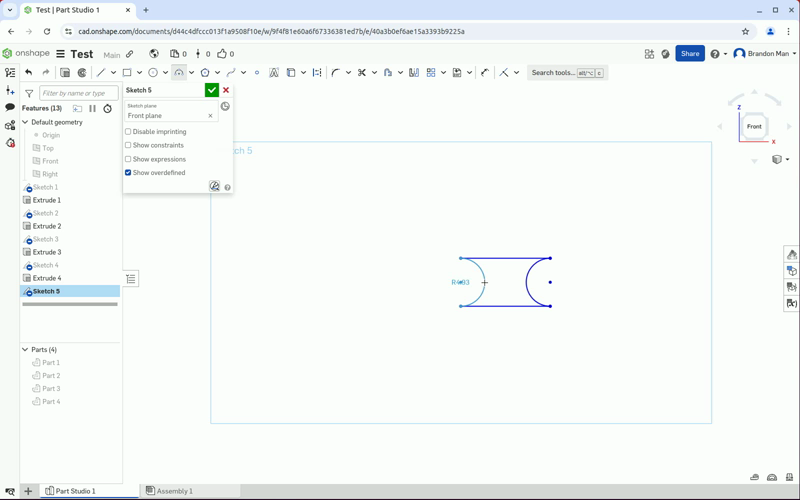
key_up(shift)
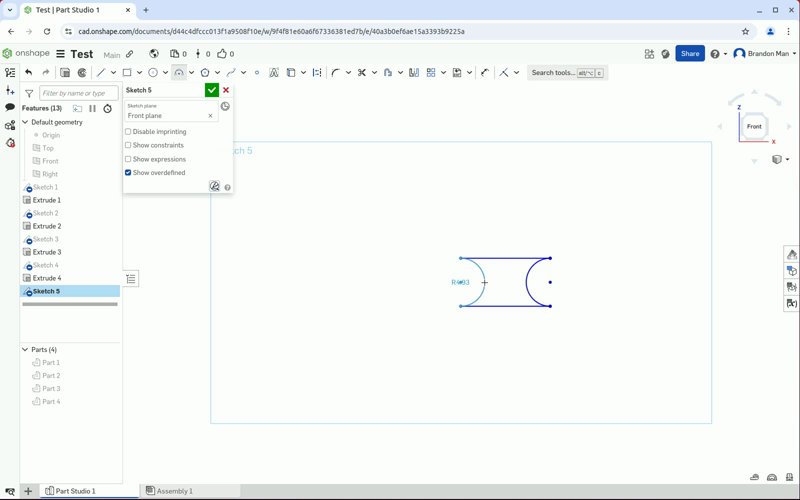
key(esc)
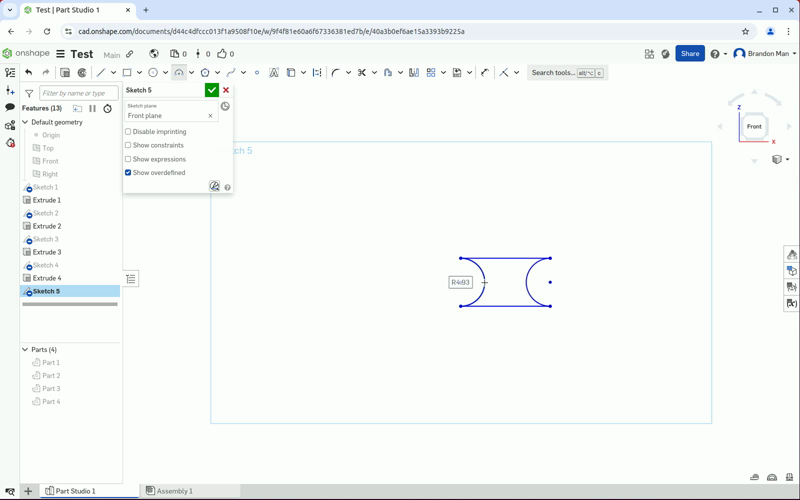
mouse_move(475, 273)
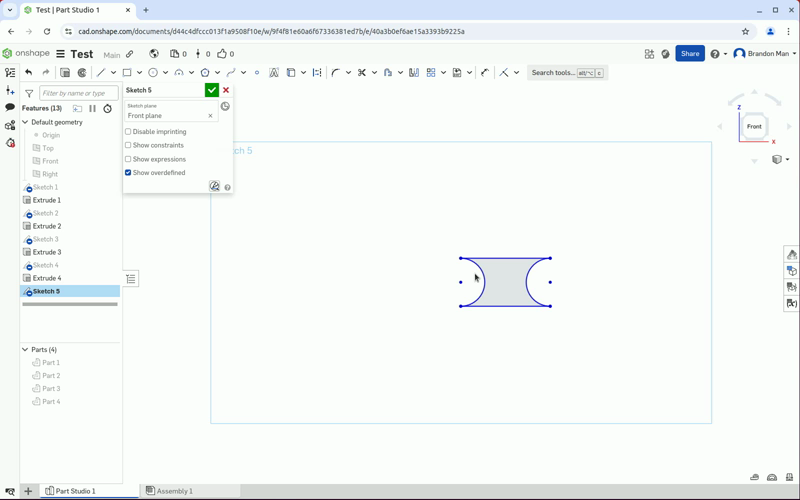
scroll(6)
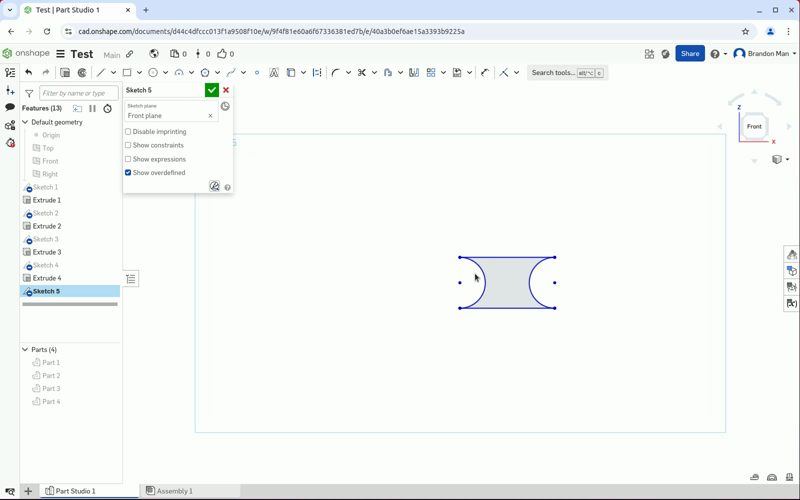
scroll(6)
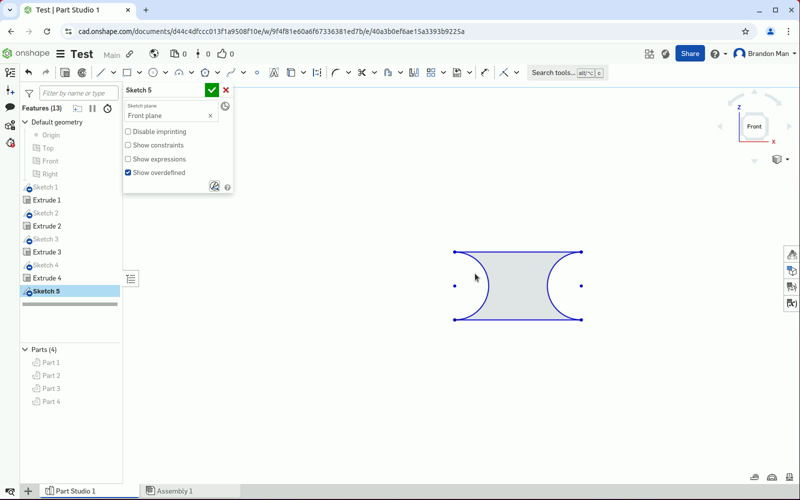
scroll(6)
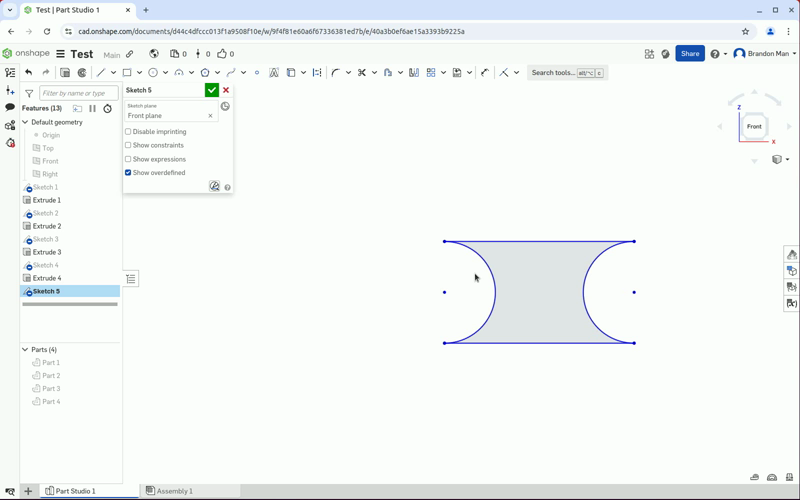
scroll(6)
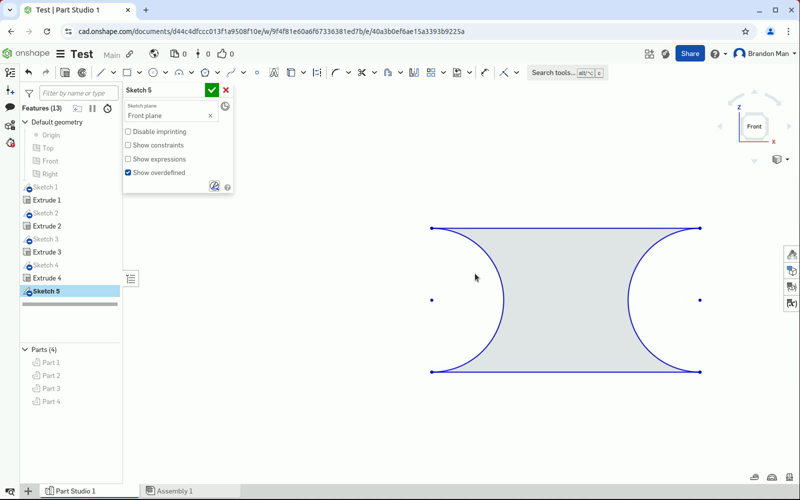
scroll(6)
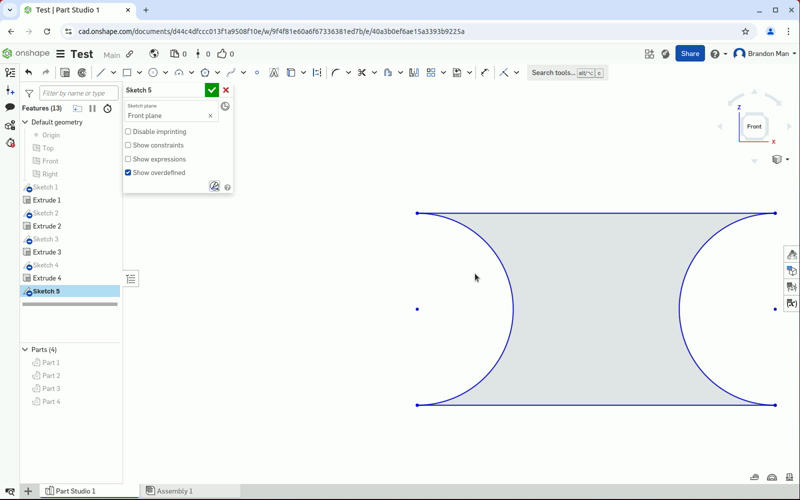
scroll(6)
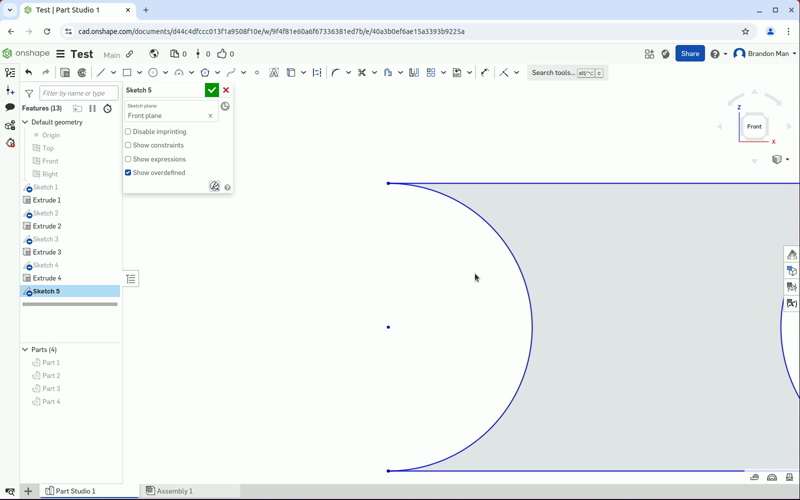
scroll(6)
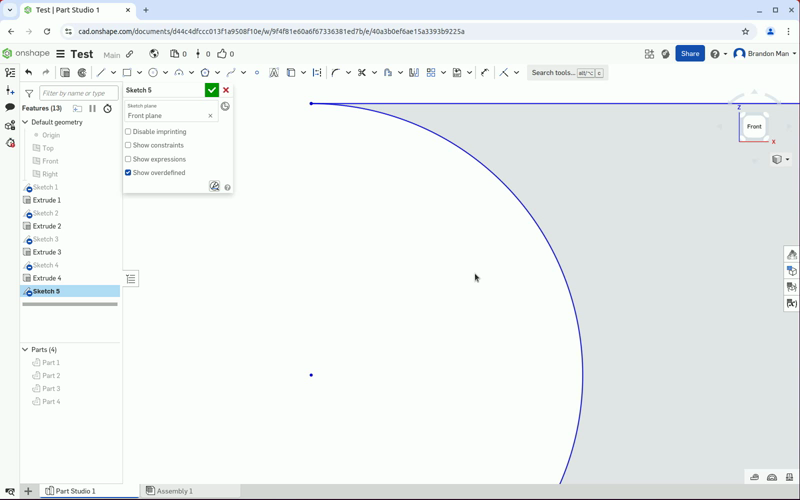
click(475, 273)
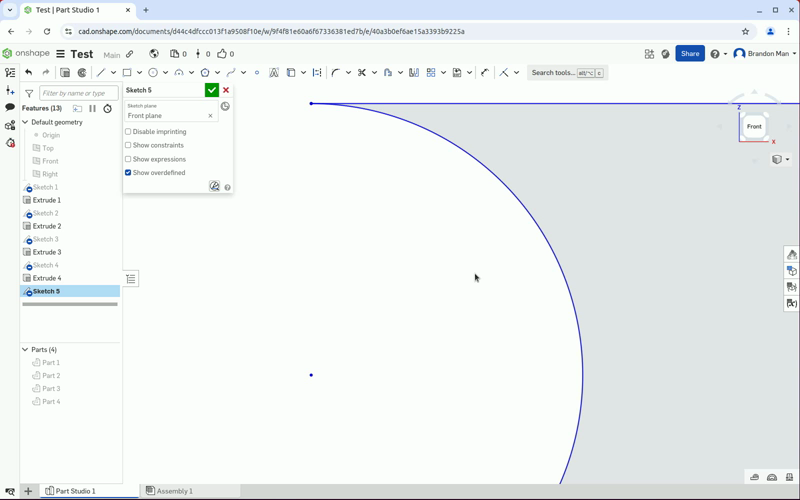
scroll(-6)
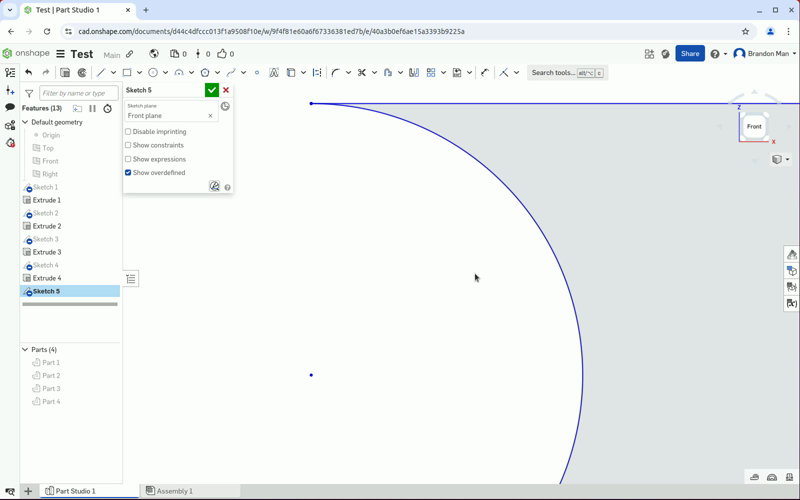
scroll(-6)
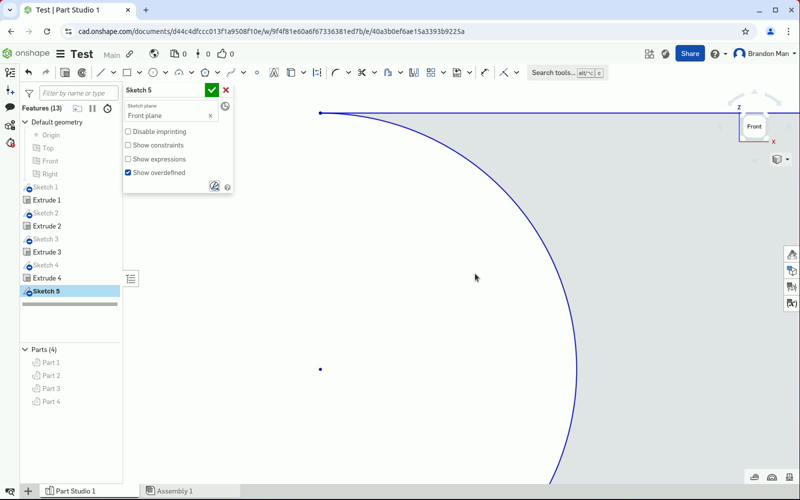
scroll(-6)
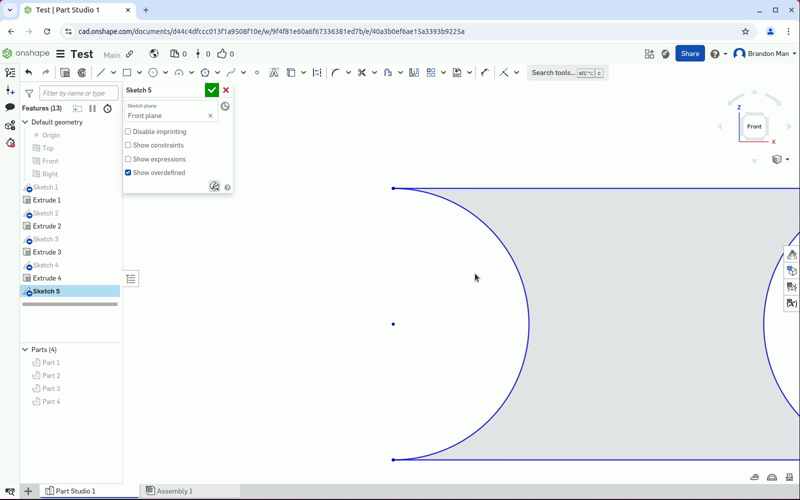
scroll(-6)
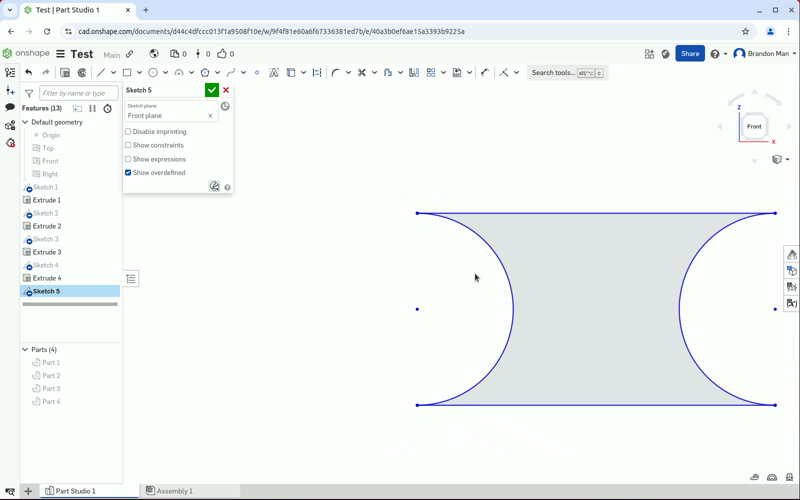
scroll(-6)
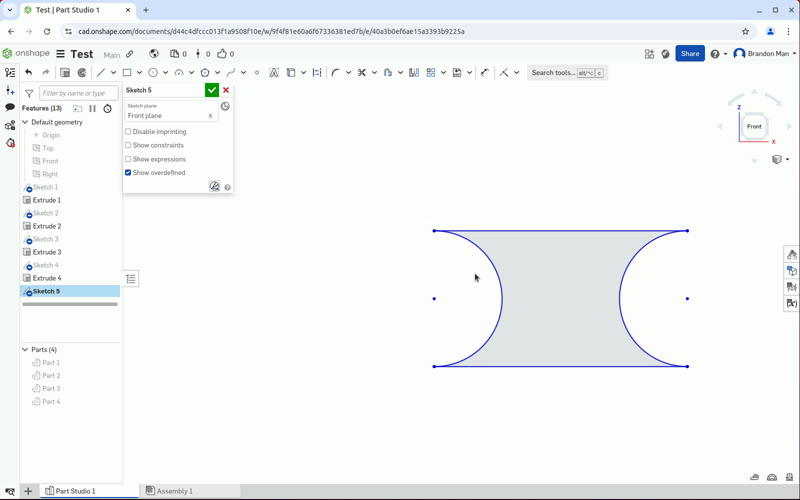
scroll(-6)
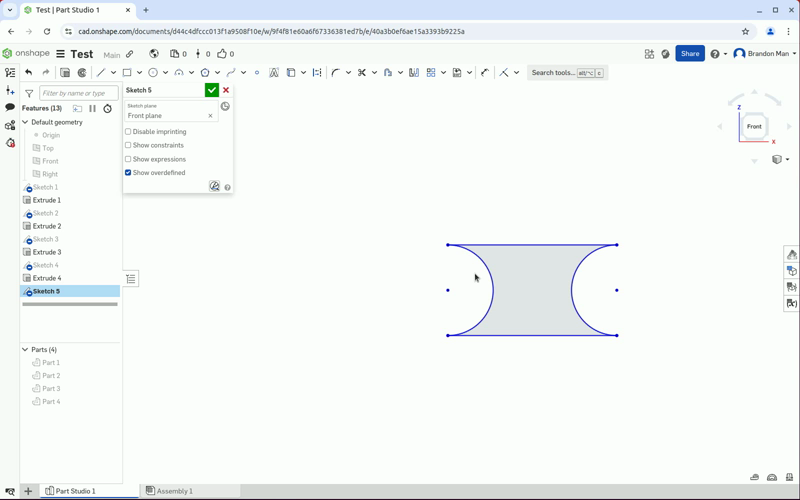
scroll(-6)
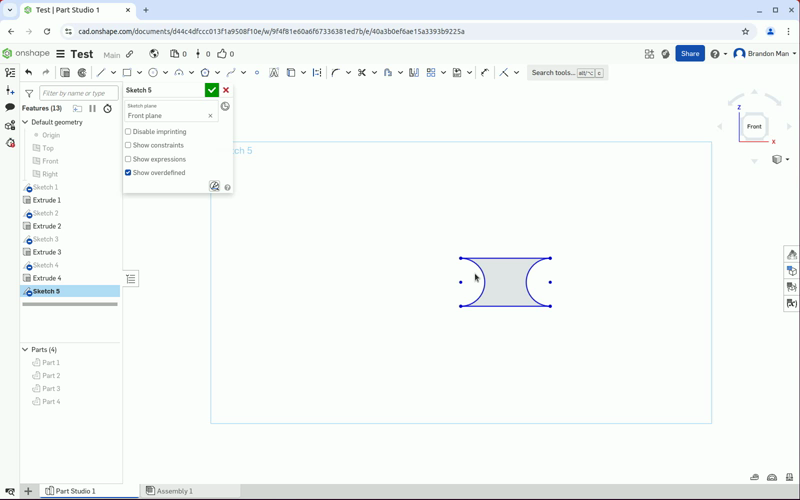
mouse_move(73, 352)
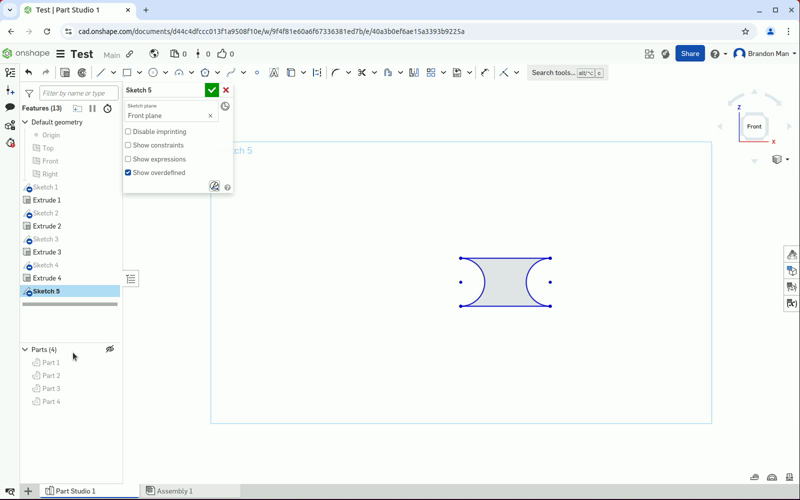
key(shift+y)
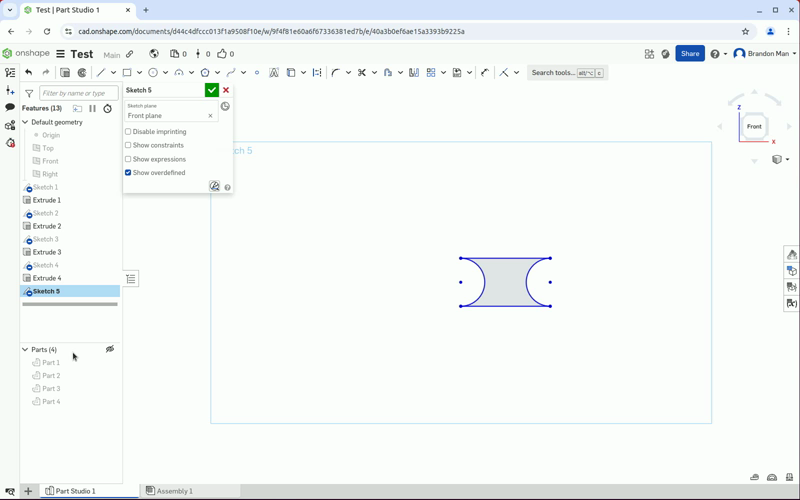
key(shift+e)
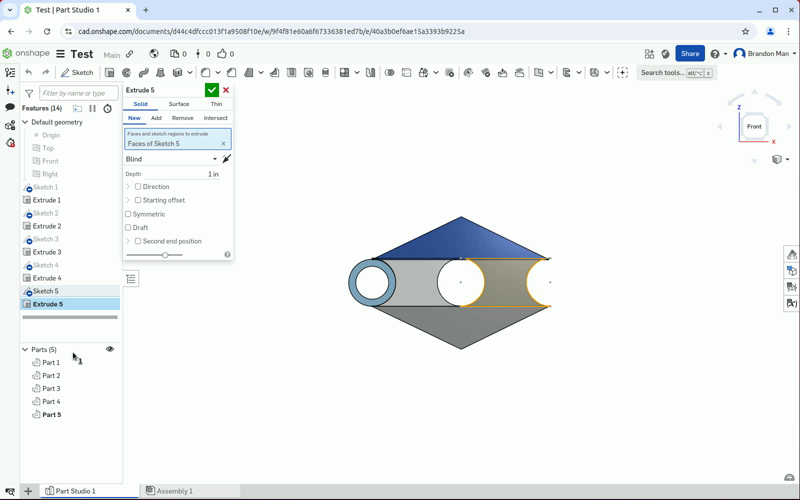
mouse_move(143, 106)
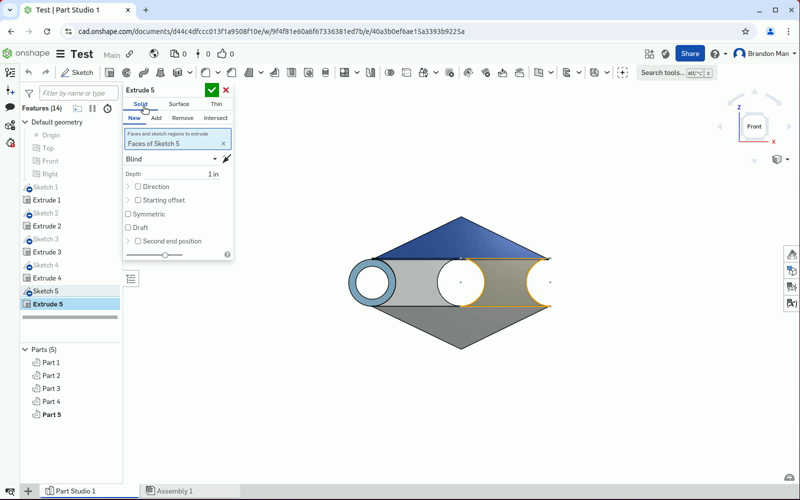
click(143, 106)
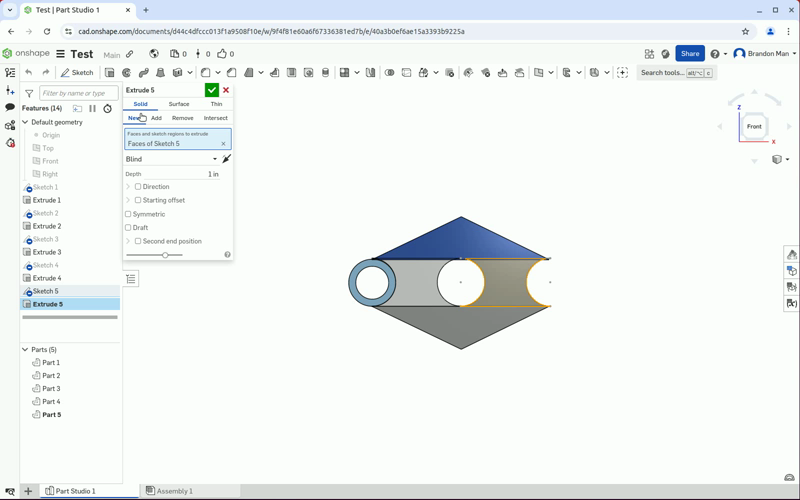
mouse_move(137, 120)
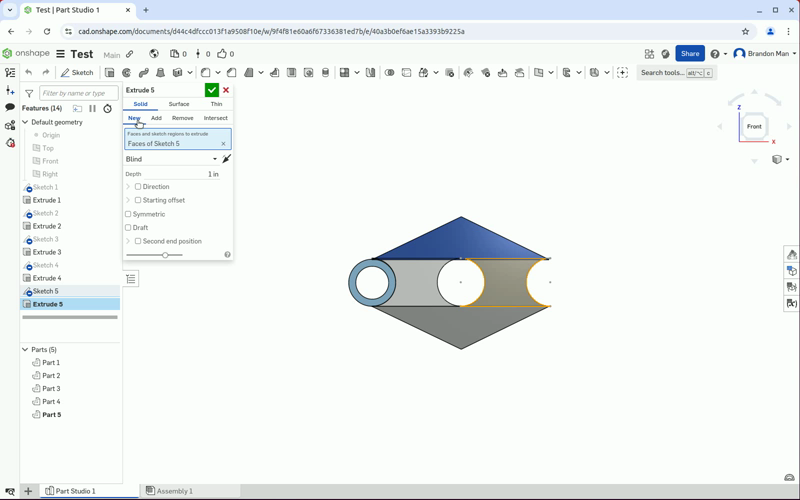
click(137, 120)
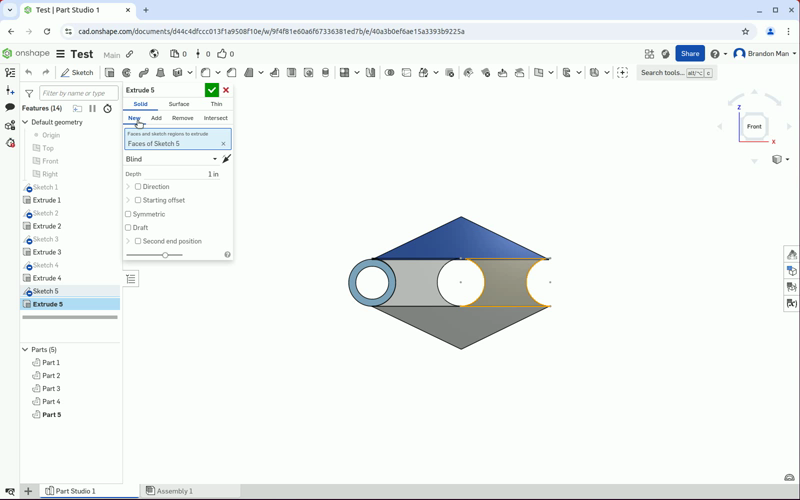
key(tab, 4)
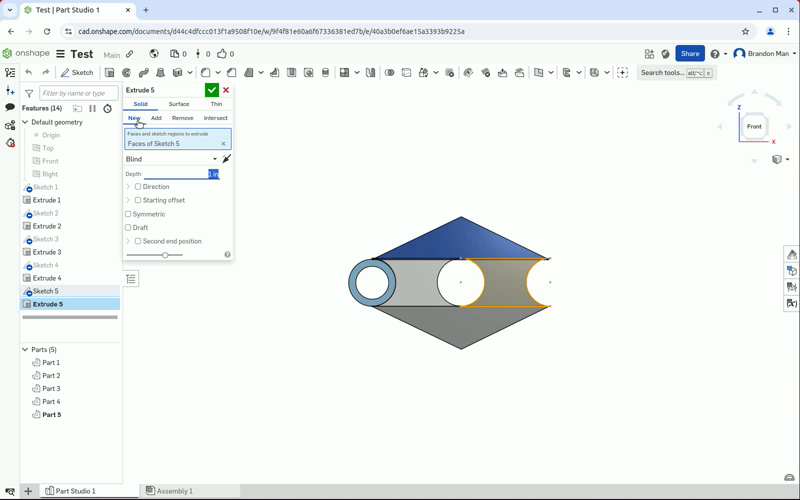
text(2.166)
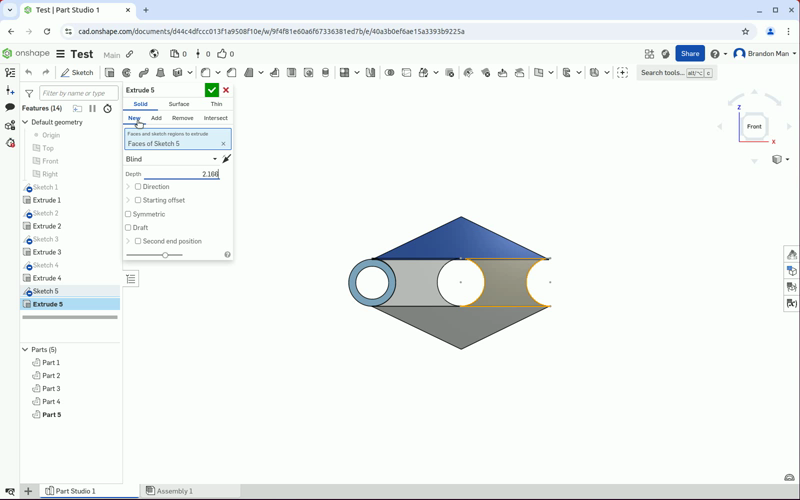
key(enter)
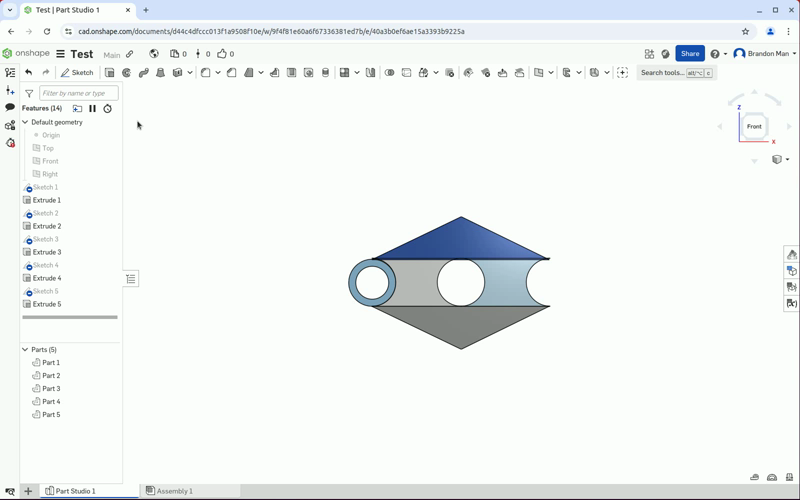
key(shift+h)
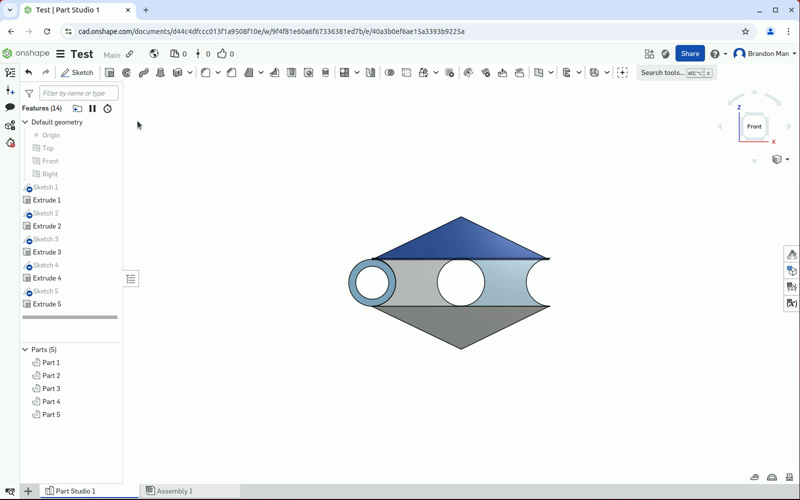
key(shift+h)
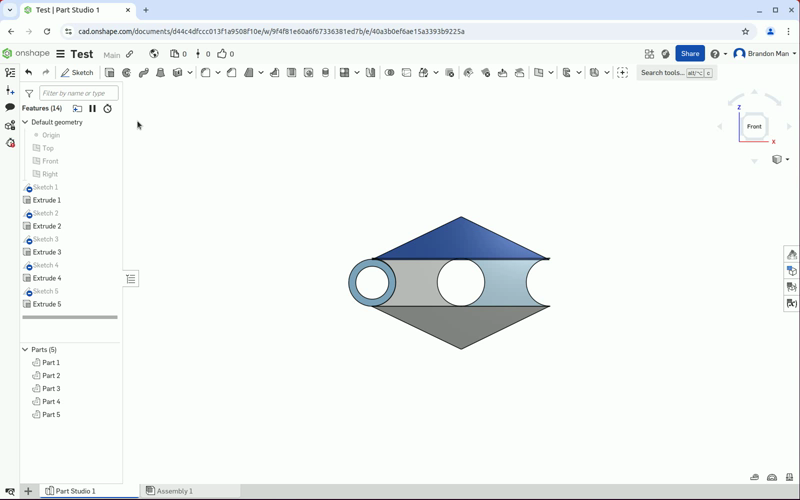
mouse_move(73, 189)
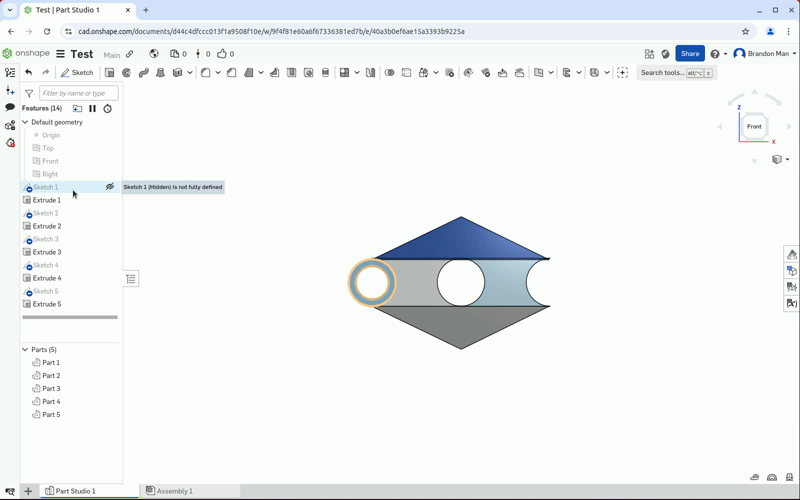
click(73, 189)
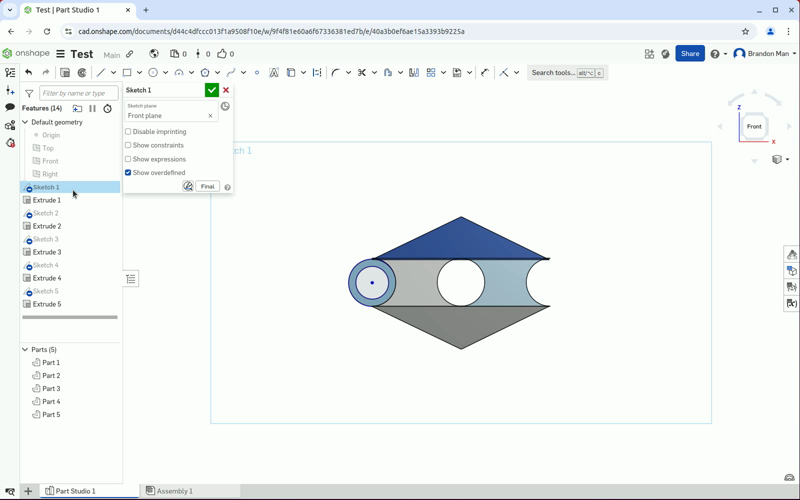
mouse_move(229, 92)
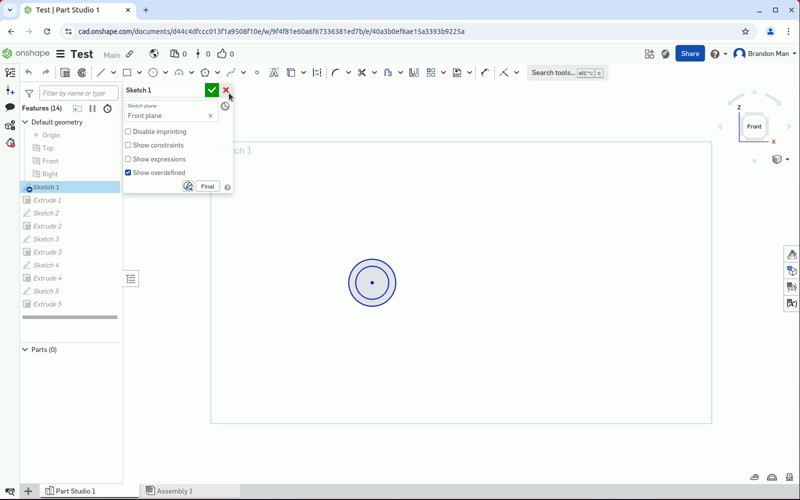
click(229, 92)
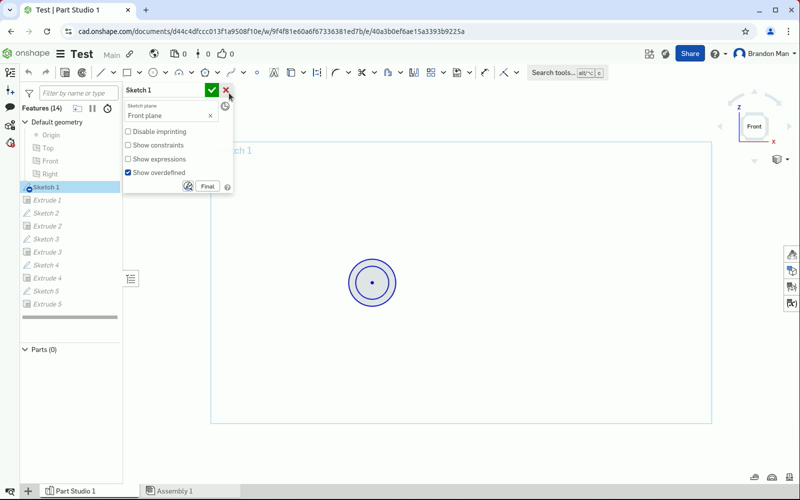
key(shift+s)
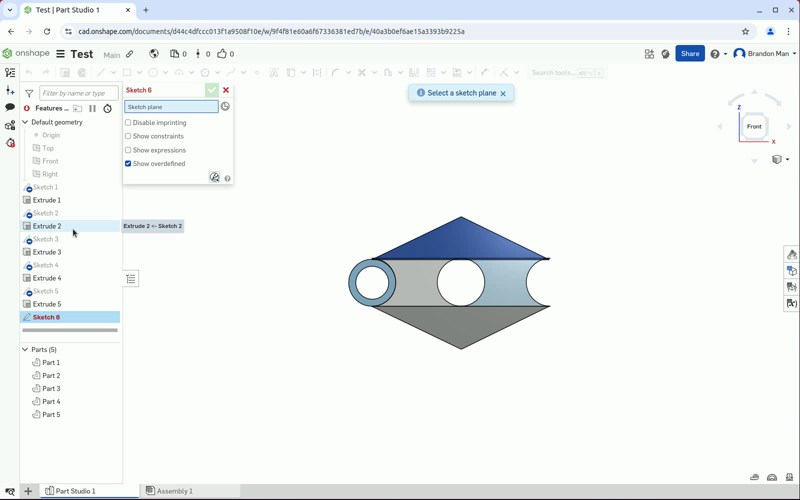
scroll(3)
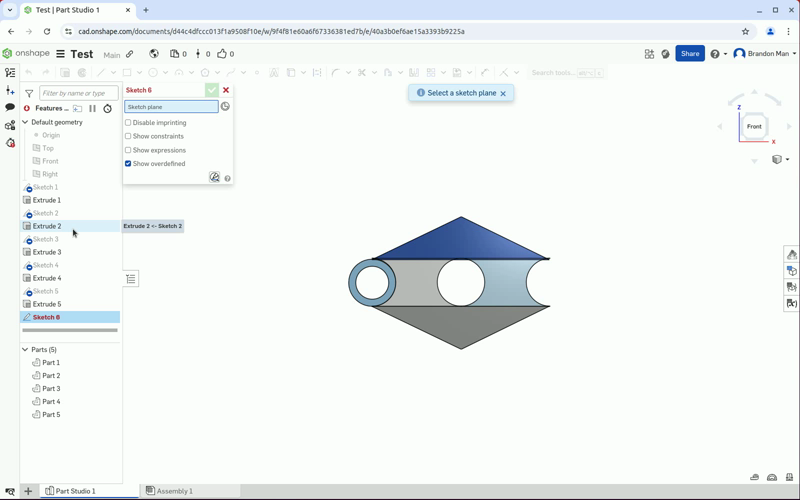
mouse_move(73, 163)
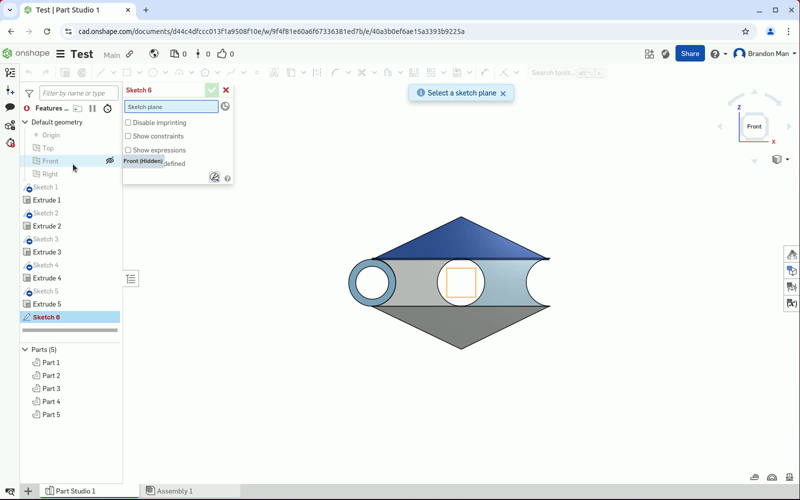
click(73, 163)
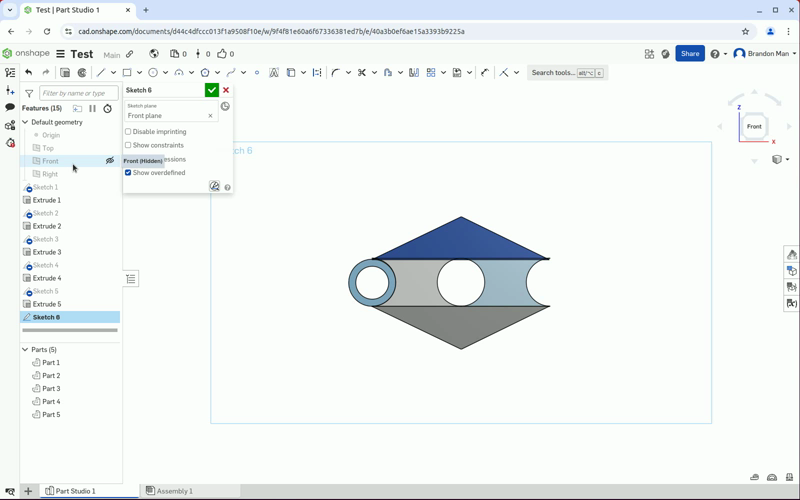
mouse_move(73, 352)
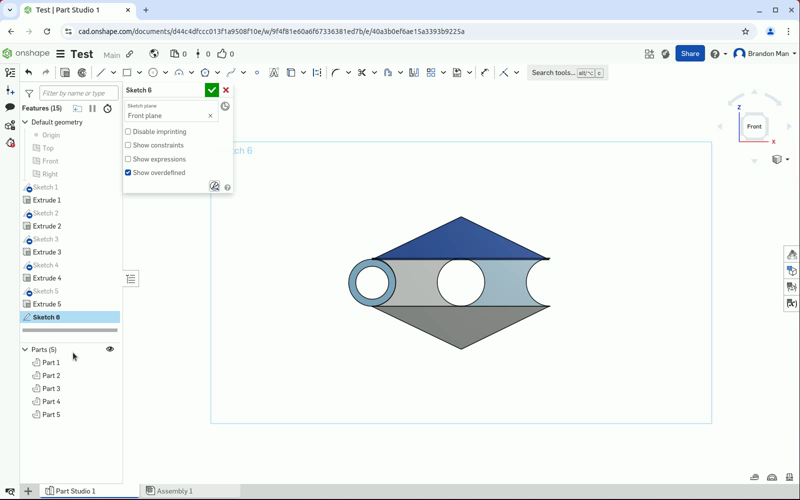
key(y)
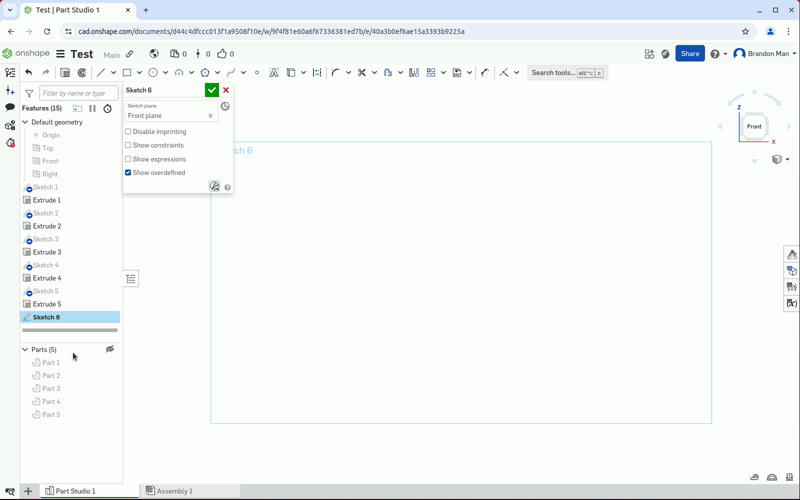
key(c)
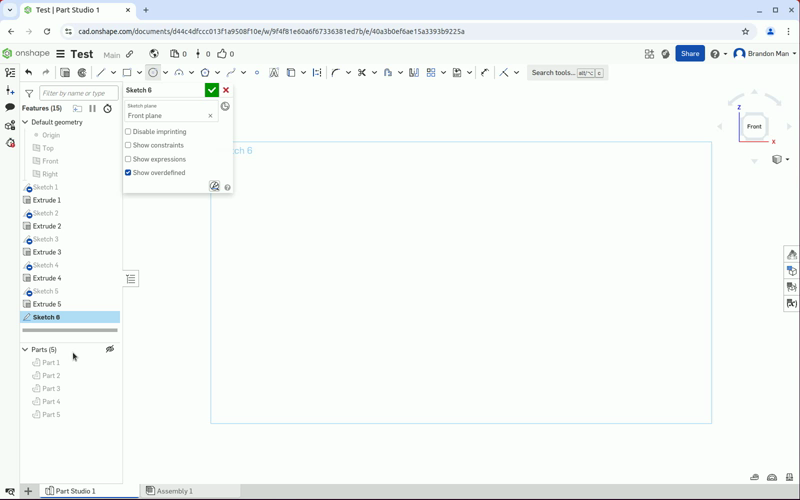
key_down(shift)
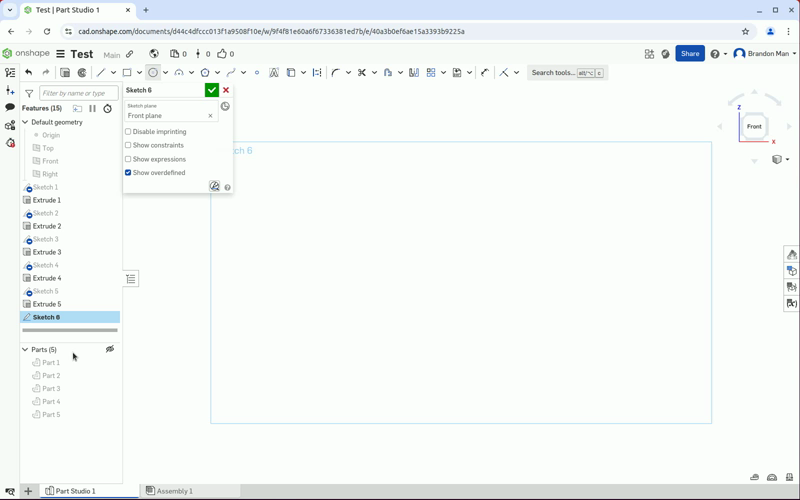
mouse_move(550, 282)
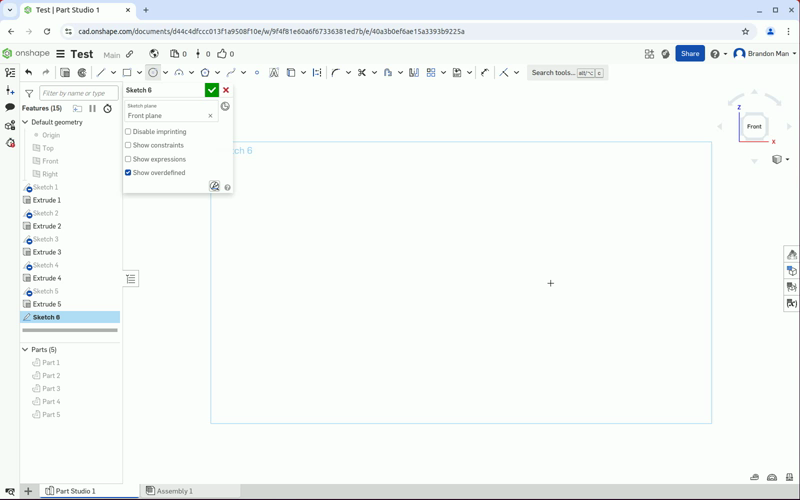
click(550, 282)
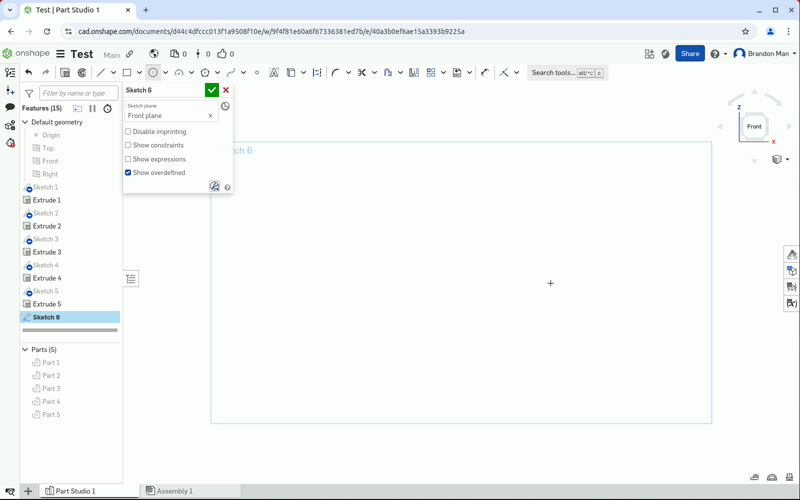
key_up(shift)
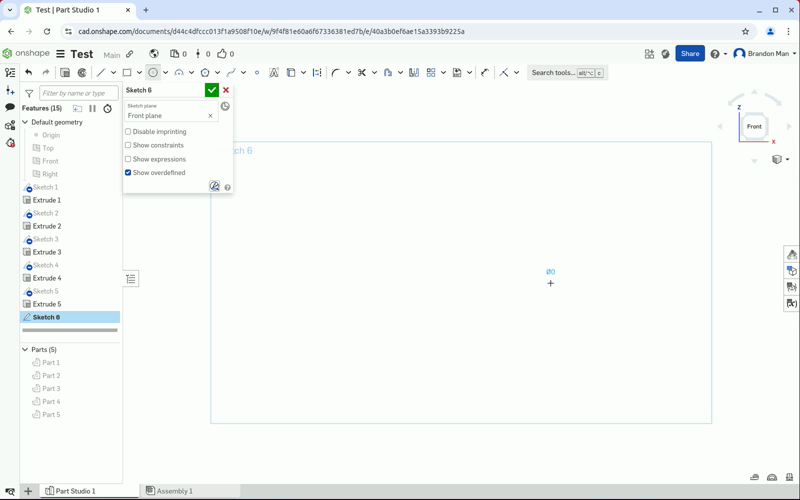
mouse_move(573, 282)
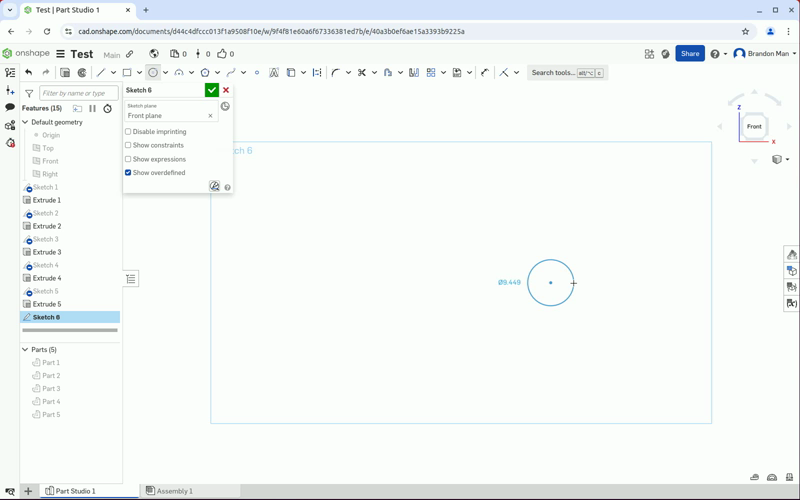
click(573, 282)
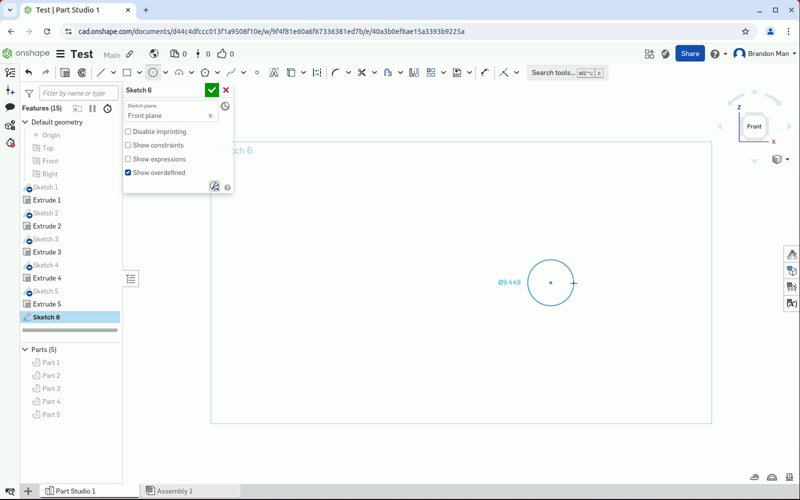
key(esc)
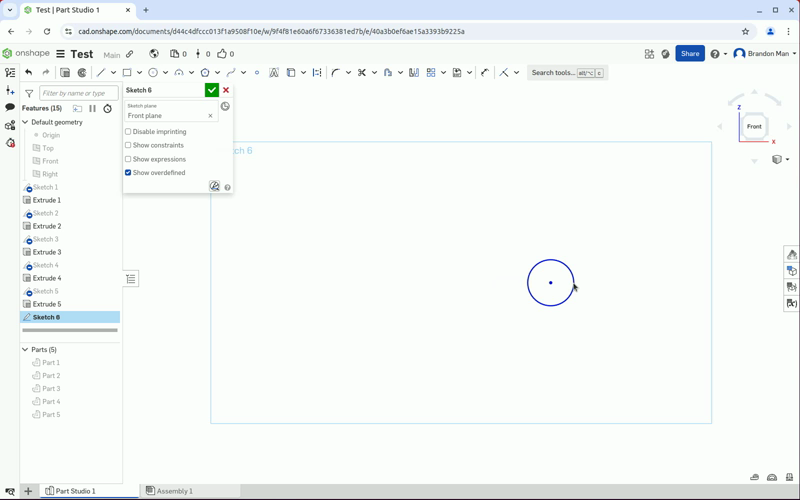
key(c)
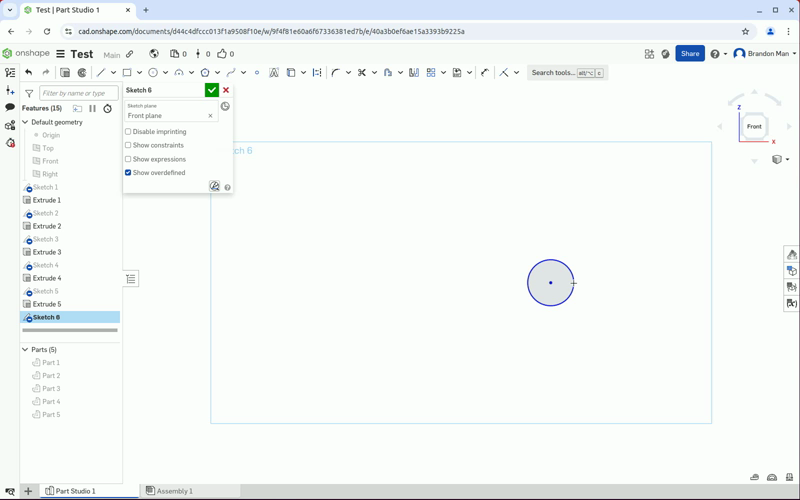
key_down(shift)
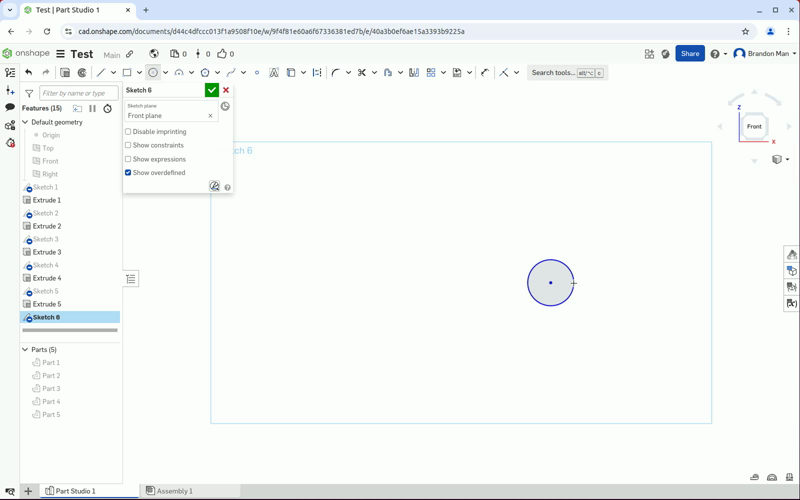
mouse_move(550, 282)
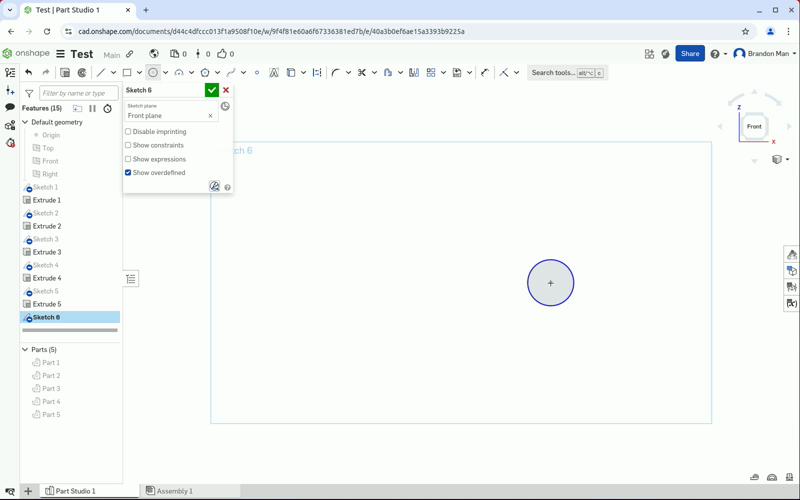
click(550, 282)
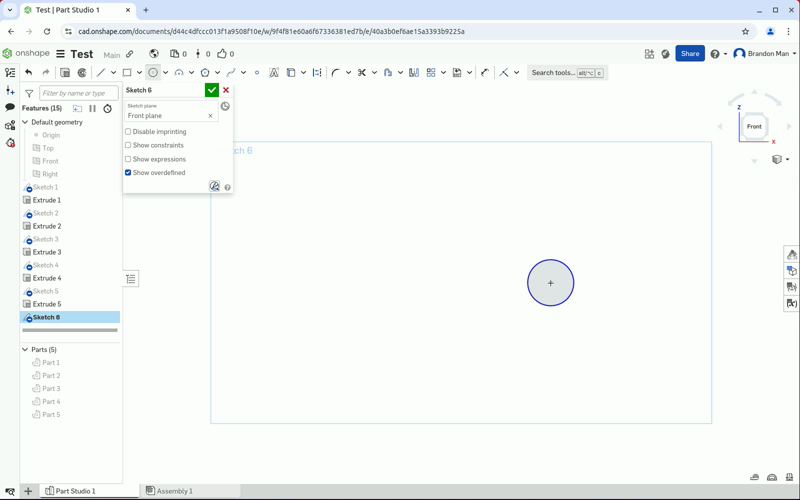
key_up(shift)
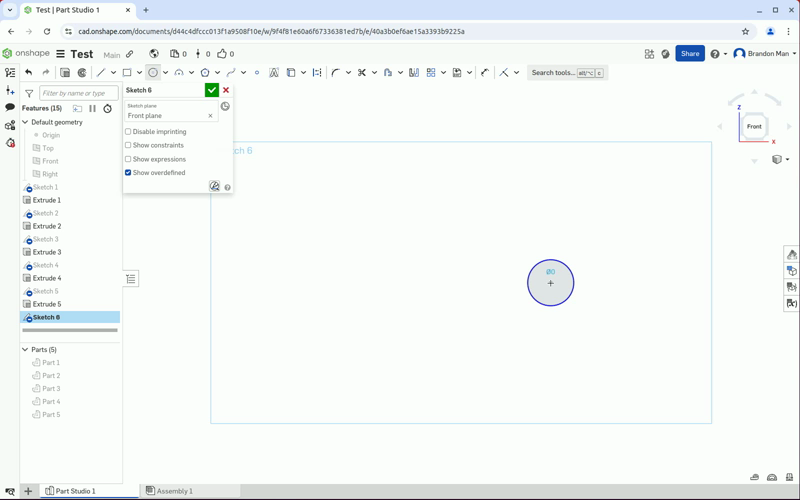
mouse_move(567, 282)
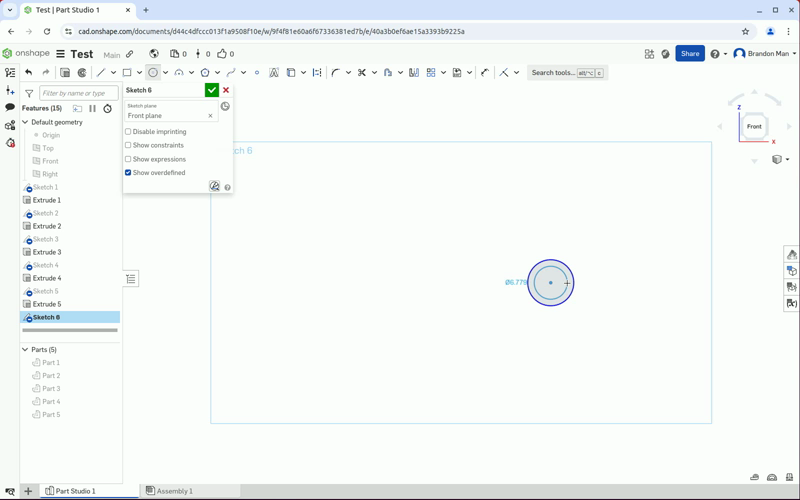
click(567, 282)
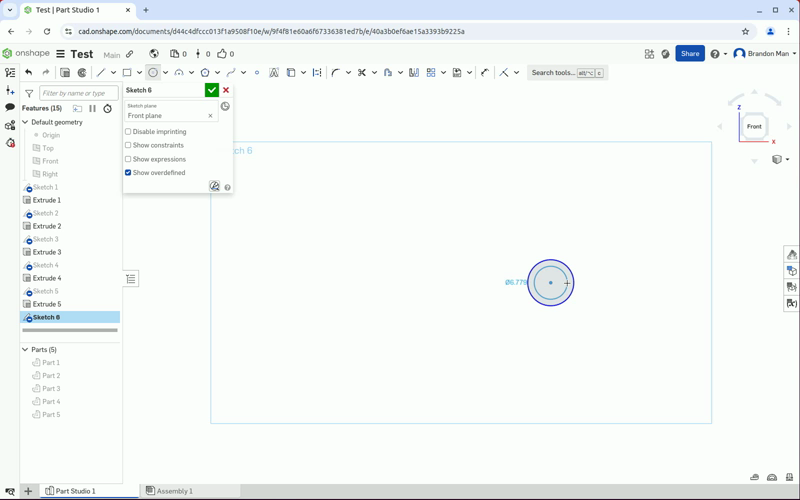
key(esc)
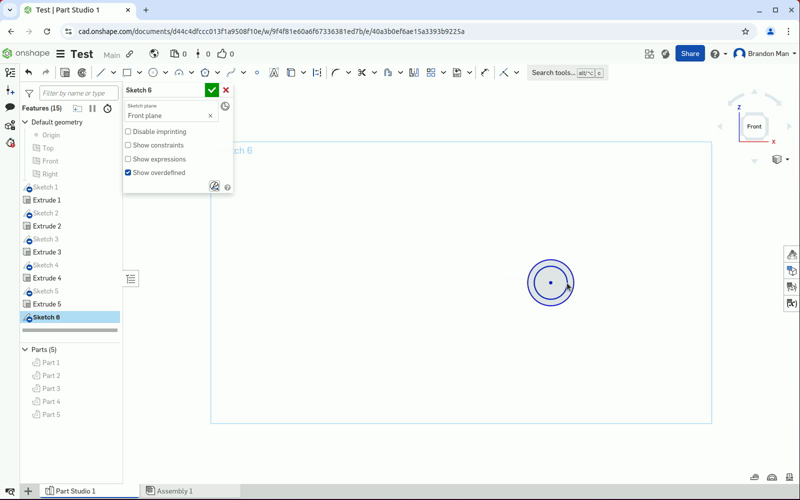
mouse_move(557, 265)
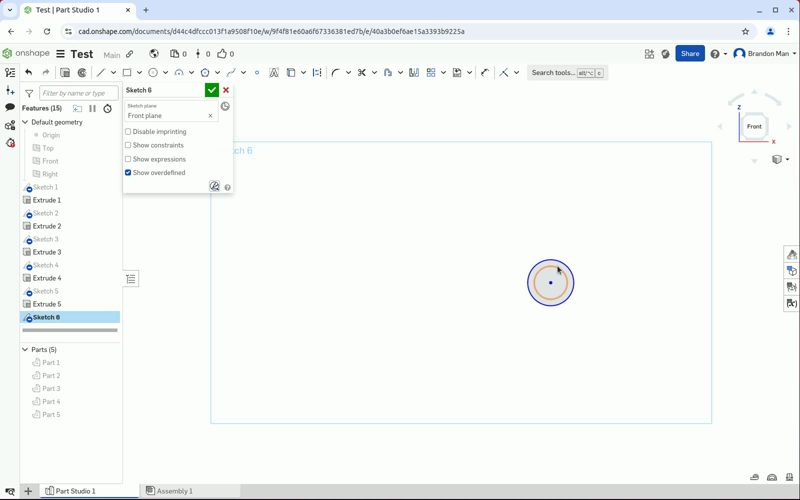
scroll(6)
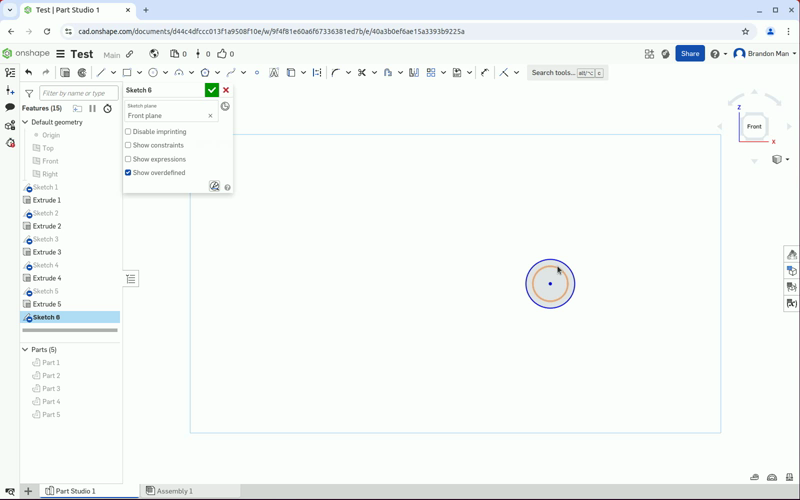
scroll(6)
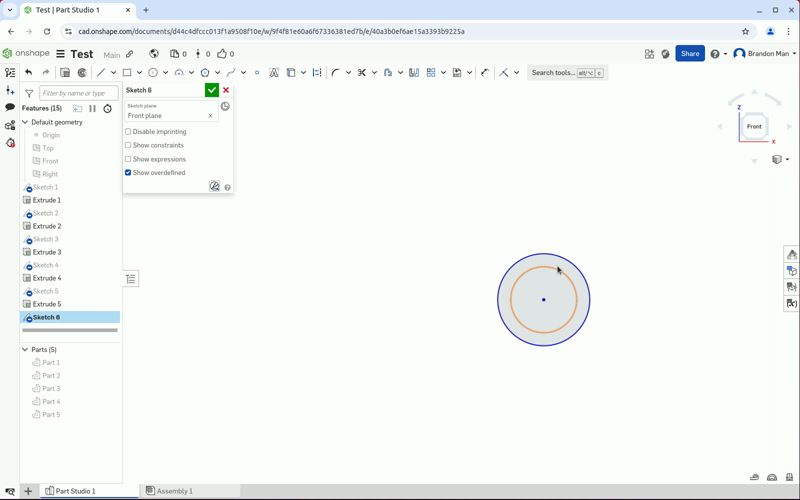
scroll(6)
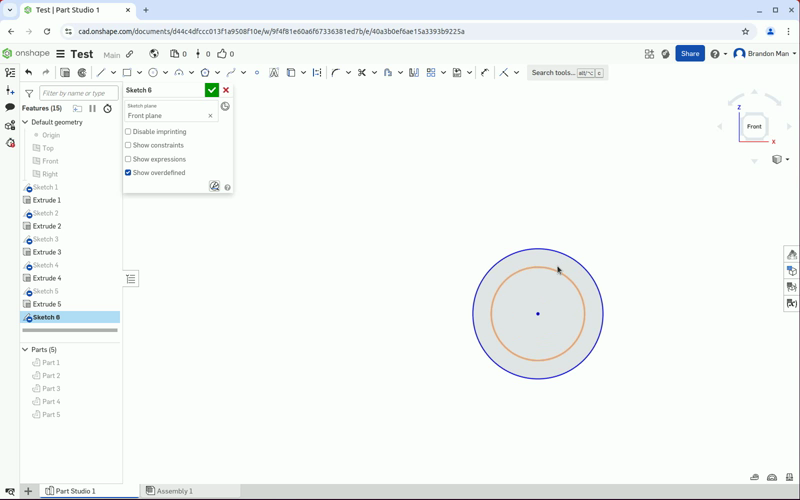
scroll(6)
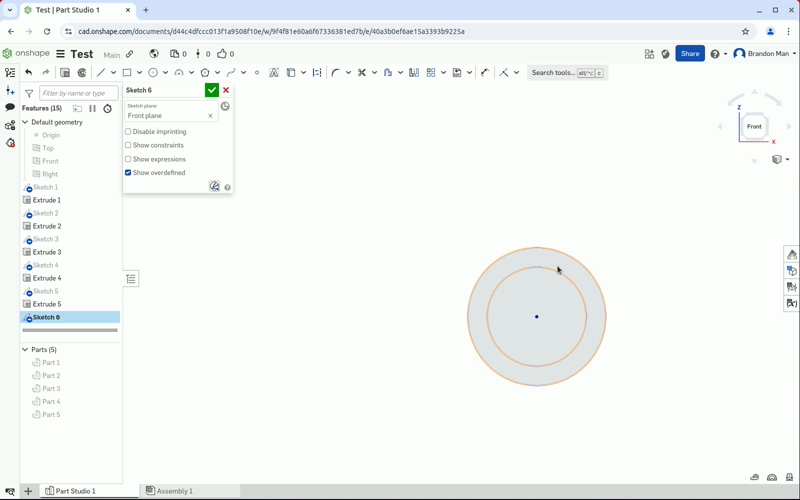
scroll(6)
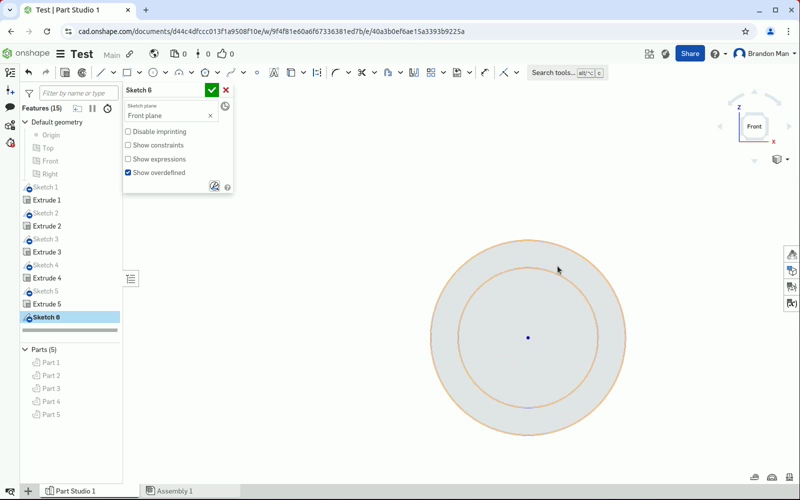
scroll(6)
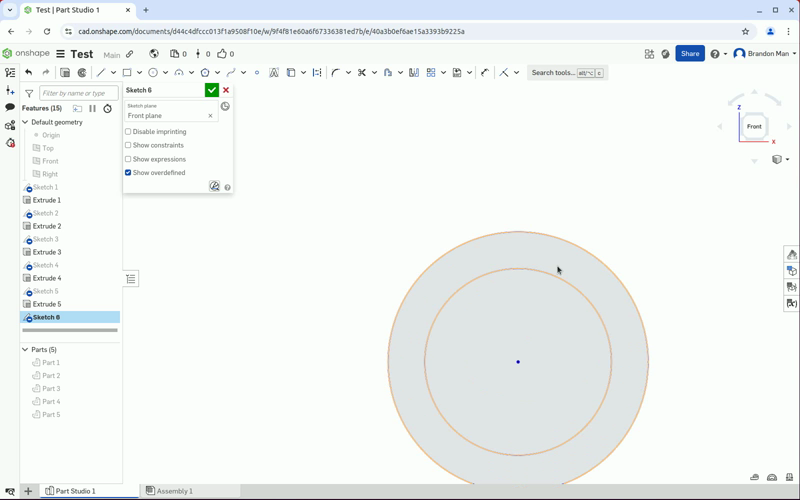
scroll(6)
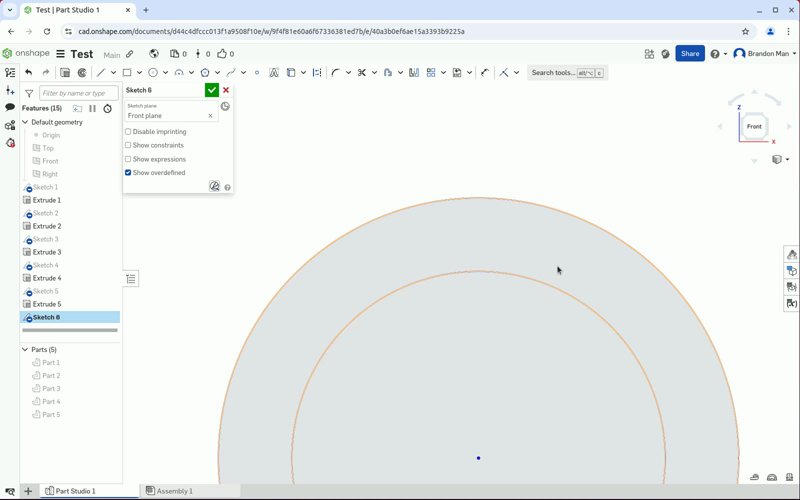
click(557, 265)
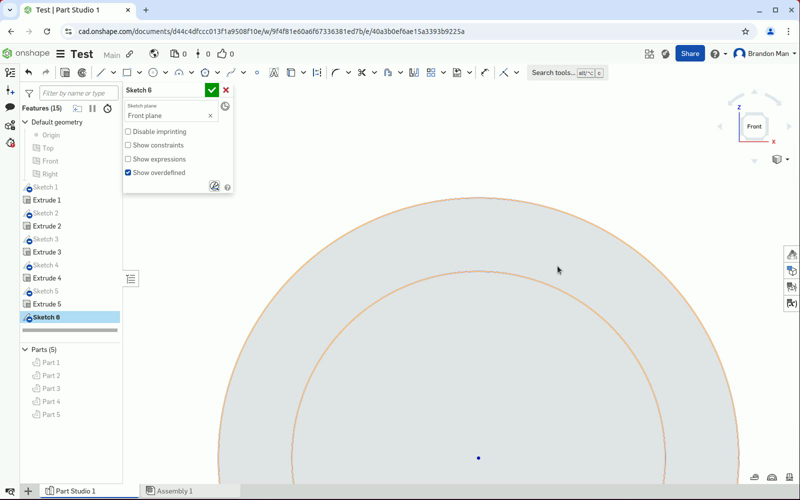
scroll(-6)
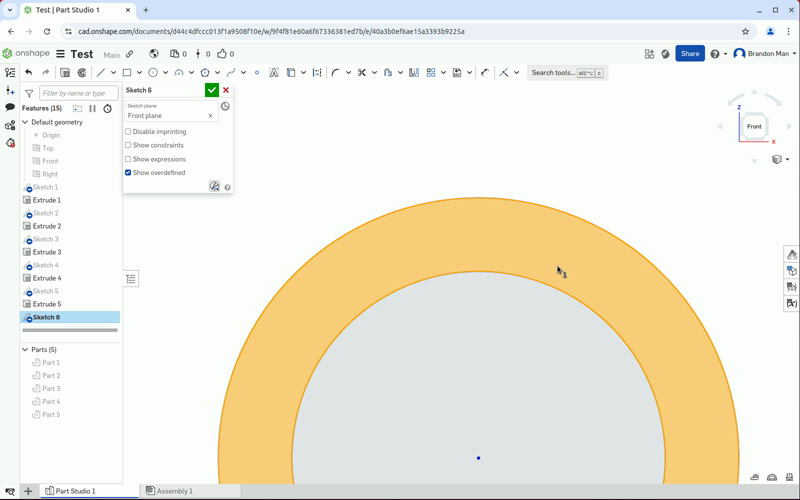
scroll(-6)
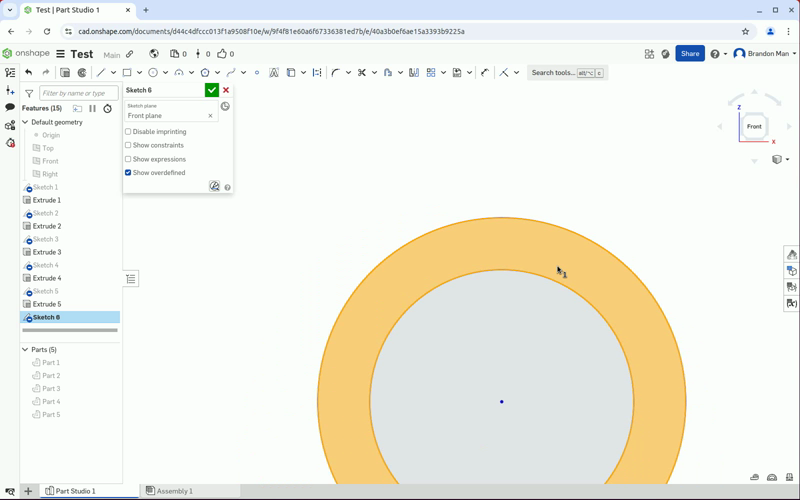
scroll(-6)
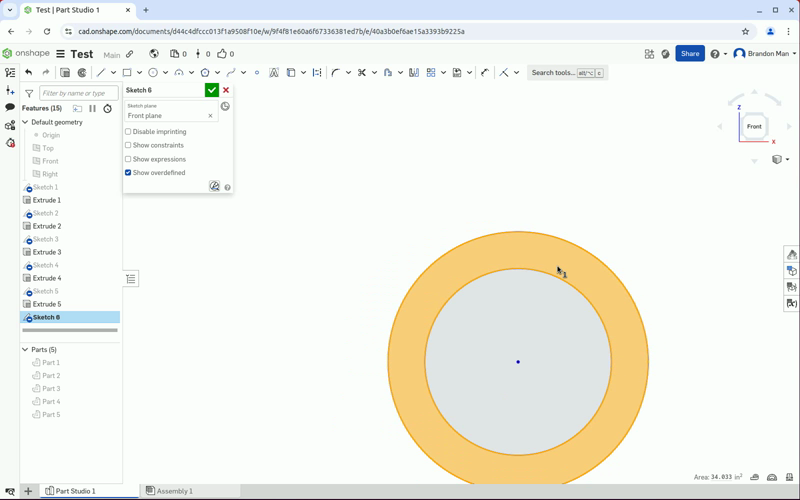
scroll(-6)
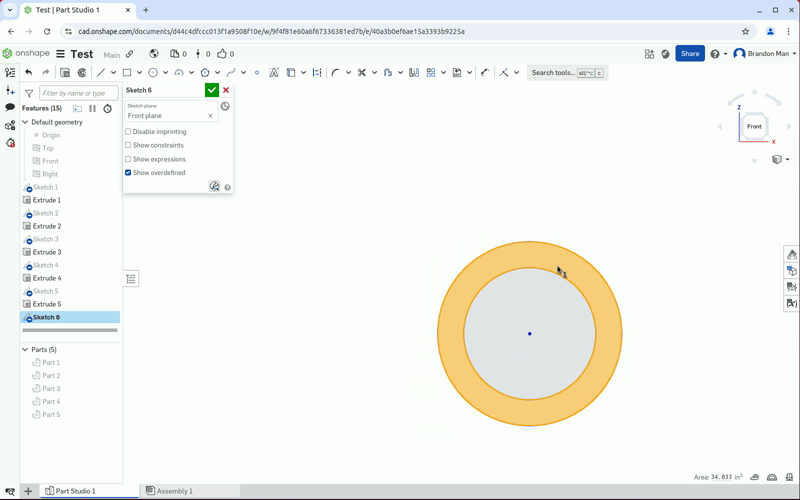
scroll(-6)
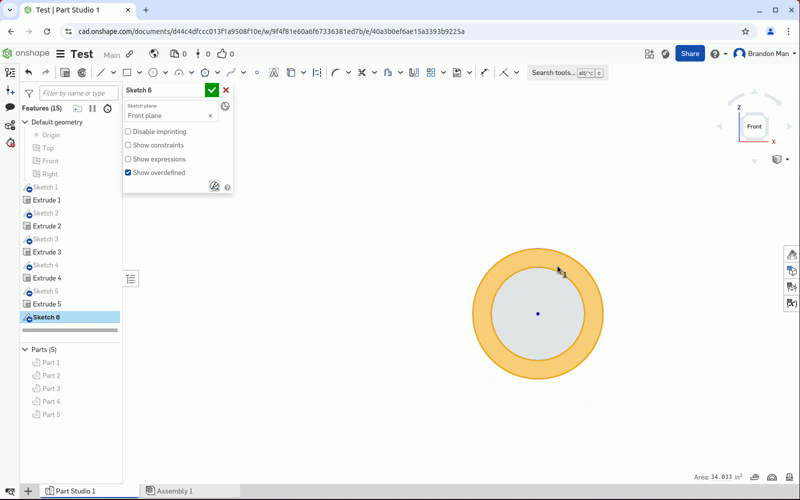
scroll(-6)
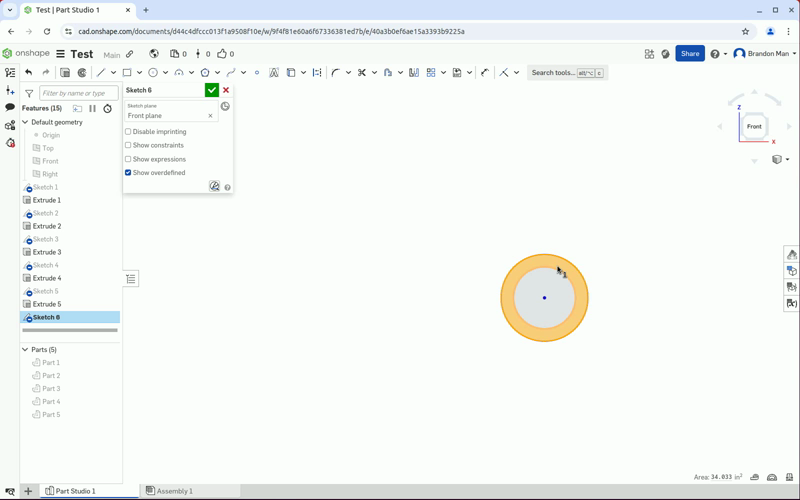
scroll(-6)
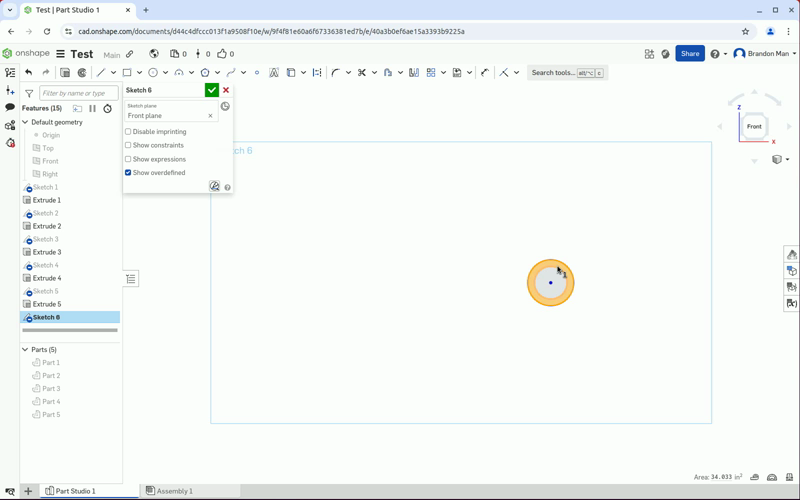
mouse_move(73, 352)
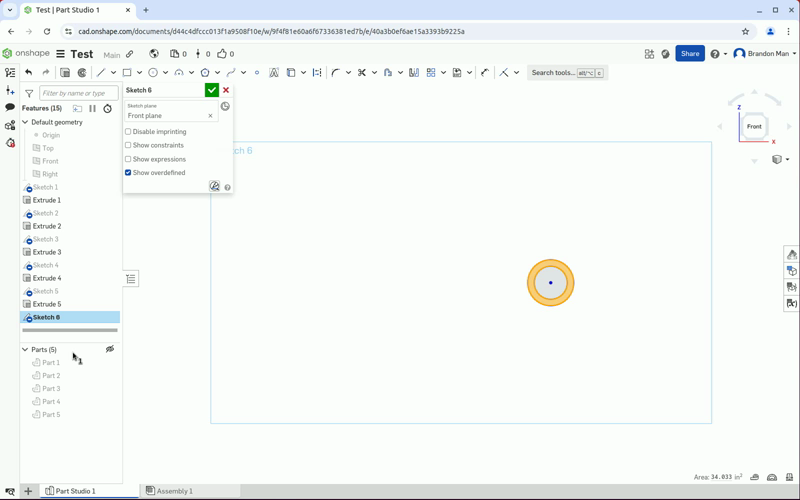
key(shift+y)
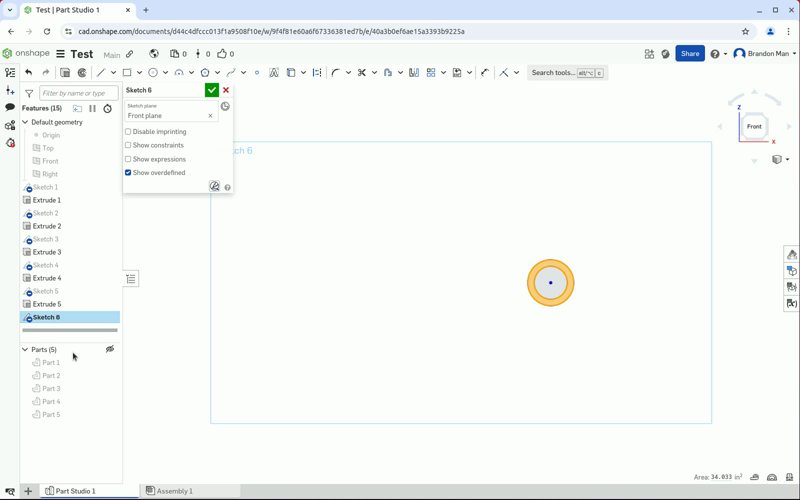
key(shift+e)
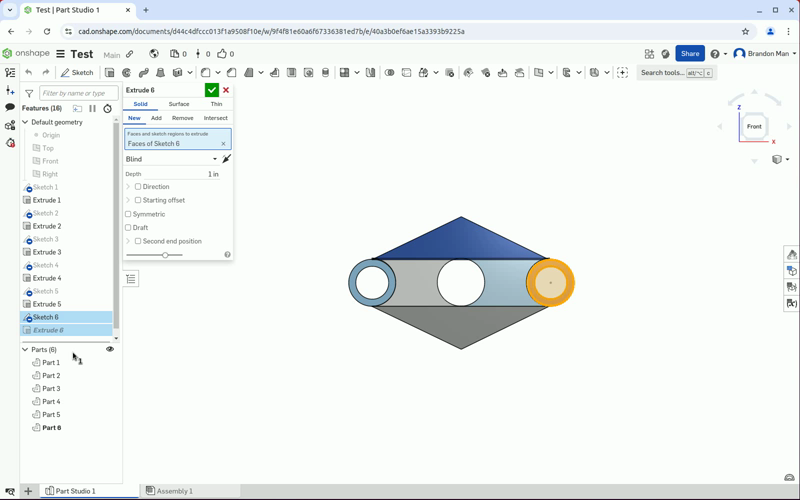
mouse_move(143, 106)
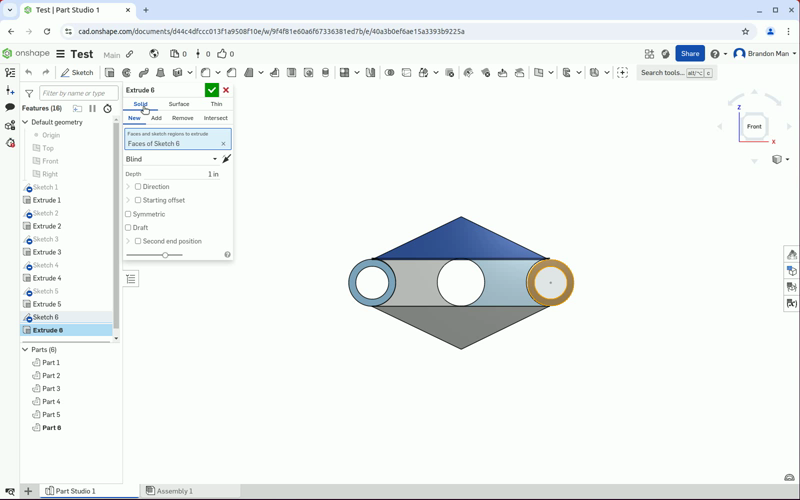
click(143, 106)
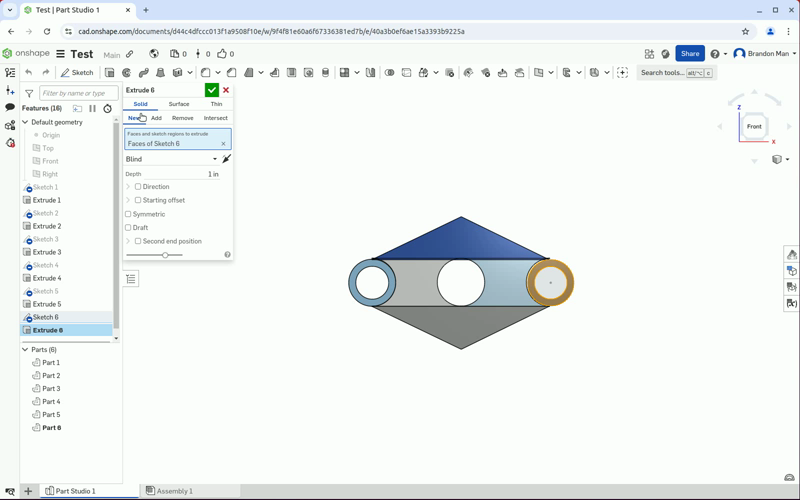
mouse_move(137, 120)
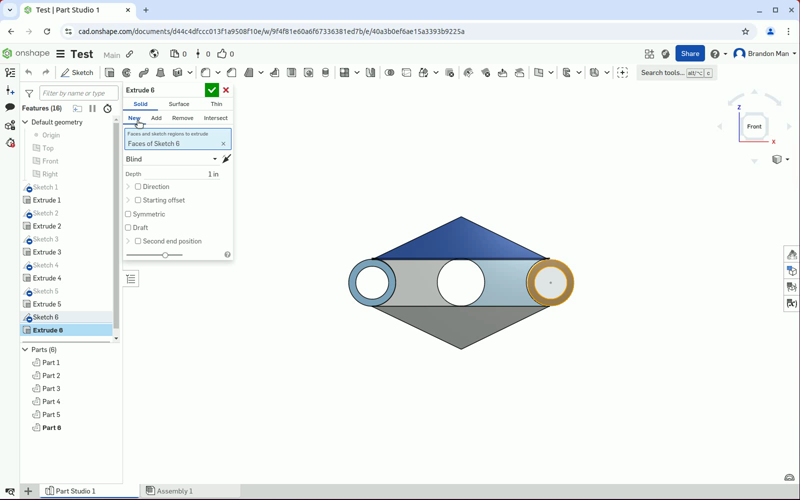
click(137, 120)
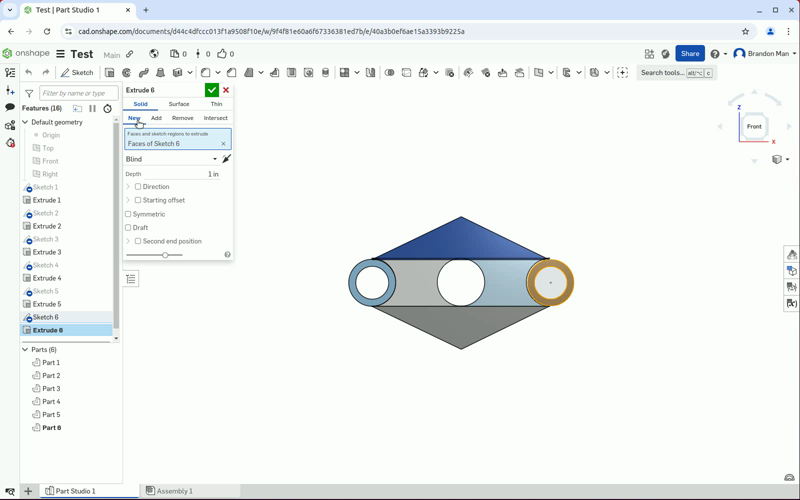
key(tab, 4)
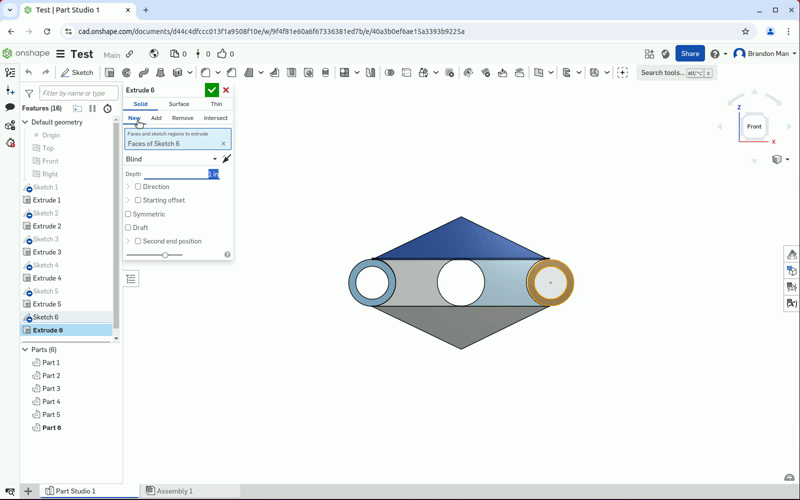
text(2.166)
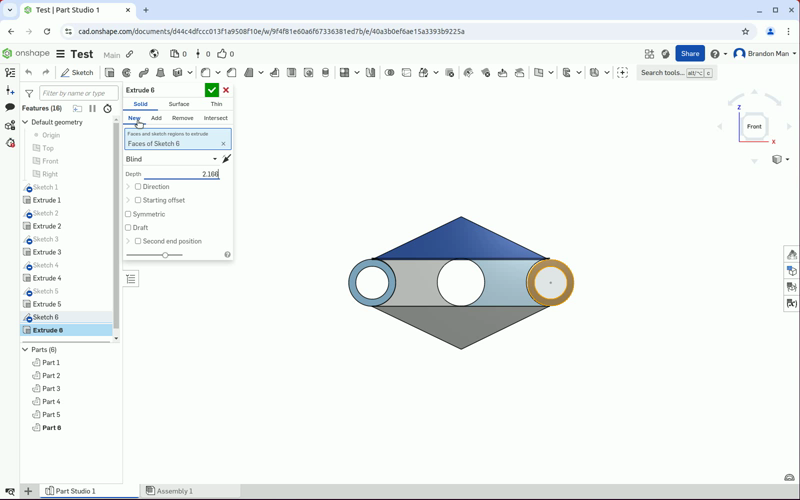
key(enter)
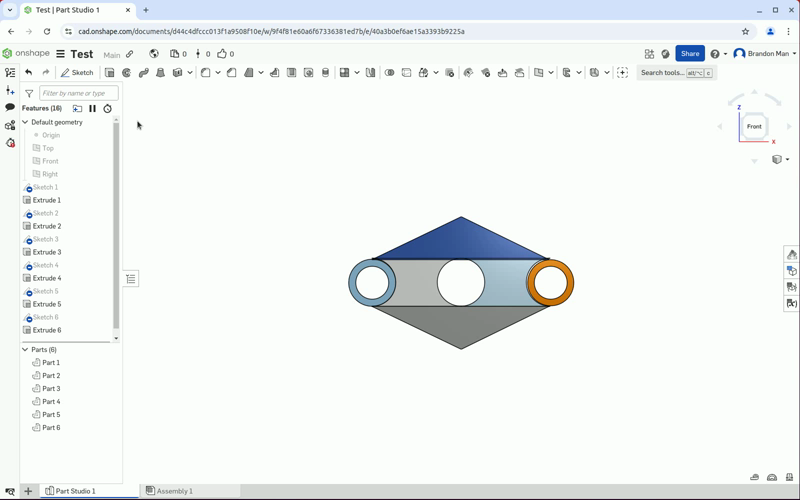
key(shift+h)
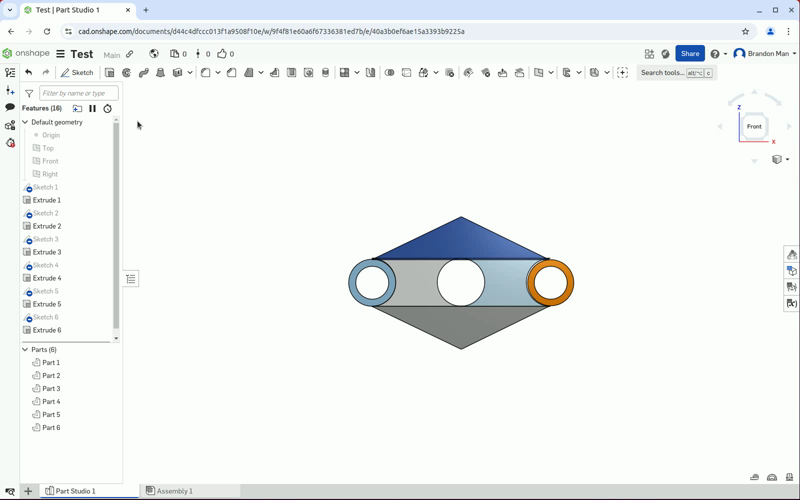
key(shift+h)
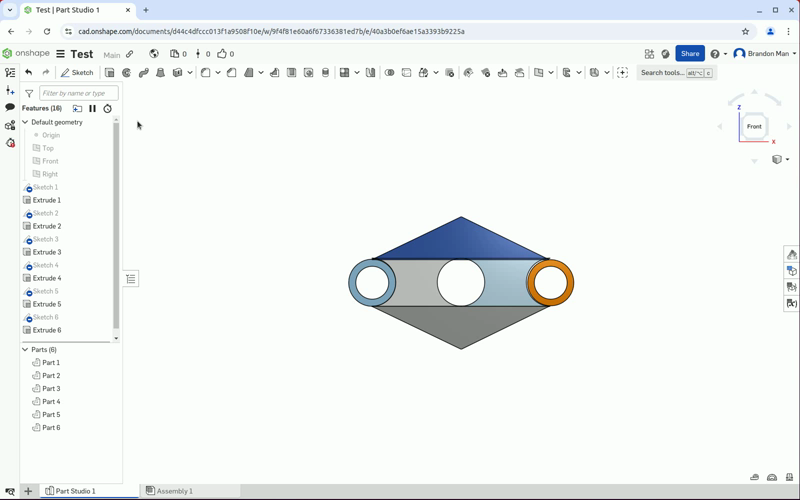
mouse_move(69, 189)
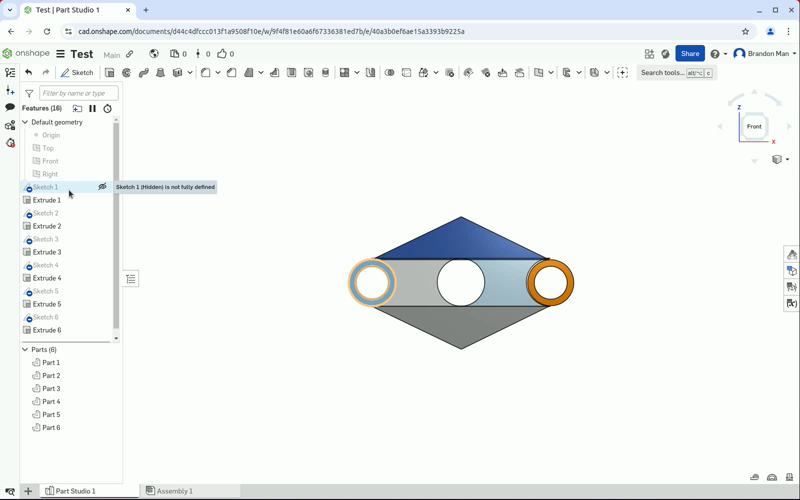
click(69, 189)
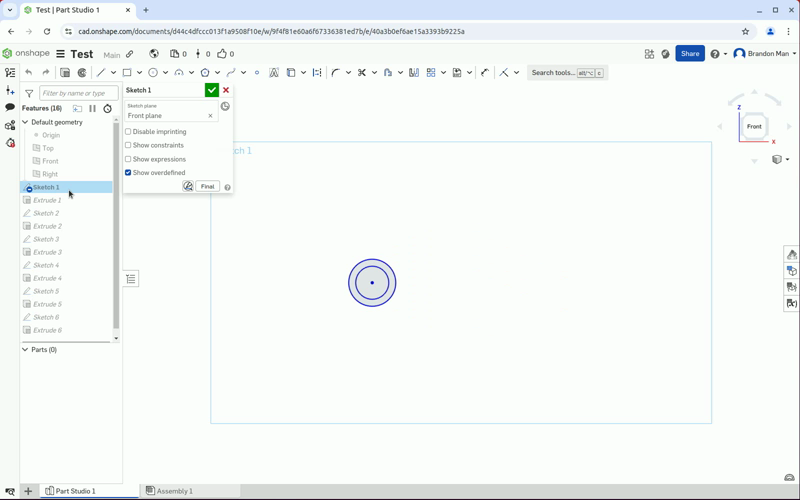
mouse_move(229, 92)
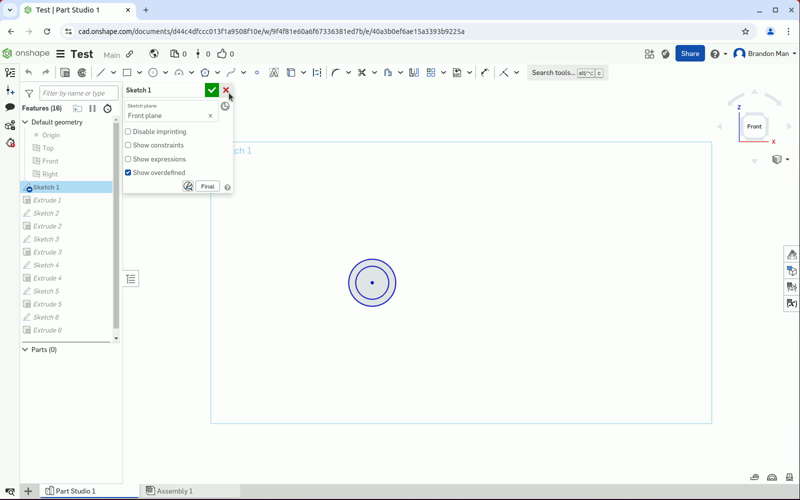
click(229, 92)
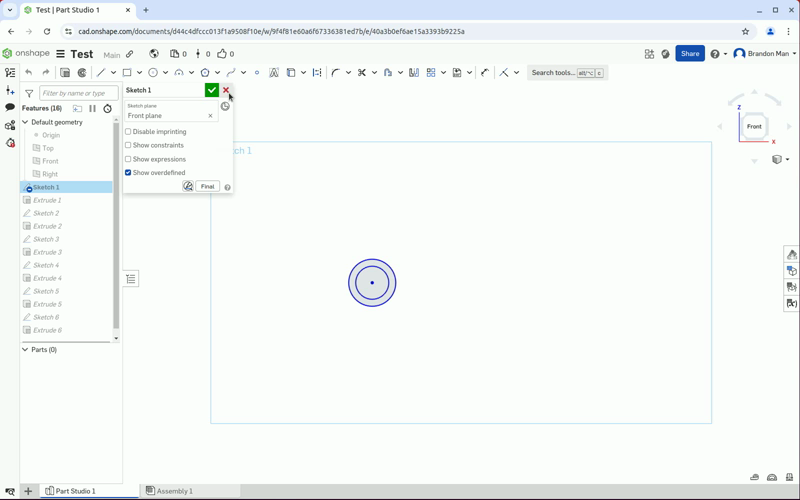
key(shift+s)
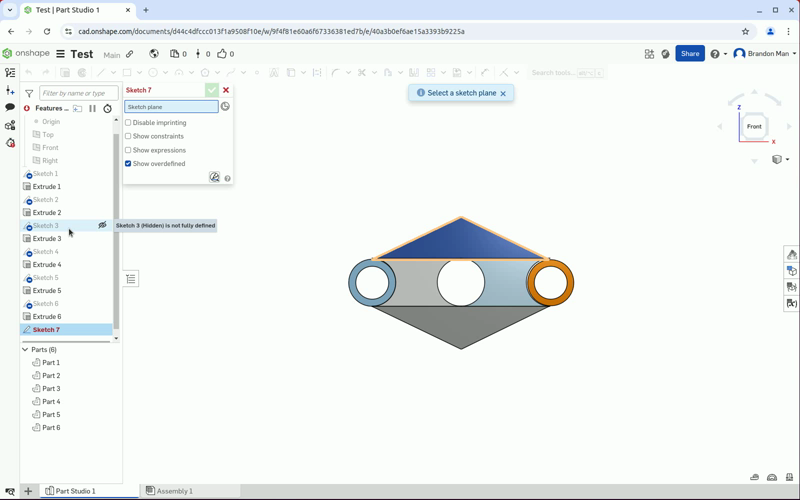
scroll(3)
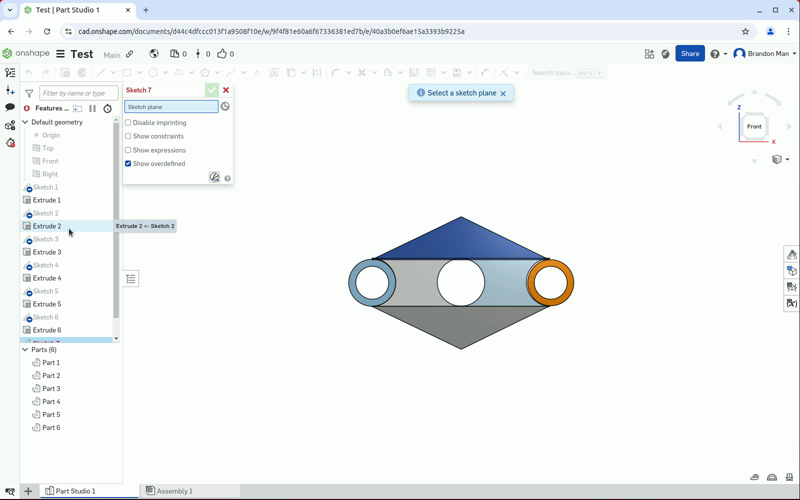
mouse_move(69, 163)
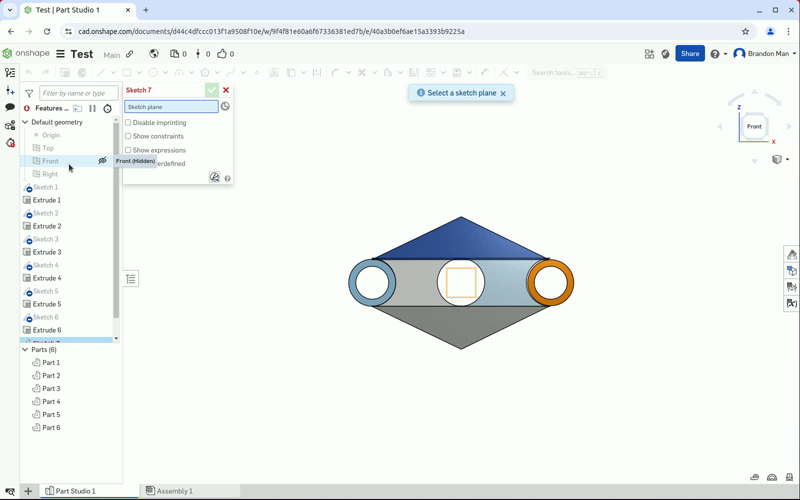
click(69, 163)
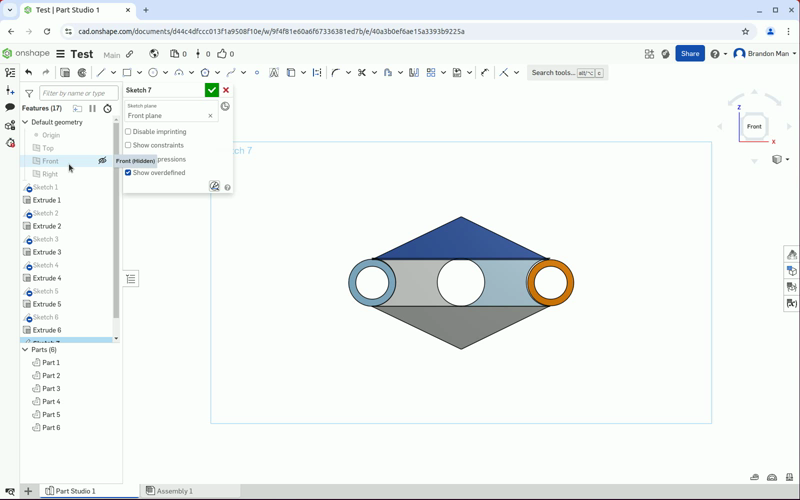
mouse_move(73, 352)
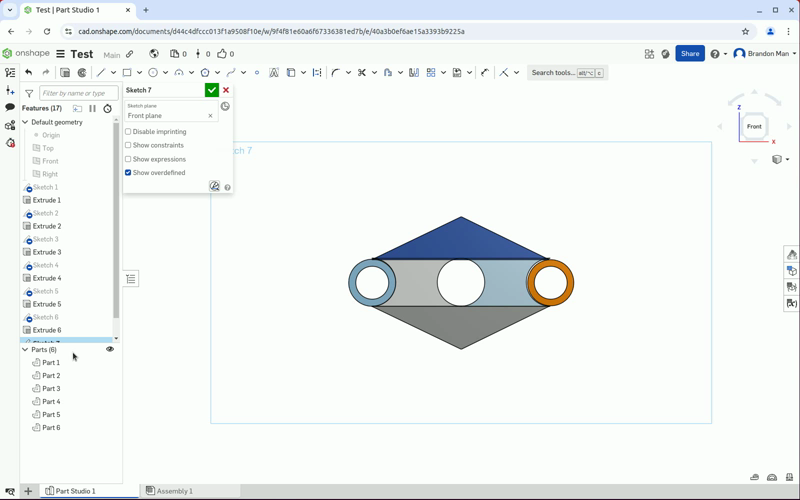
key(y)
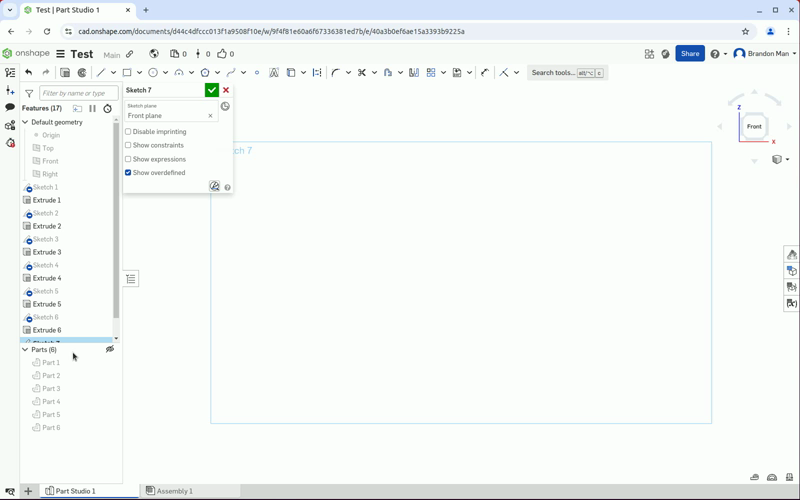
key(c)
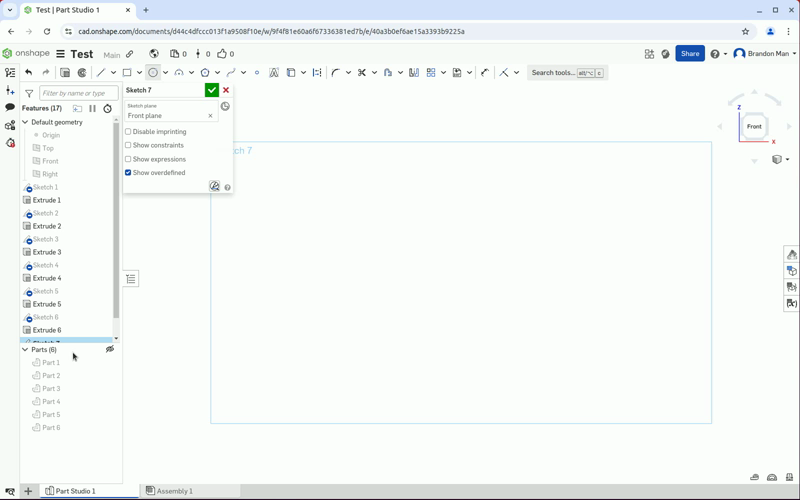
key_down(shift)
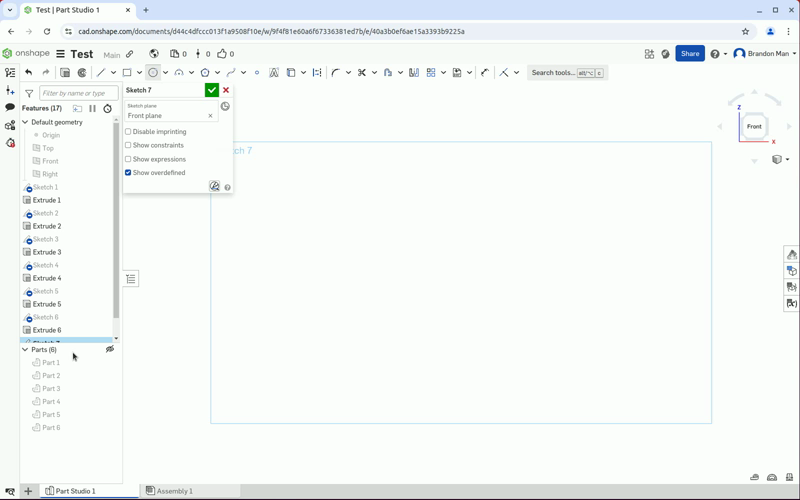
mouse_move(461, 282)
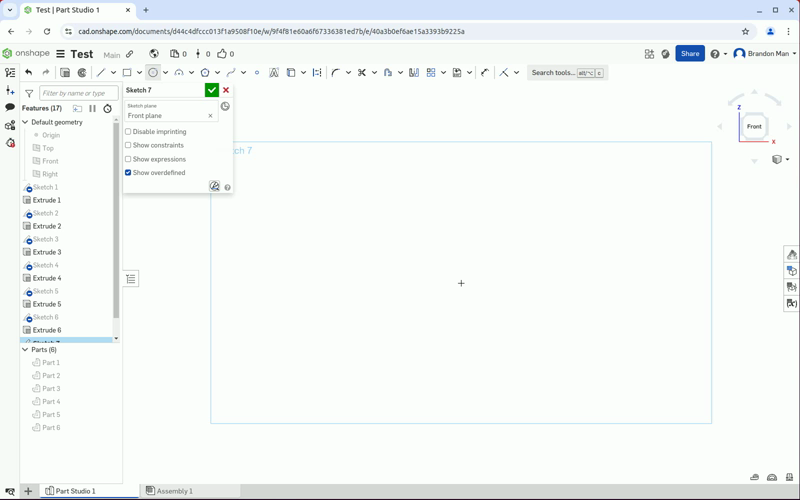
click(461, 282)
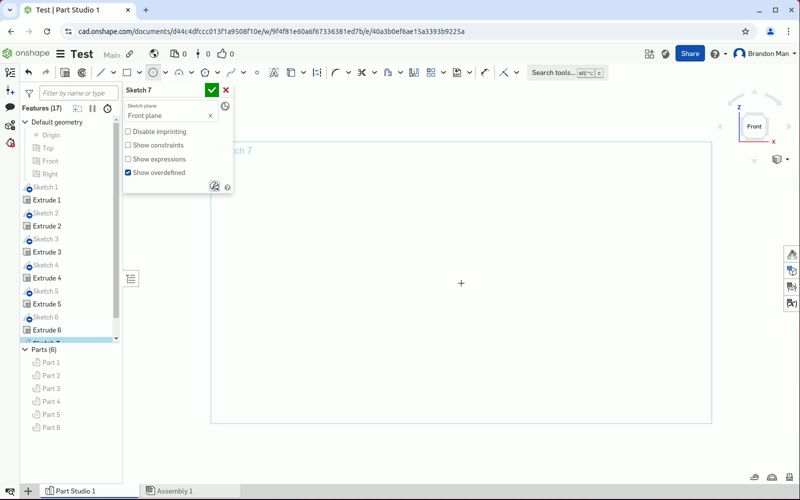
key_up(shift)
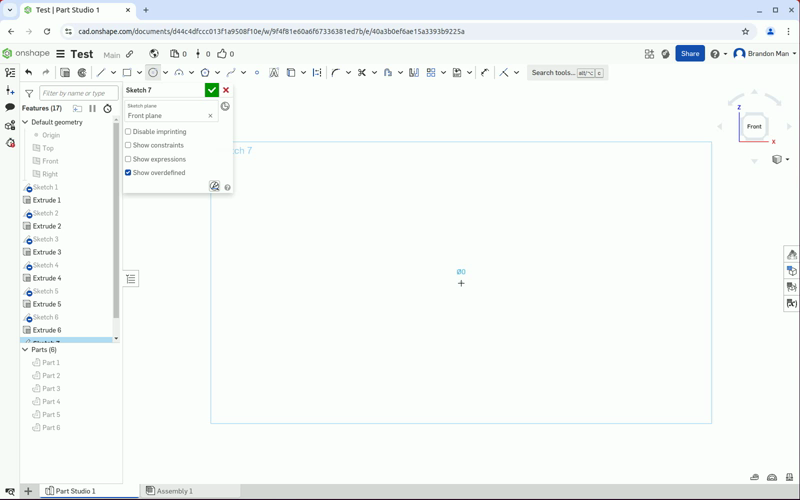
mouse_move(485, 282)
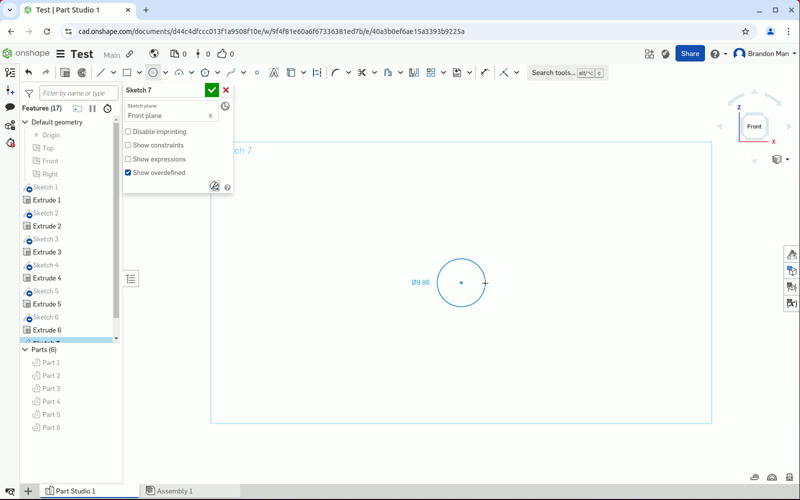
click(485, 282)
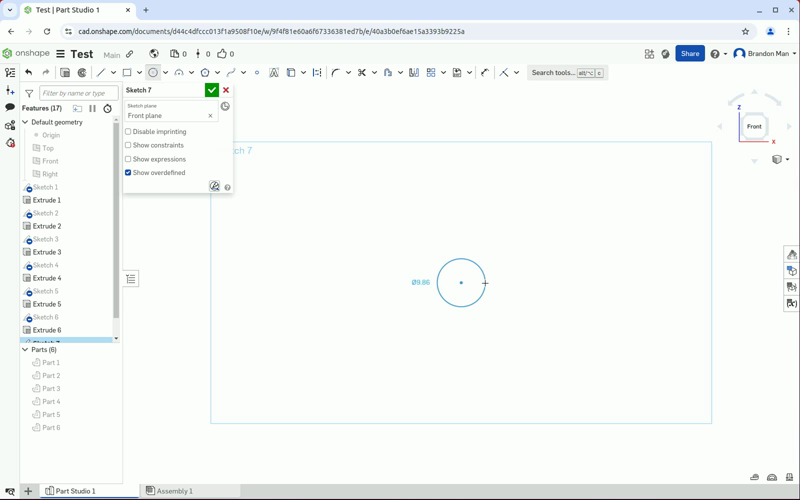
key(esc)
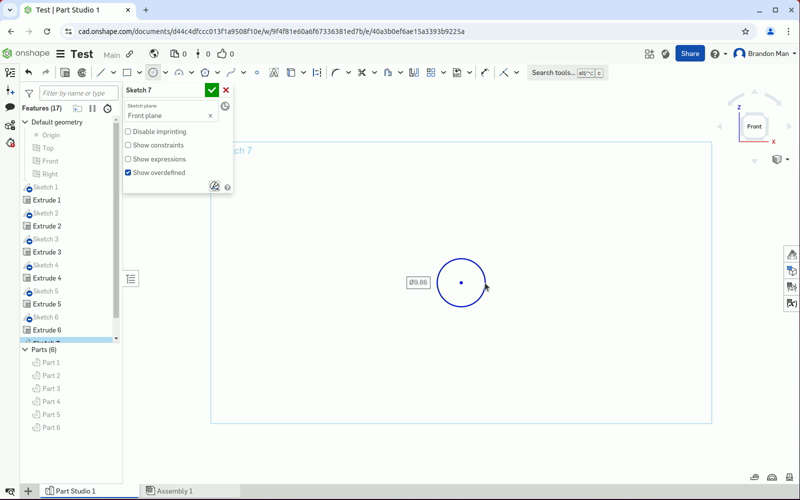
key(c)
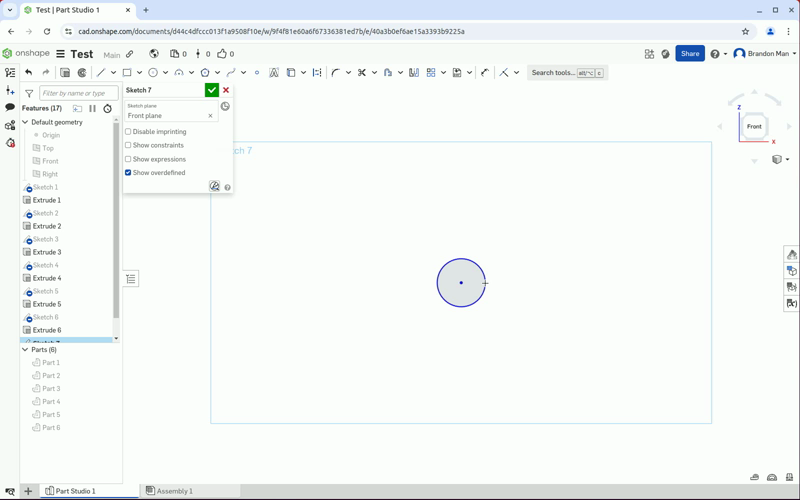
key_down(shift)
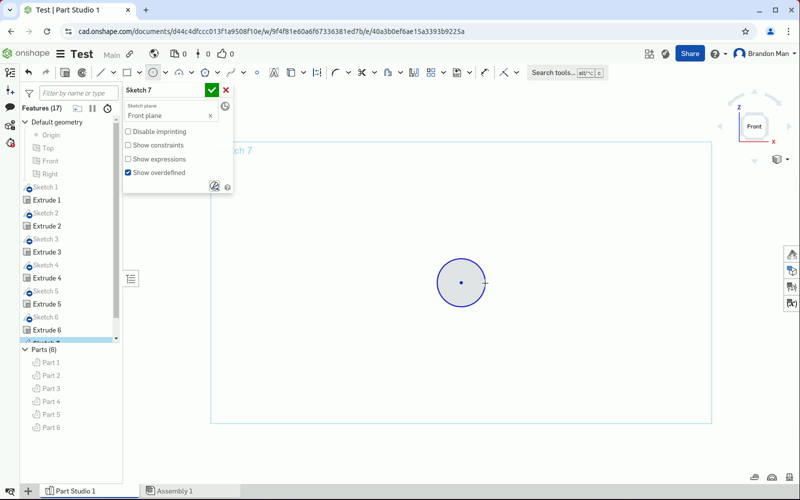
mouse_move(461, 282)
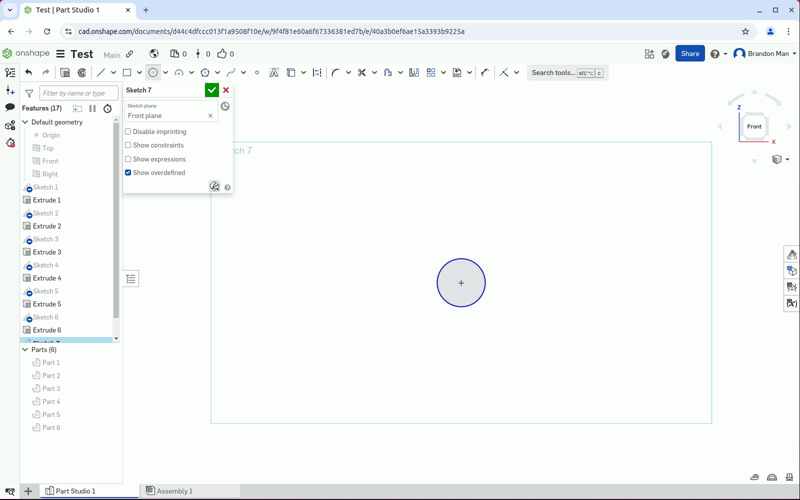
click(461, 282)
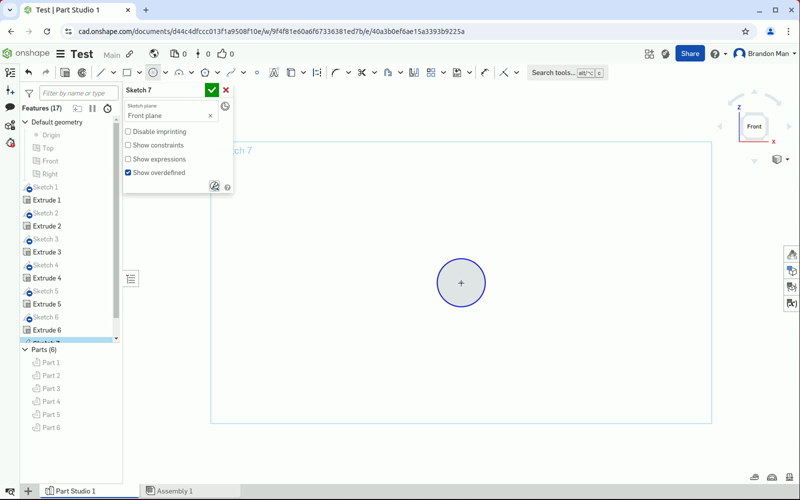
key_up(shift)
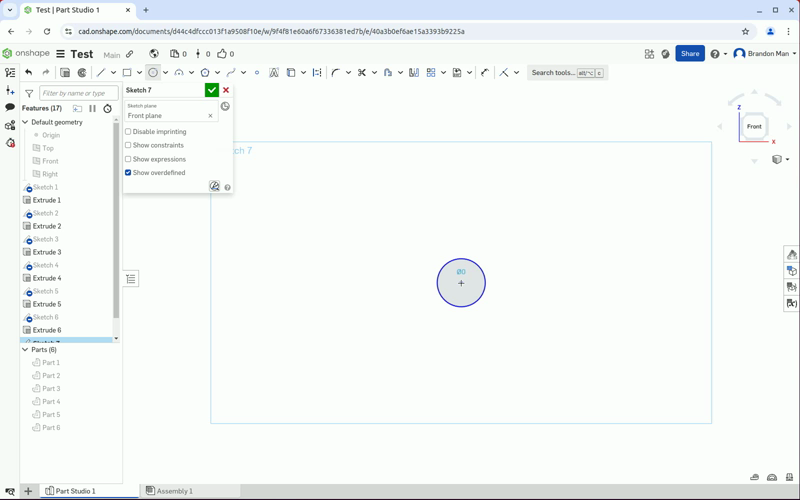
mouse_move(477, 282)
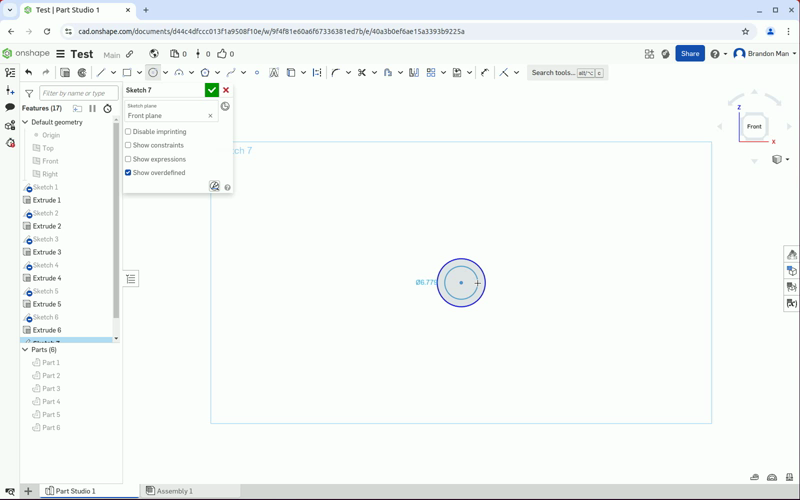
click(477, 282)
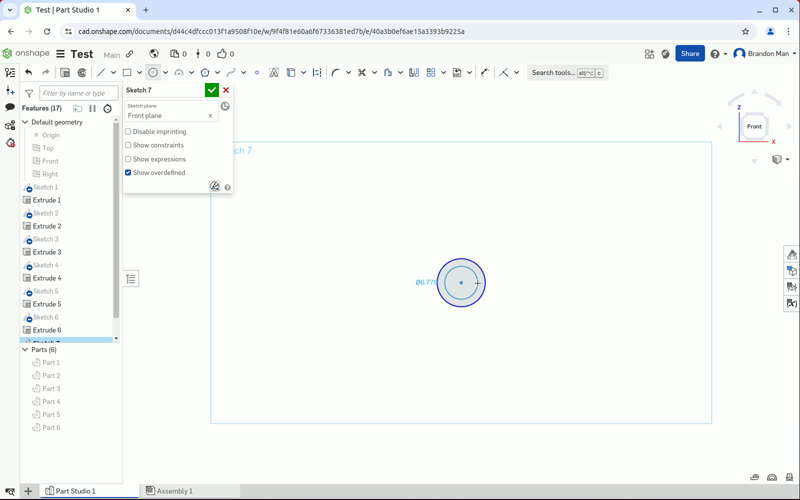
key(esc)
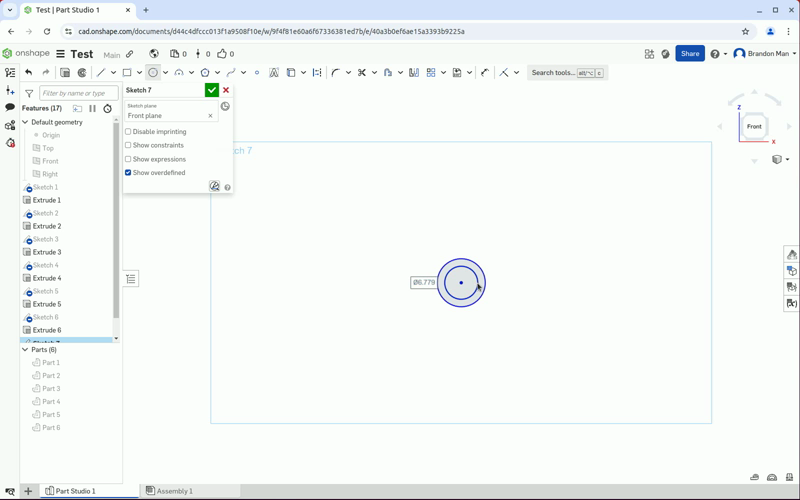
mouse_move(480, 275)
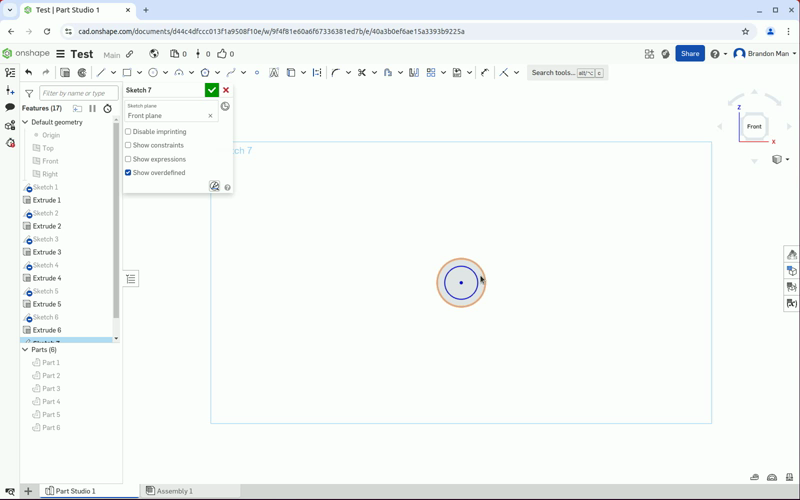
scroll(6)
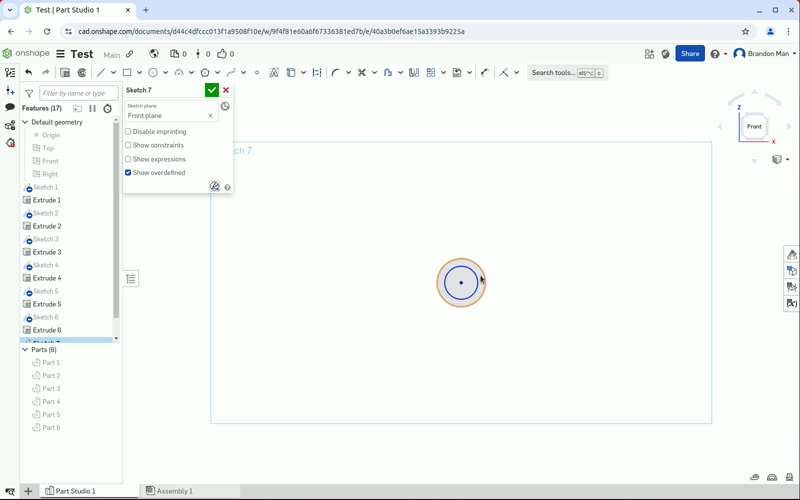
scroll(6)
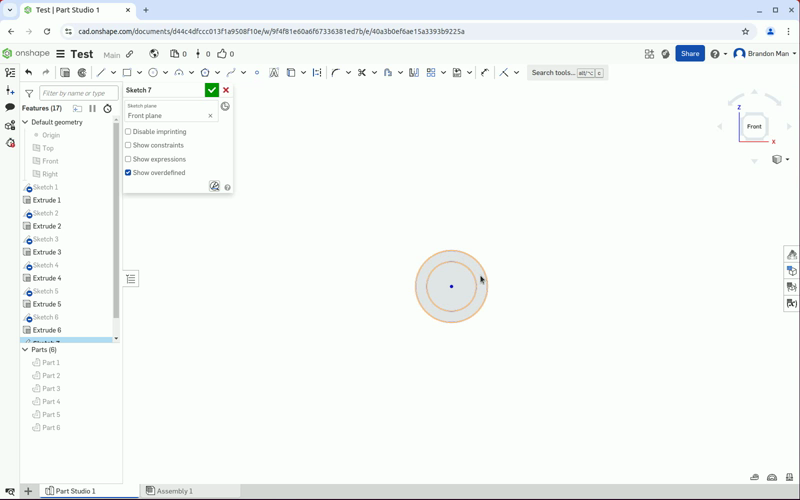
scroll(6)
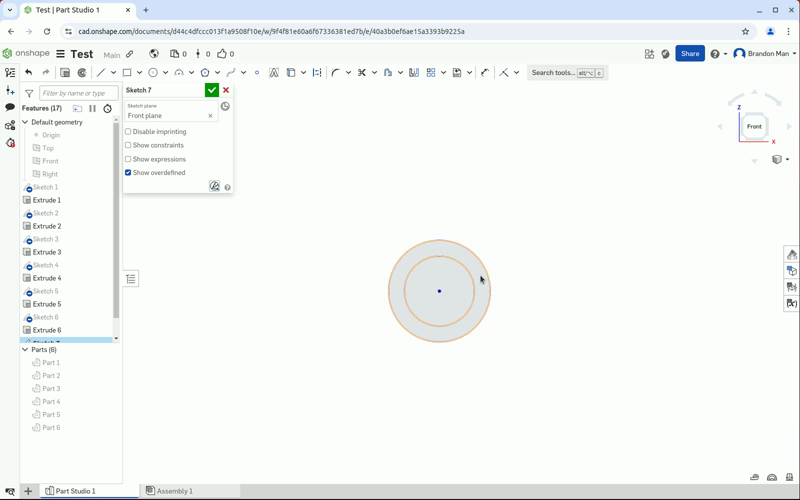
scroll(6)
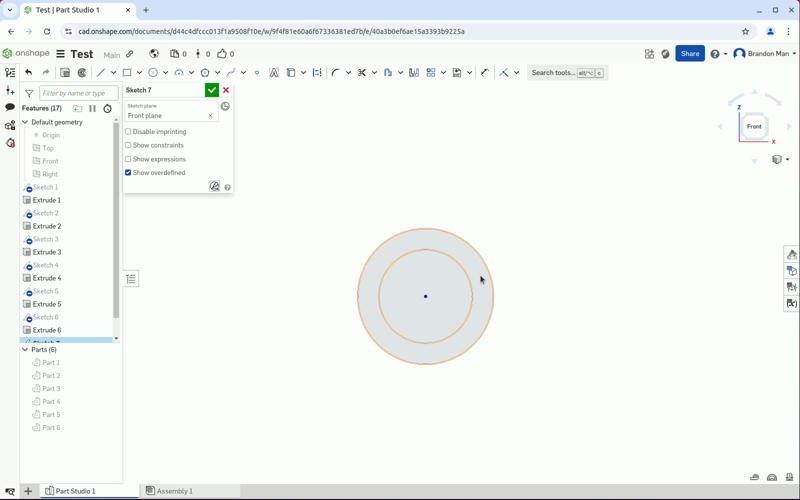
scroll(6)
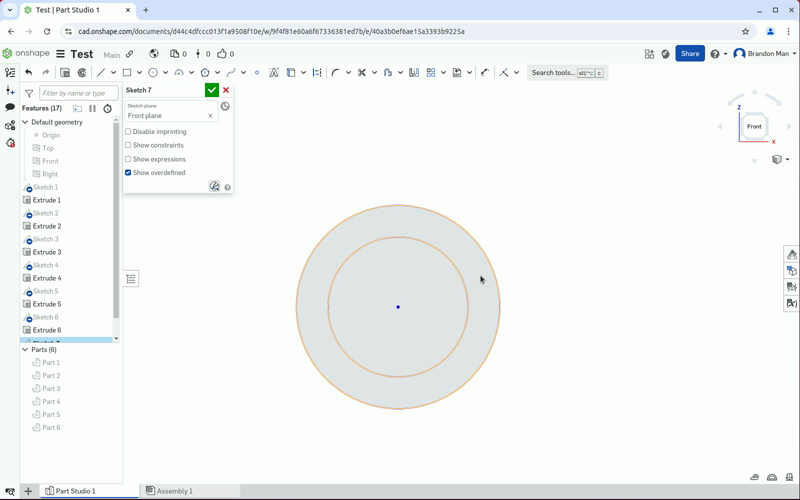
scroll(6)
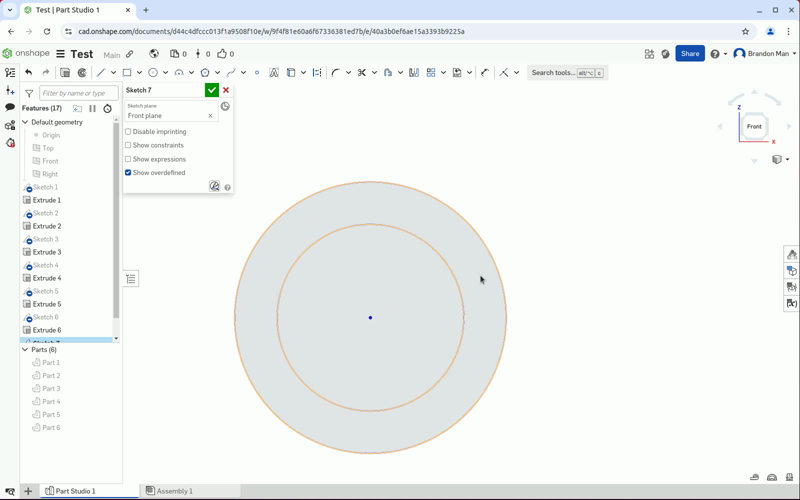
scroll(6)
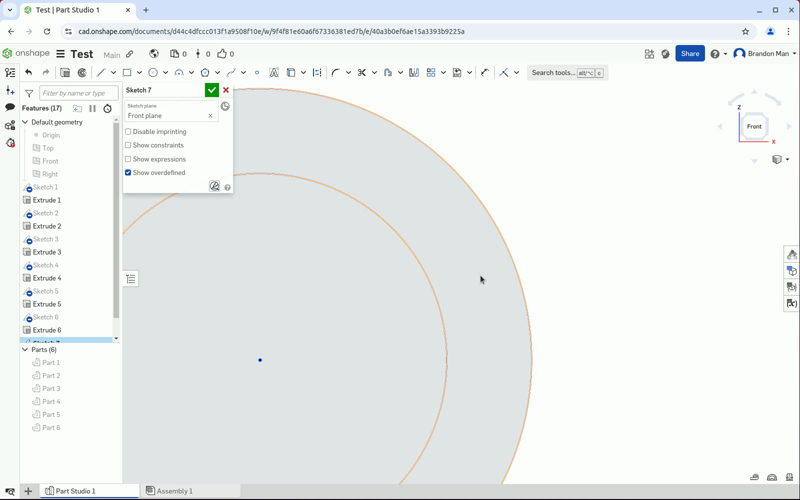
click(480, 275)
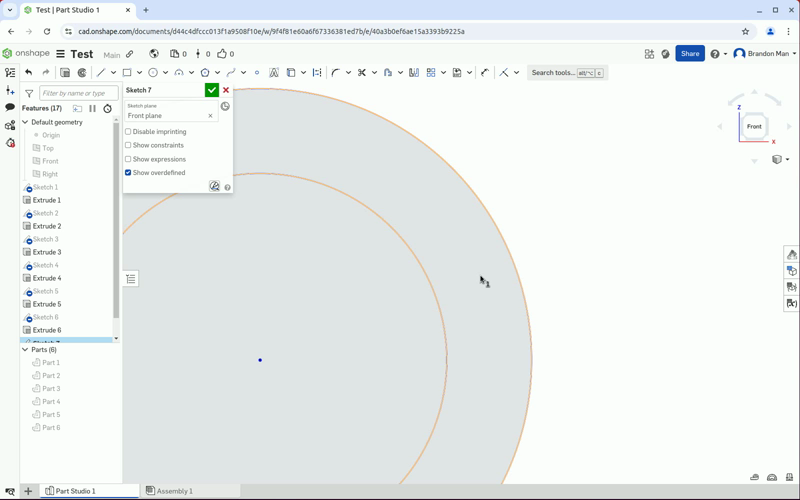
scroll(-6)
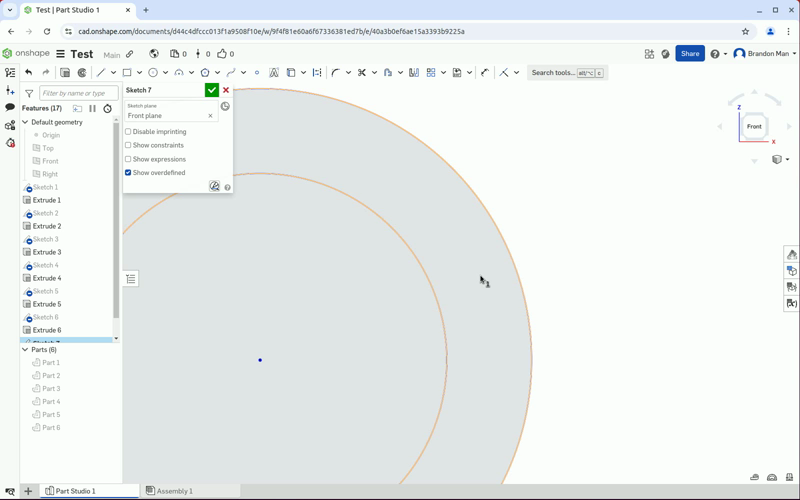
scroll(-6)
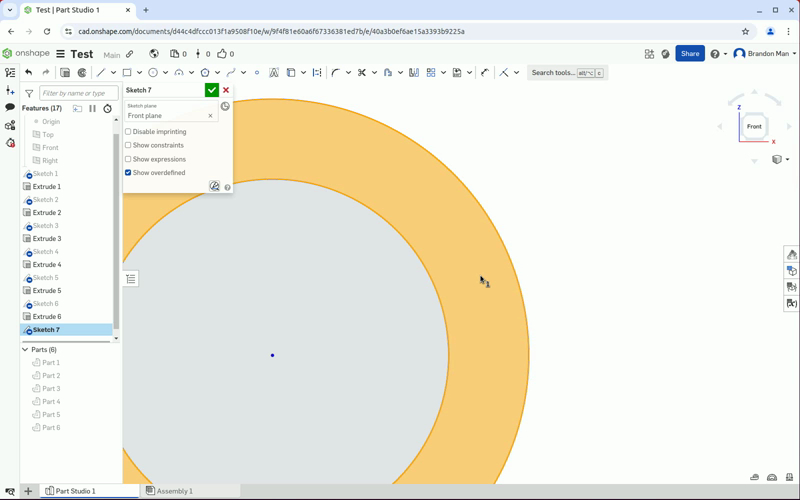
scroll(-6)
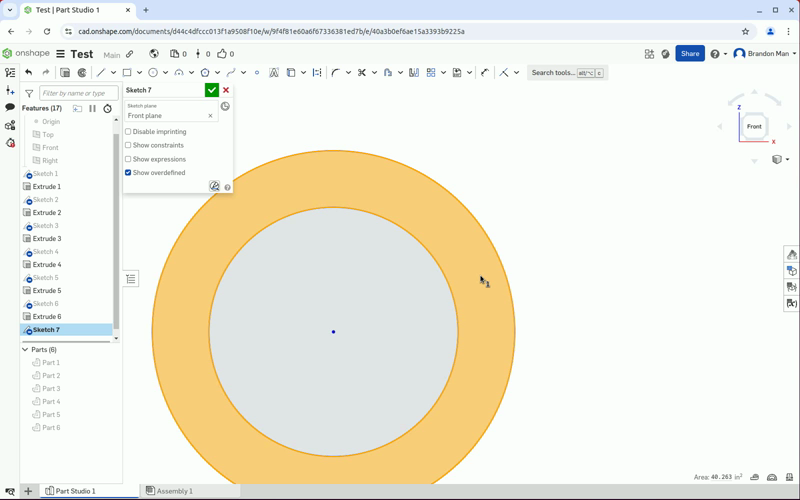
scroll(-6)
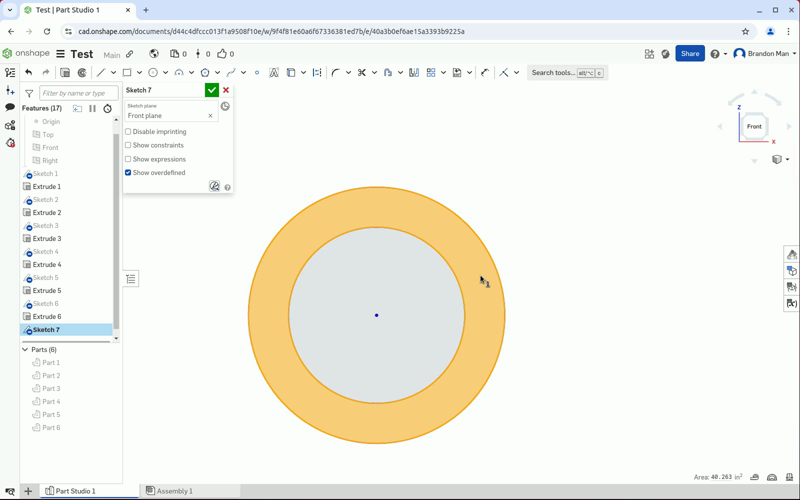
scroll(-6)
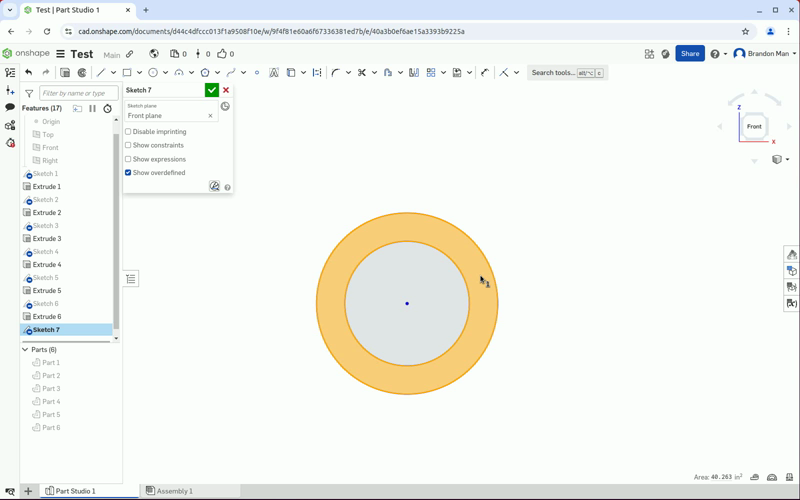
scroll(-6)
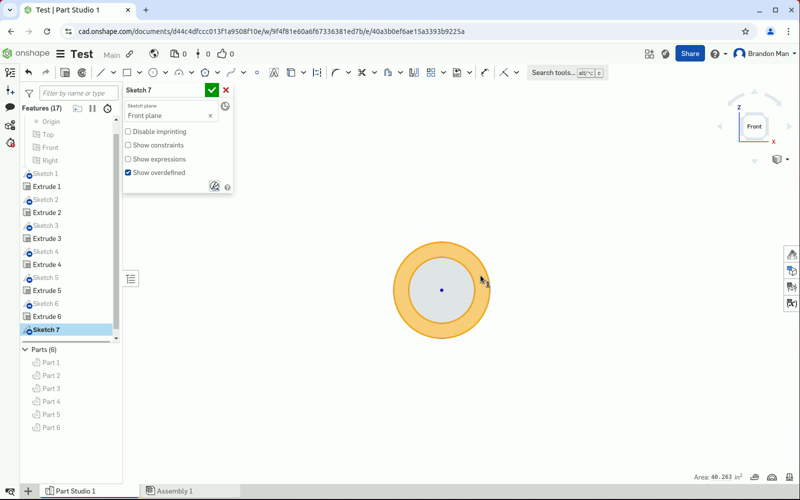
scroll(-6)
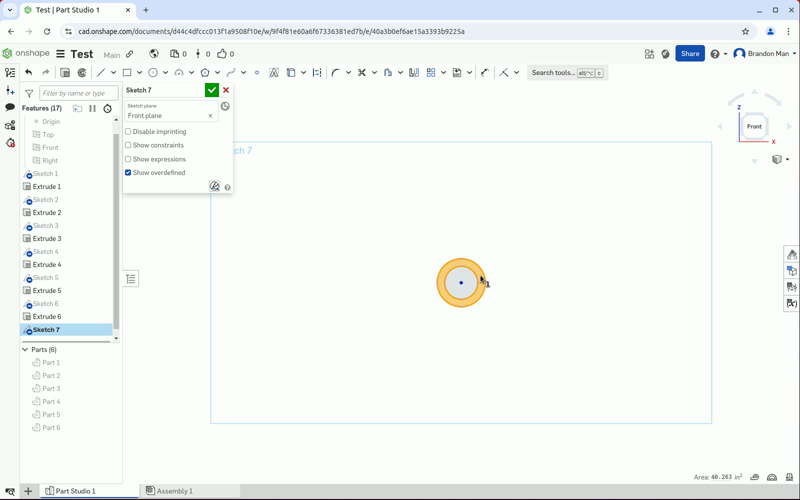
mouse_move(73, 352)
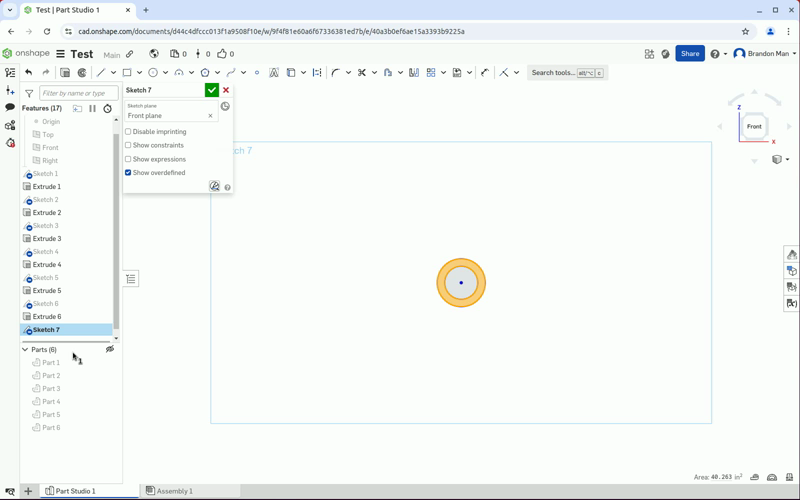
key(shift+y)
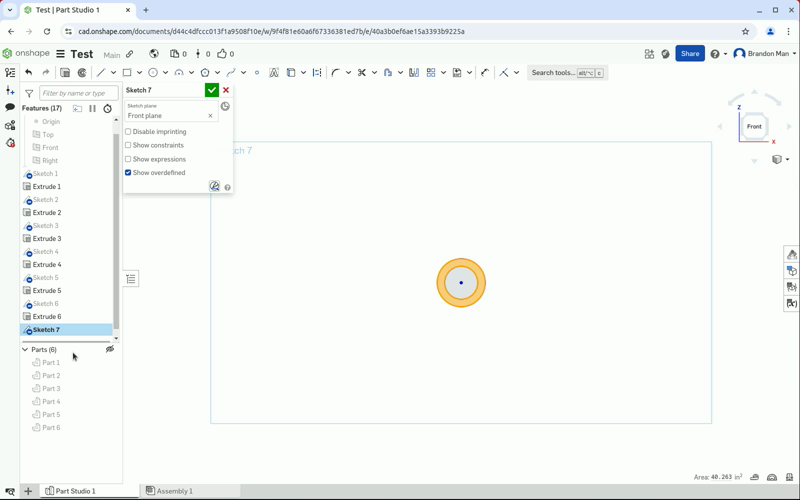
key(shift+e)
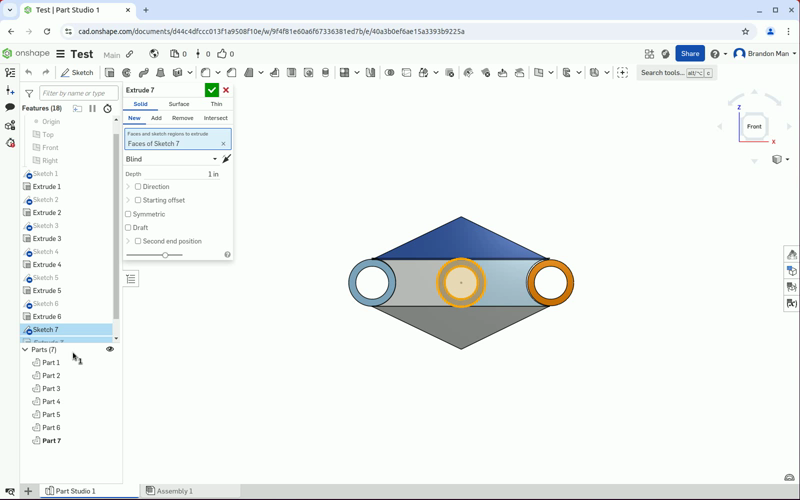
mouse_move(143, 106)
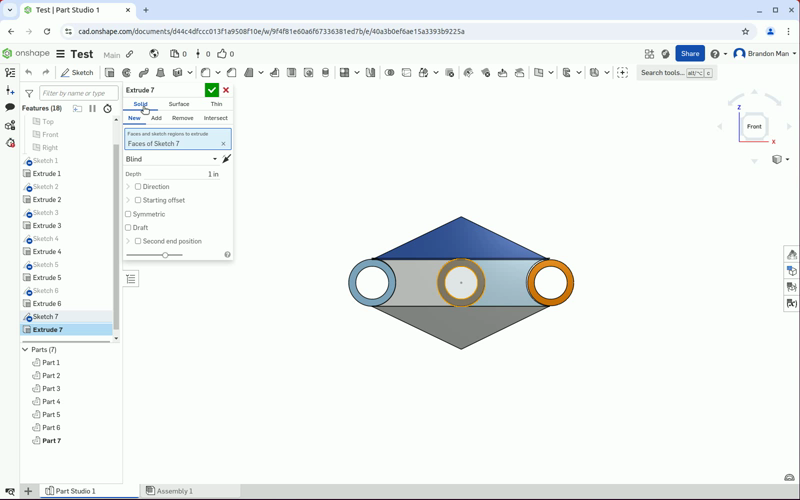
click(143, 106)
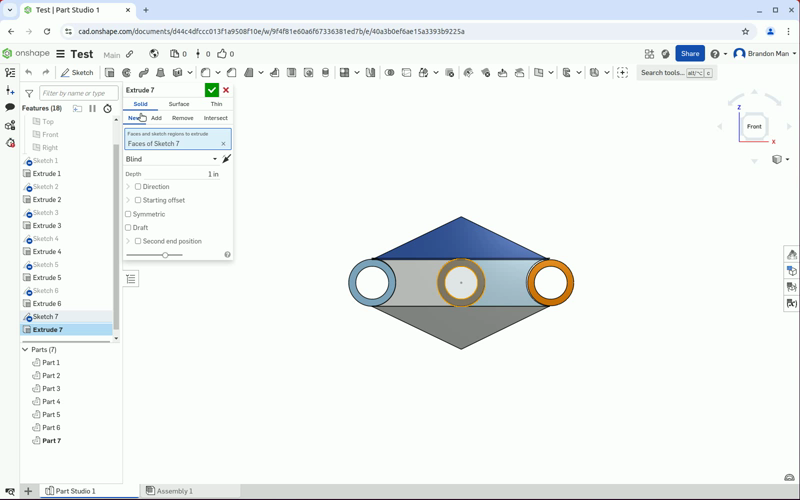
mouse_move(137, 120)
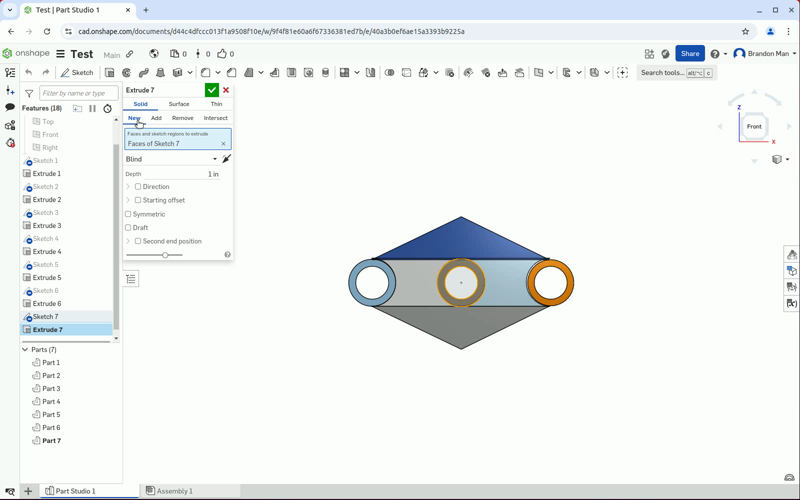
click(137, 120)
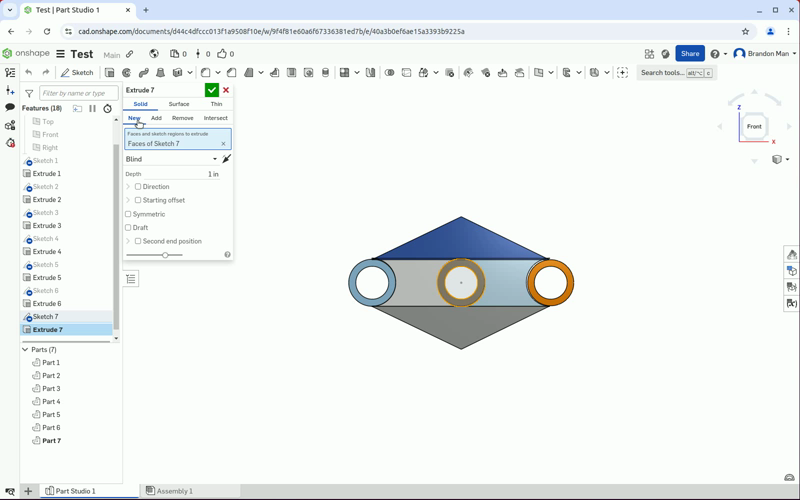
key(tab, 4)
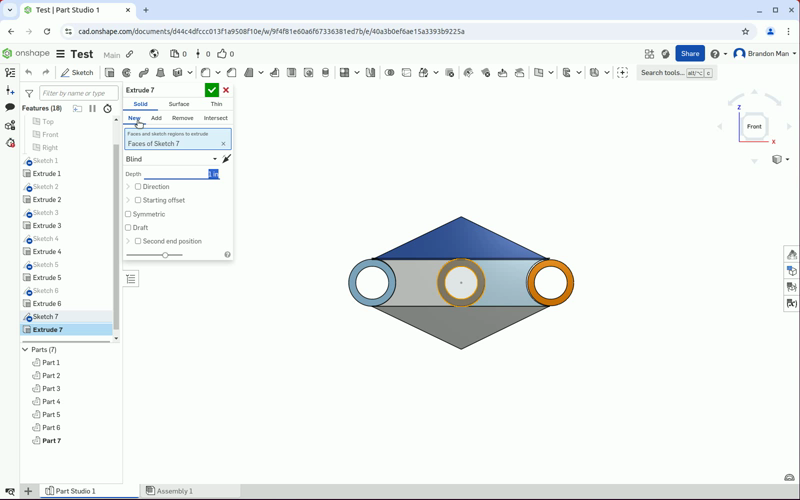
text(2.166)
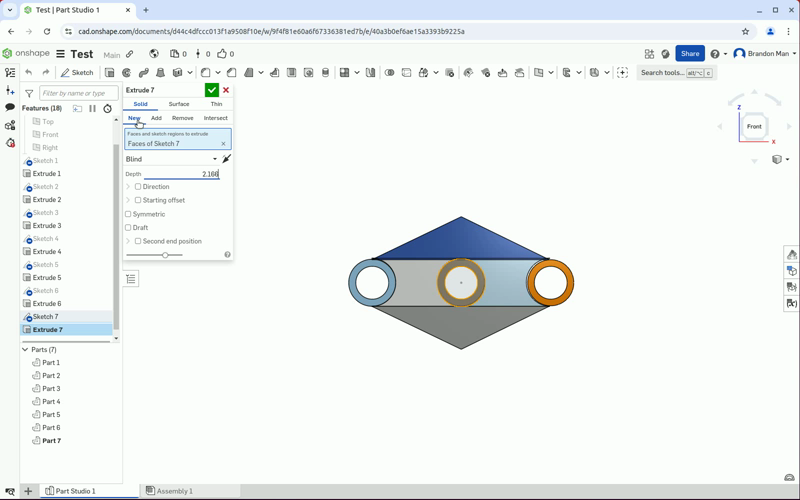
key(enter)
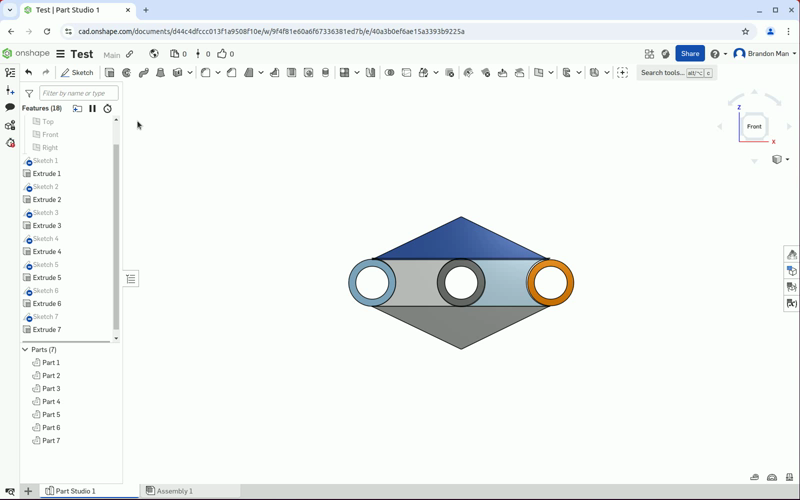
key(shift+h)
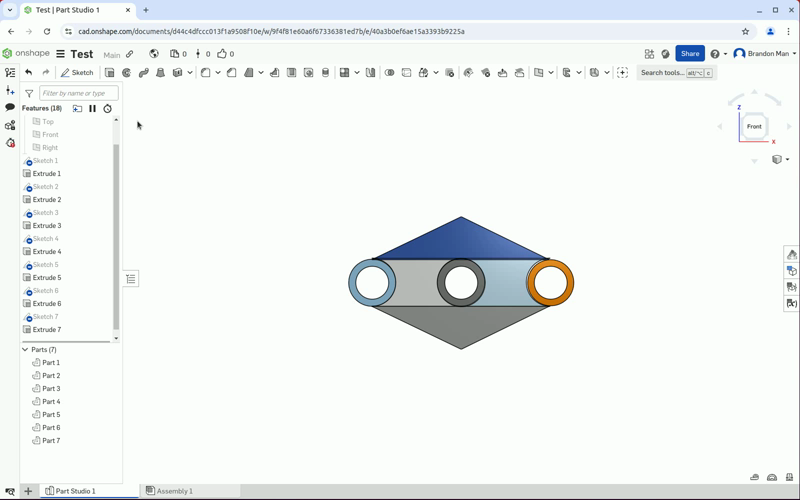
key(shift+h)
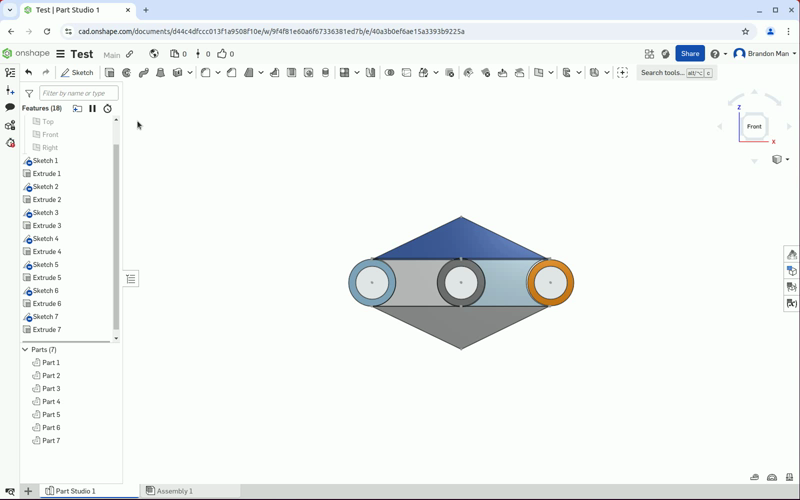
key(shift+7)
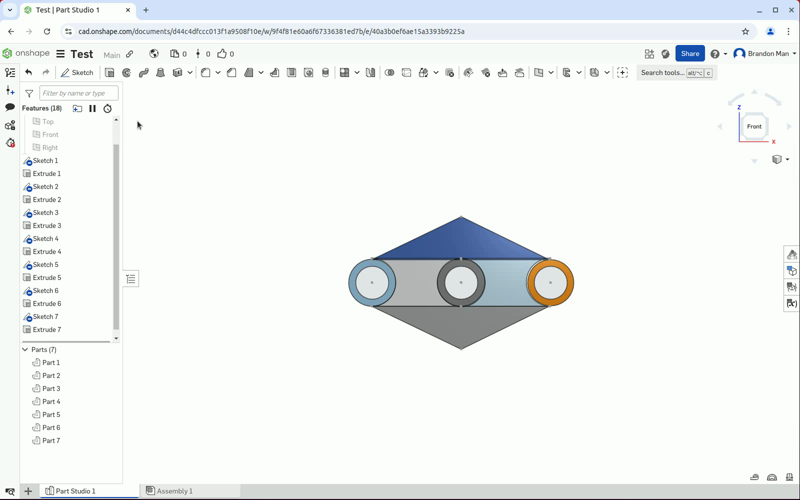
key(left, 2)
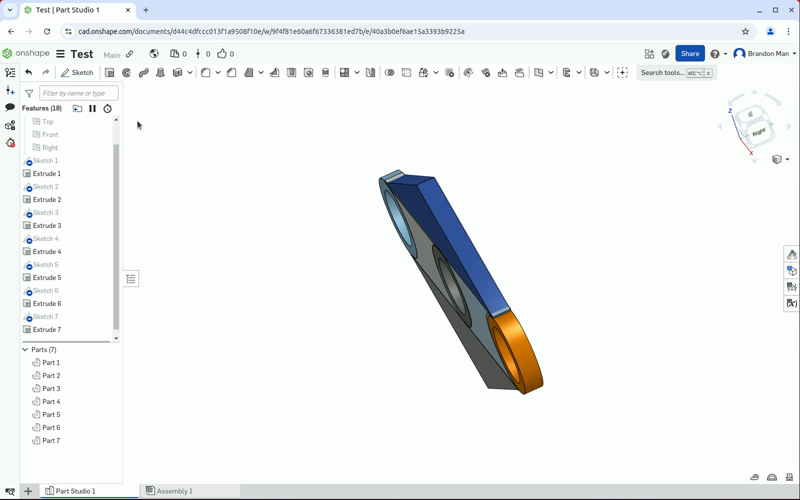
key(down, 2)
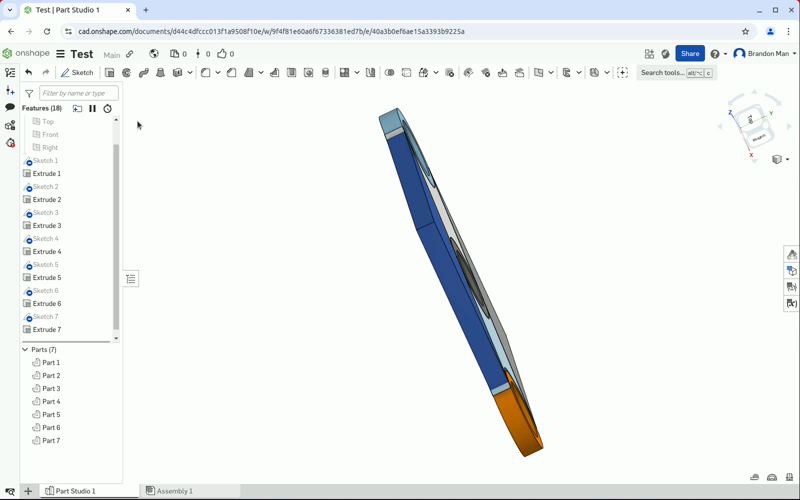
key(up, 2)
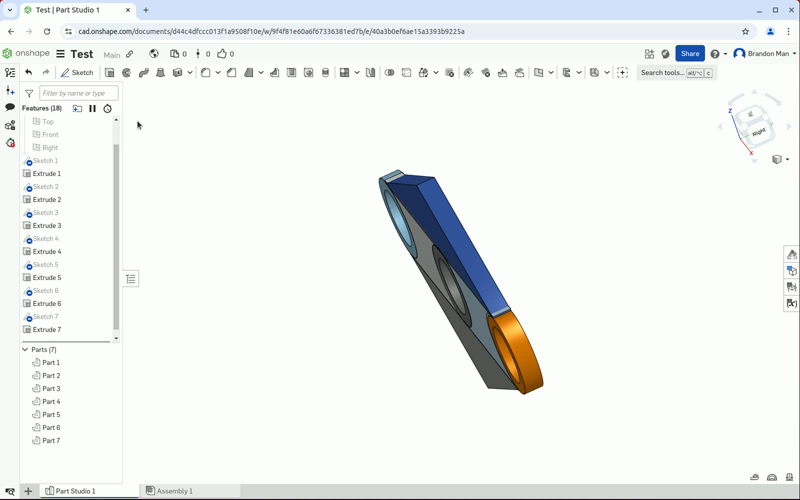
key(right, 2)
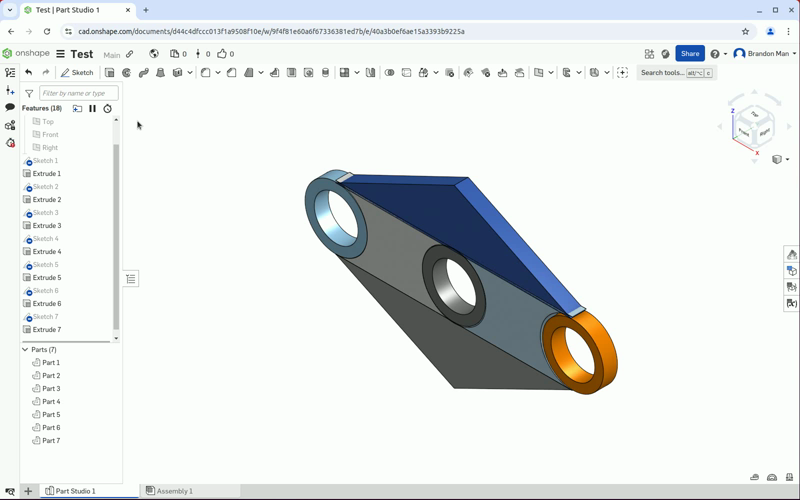
mouse_move(69, 163)
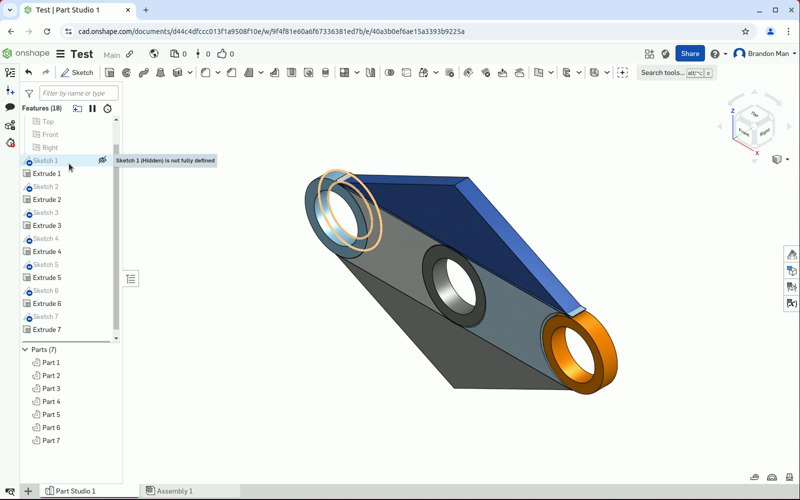
click(69, 163)